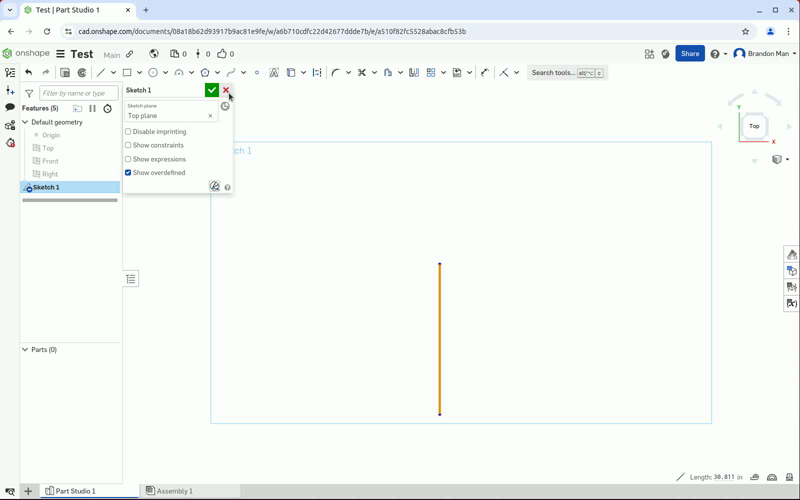
key(shift+h)
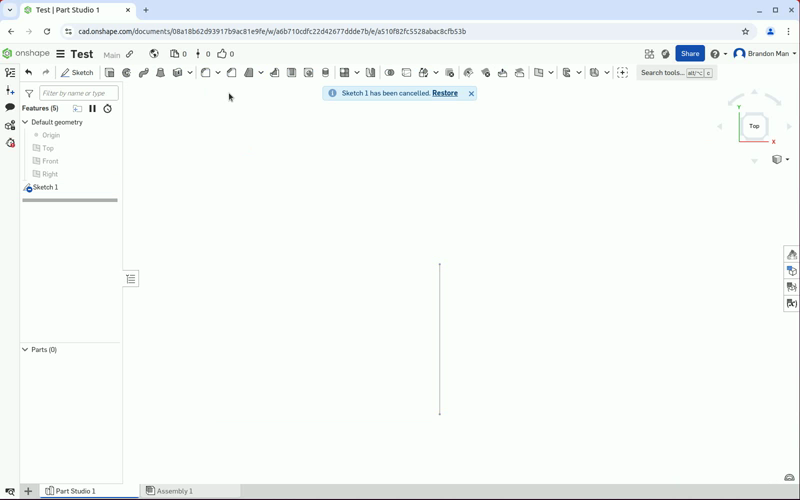
key(shift+s)
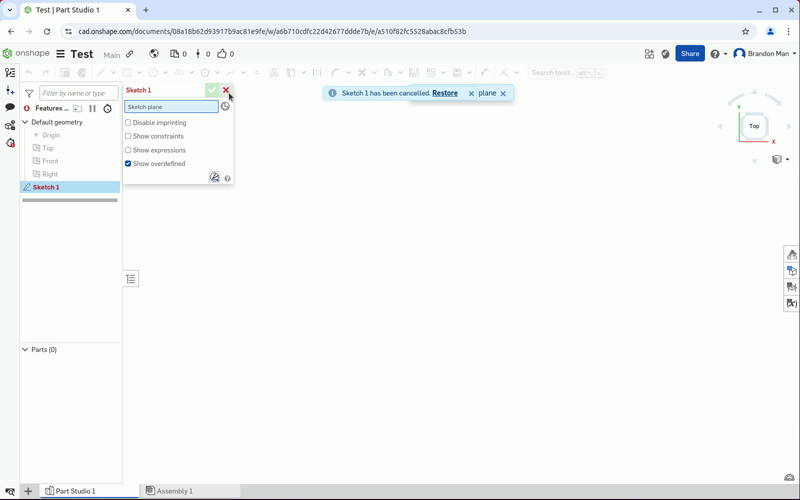
mouse_move(73, 150)
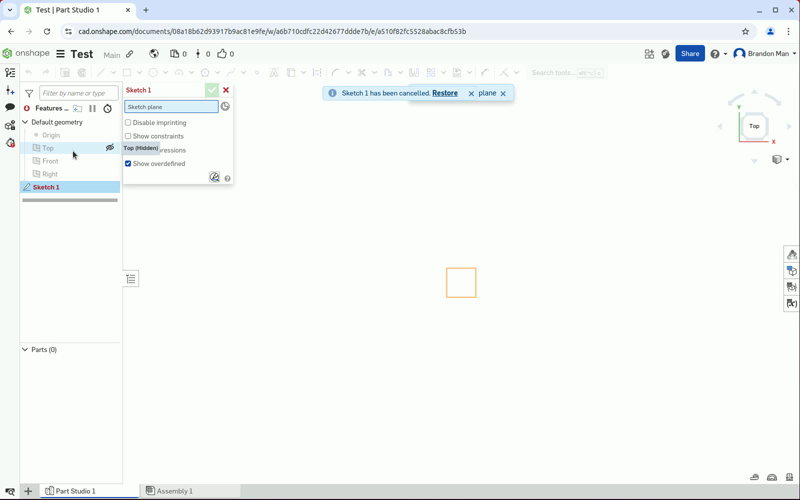
click(73, 150)
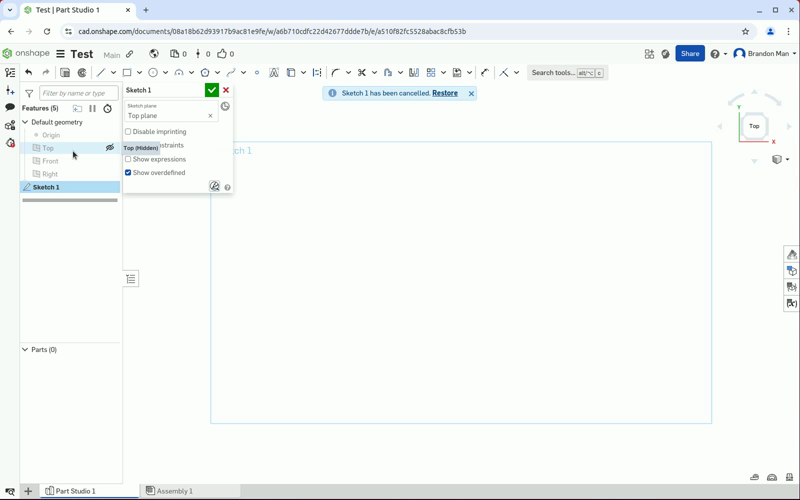
mouse_move(73, 352)
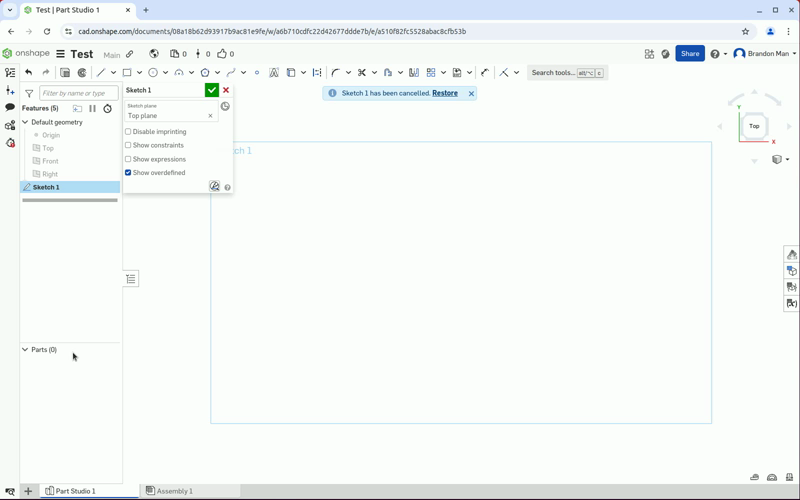
key(y)
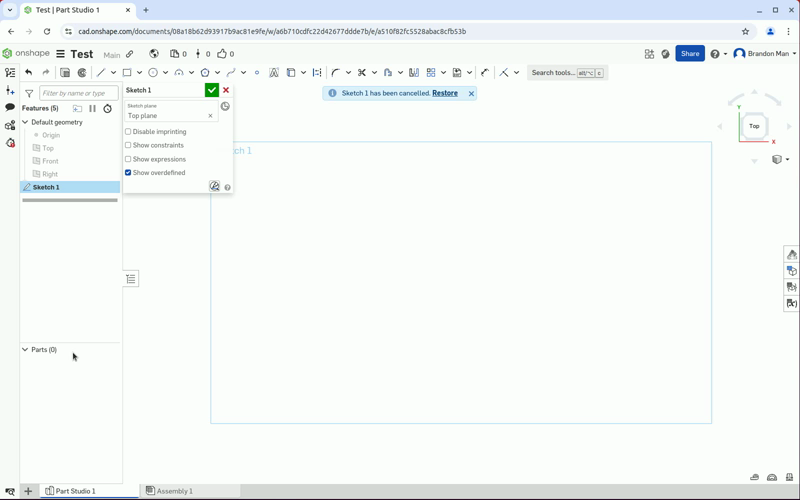
key(l)
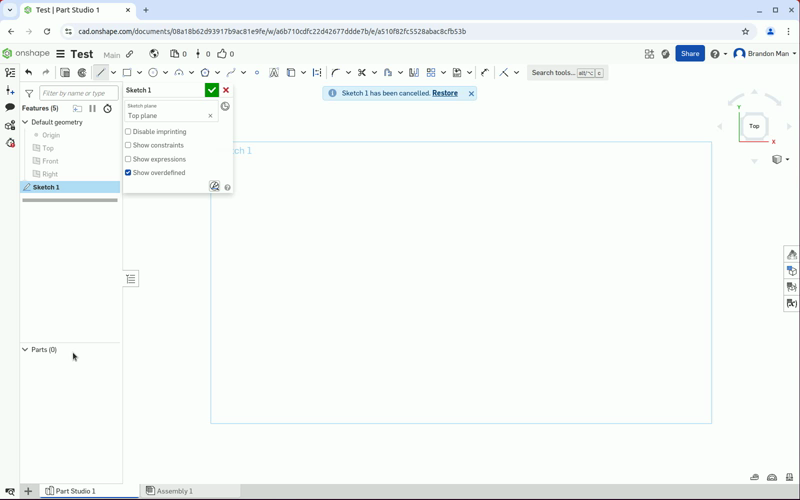
key_down(shift)
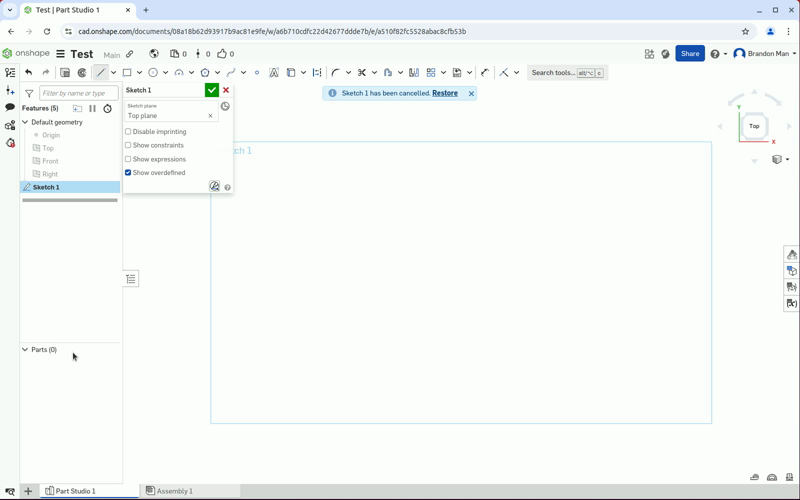
mouse_move(351, 335)
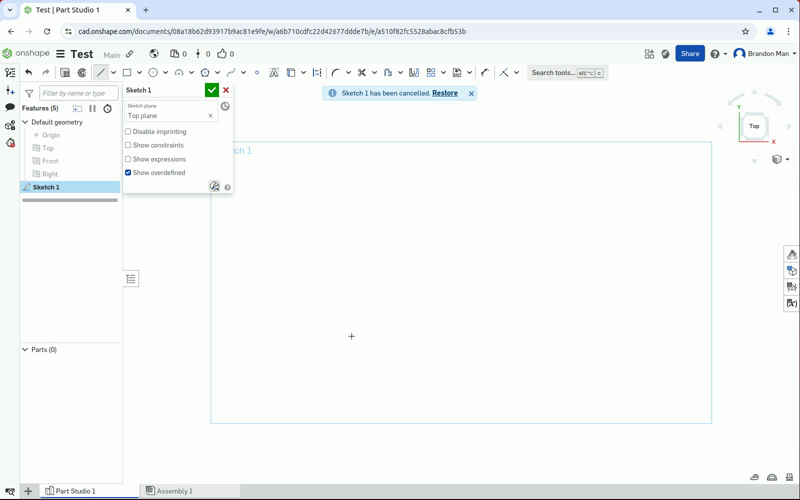
click(351, 335)
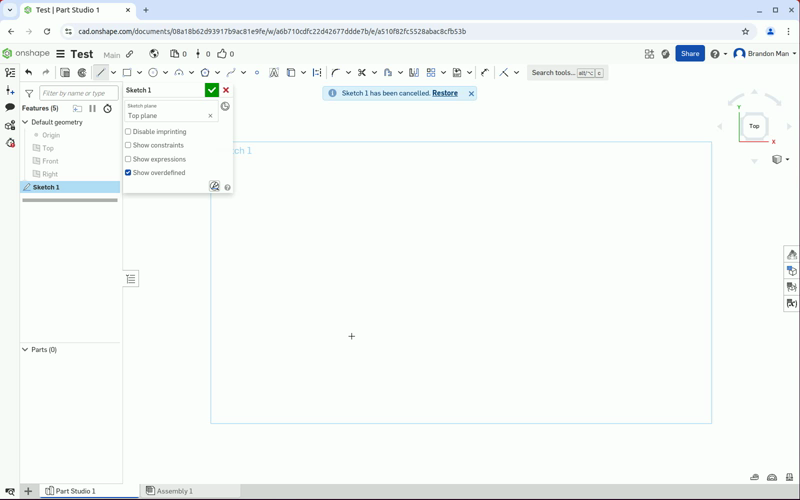
key_up(shift)
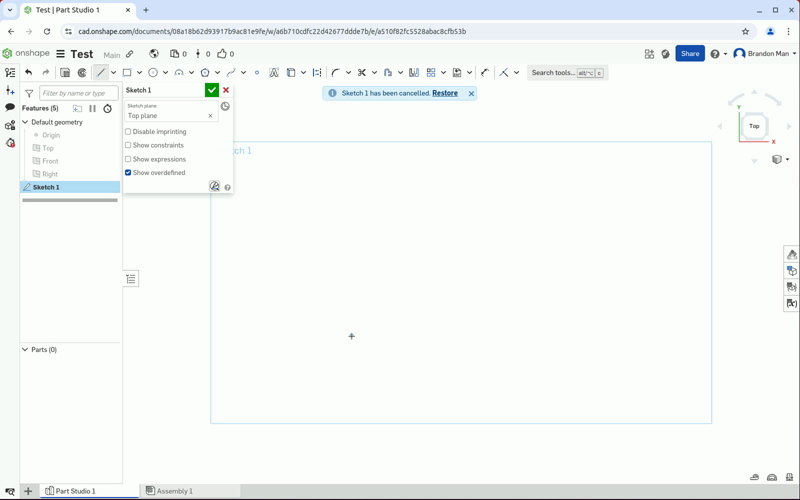
key_down(shift)
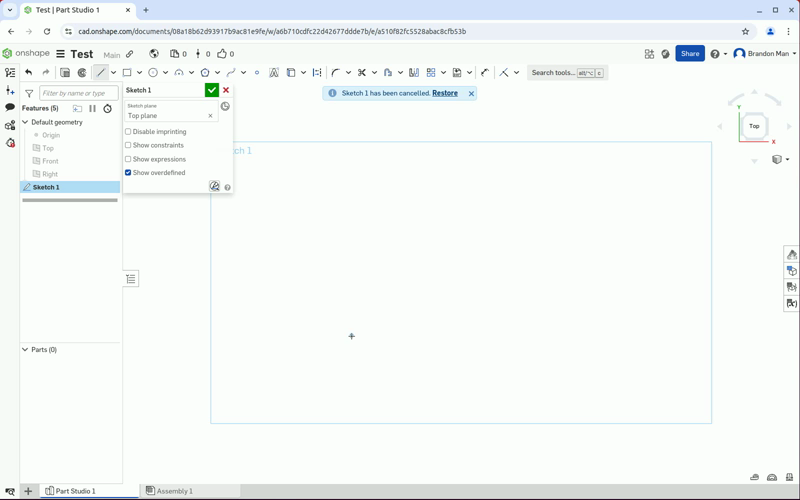
mouse_move(569, 335)
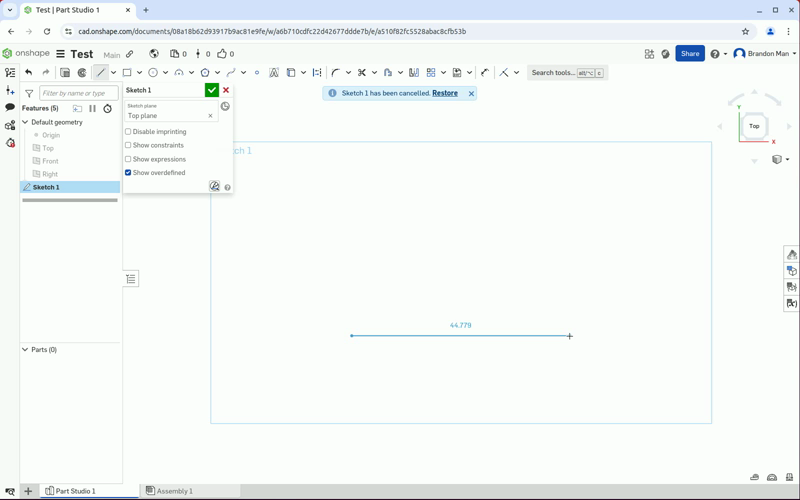
click(569, 335)
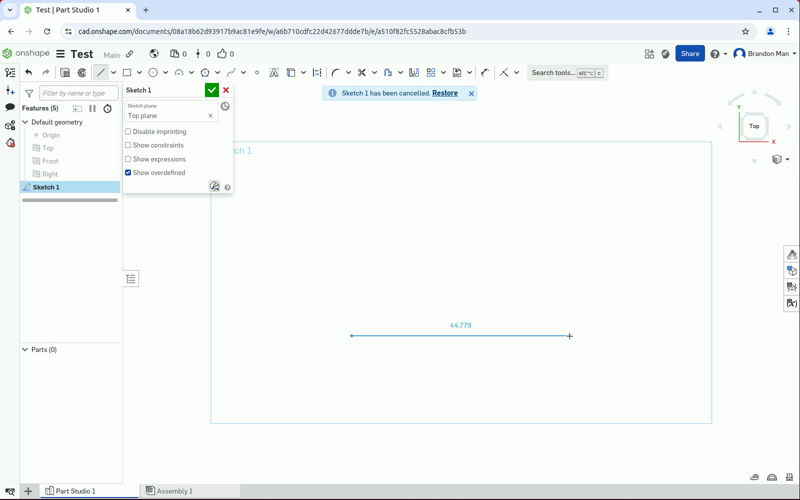
key_up(shift)
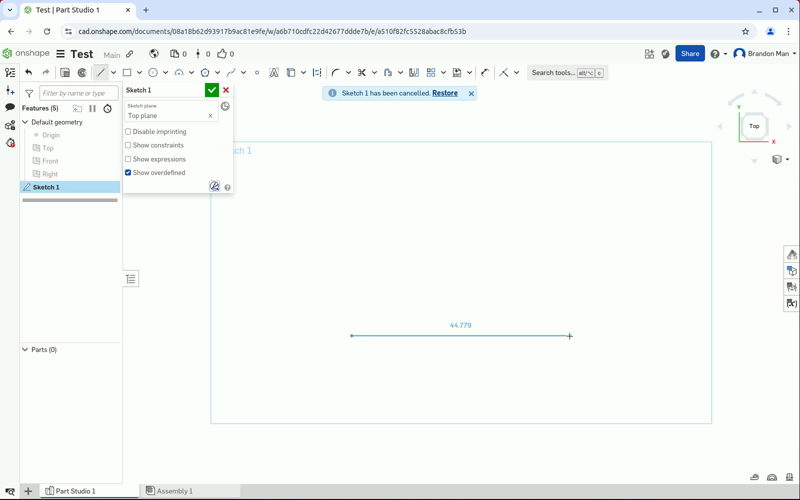
key_down(shift)
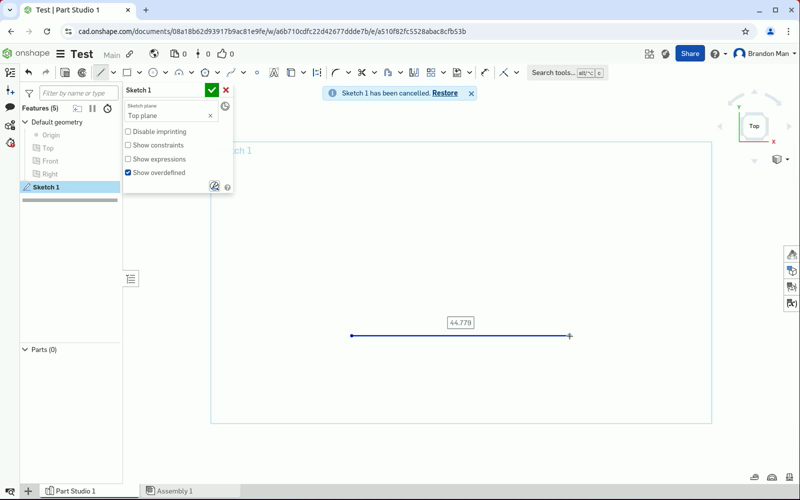
mouse_move(569, 230)
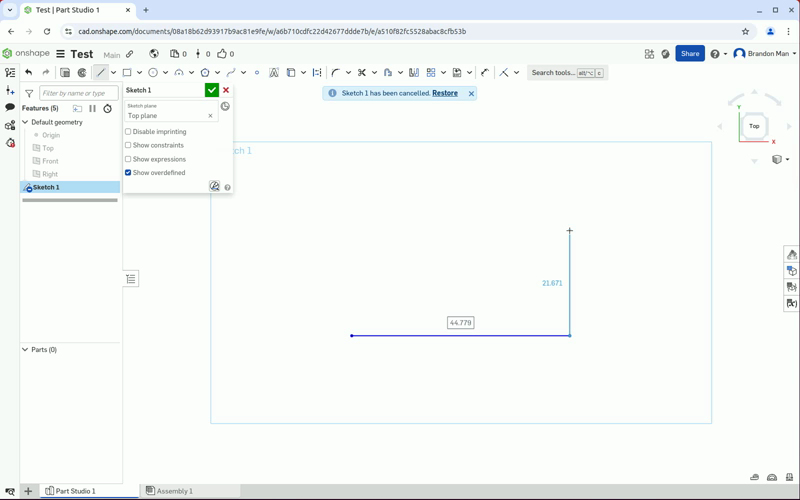
click(569, 230)
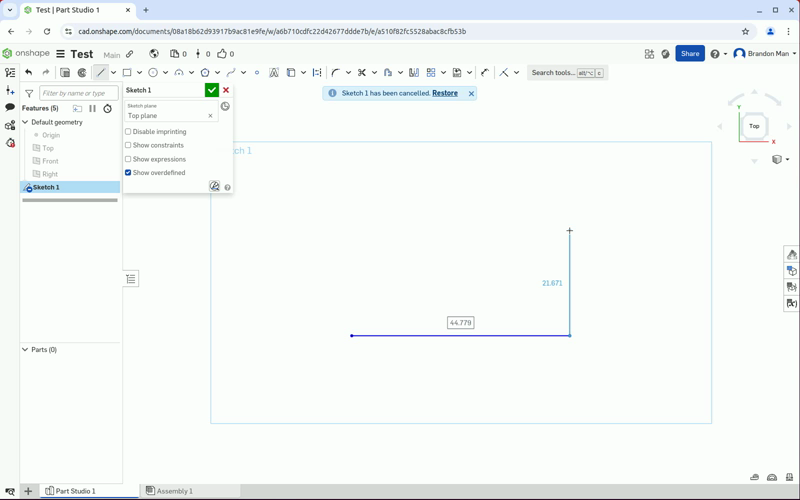
key_up(shift)
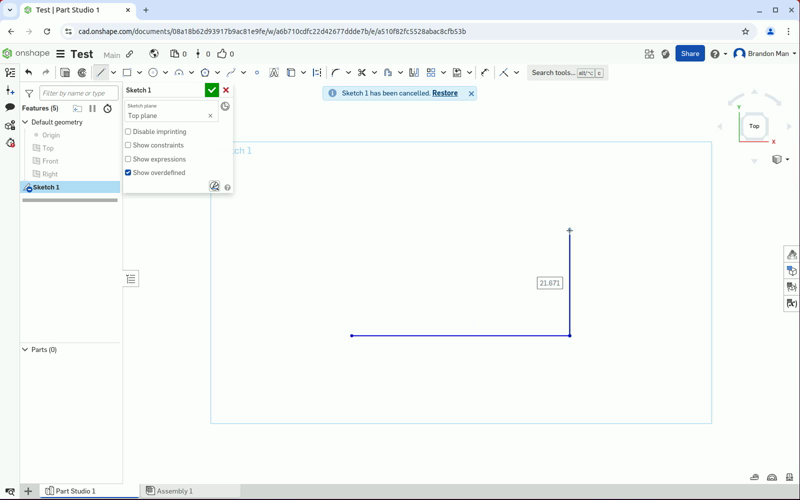
key_down(shift)
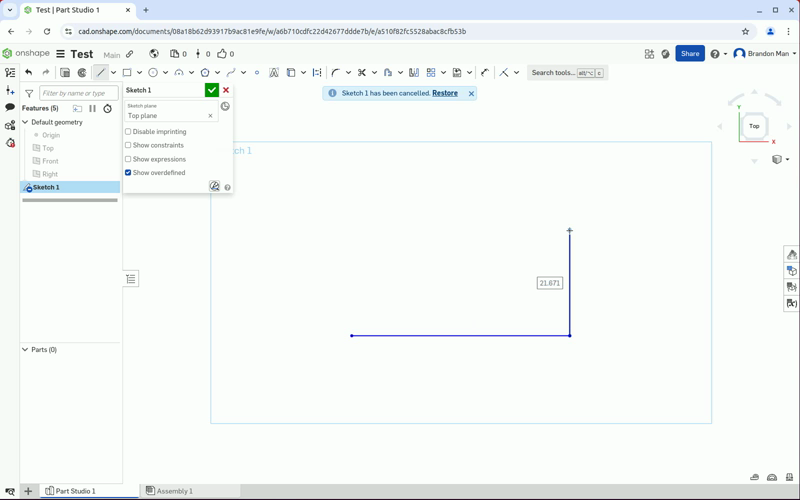
mouse_move(351, 230)
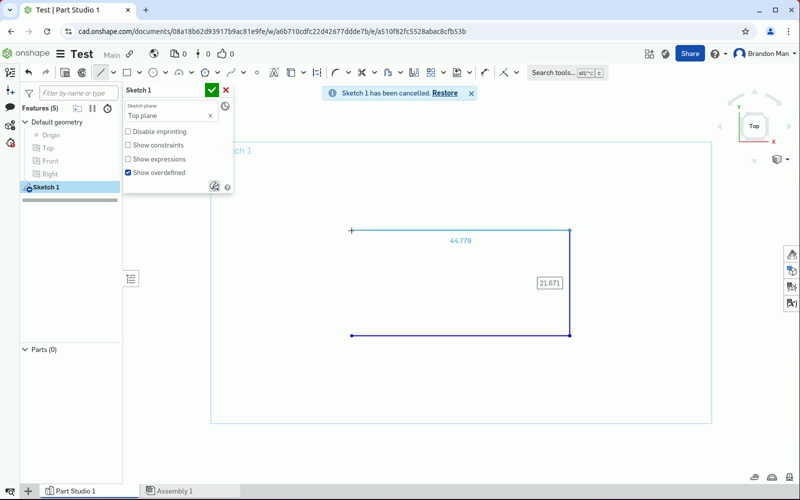
click(351, 230)
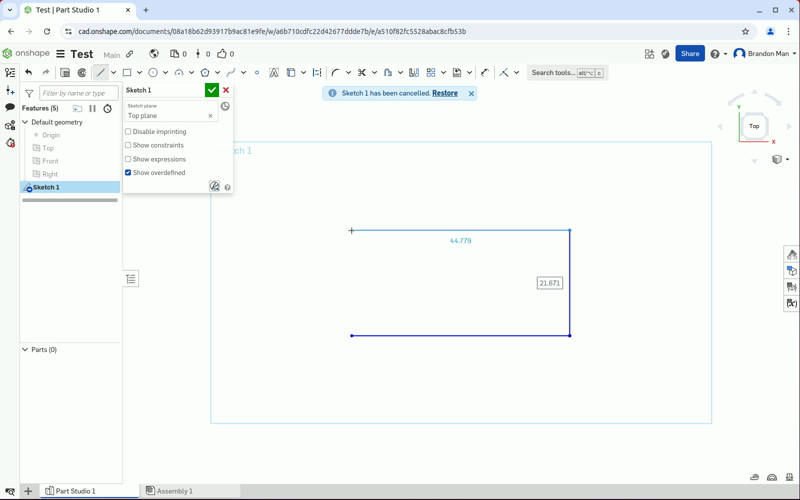
key_up(shift)
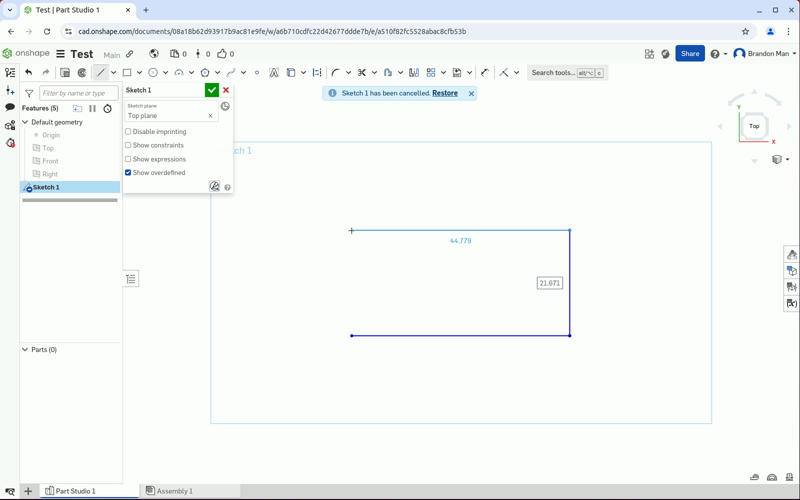
key_down(shift)
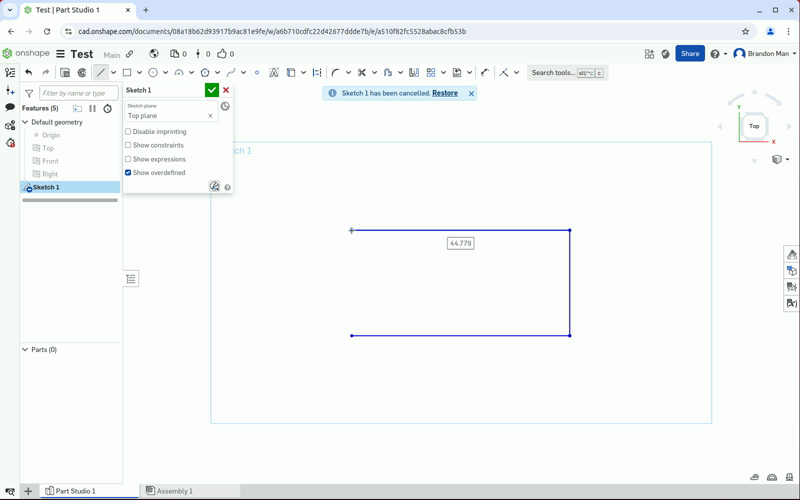
mouse_move(351, 335)
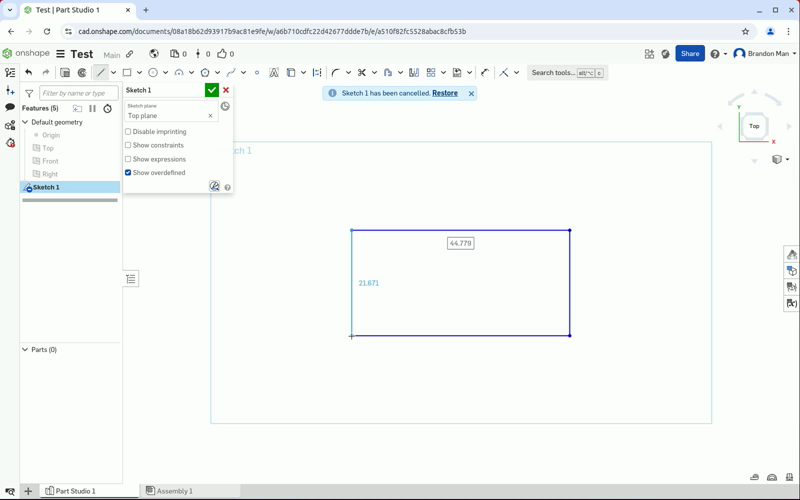
key_up(shift)
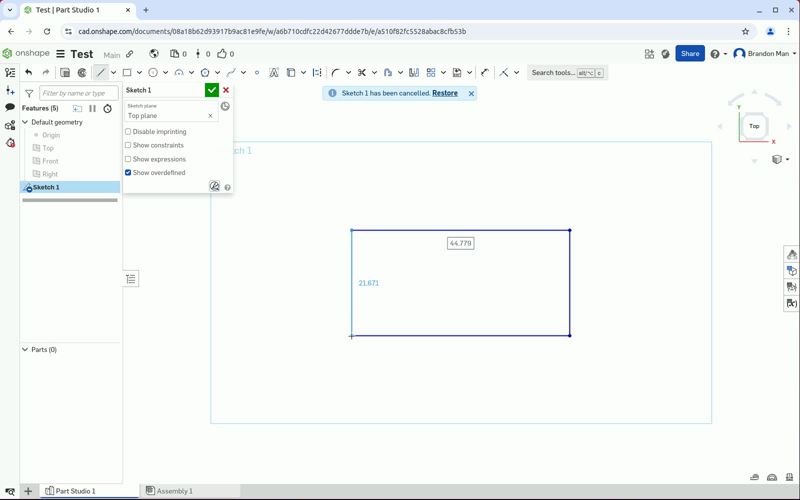
click(351, 335)
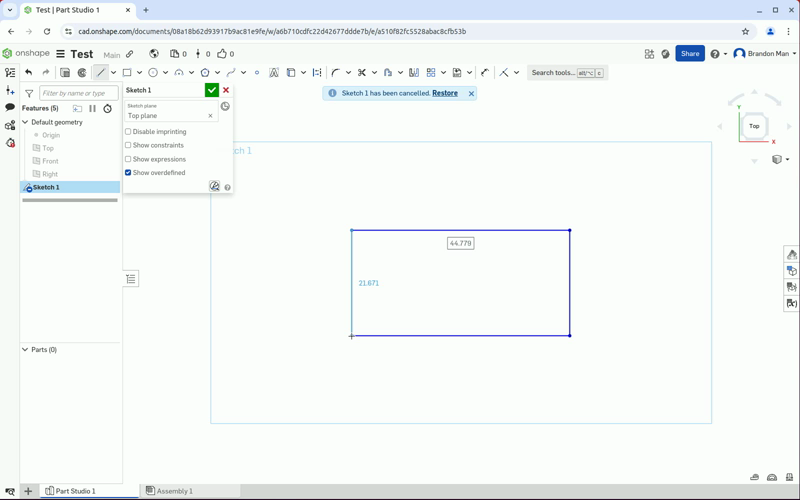
key(esc)
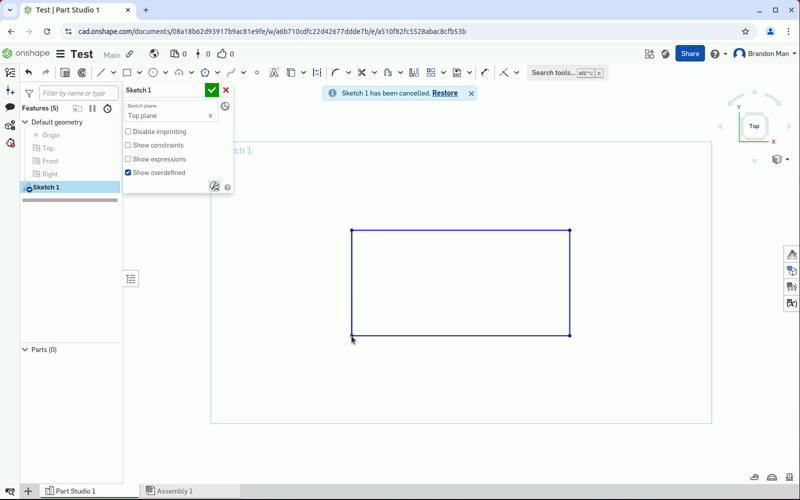
mouse_move(522, 296)
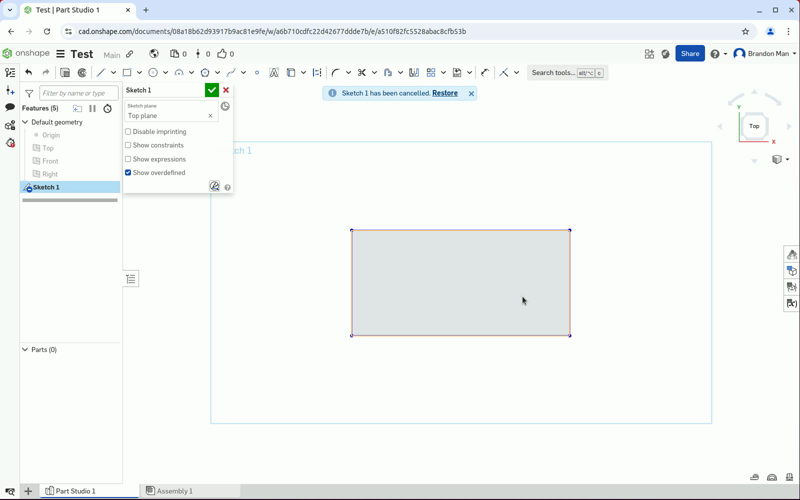
click(522, 296)
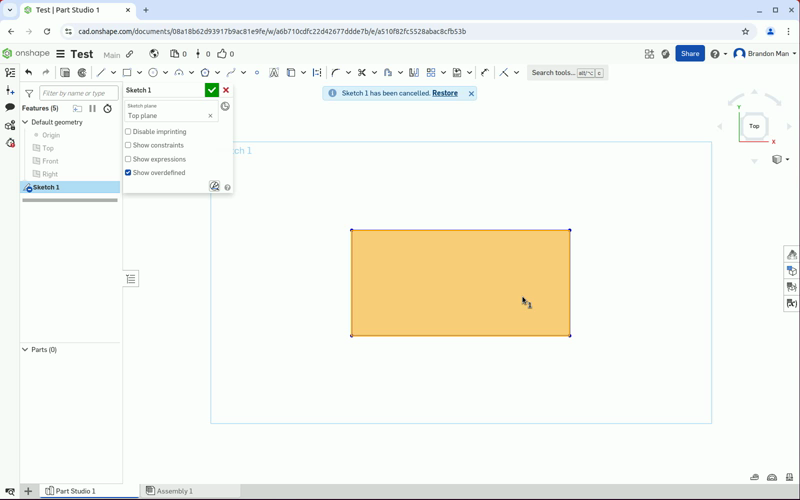
mouse_move(73, 352)
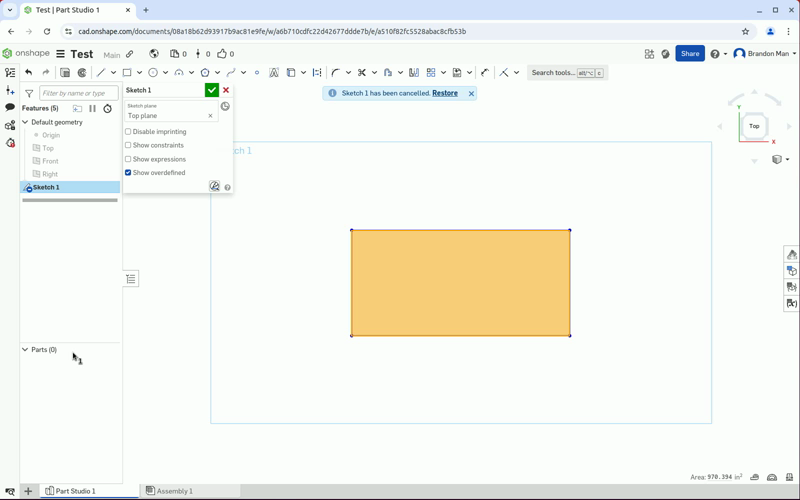
key(shift+y)
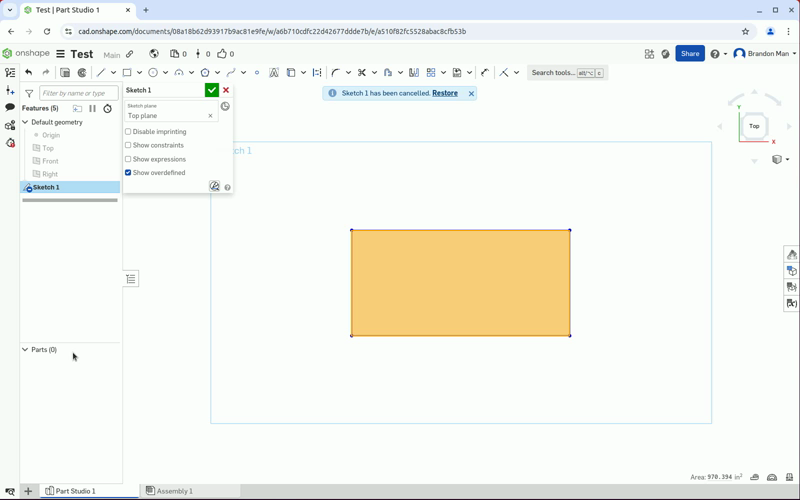
key(shift+e)
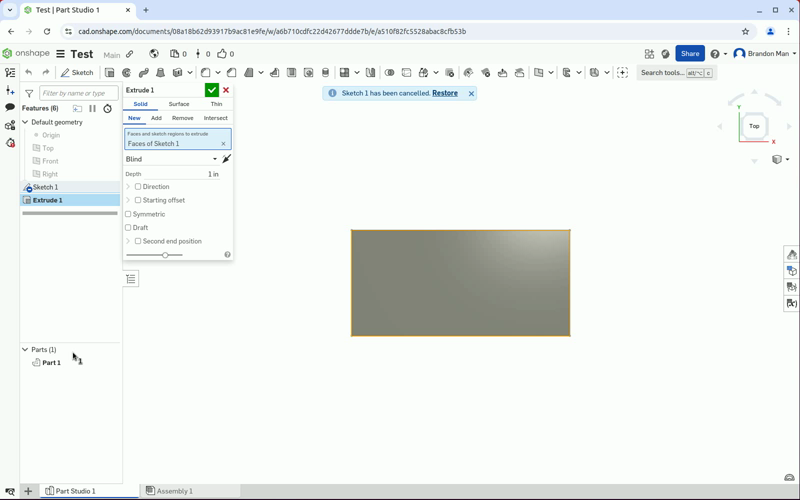
mouse_move(143, 106)
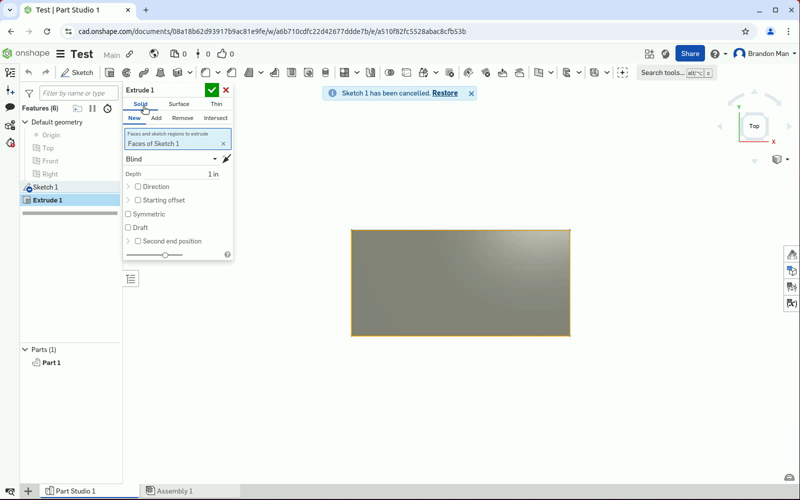
click(143, 106)
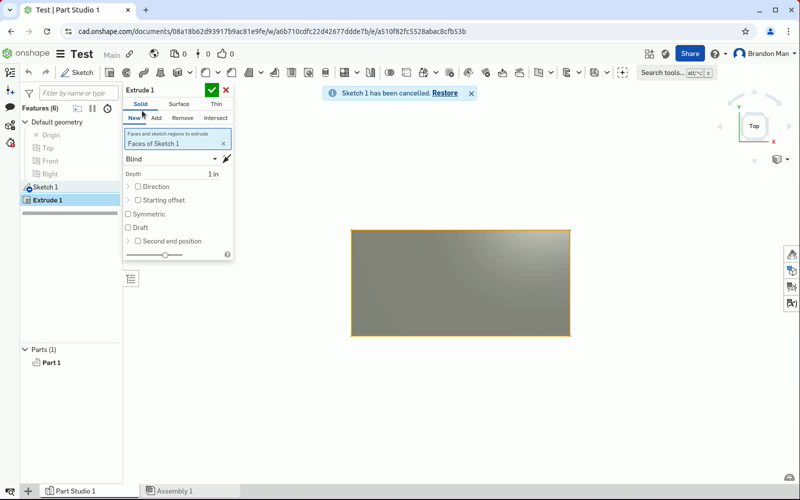
mouse_move(137, 120)
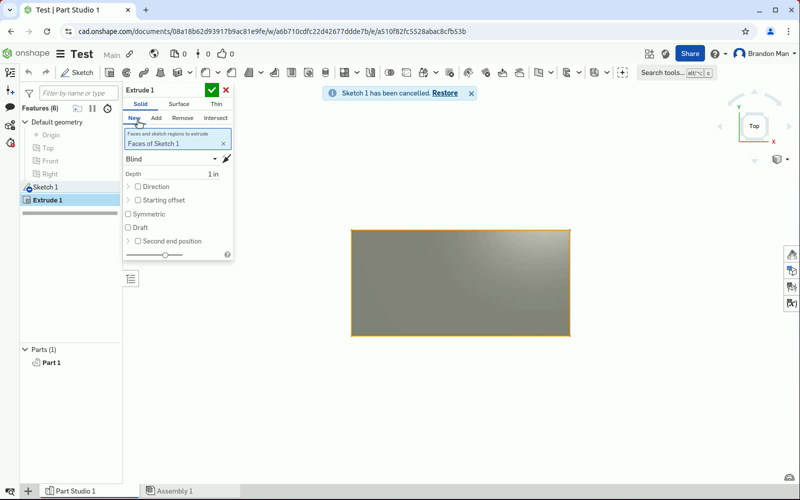
click(137, 120)
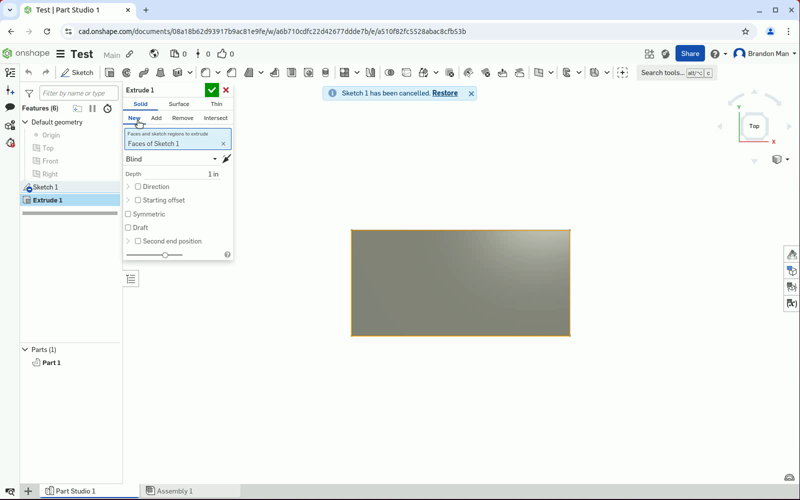
key(tab, 4)
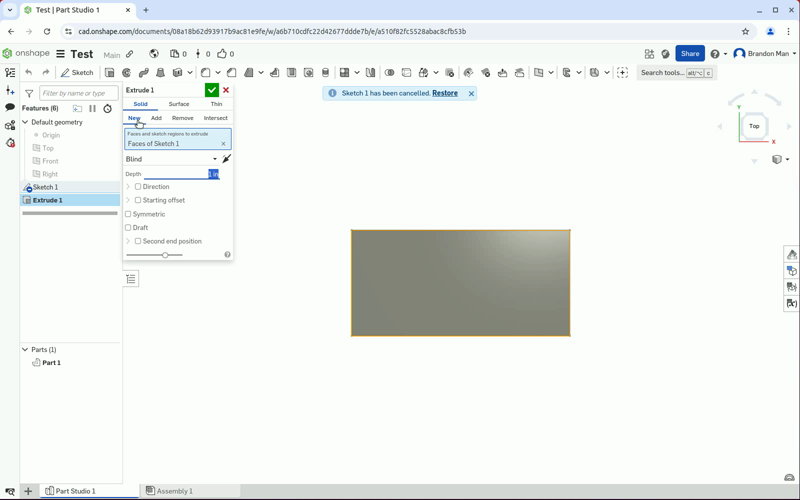
text(4.574)
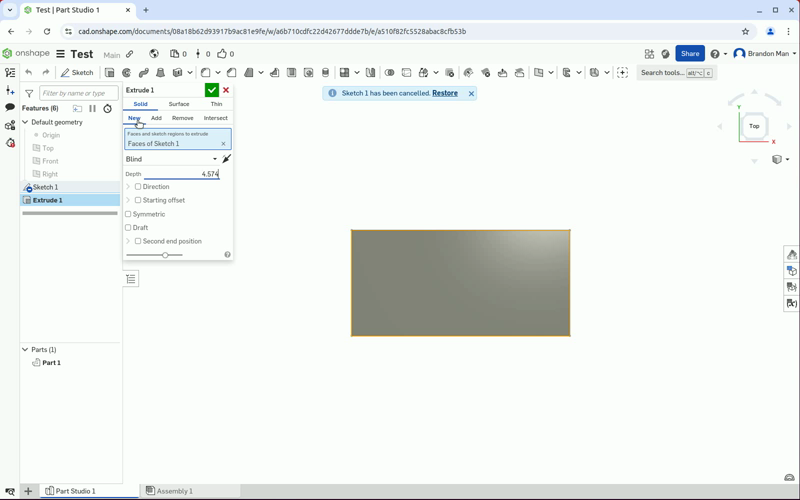
key(enter)
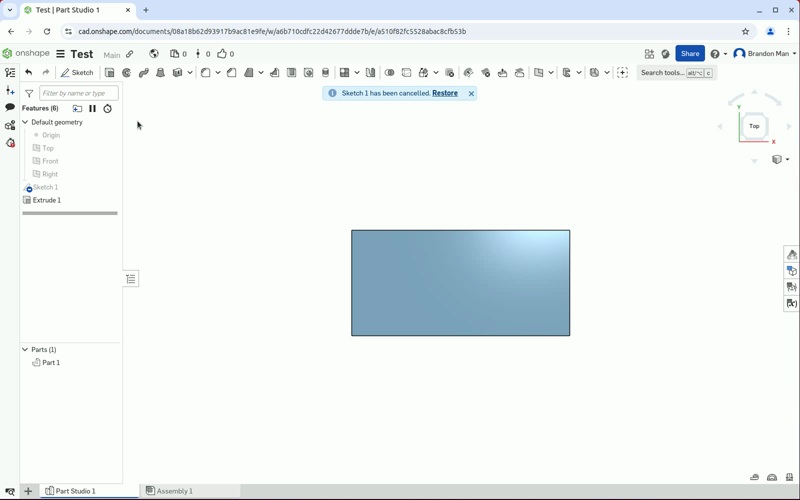
key(shift+h)
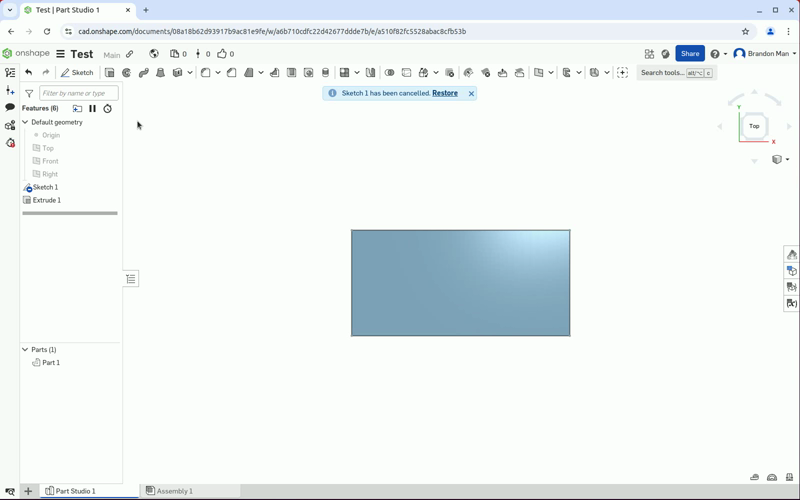
key(shift+h)
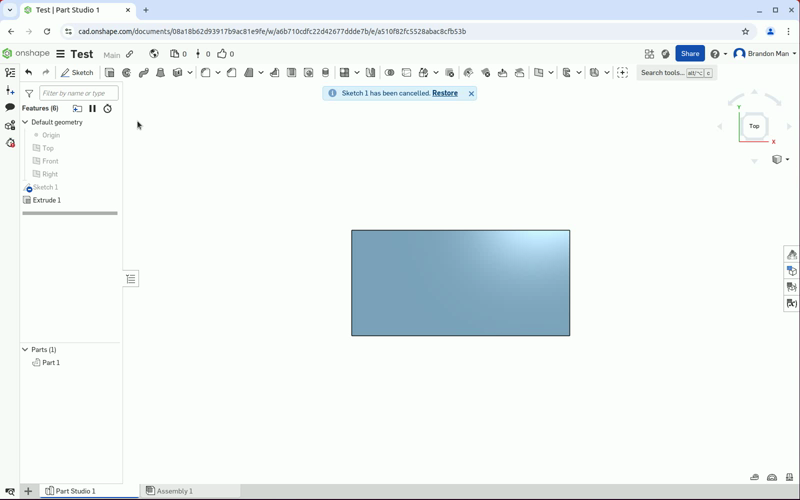
mouse_move(73, 189)
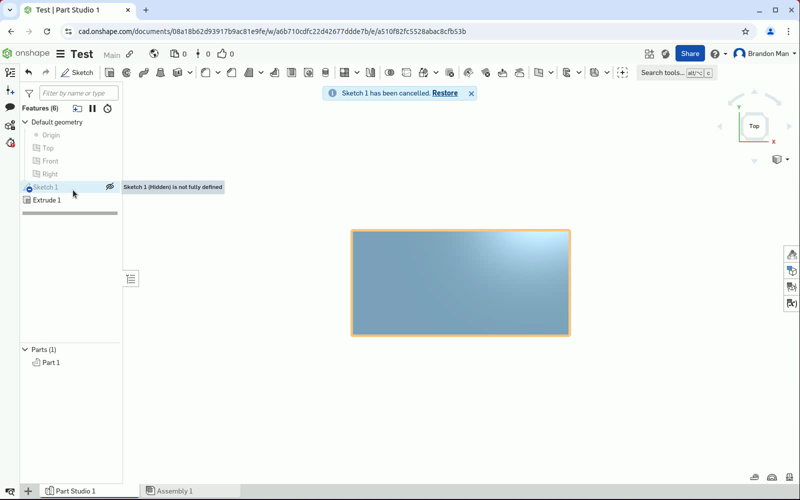
click(73, 189)
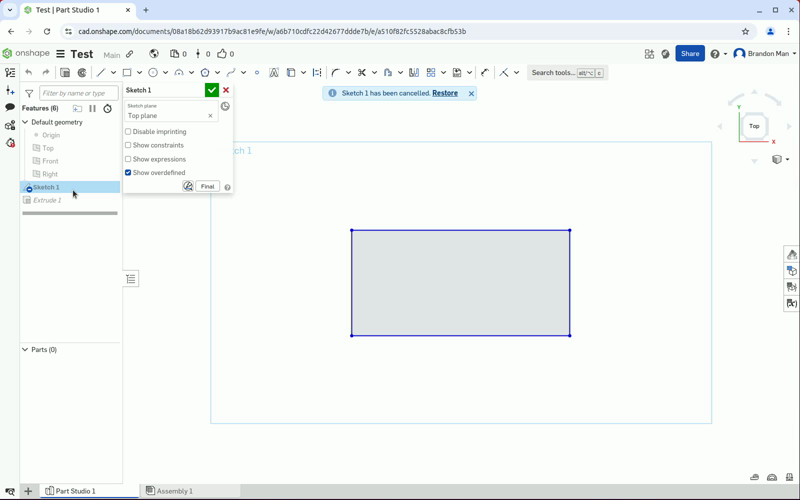
mouse_move(229, 92)
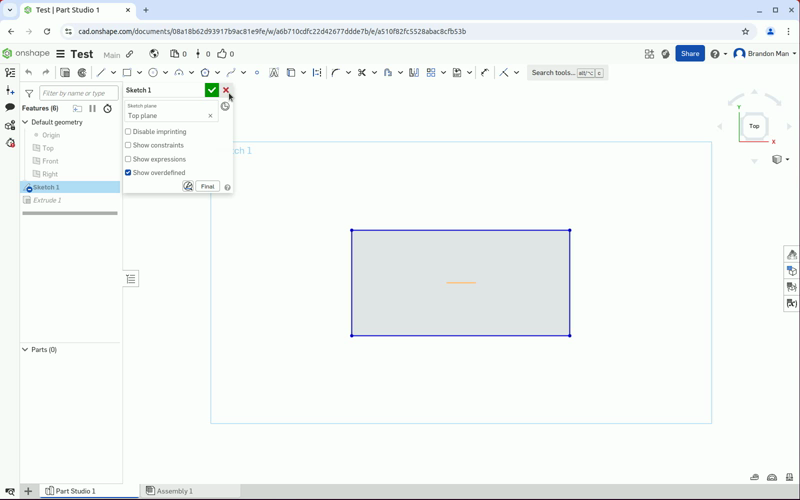
click(229, 92)
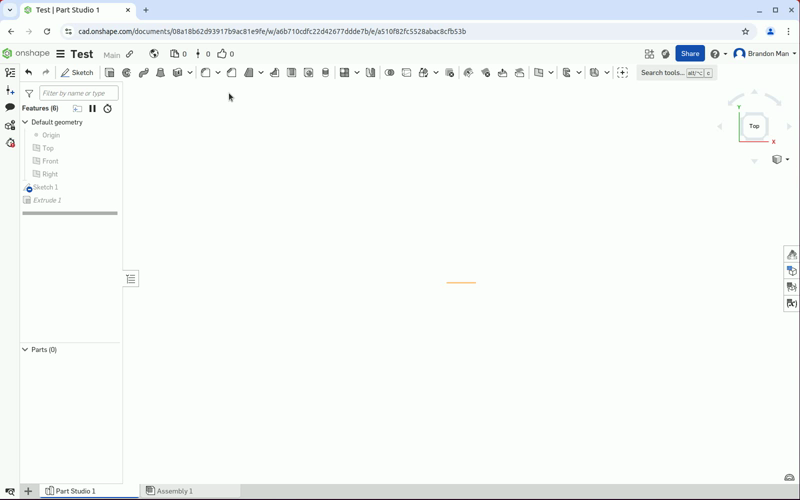
mouse_move(73, 352)
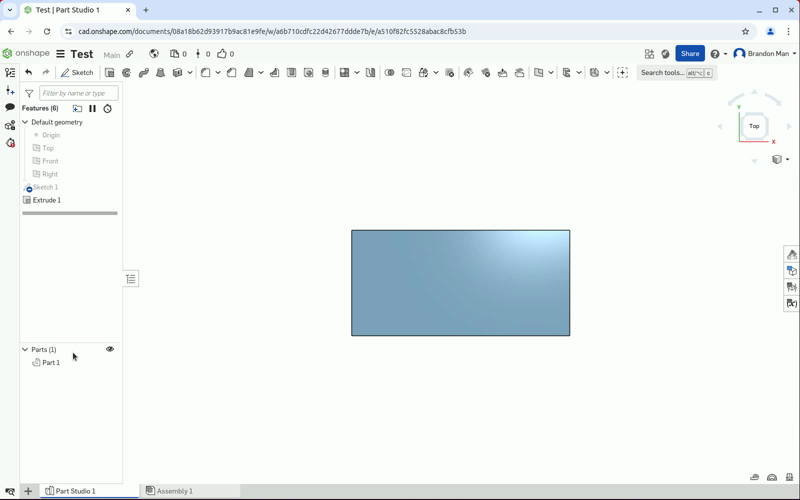
key(y)
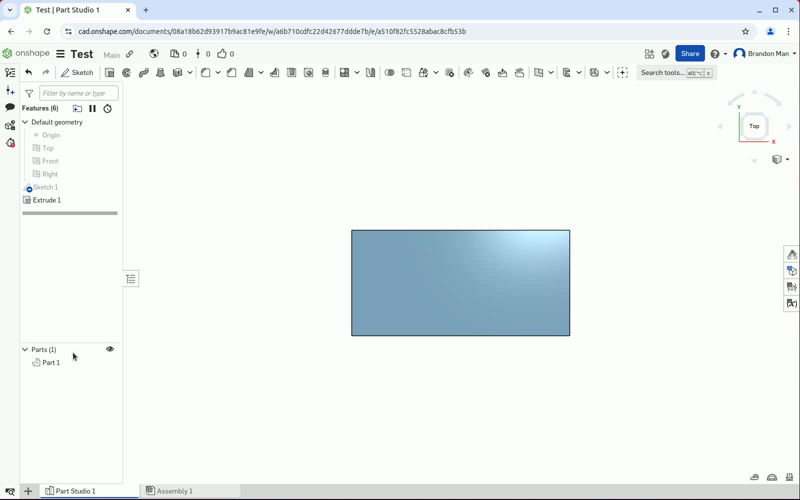
key(shift+p)
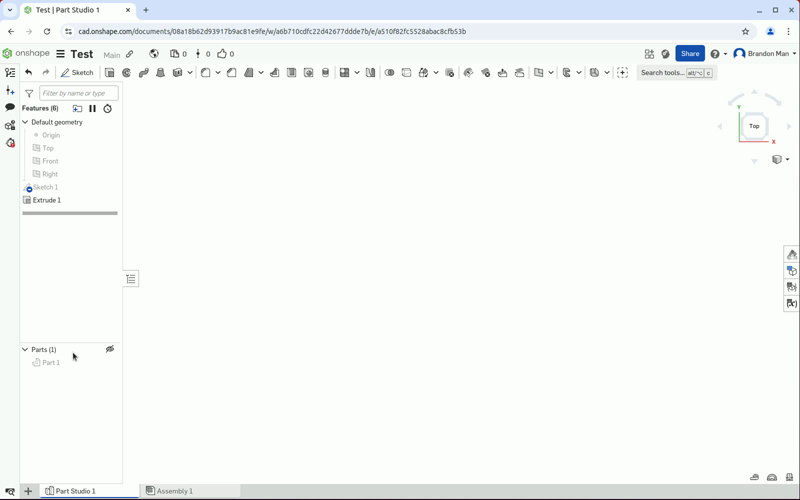
key(space)
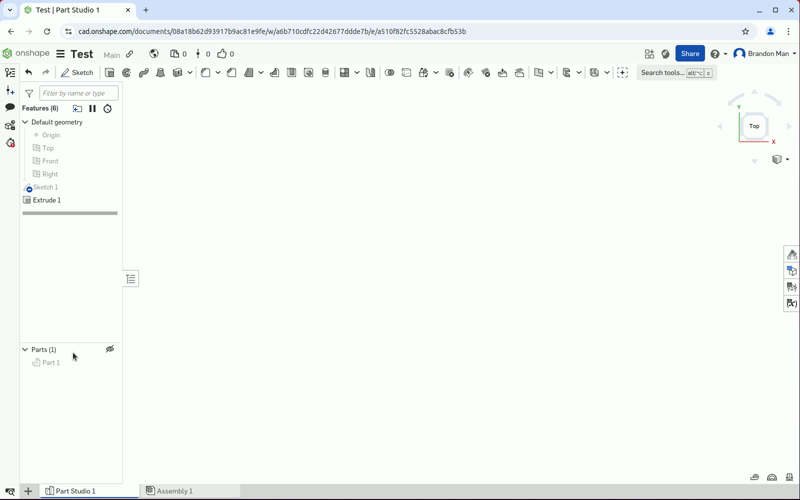
key_down(shift)
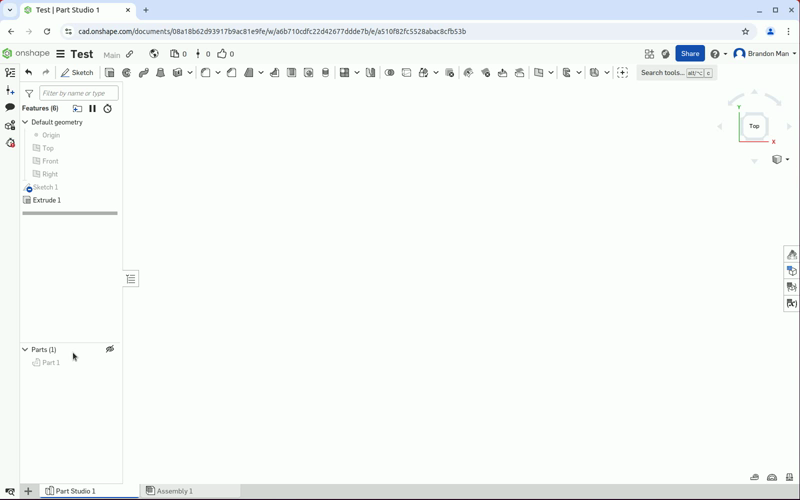
key(up)
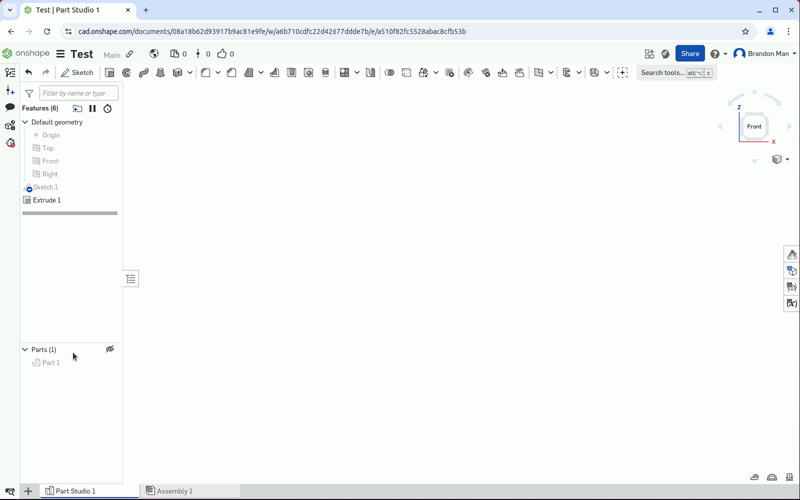
key_up(shift)
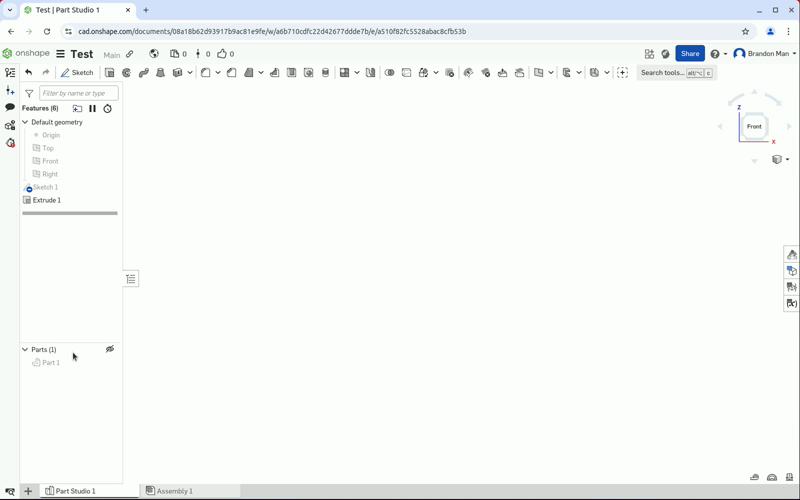
key(space)
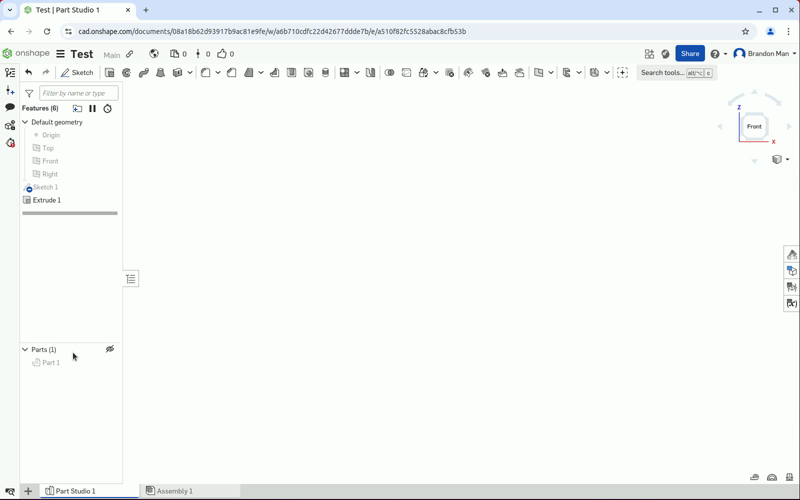
key_down(shift)
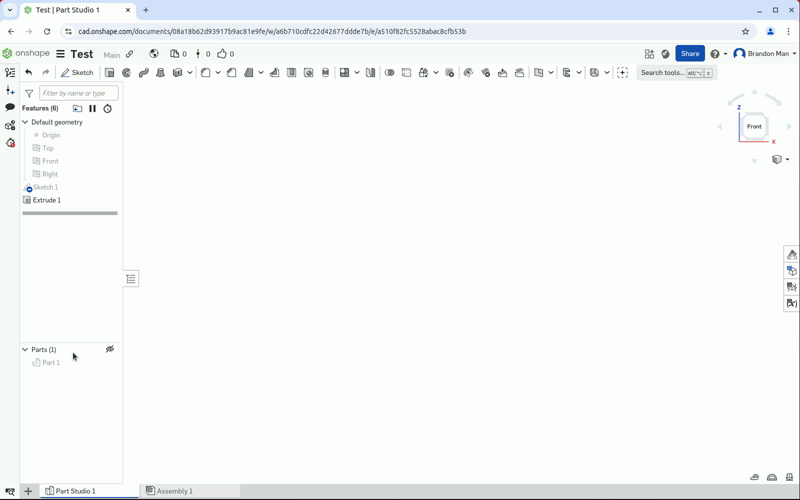
key(left)
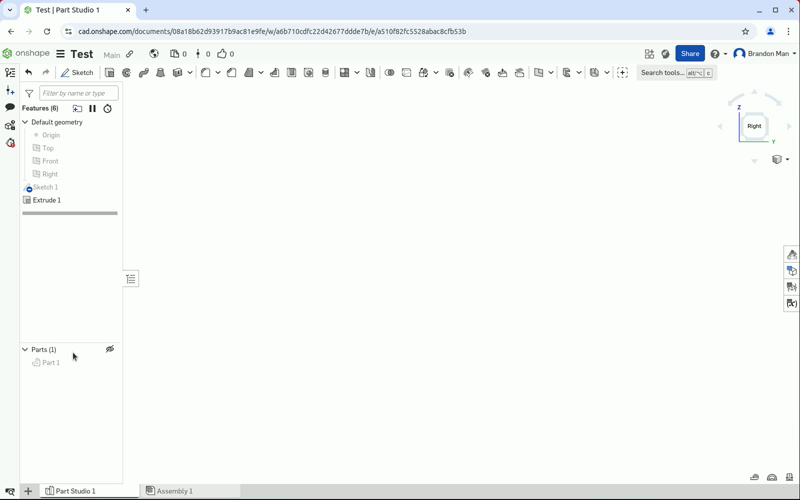
key_up(shift)
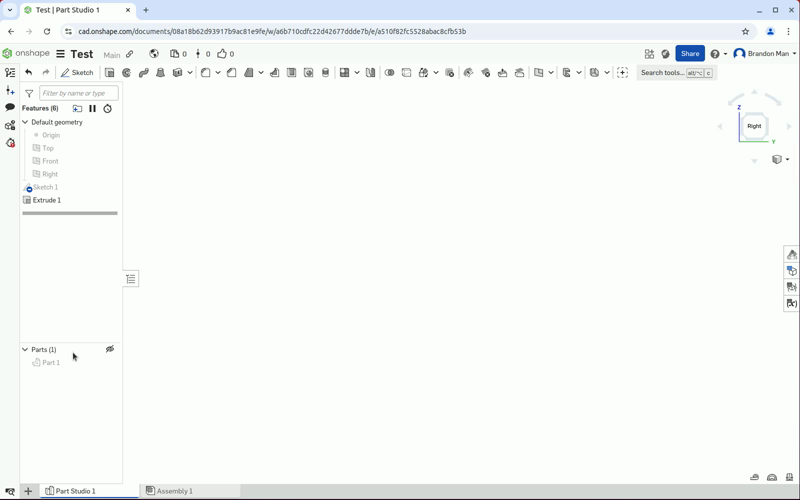
mouse_move(73, 352)
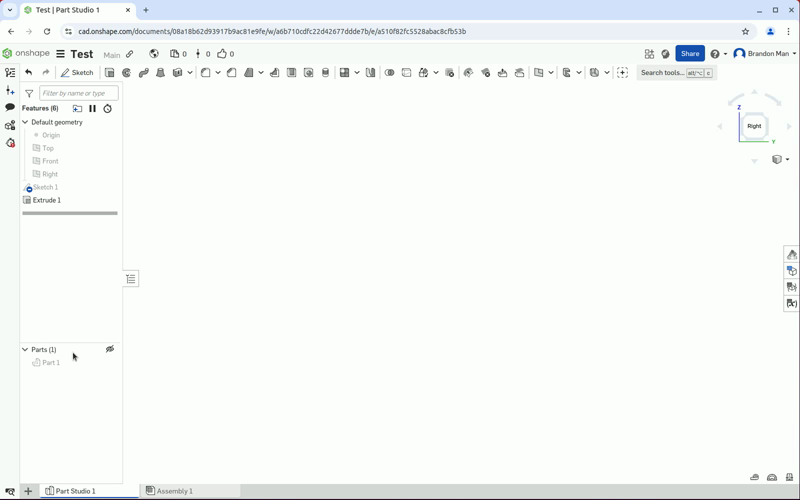
key(shift+y)
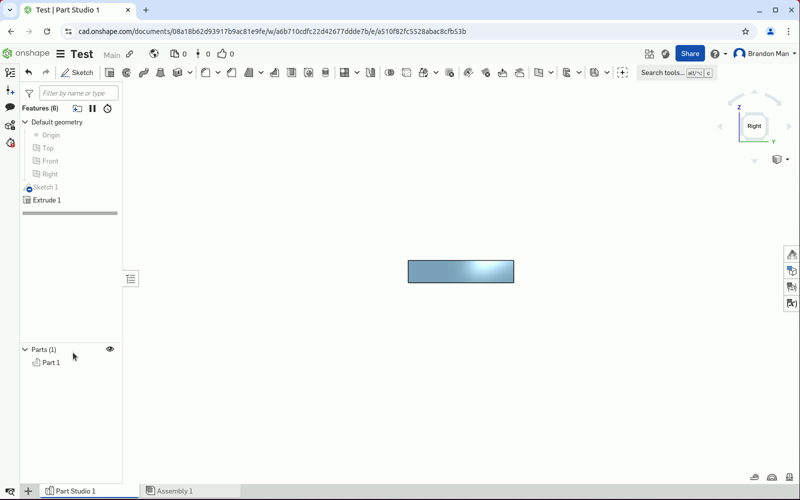
mouse_move(541, 75)
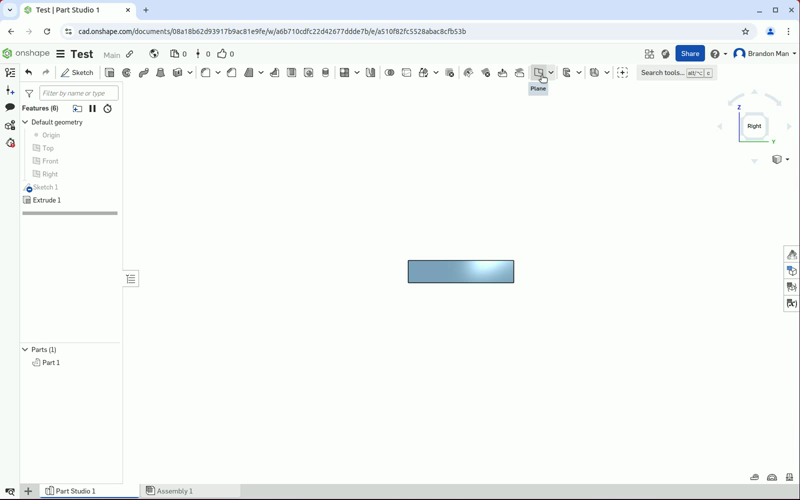
click(541, 75)
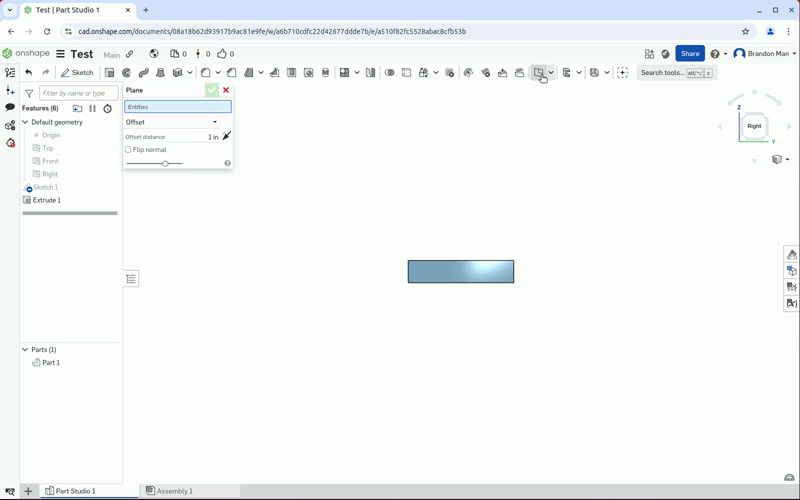
mouse_move(73, 176)
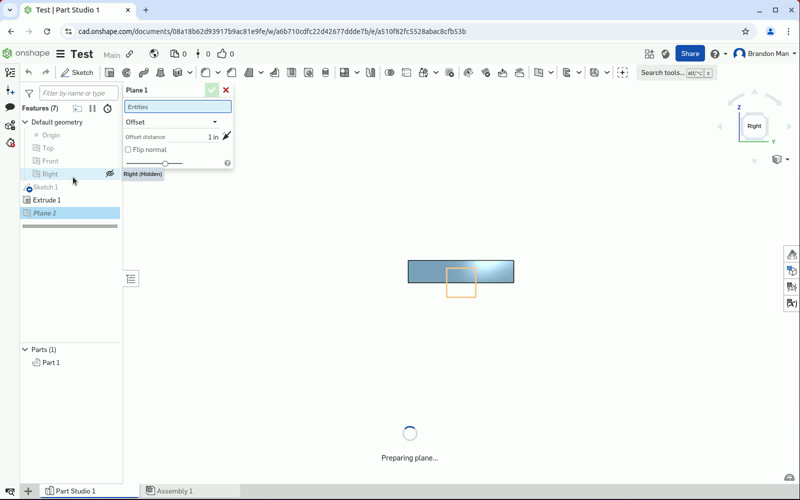
click(73, 176)
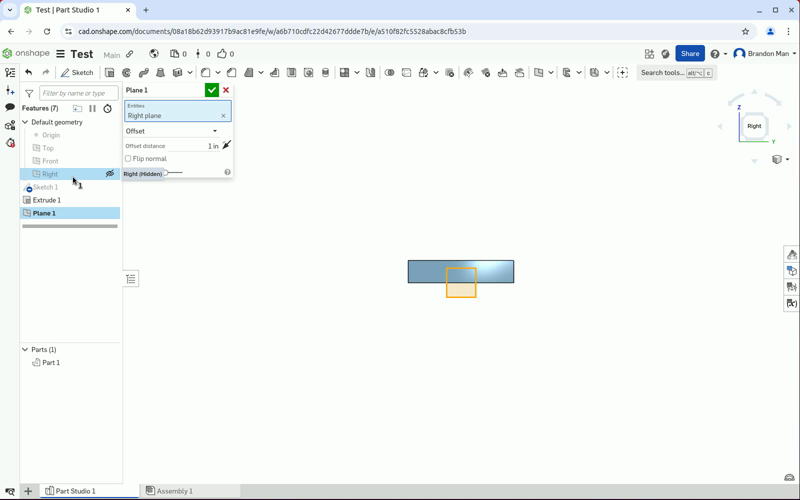
key(tab, 2)
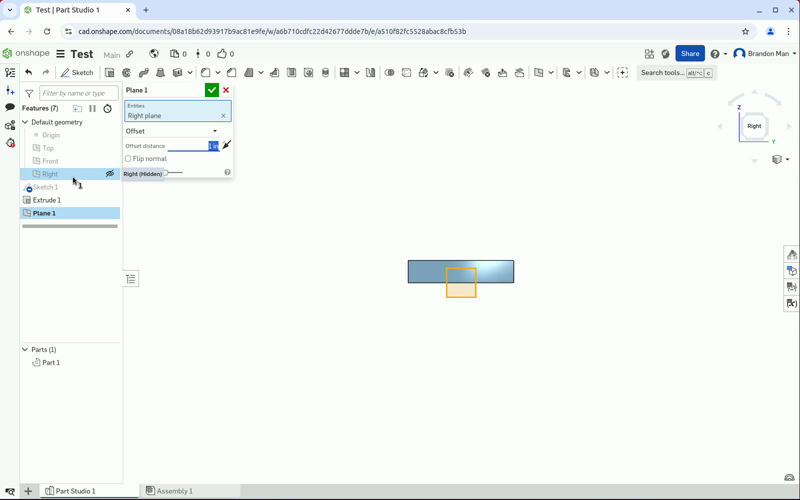
text(22.4)
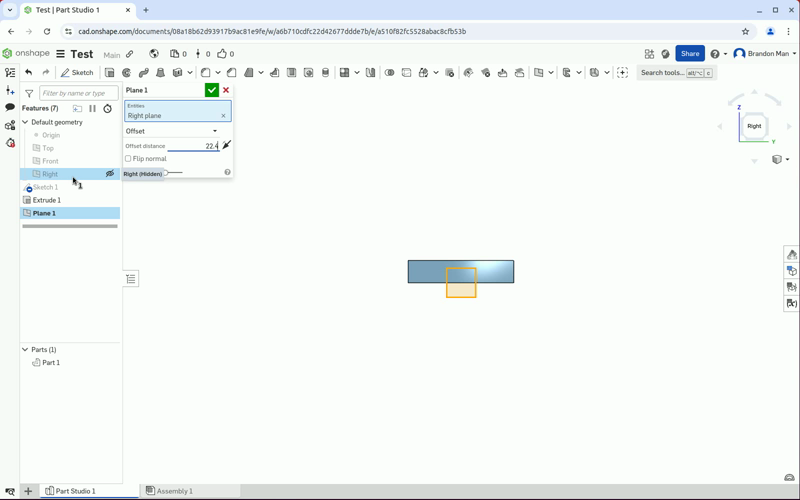
key(enter, 2)
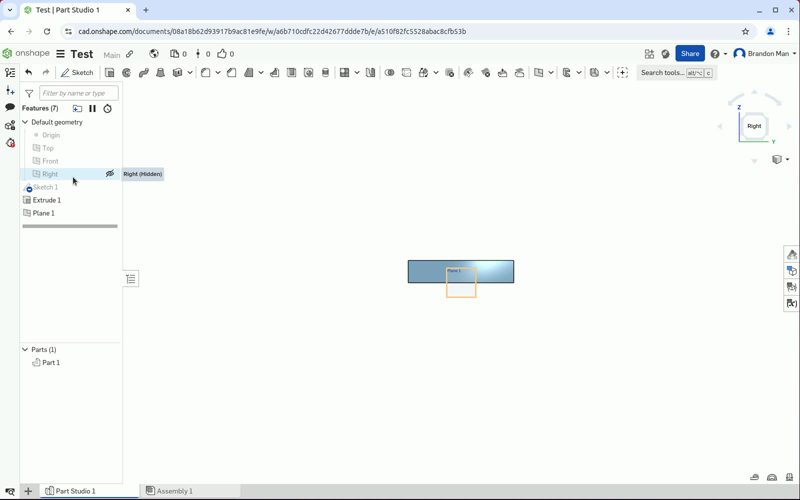
key(shift+s)
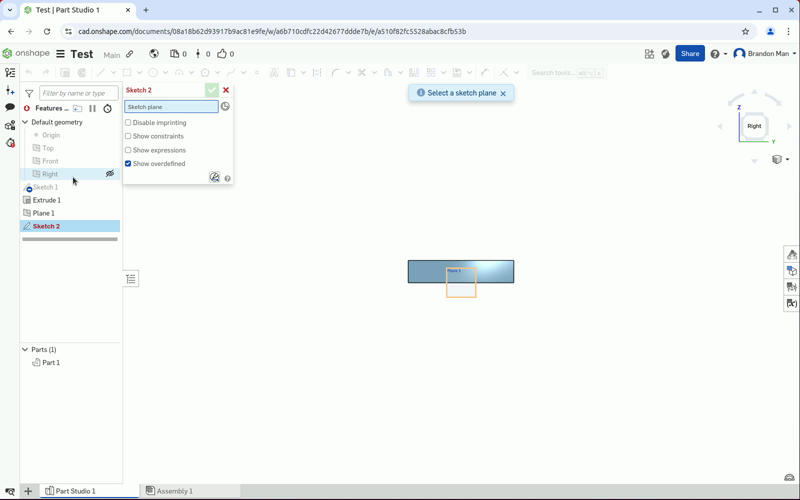
mouse_move(73, 215)
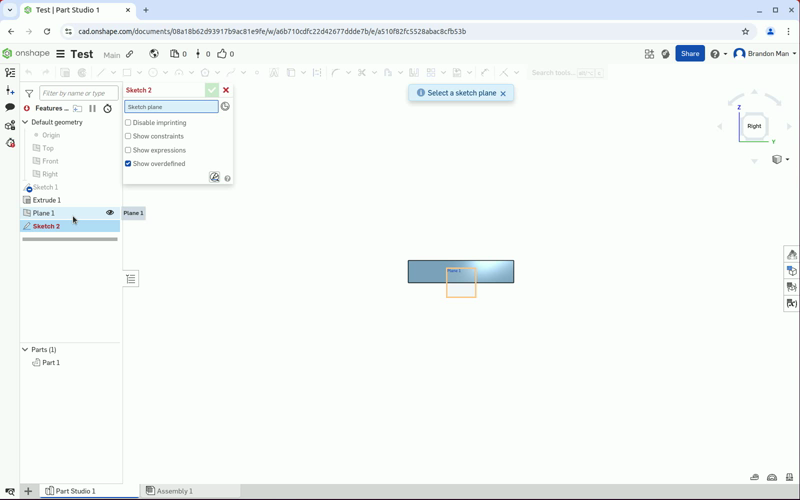
click(73, 215)
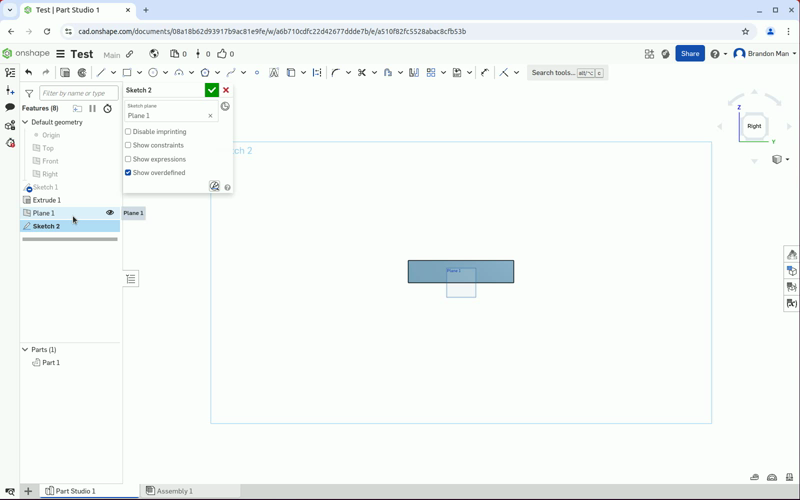
mouse_move(73, 352)
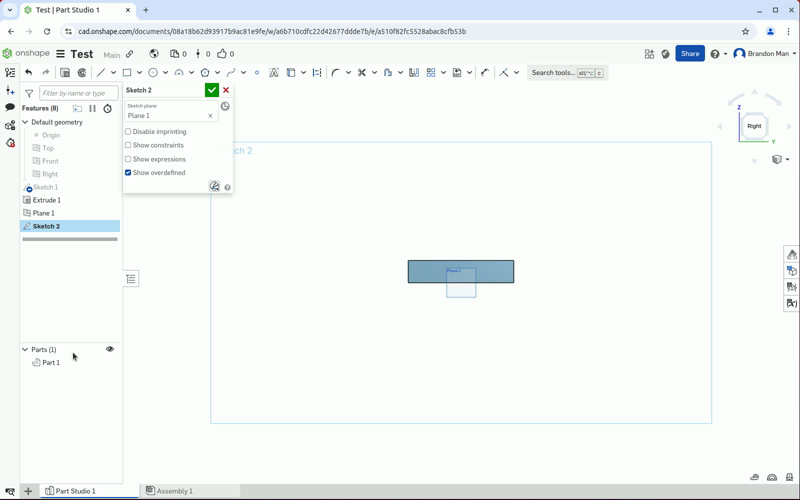
key(y)
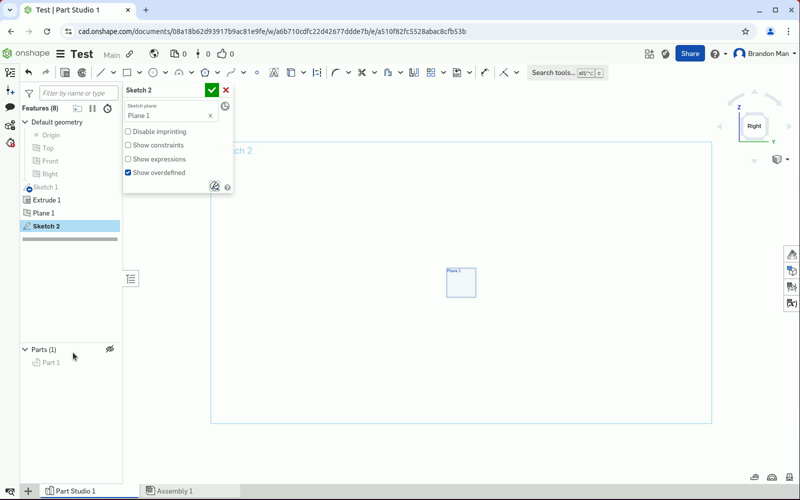
key(l)
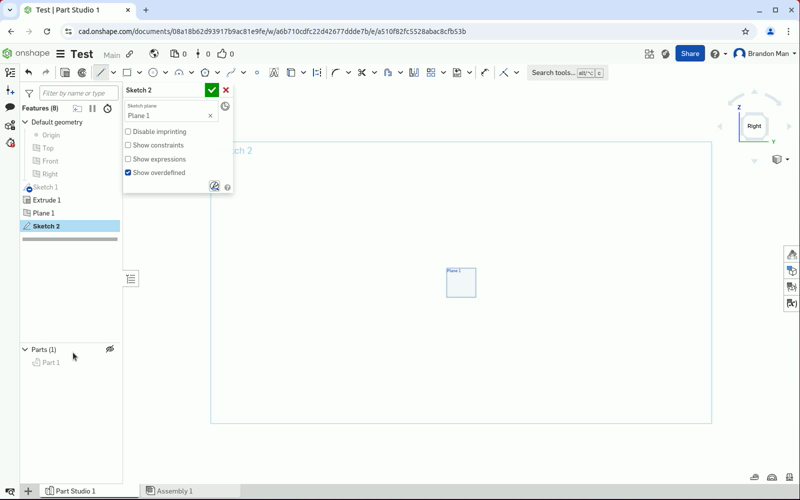
key_down(shift)
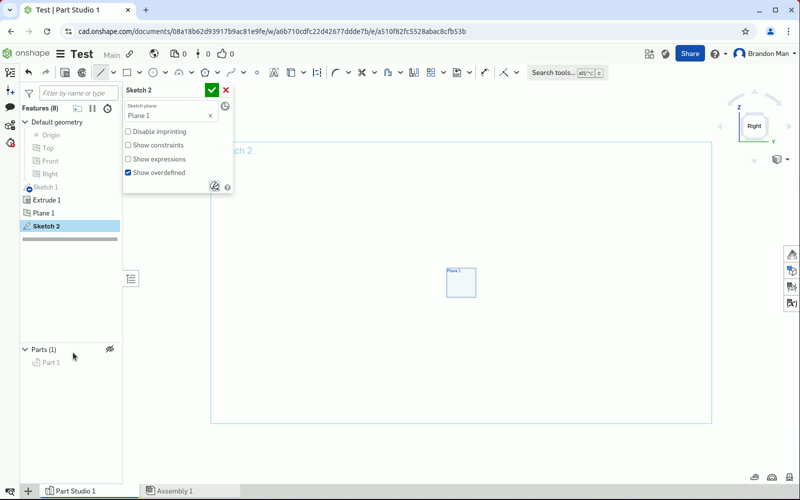
mouse_move(407, 282)
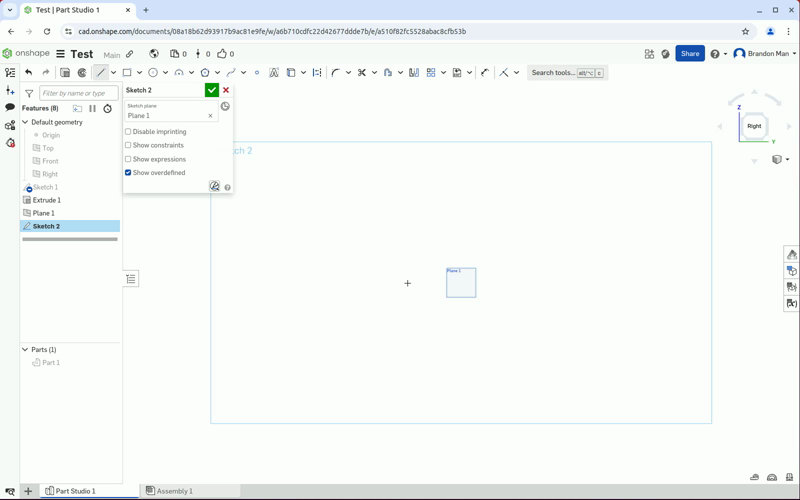
click(407, 282)
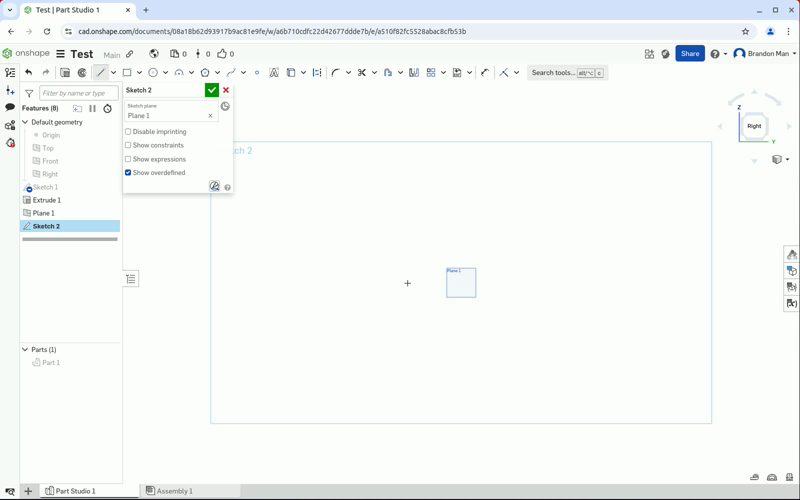
key_up(shift)
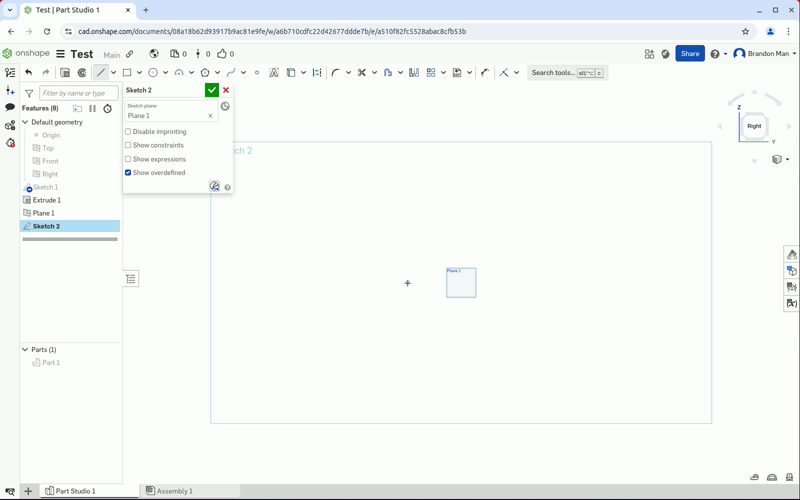
key_down(shift)
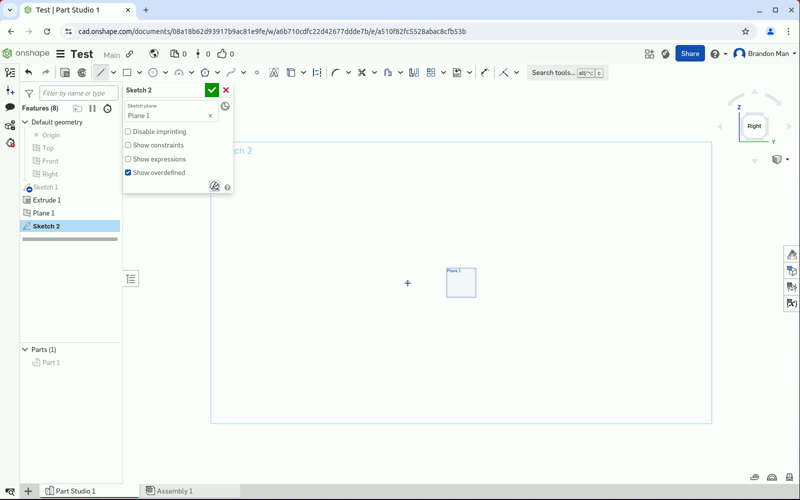
mouse_move(513, 282)
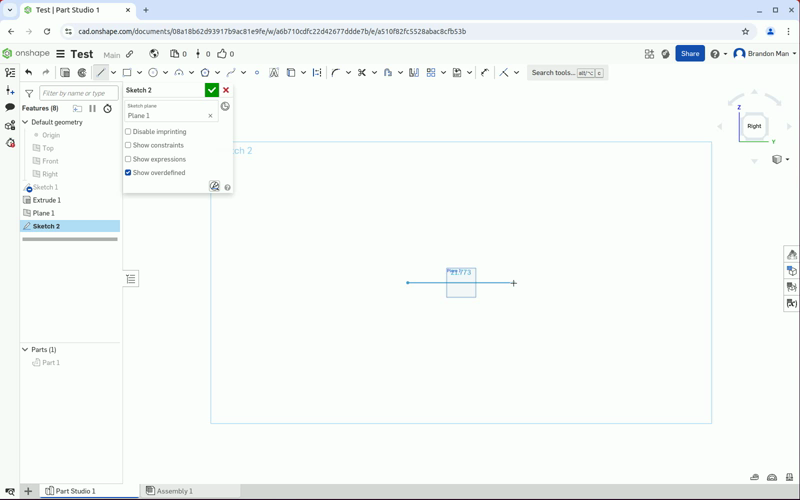
click(513, 282)
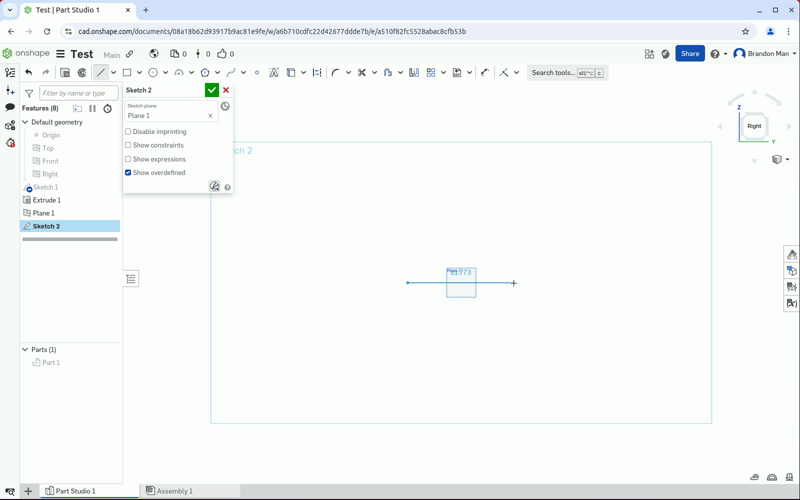
key_up(shift)
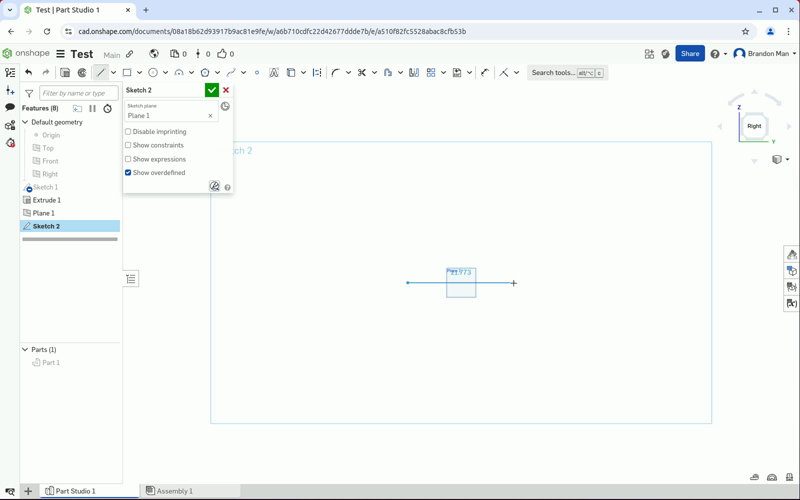
key_down(shift)
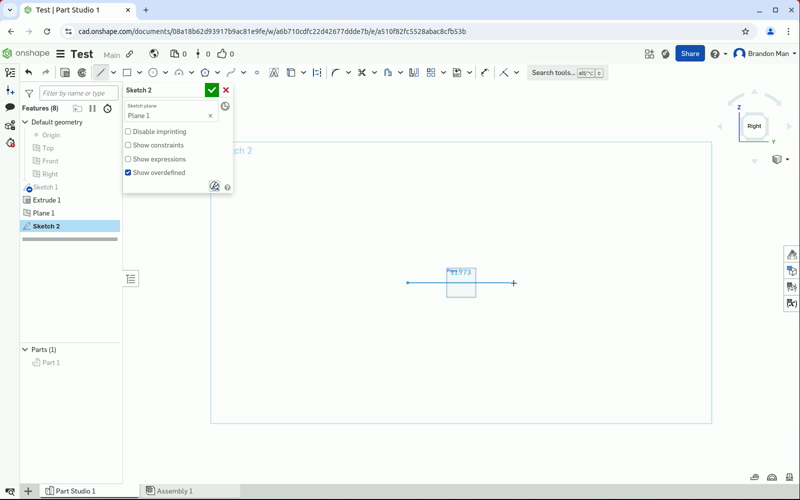
mouse_move(543, 282)
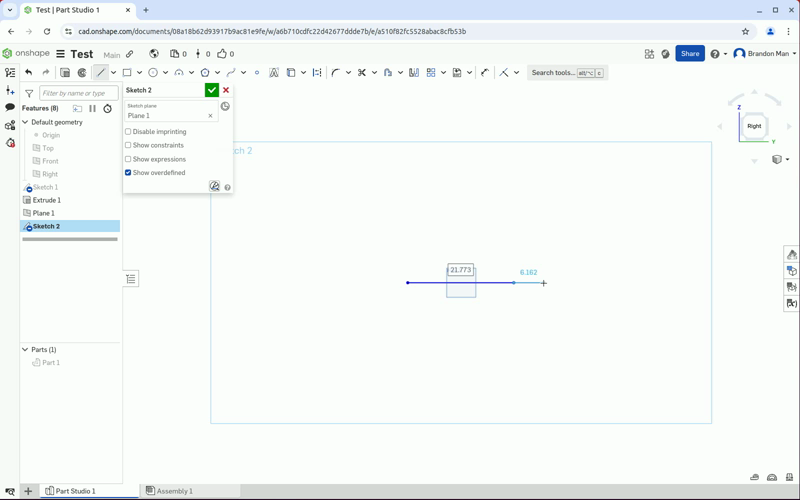
mouse_move(513, 260)
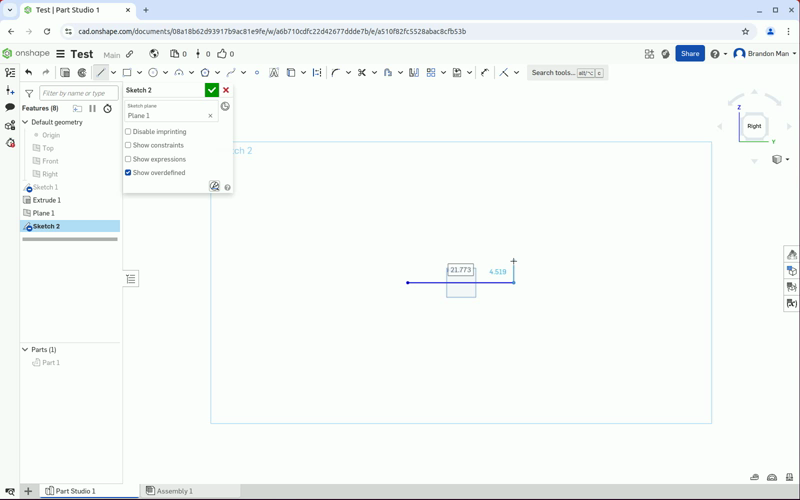
click(513, 260)
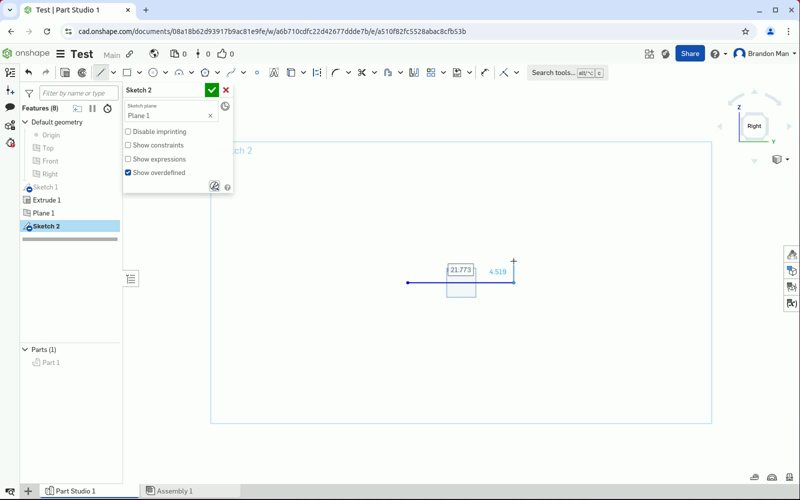
key_up(shift)
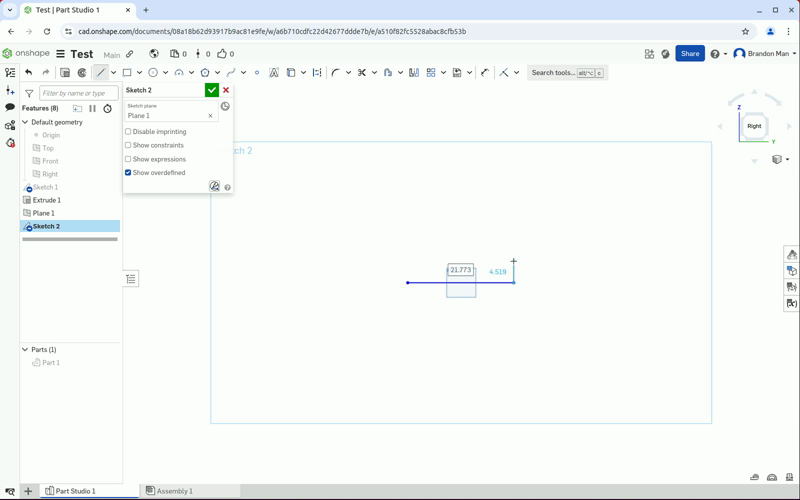
key_down(shift)
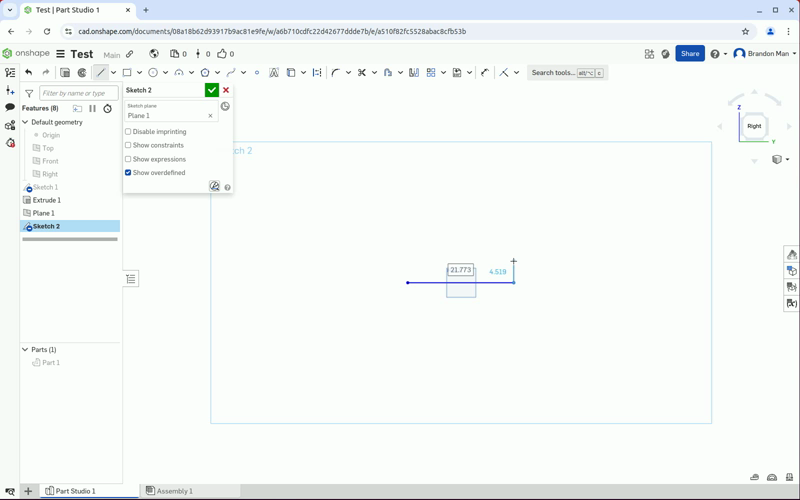
mouse_move(407, 260)
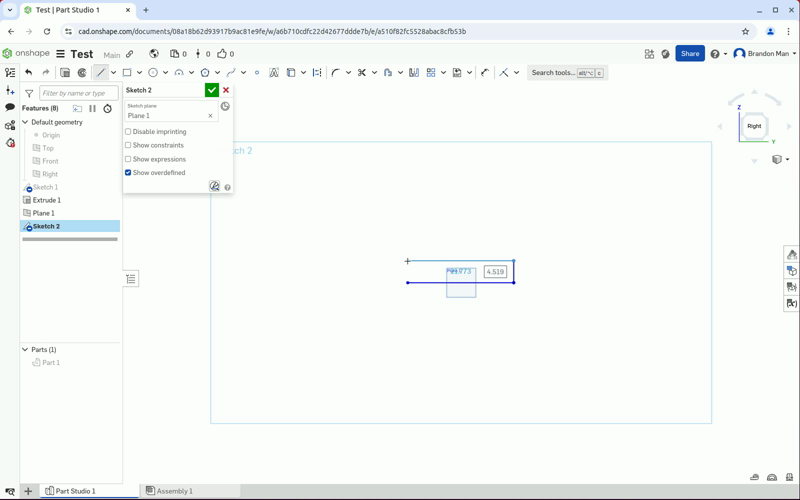
click(407, 260)
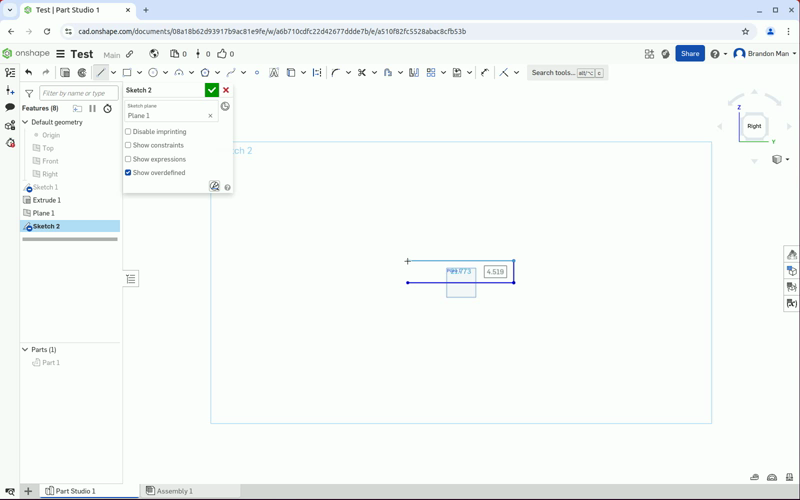
key_up(shift)
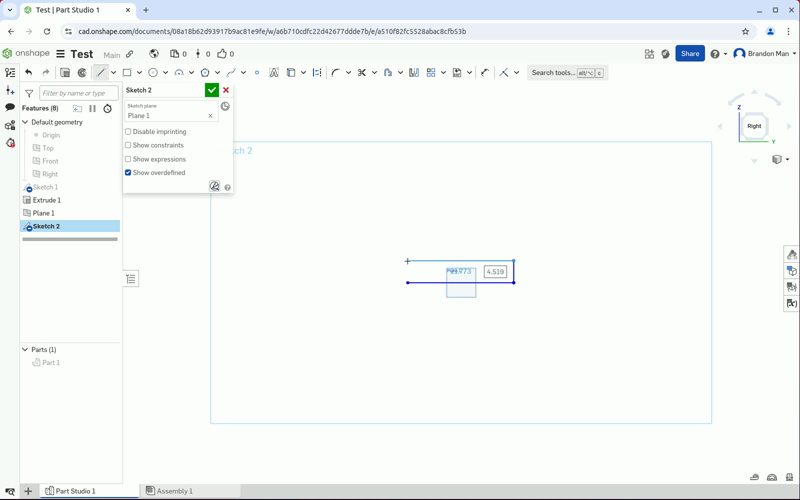
mouse_move(437, 260)
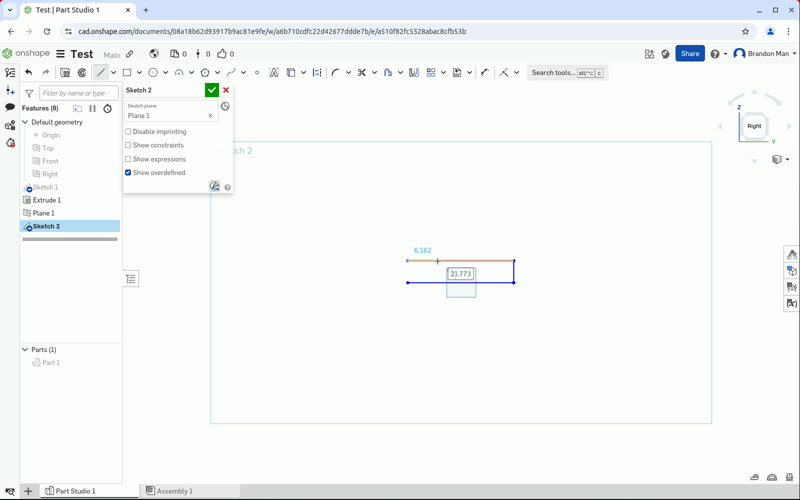
key_down(shift)
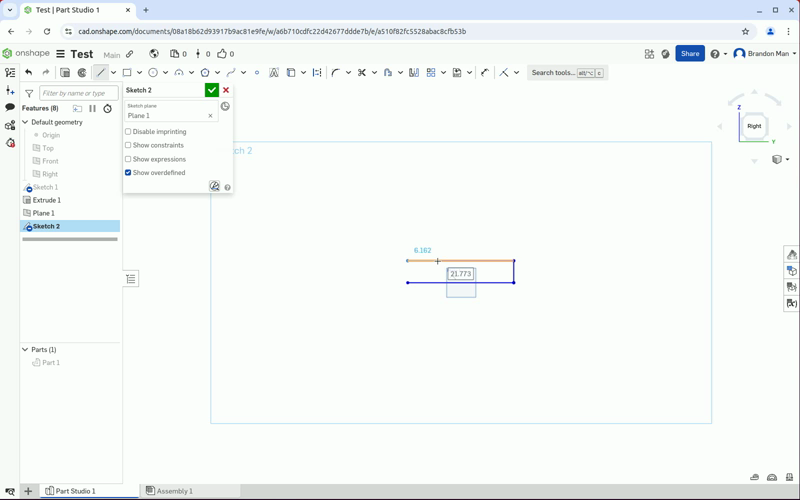
mouse_move(407, 282)
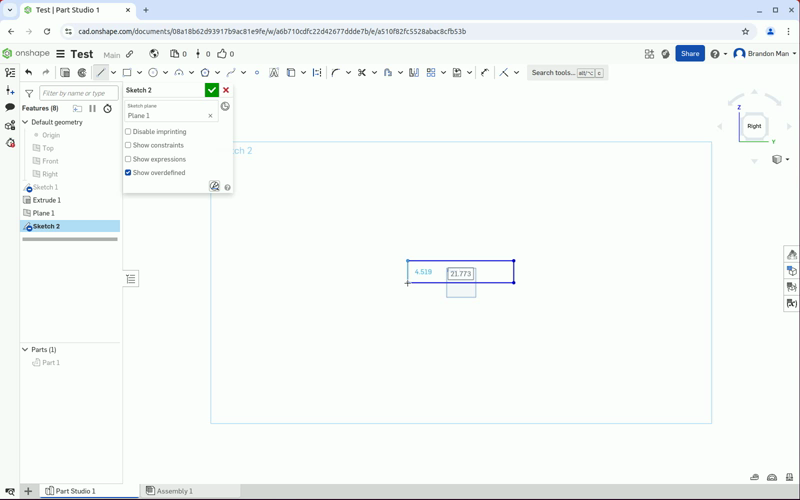
key_up(shift)
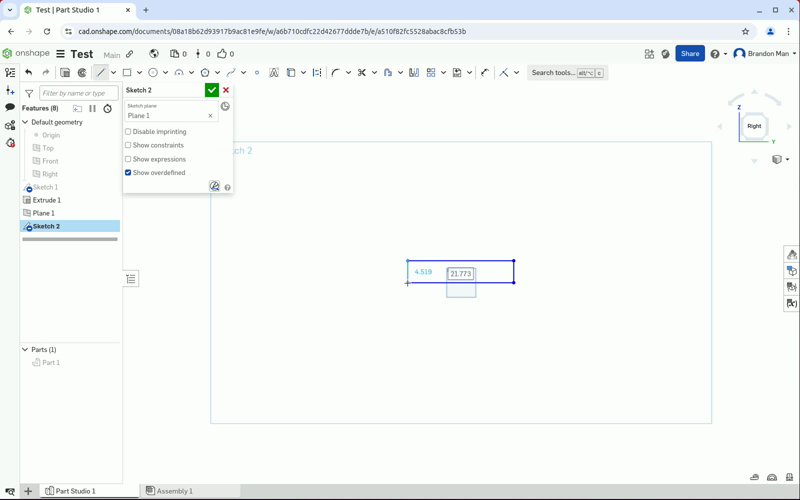
click(407, 282)
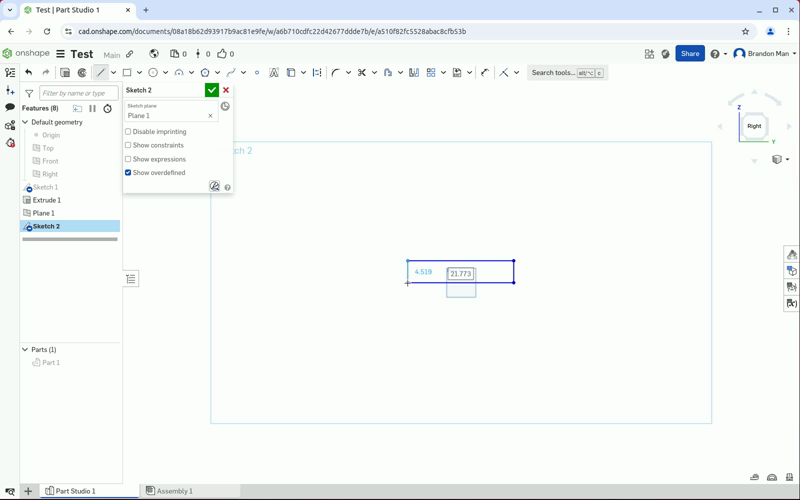
key(esc)
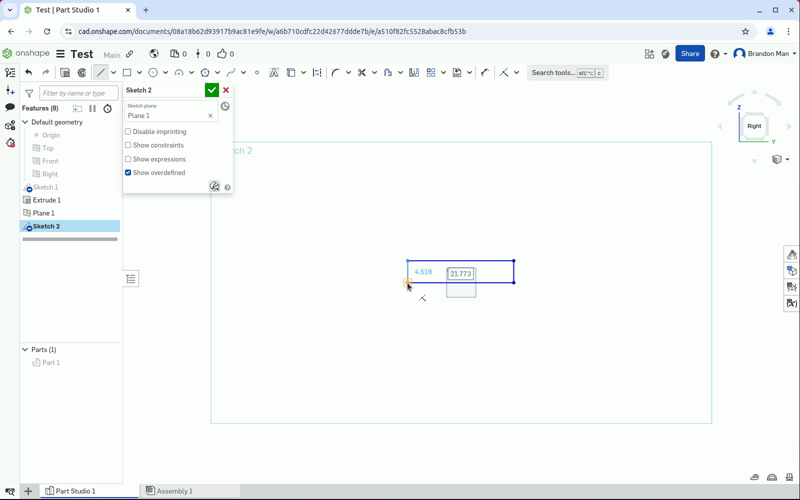
mouse_move(410, 280)
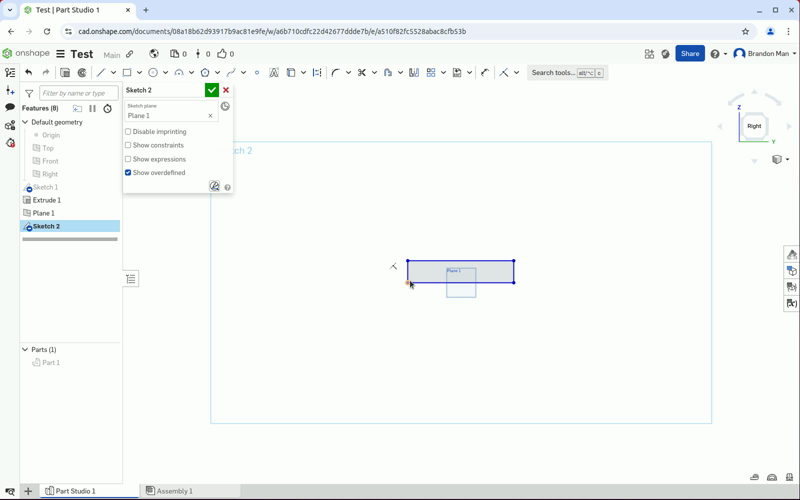
click(410, 280)
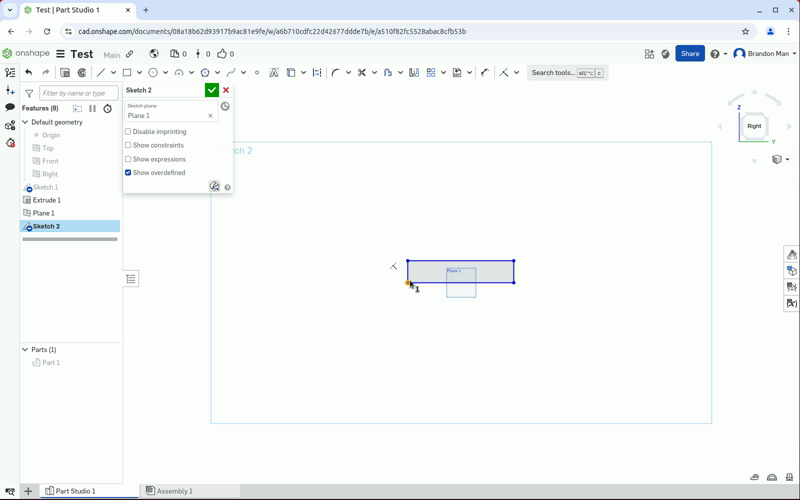
mouse_move(73, 352)
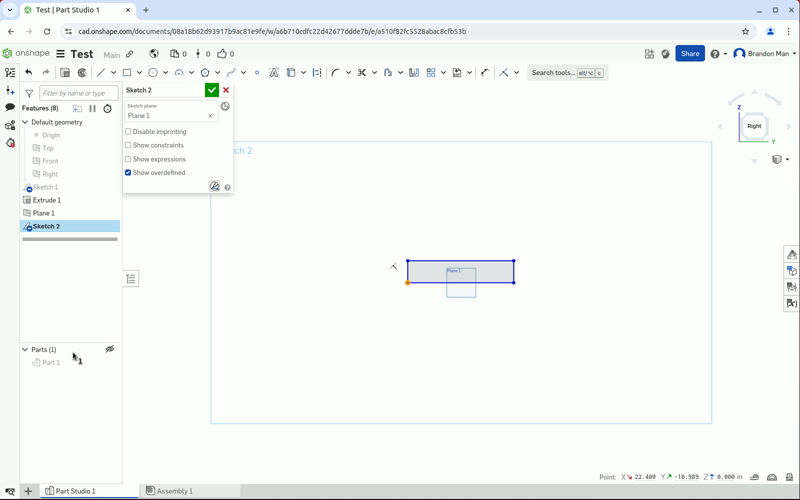
key(shift+y)
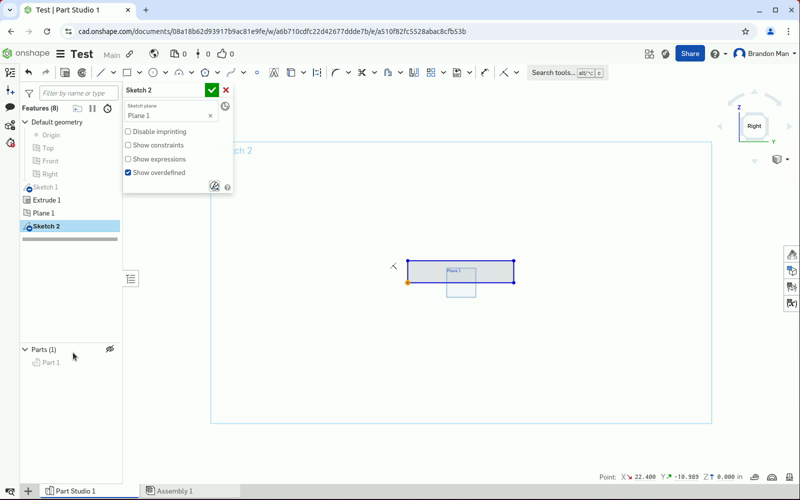
key(shift+e)
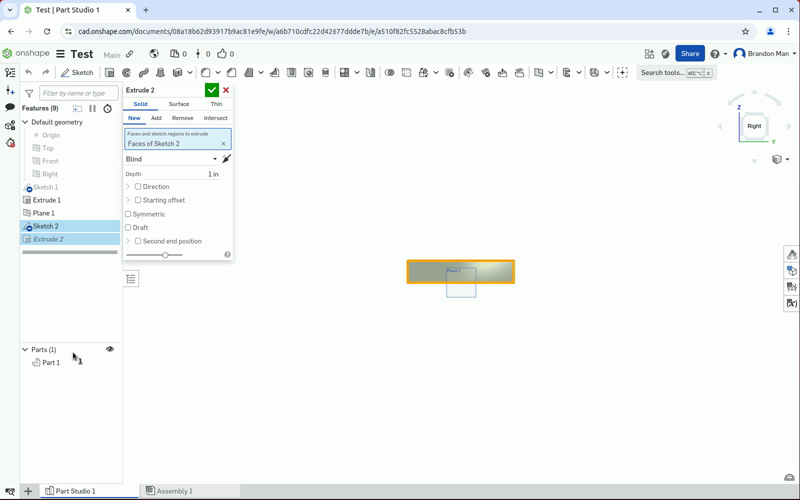
mouse_move(143, 106)
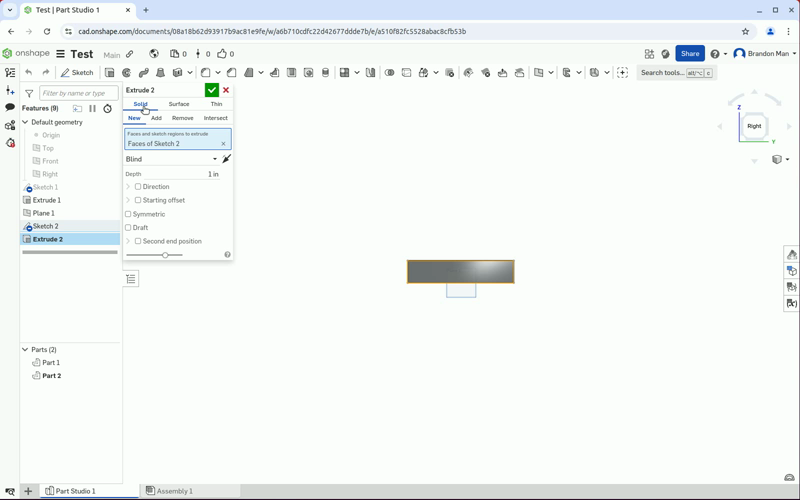
click(143, 106)
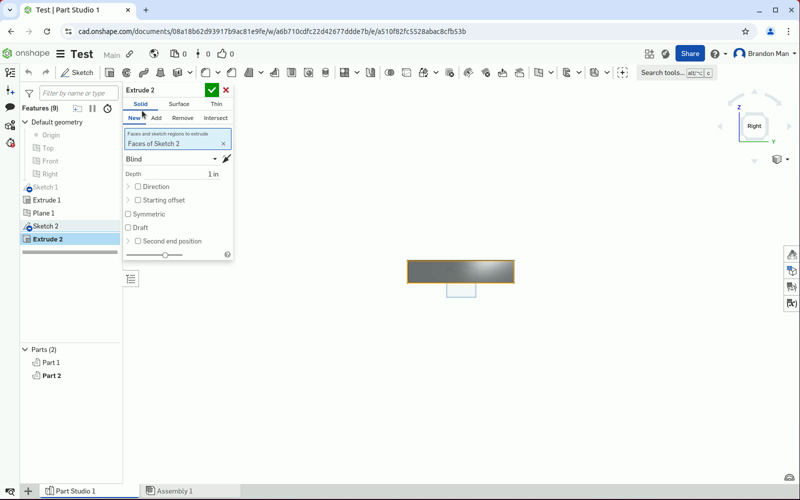
mouse_move(137, 120)
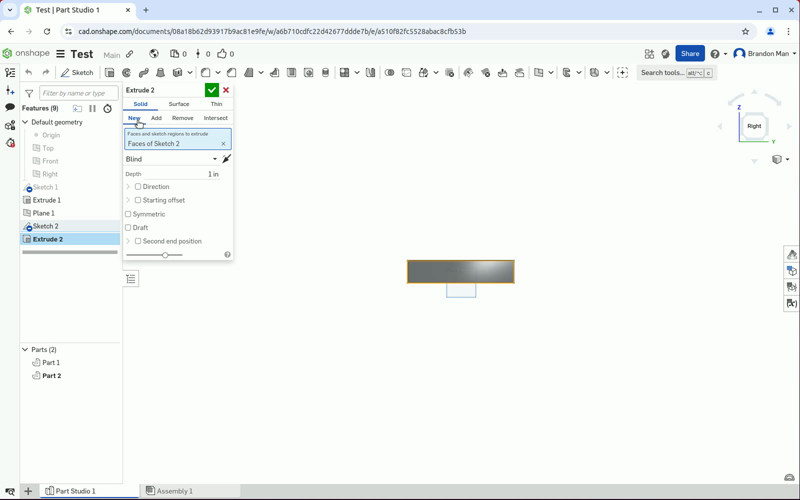
click(137, 120)
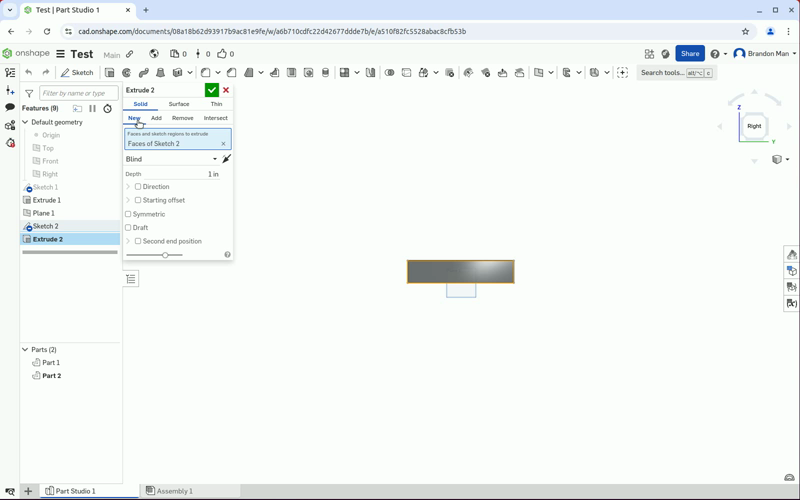
key(tab, 4)
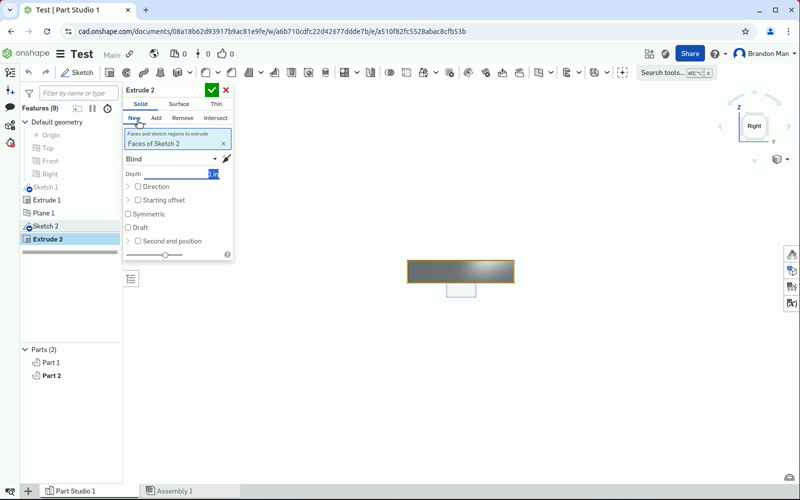
text(0.722)
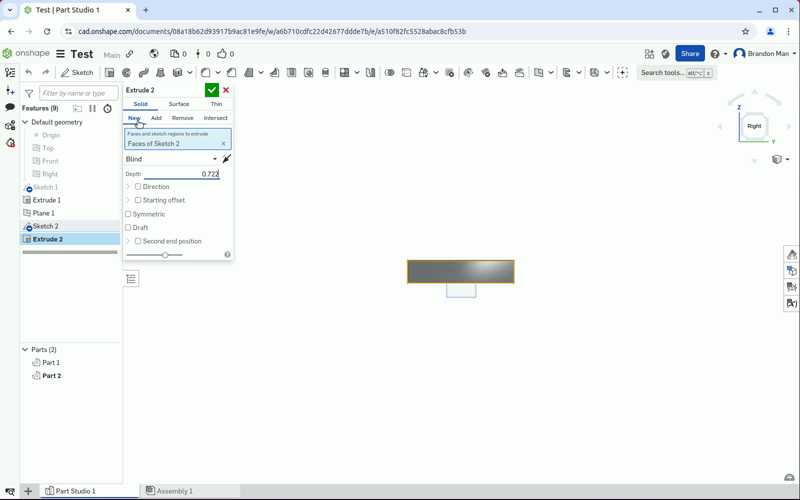
key(enter)
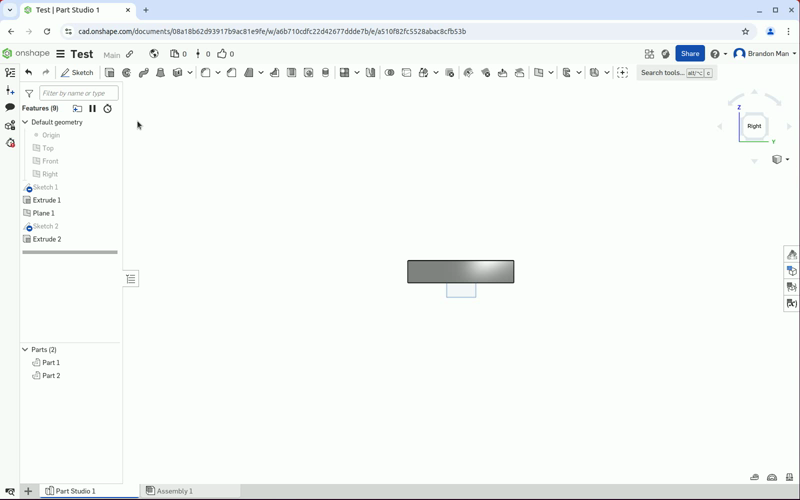
key(shift+h)
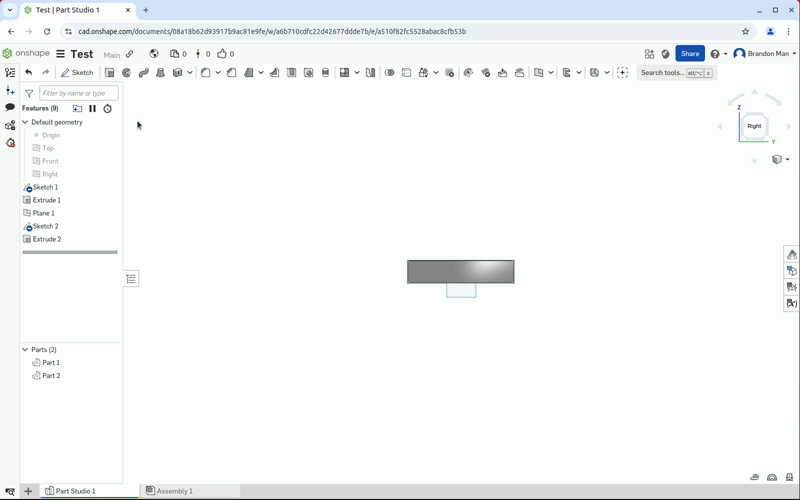
key(shift+h)
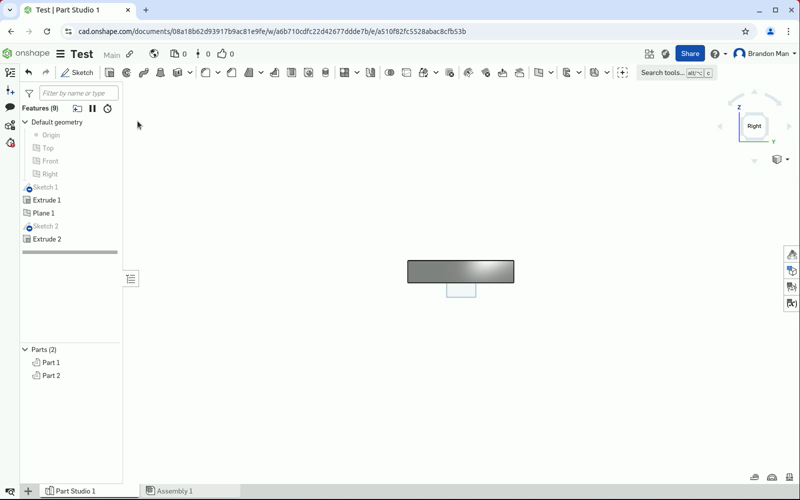
mouse_move(73, 189)
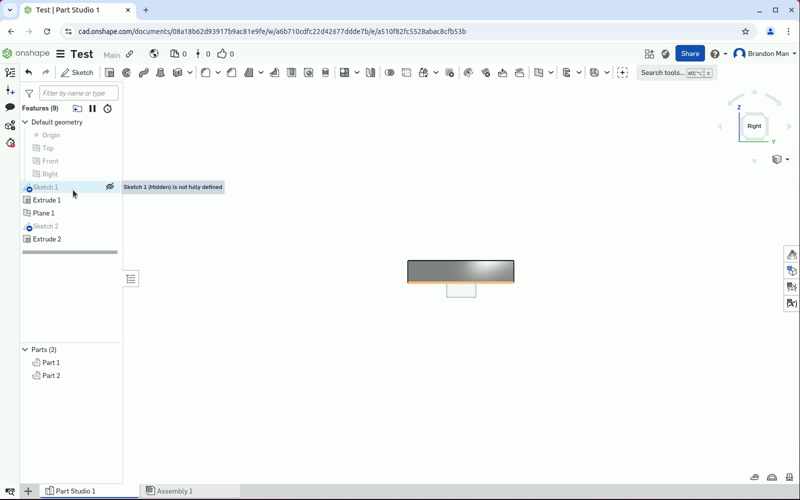
click(73, 189)
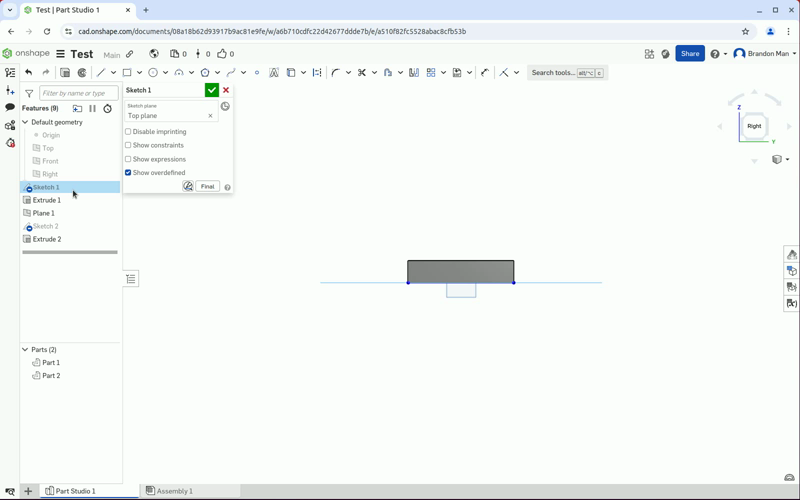
mouse_move(229, 92)
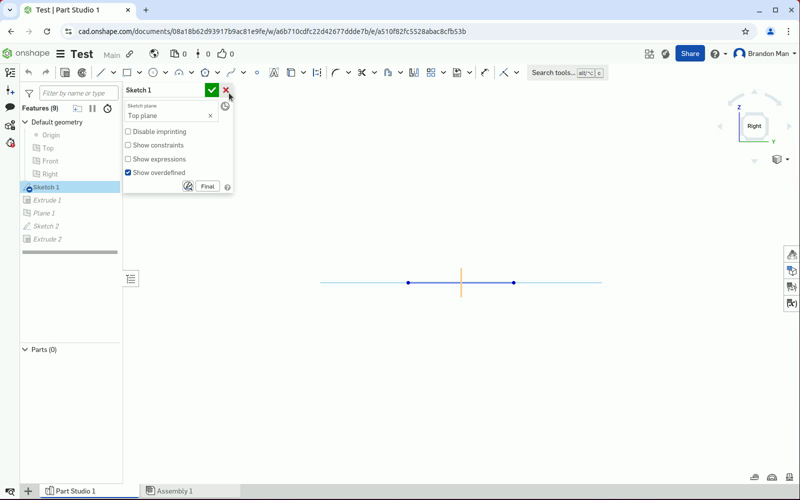
click(229, 92)
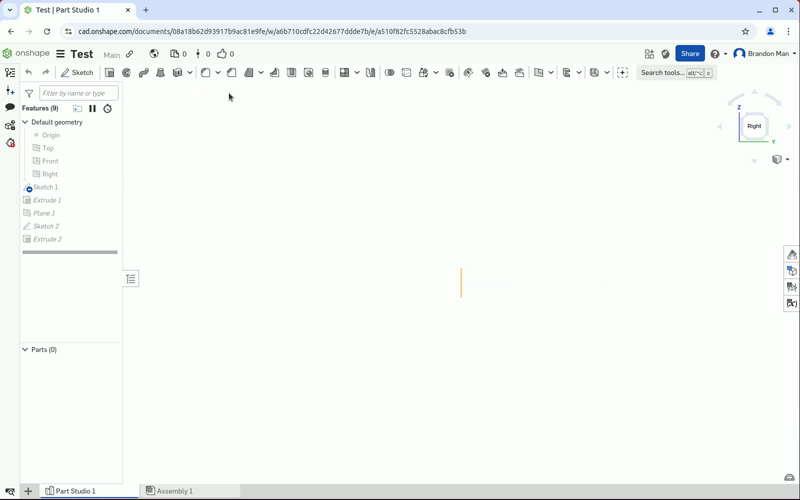
key(shift+s)
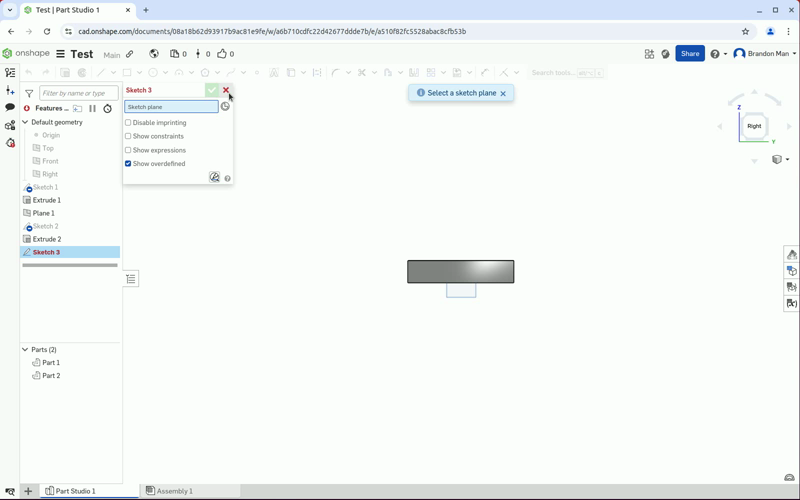
mouse_move(73, 215)
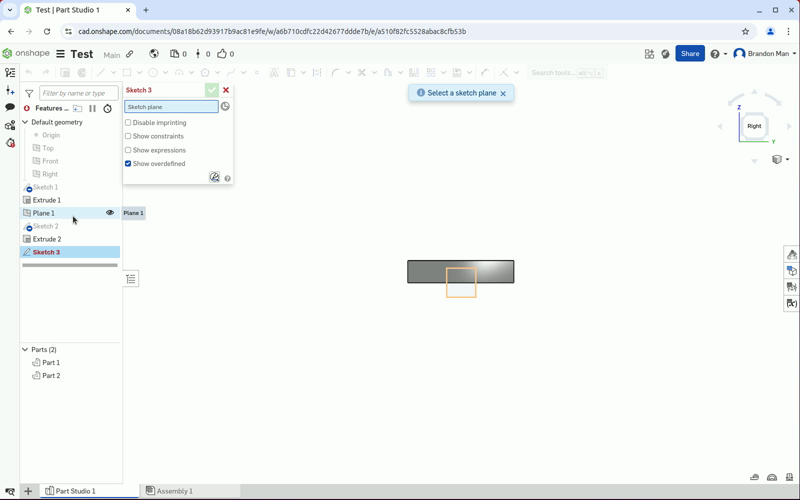
click(73, 215)
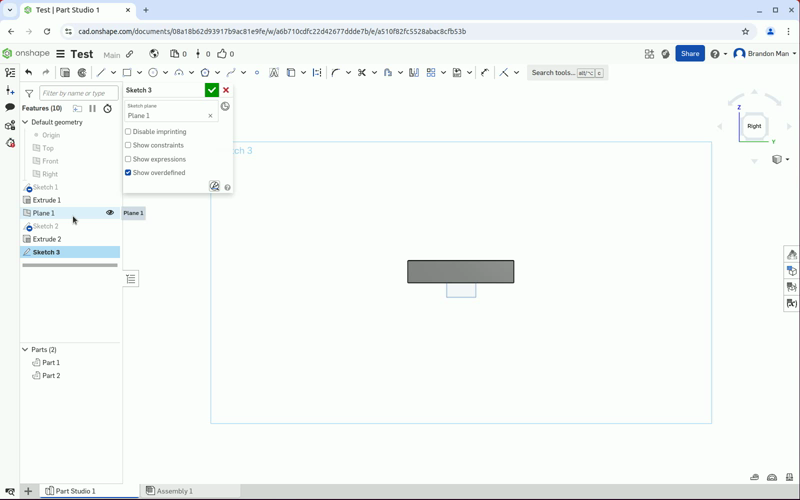
mouse_move(73, 352)
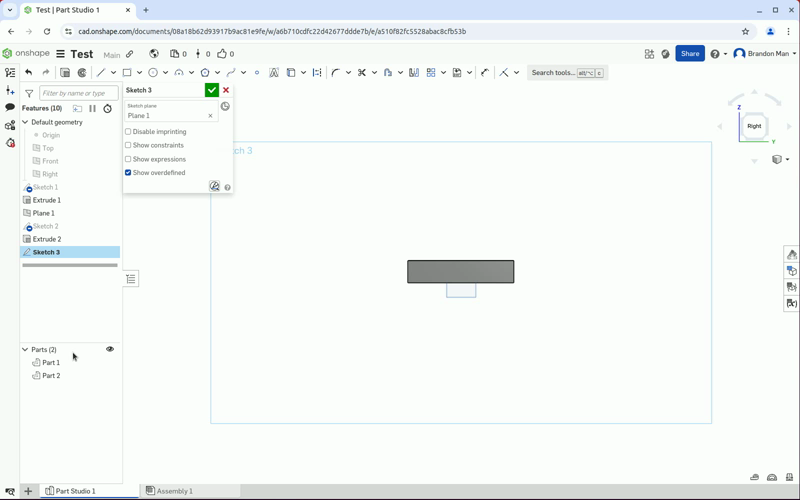
key(y)
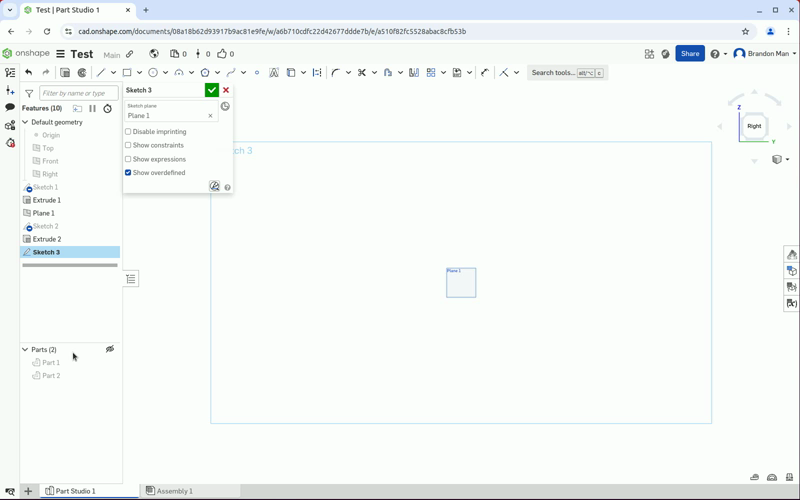
key(l)
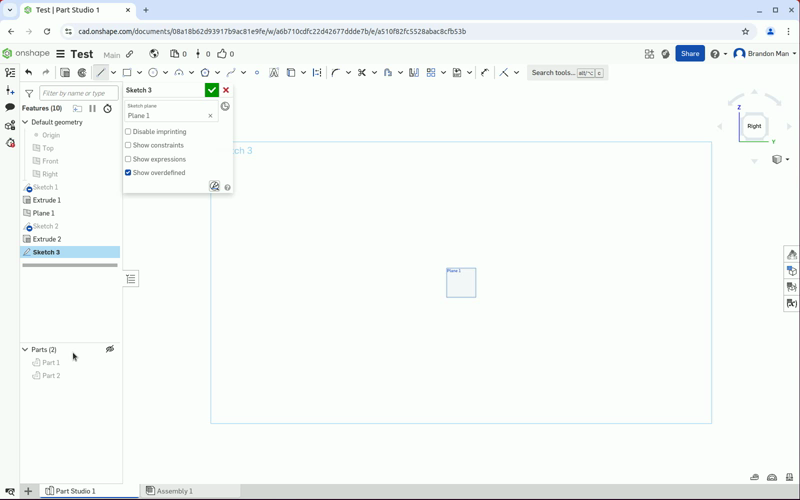
key_down(shift)
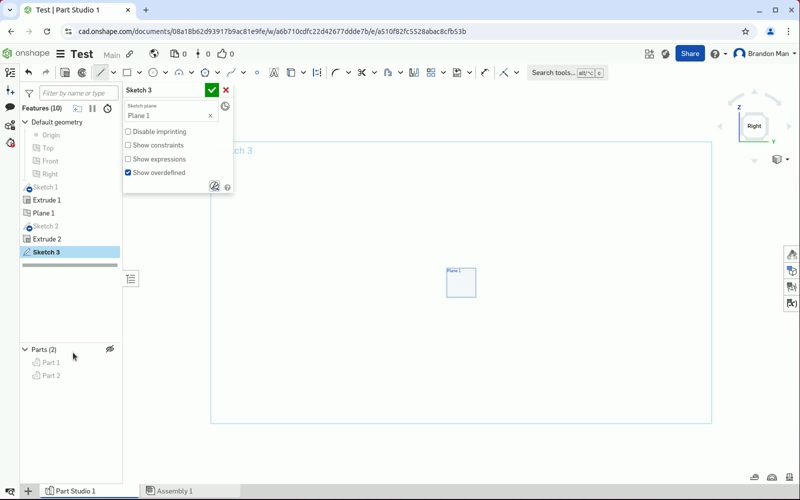
mouse_move(407, 260)
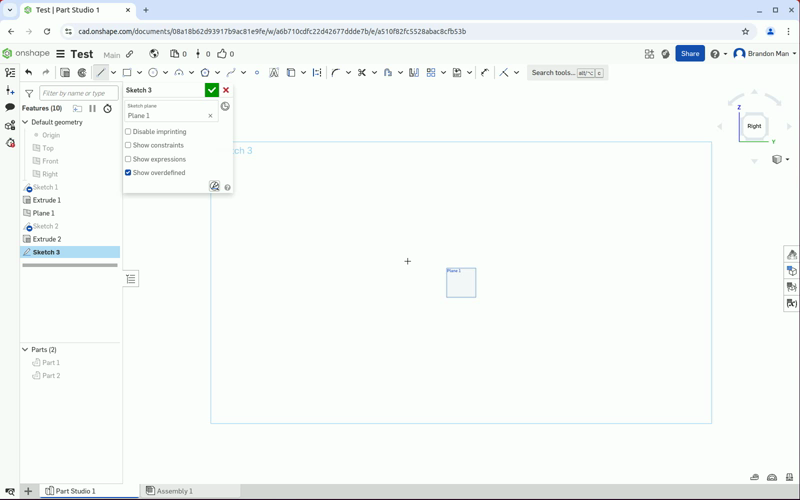
click(407, 260)
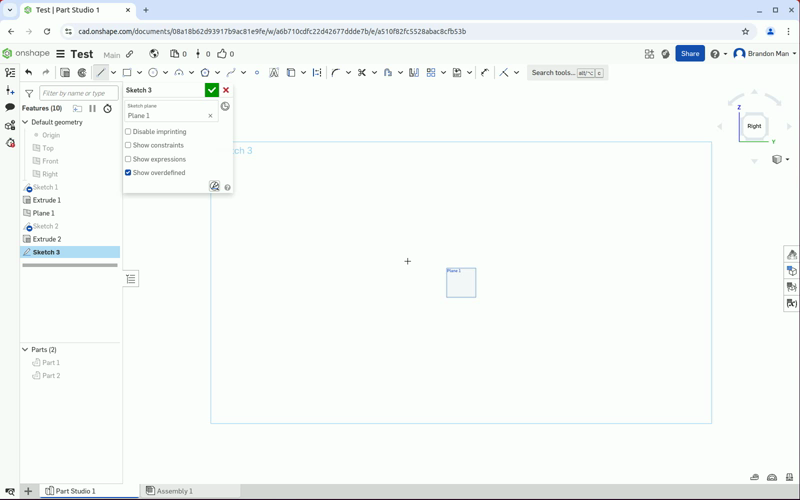
key_up(shift)
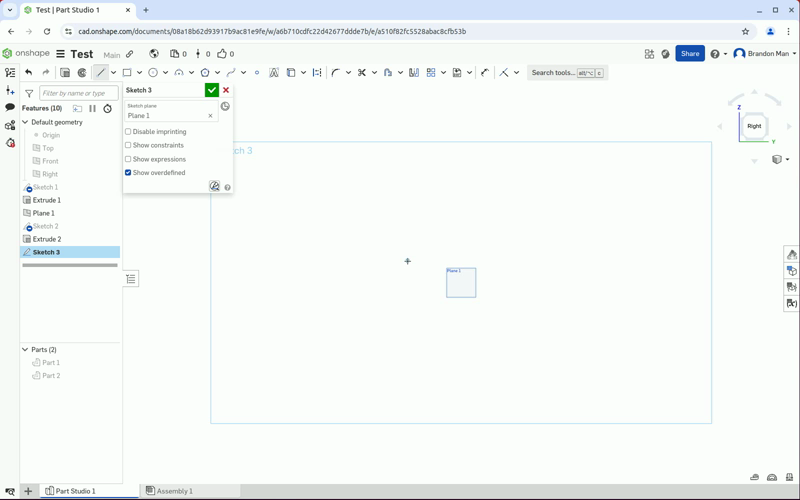
key_down(shift)
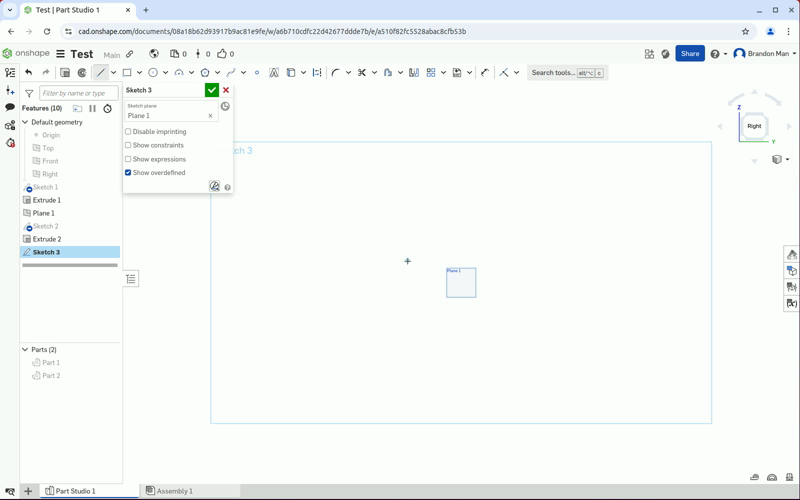
mouse_move(513, 260)
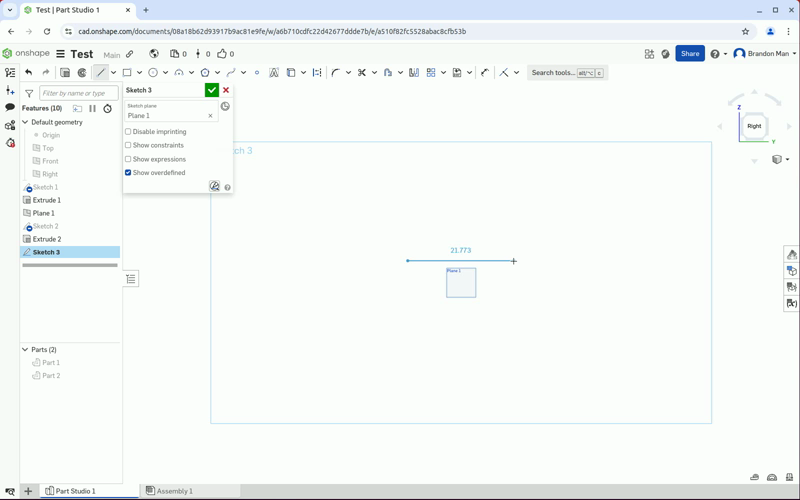
click(513, 260)
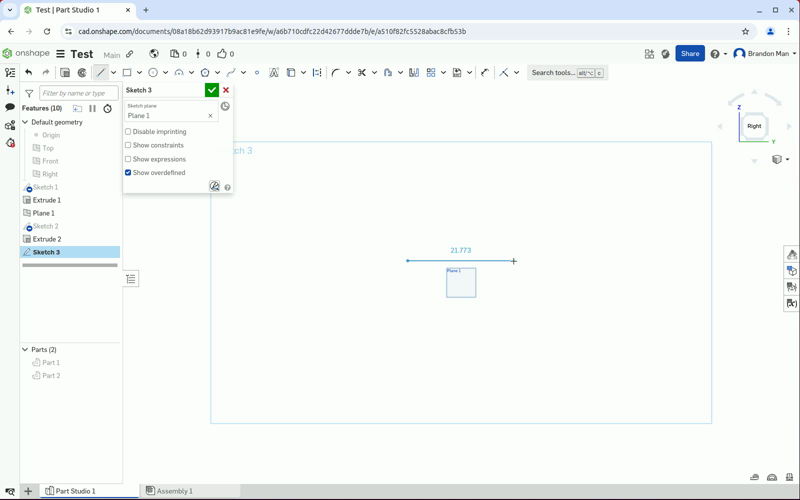
key_up(shift)
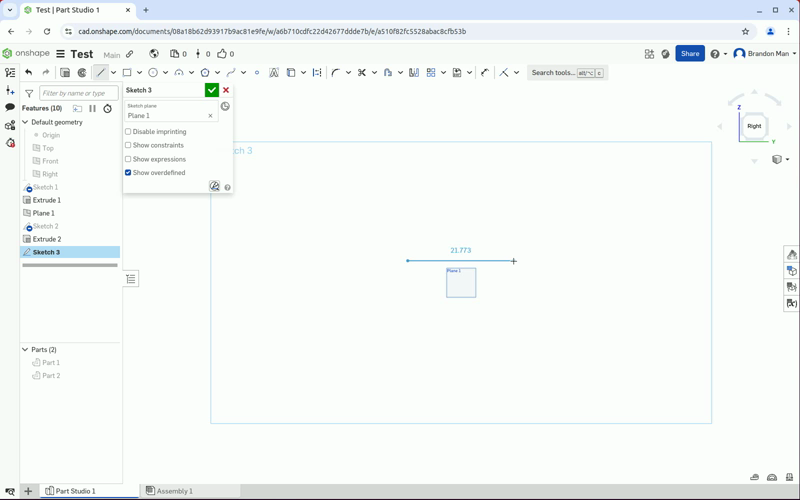
key_down(shift)
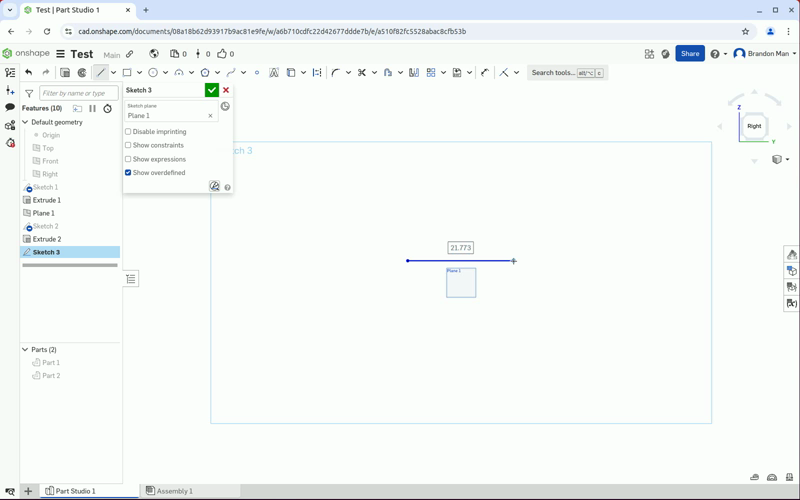
mouse_move(543, 260)
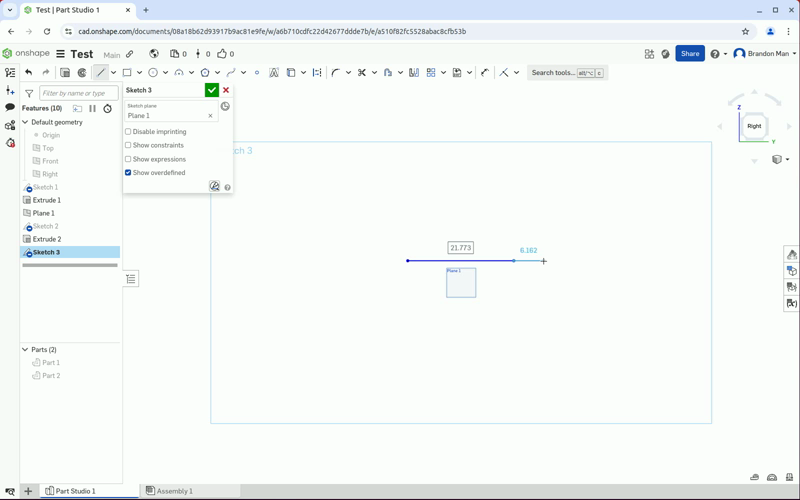
mouse_move(513, 257)
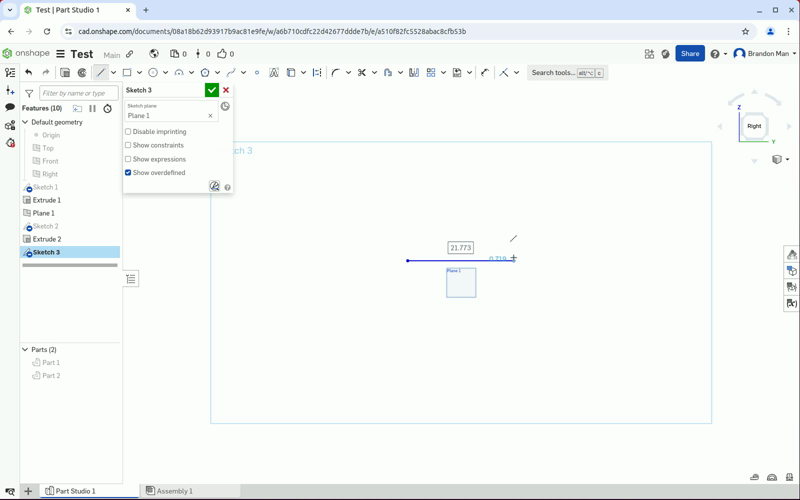
scroll(6)
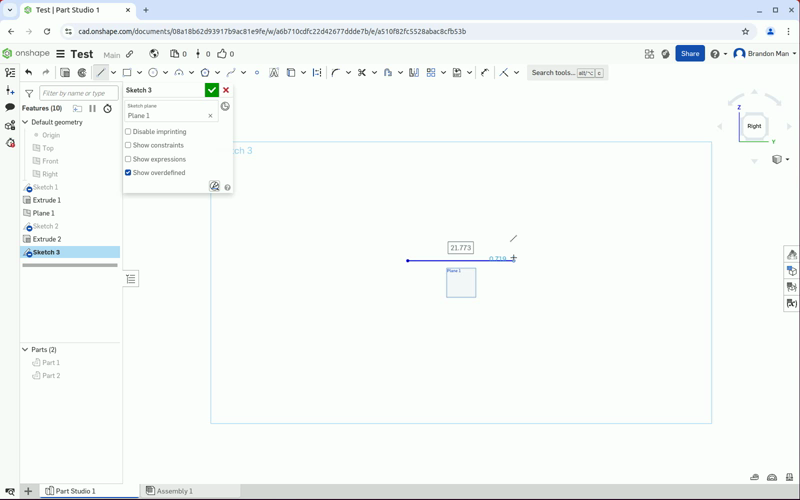
scroll(6)
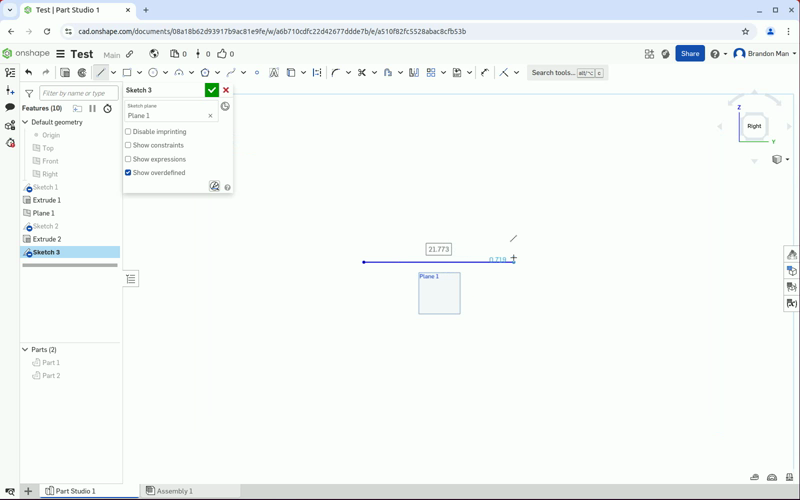
scroll(6)
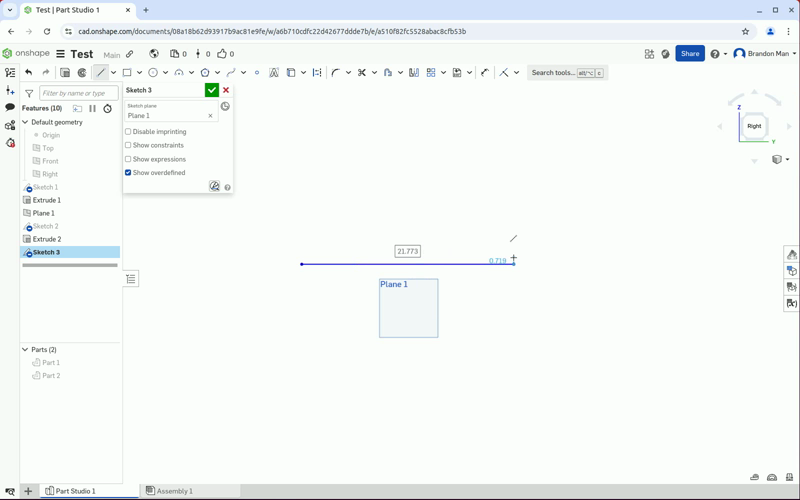
scroll(6)
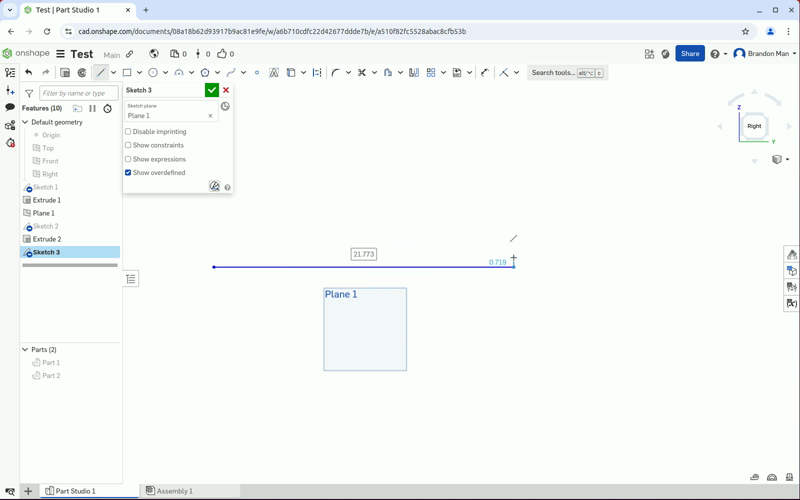
scroll(6)
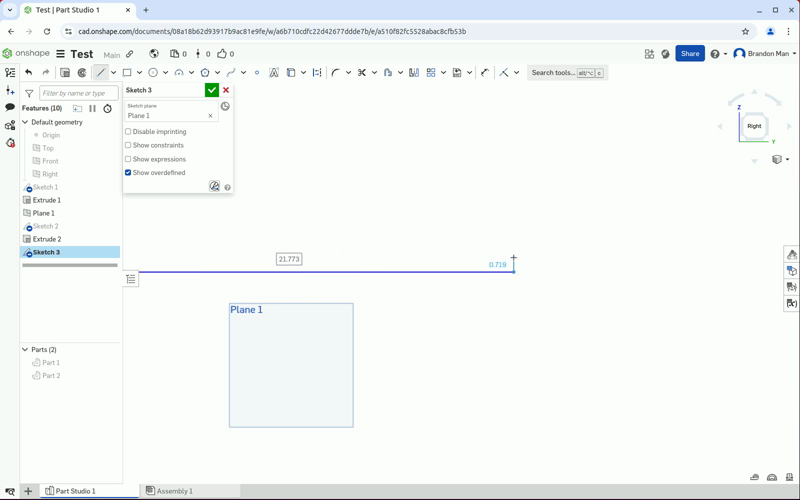
scroll(6)
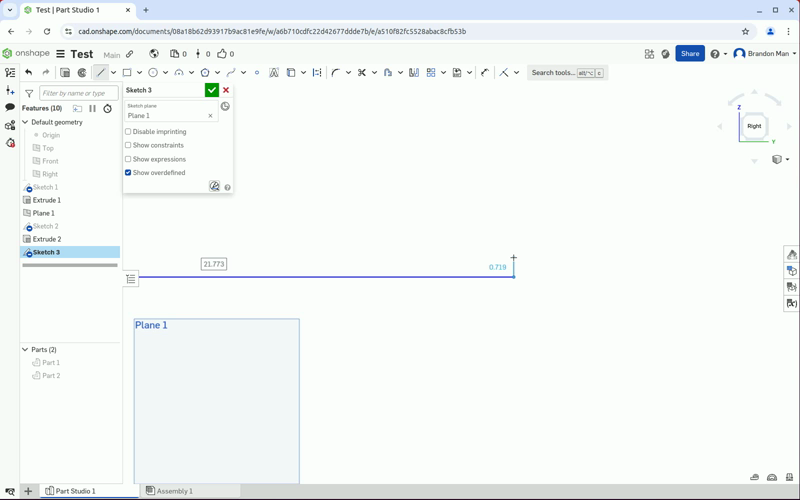
scroll(6)
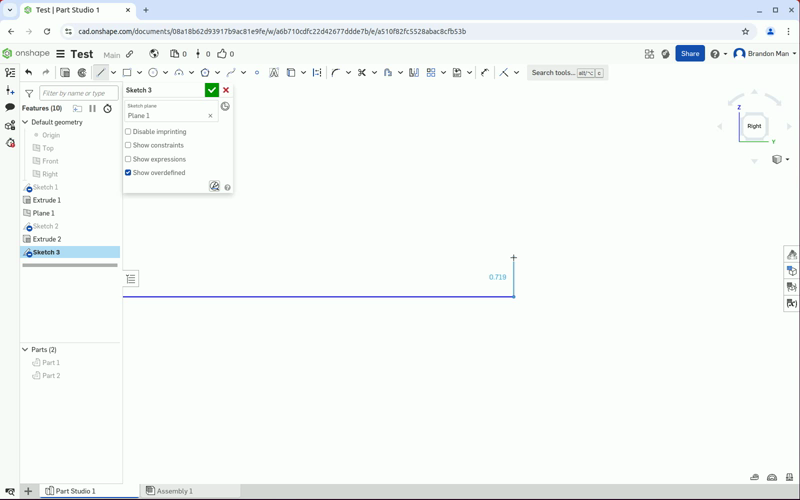
click(513, 257)
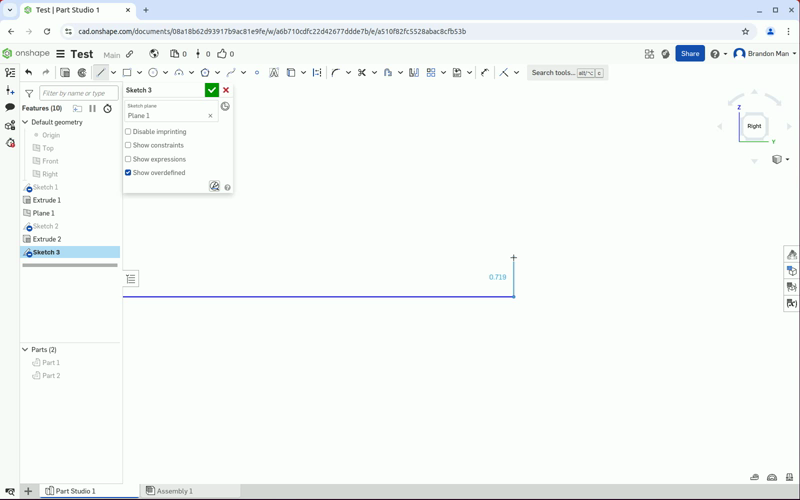
scroll(-6)
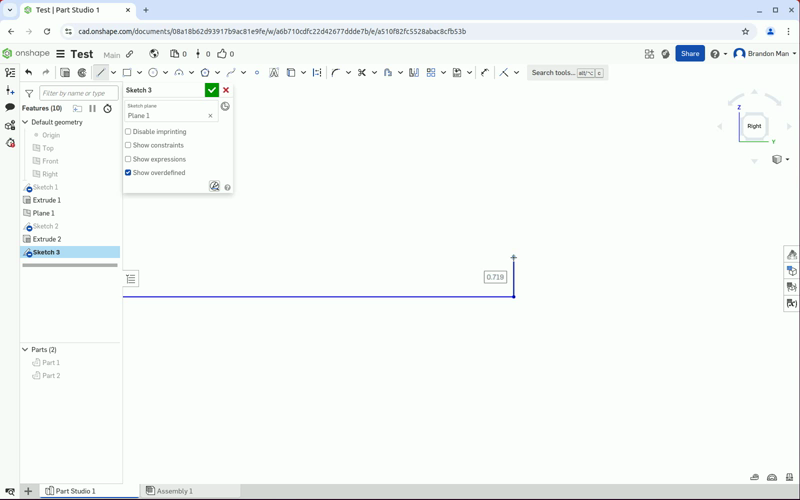
scroll(-6)
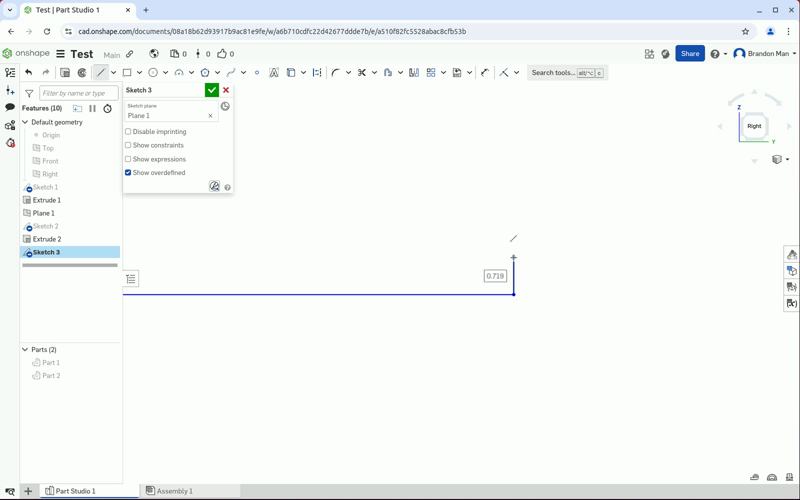
scroll(-6)
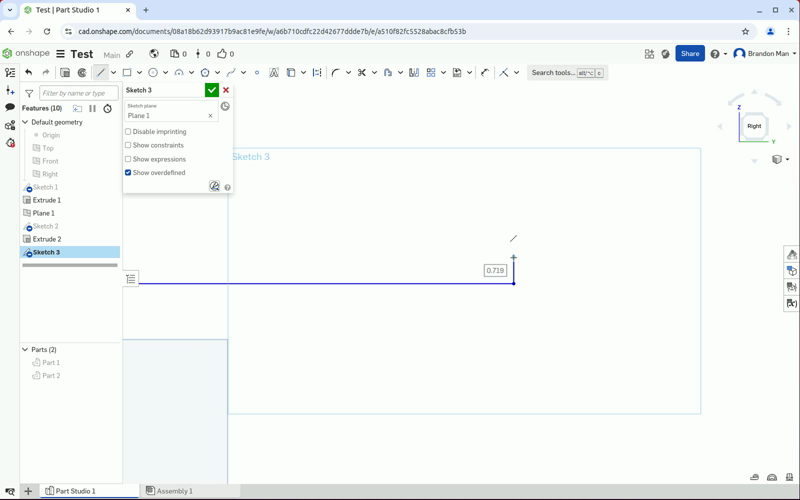
scroll(-6)
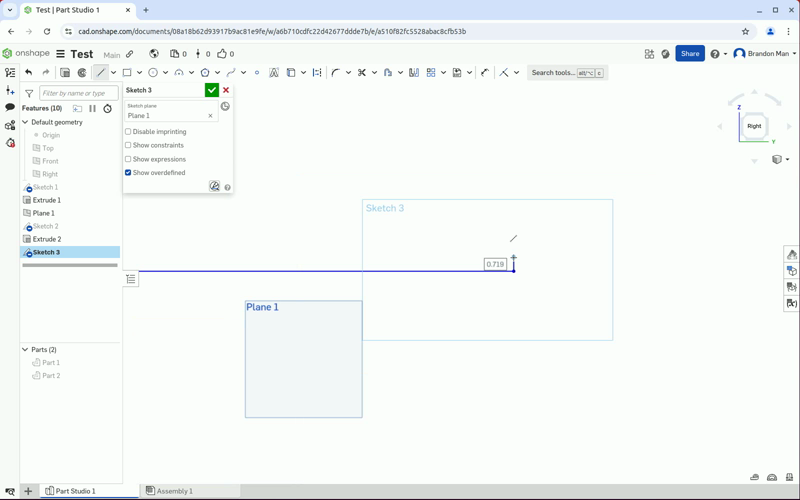
scroll(-6)
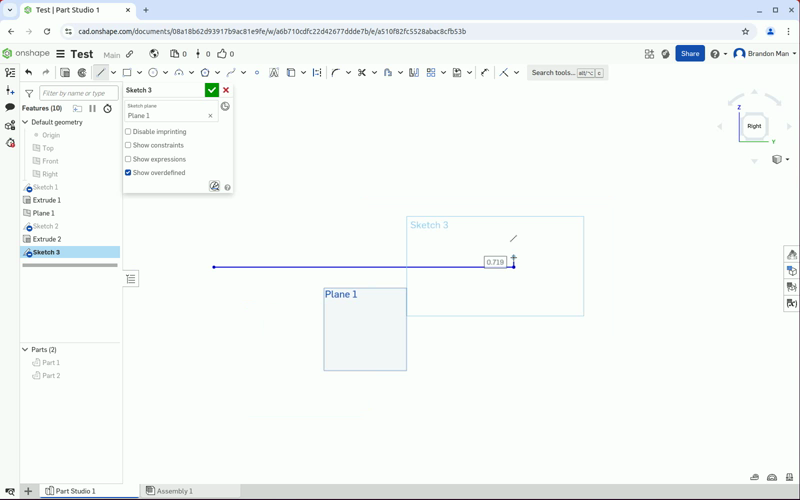
scroll(-6)
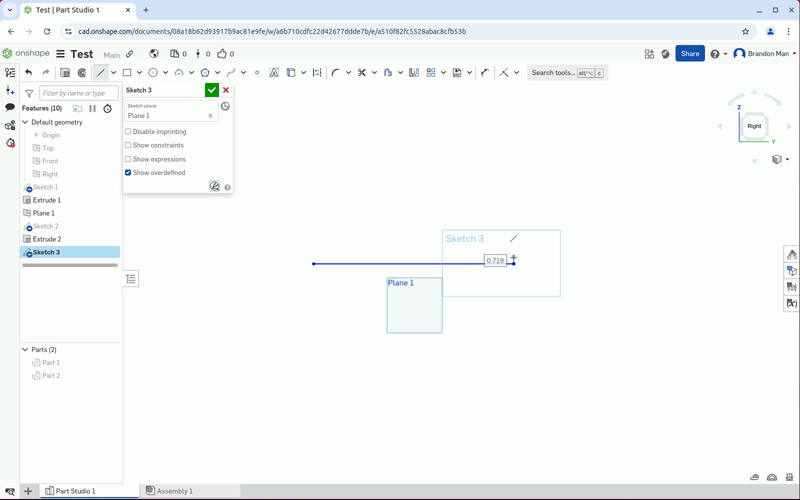
scroll(-6)
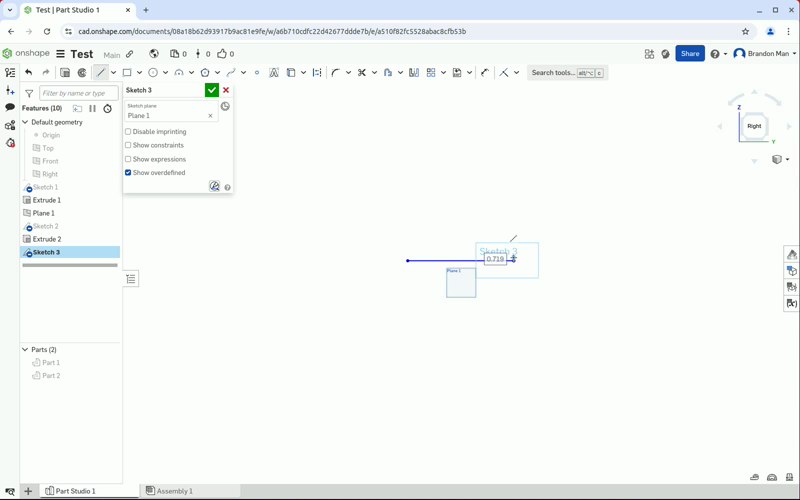
key_up(shift)
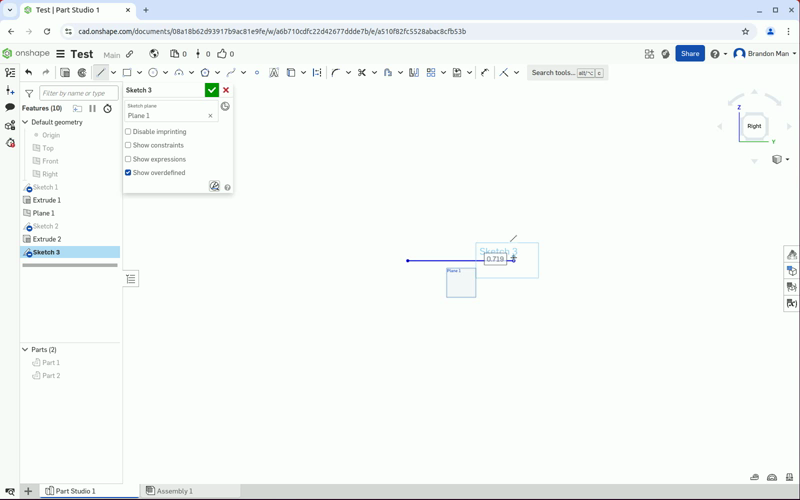
key_down(shift)
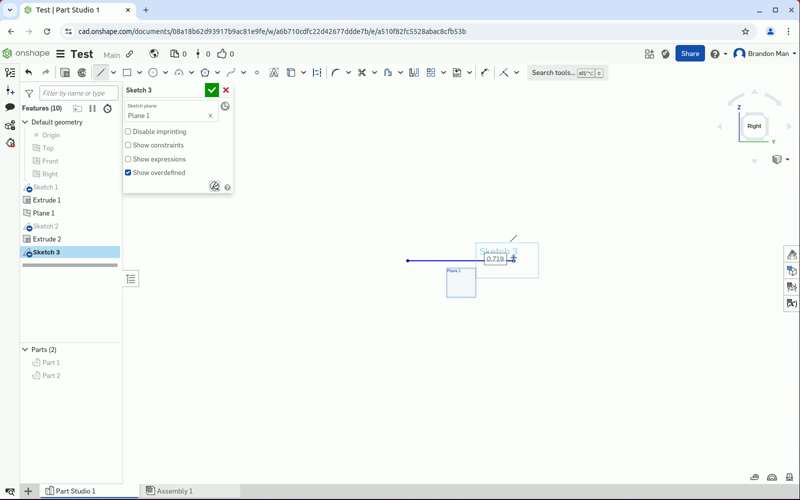
mouse_move(407, 257)
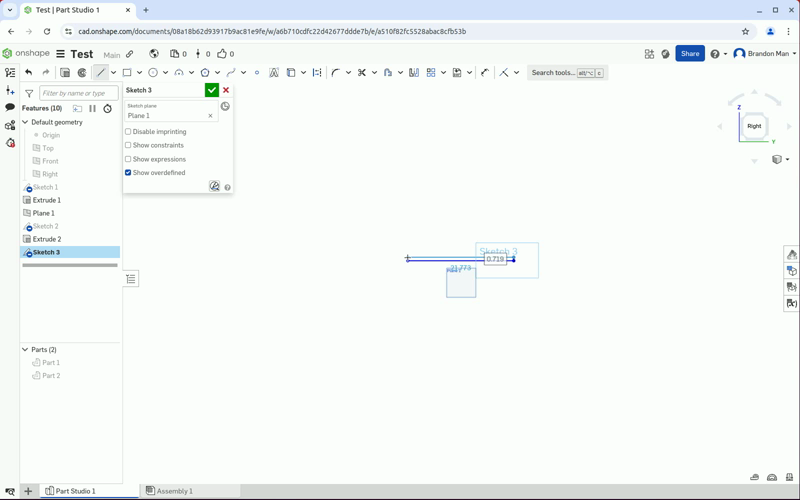
scroll(6)
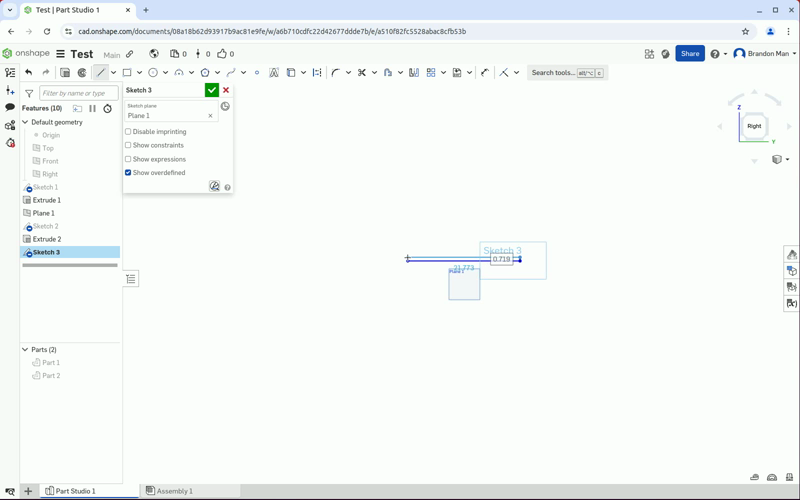
scroll(6)
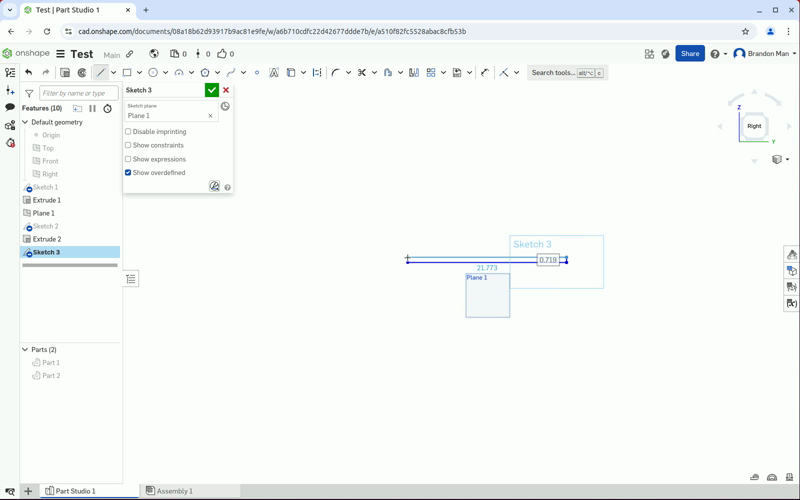
scroll(6)
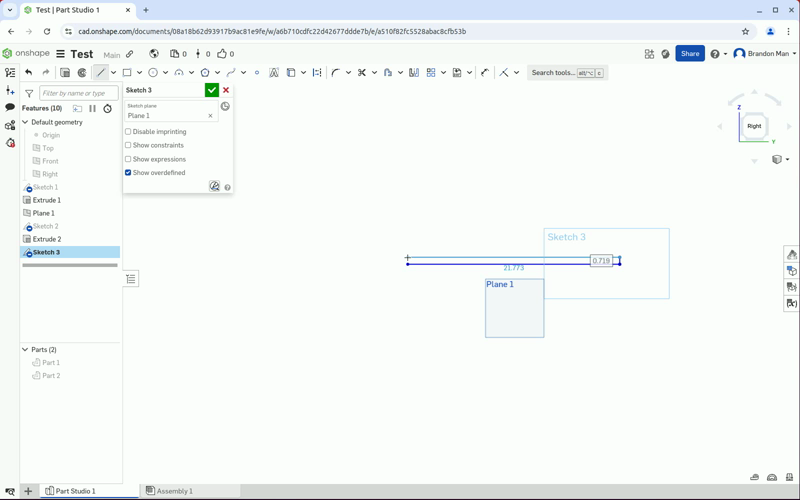
scroll(6)
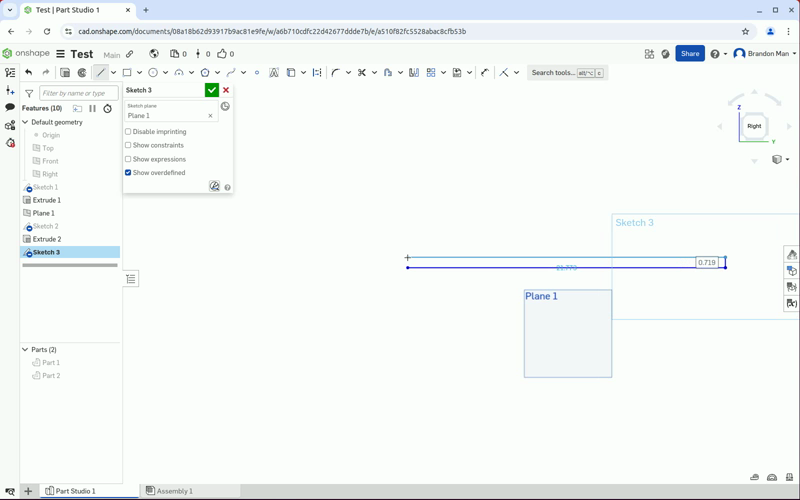
scroll(6)
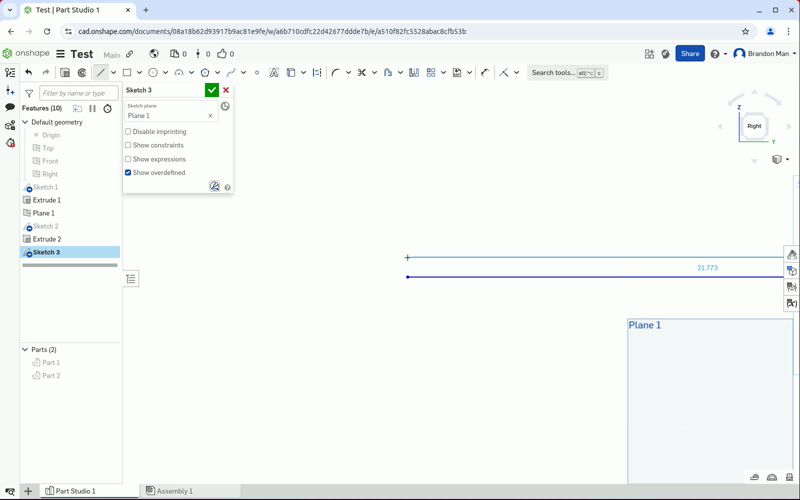
scroll(6)
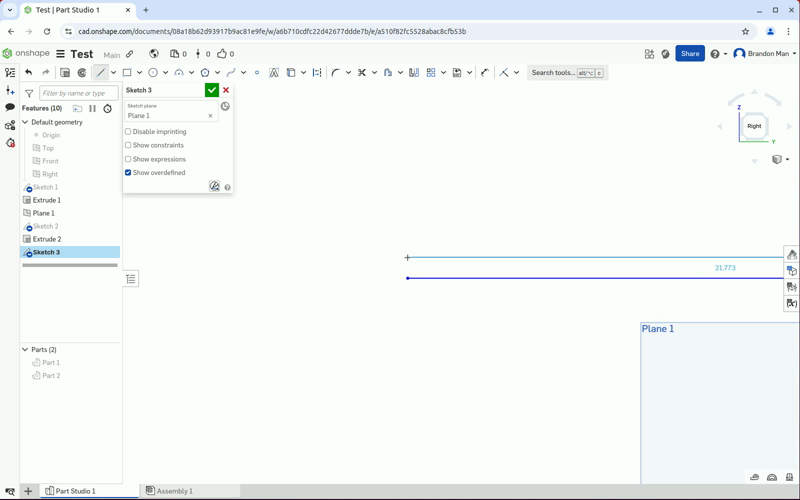
scroll(6)
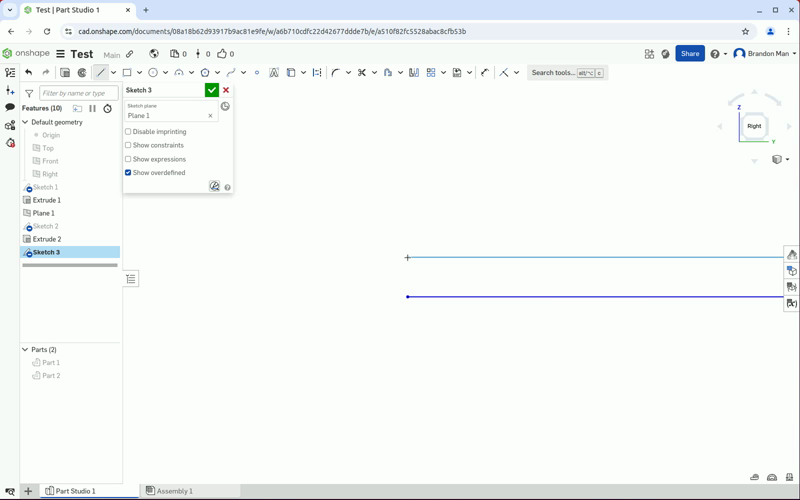
click(407, 257)
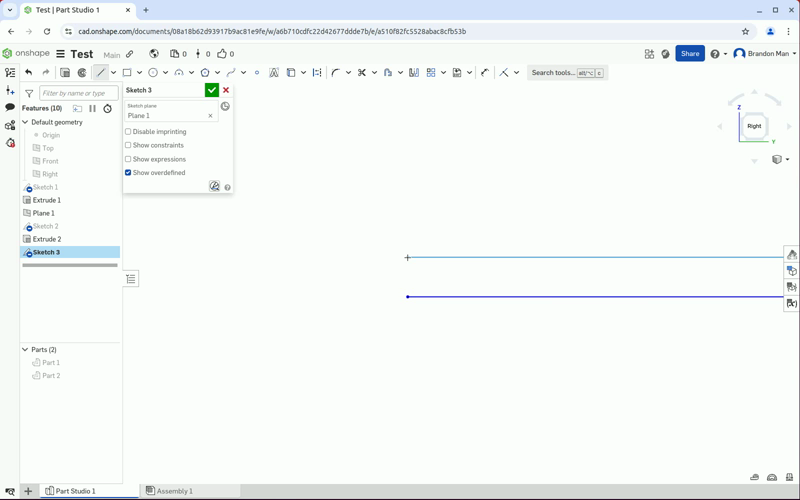
scroll(-6)
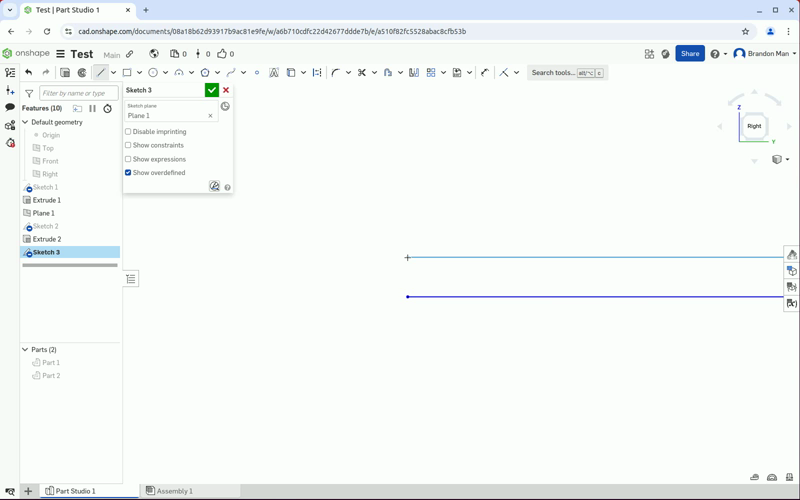
scroll(-6)
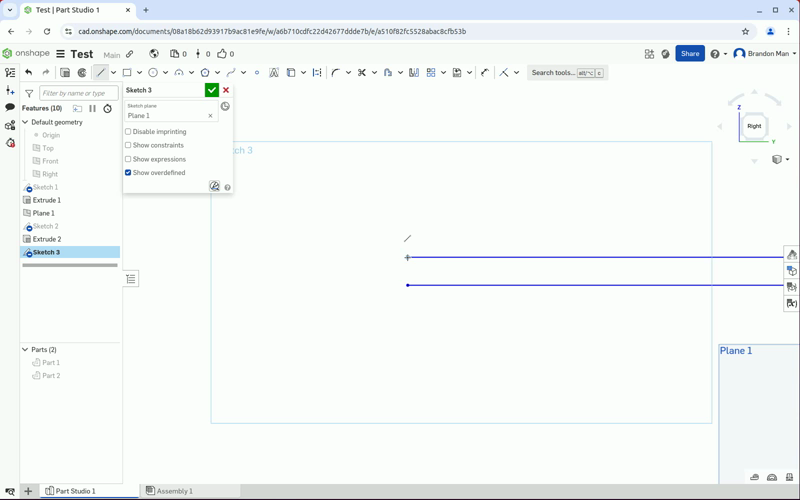
scroll(-6)
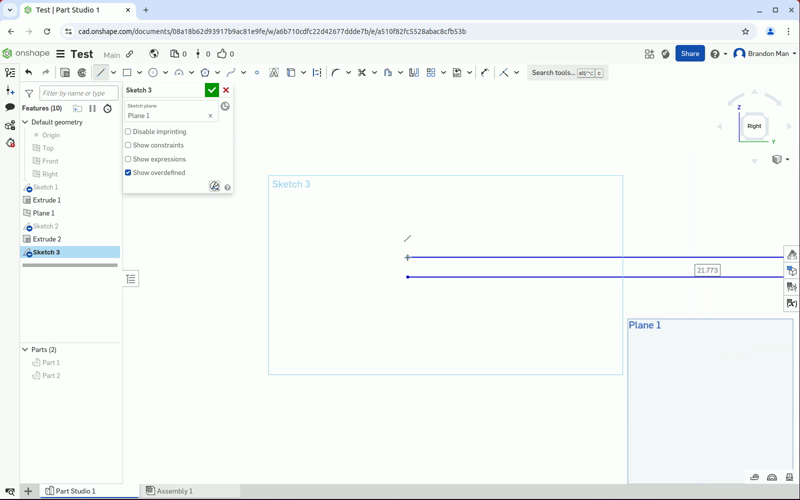
scroll(-6)
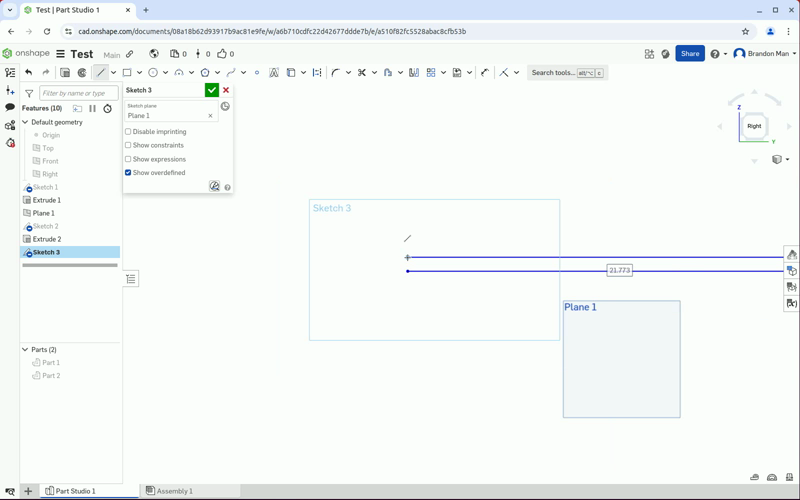
scroll(-6)
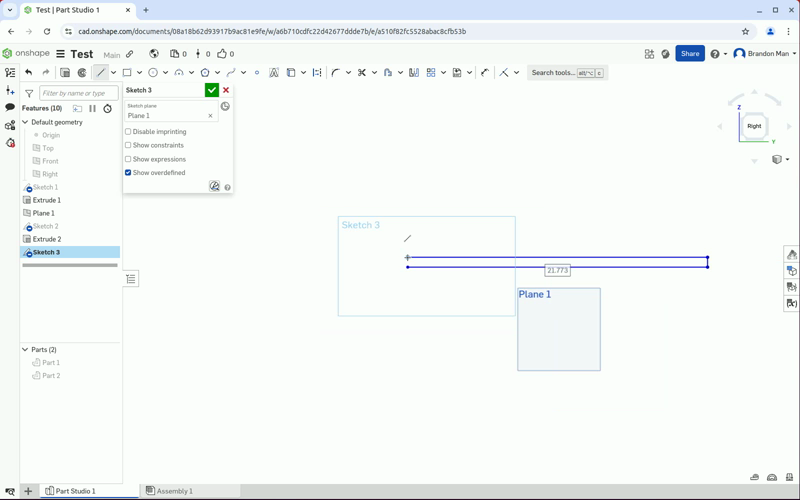
scroll(-6)
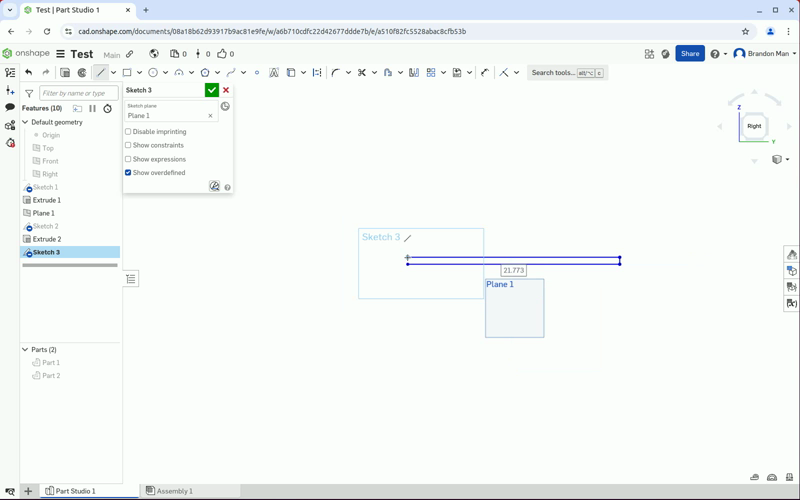
scroll(-6)
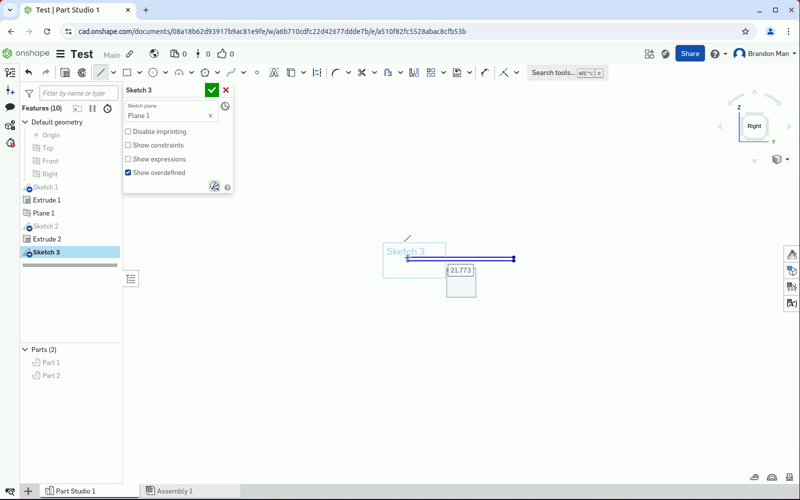
key_up(shift)
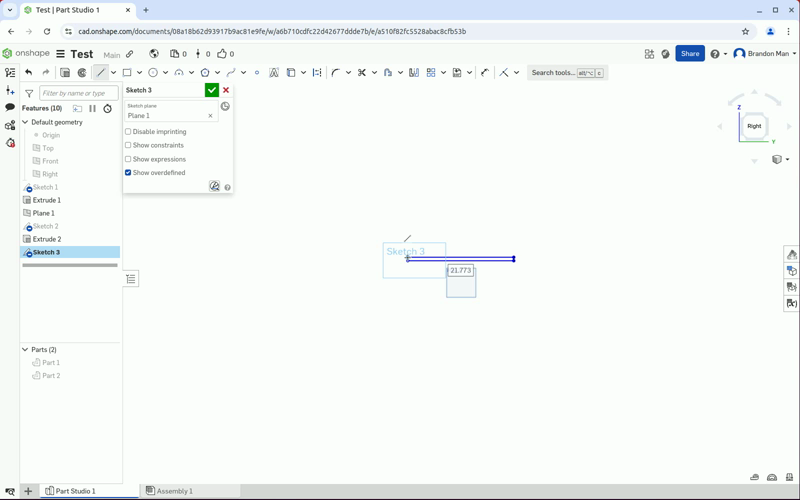
mouse_move(437, 257)
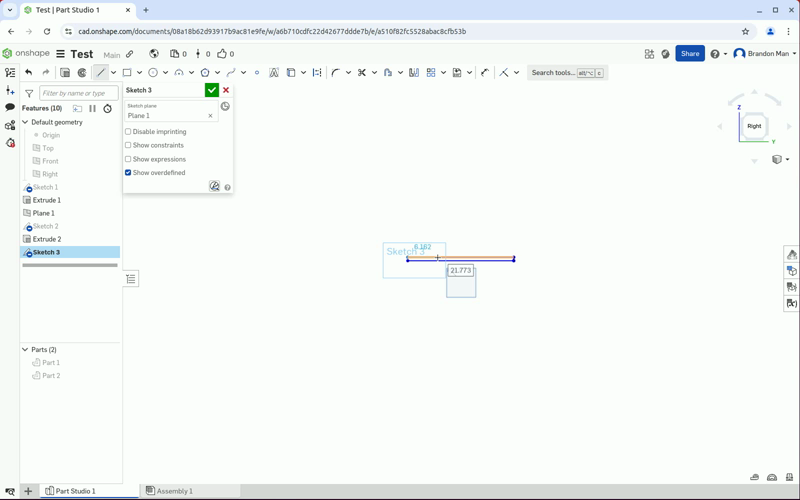
key_down(shift)
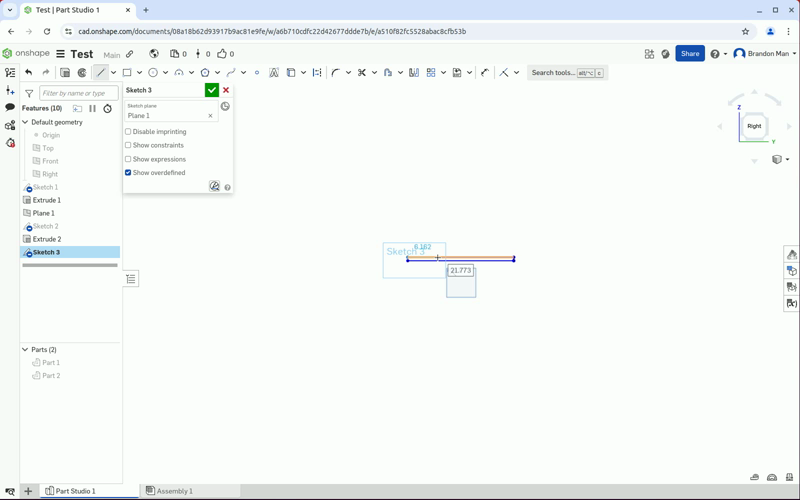
mouse_move(407, 260)
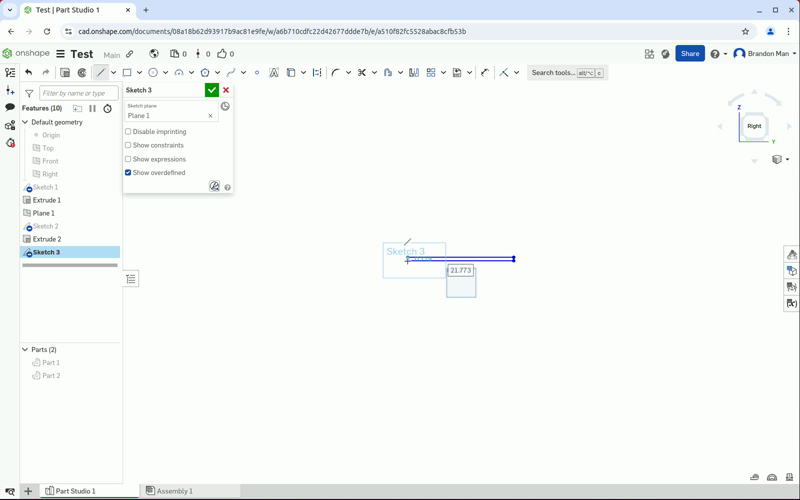
scroll(6)
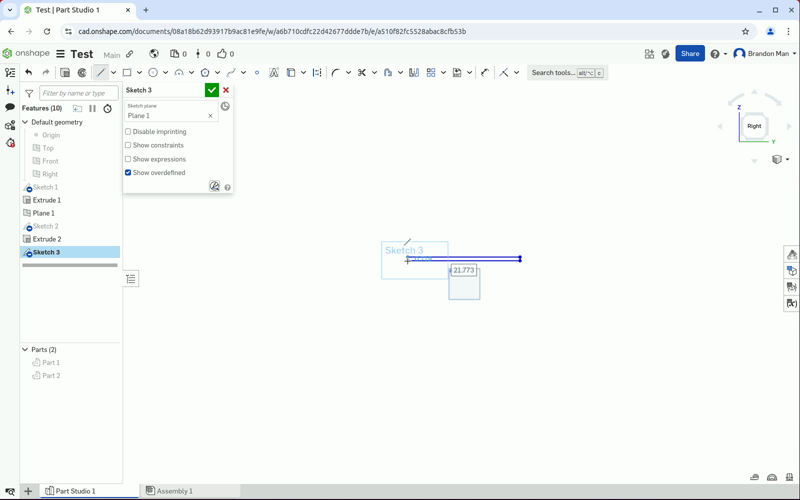
scroll(6)
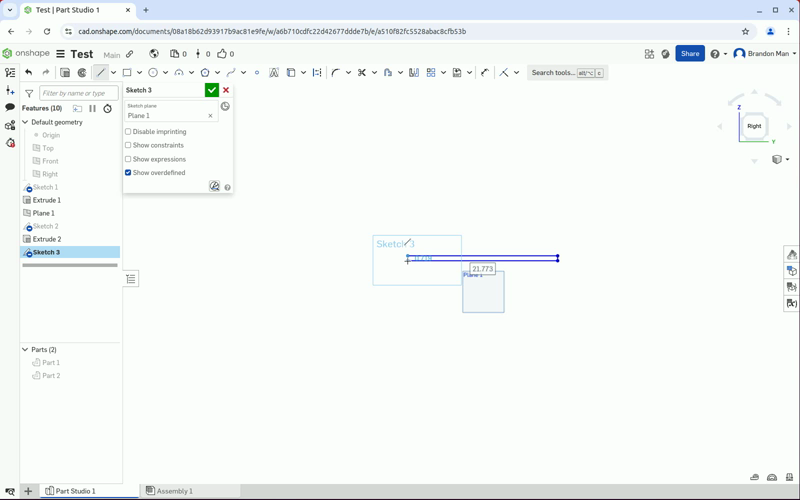
scroll(6)
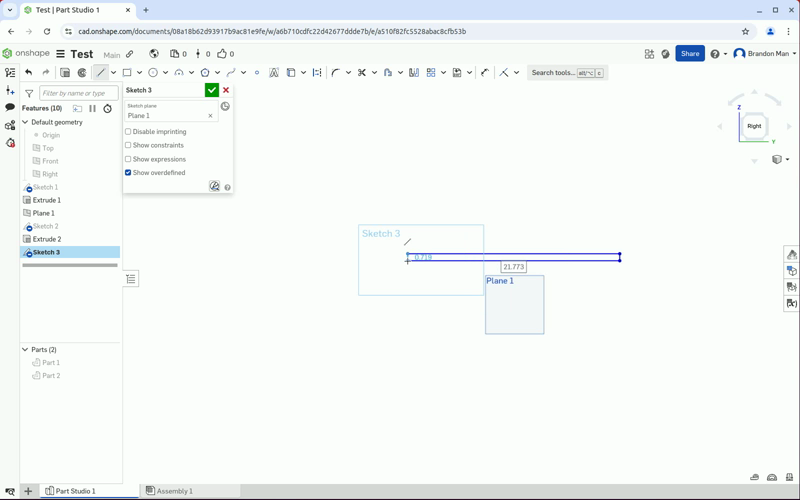
scroll(6)
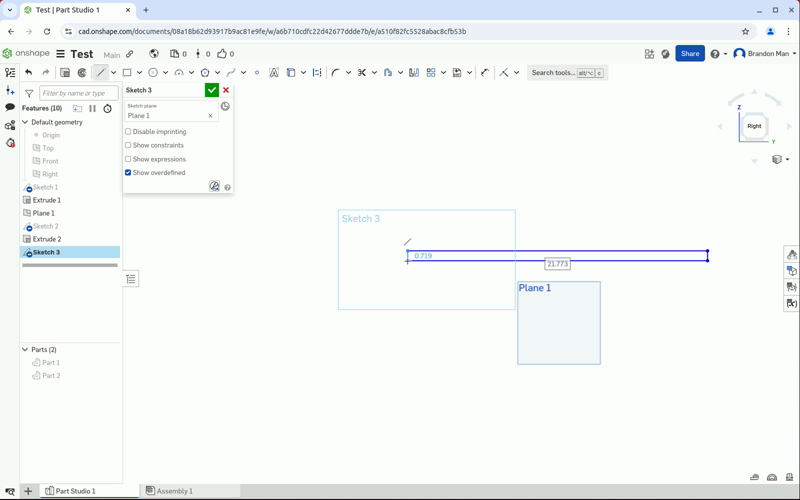
scroll(6)
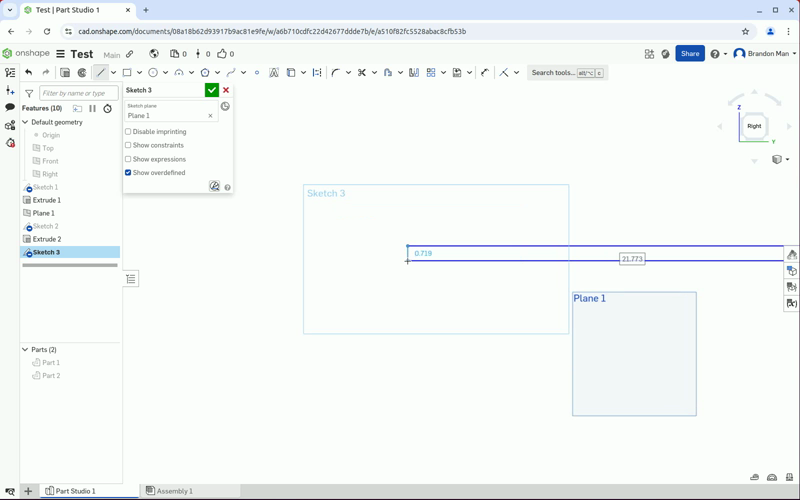
scroll(6)
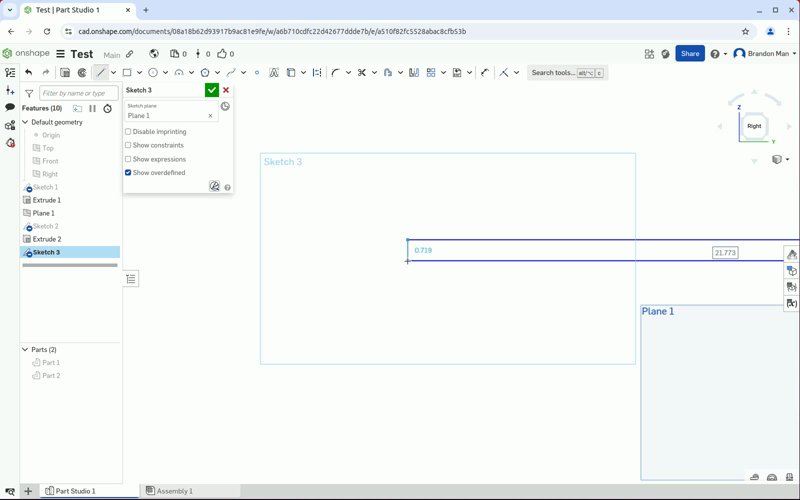
scroll(6)
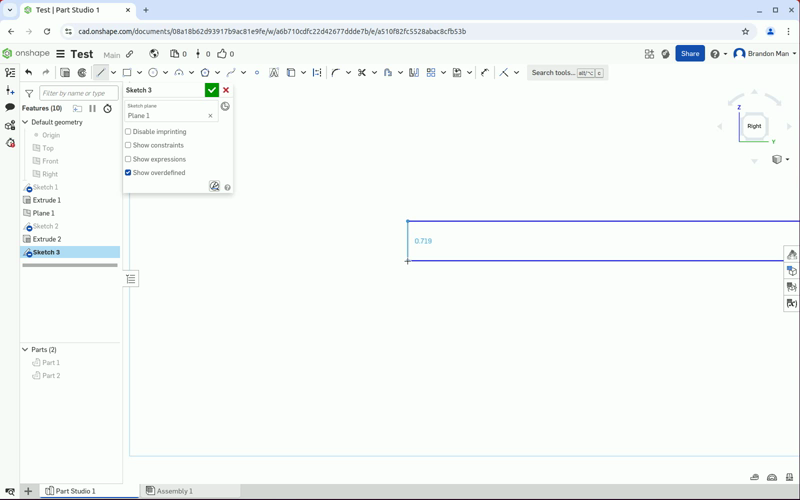
key_up(shift)
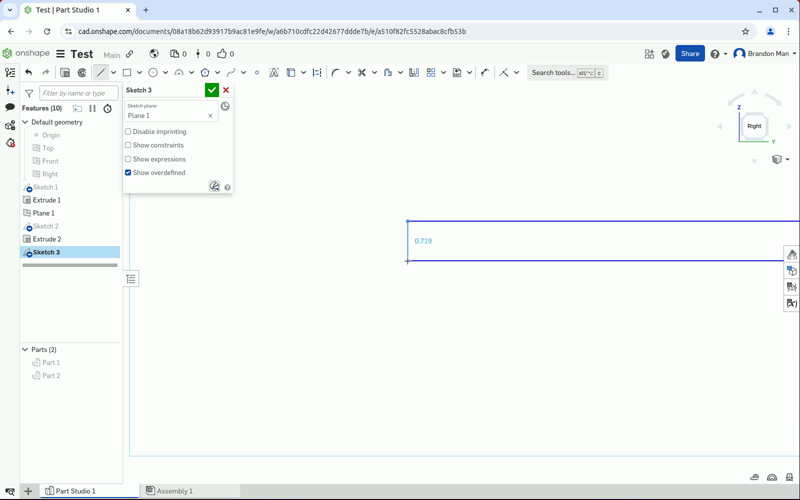
click(407, 260)
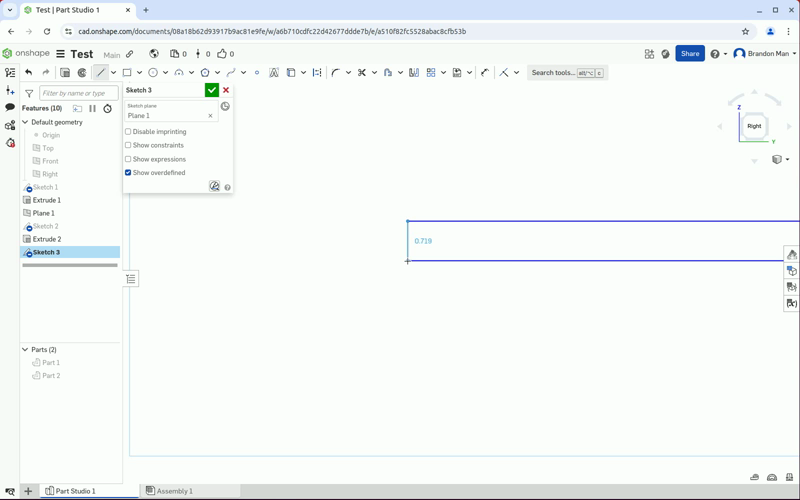
scroll(-6)
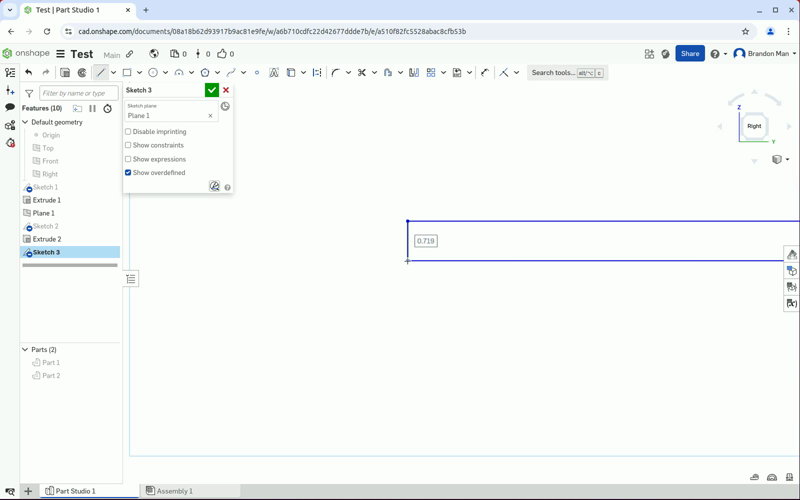
scroll(-6)
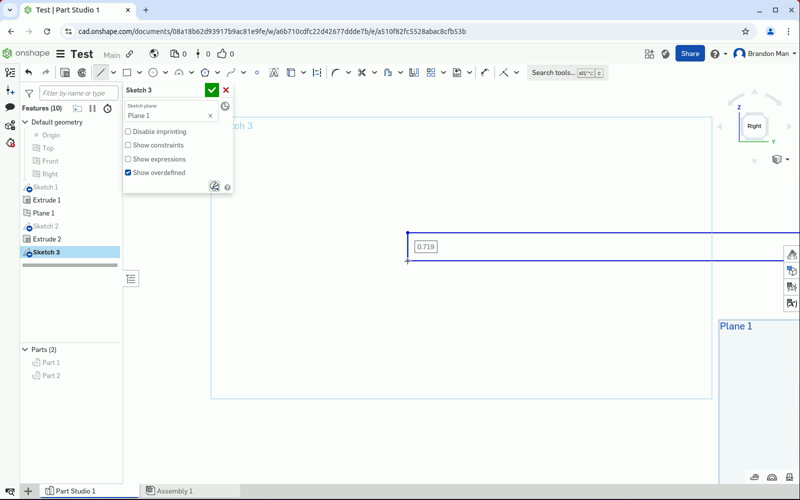
scroll(-6)
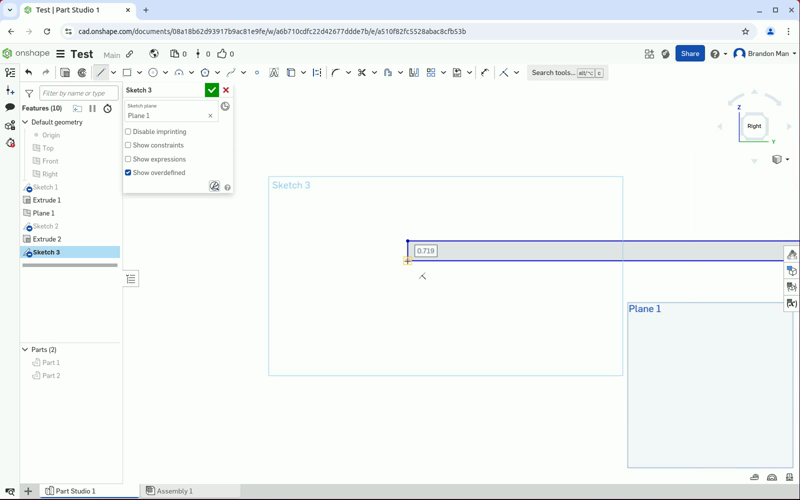
scroll(-6)
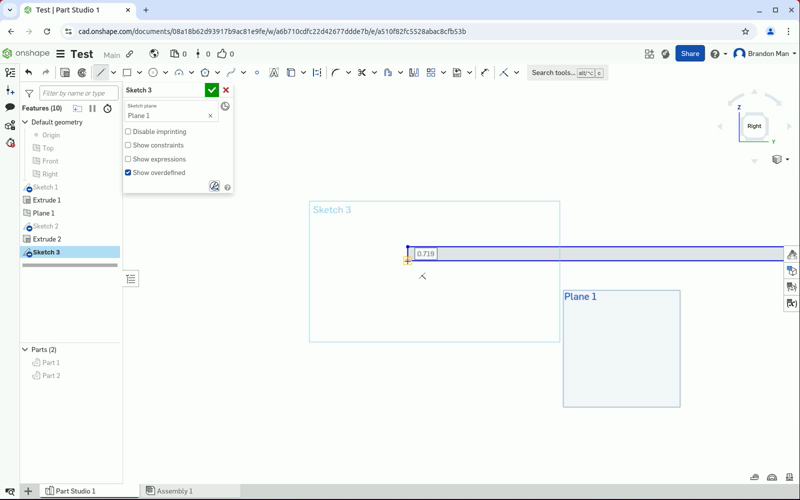
scroll(-6)
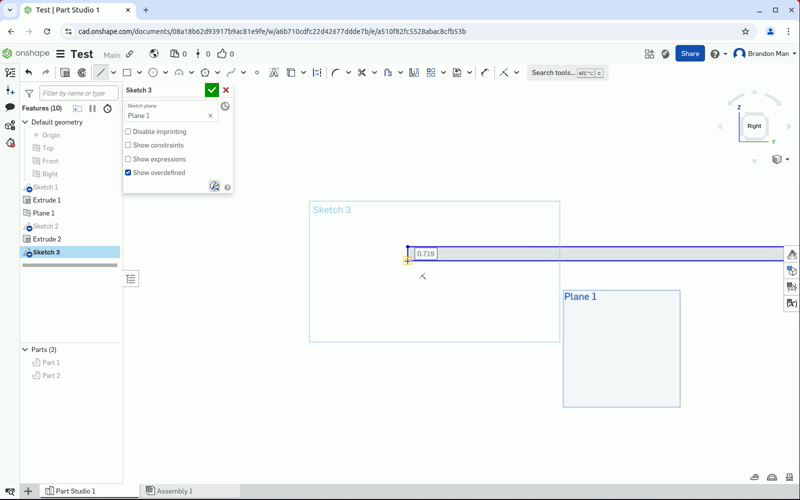
scroll(-6)
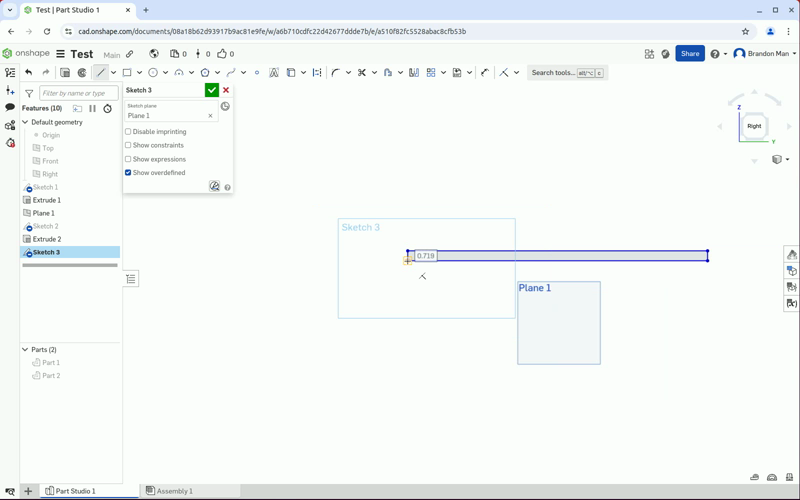
scroll(-6)
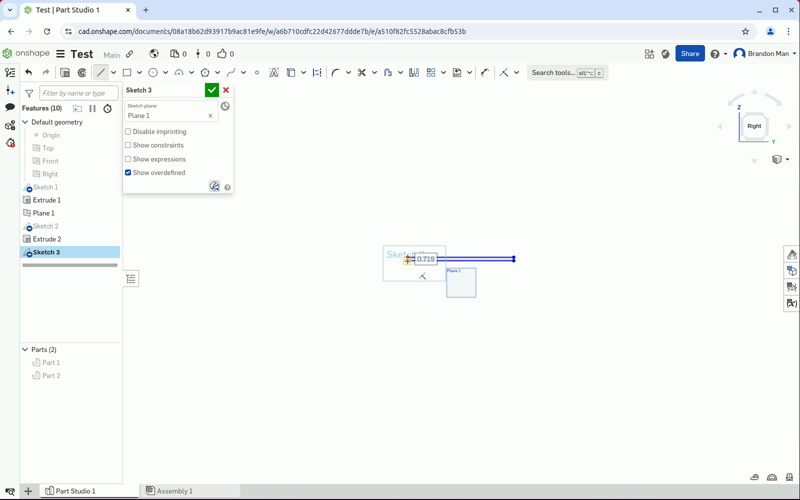
key(esc)
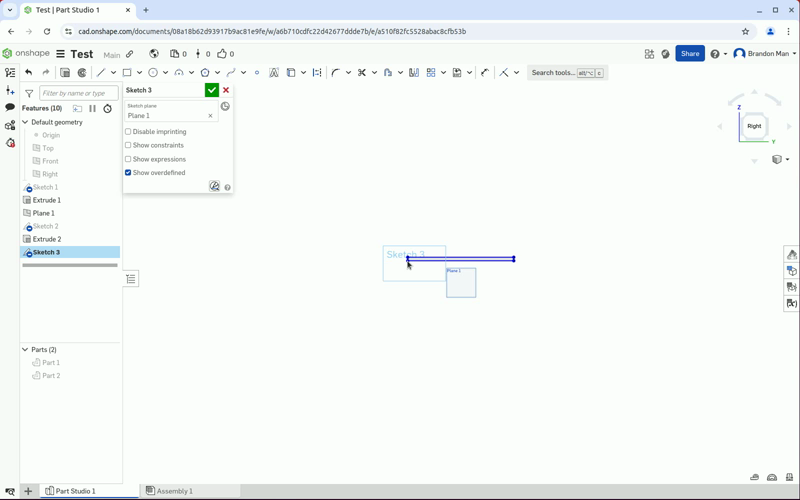
mouse_move(484, 258)
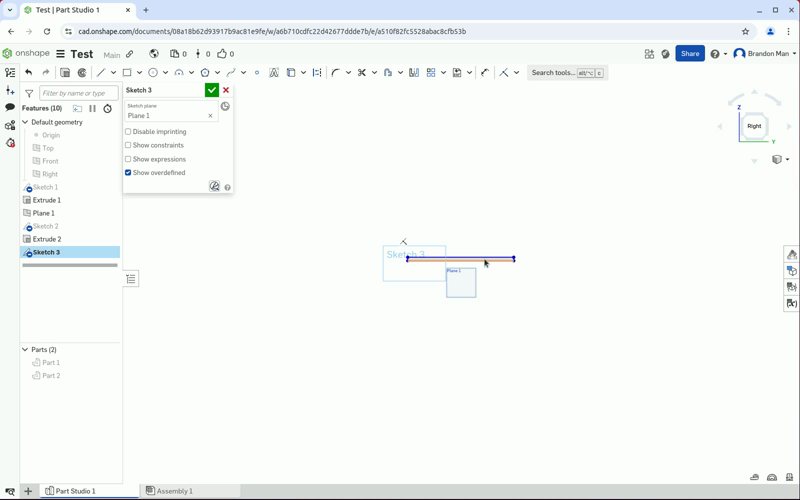
scroll(6)
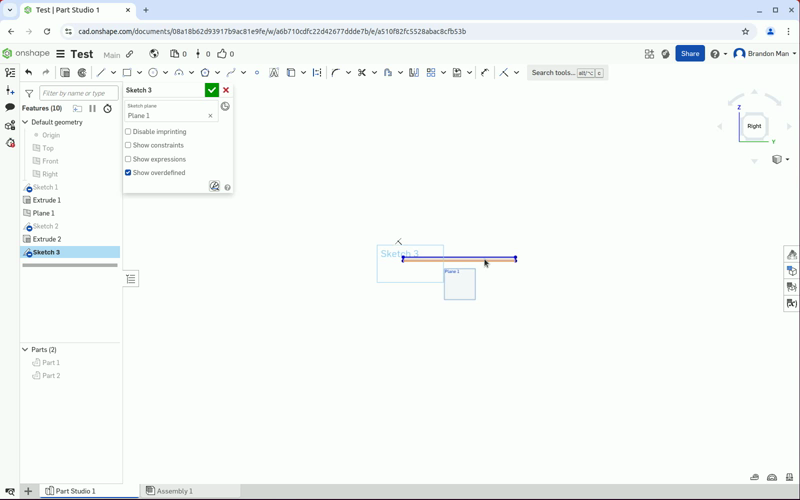
scroll(6)
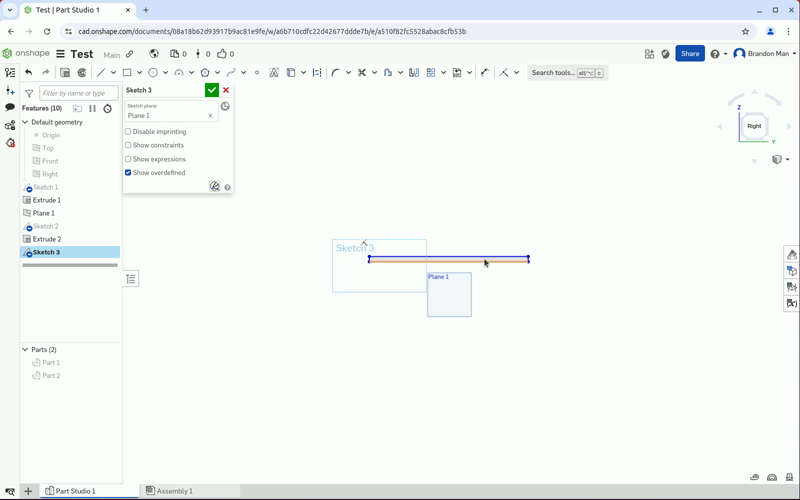
scroll(6)
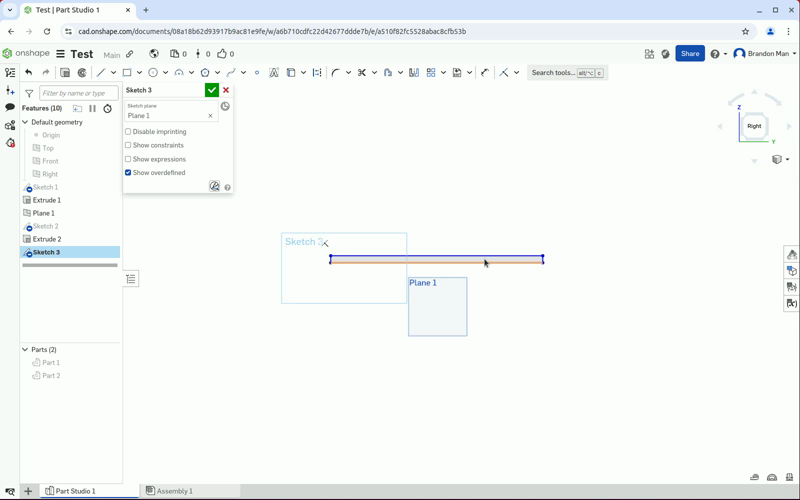
scroll(6)
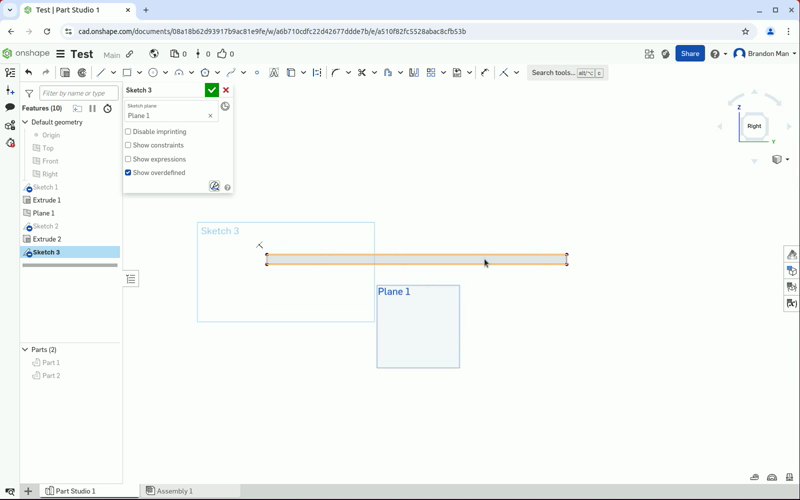
scroll(6)
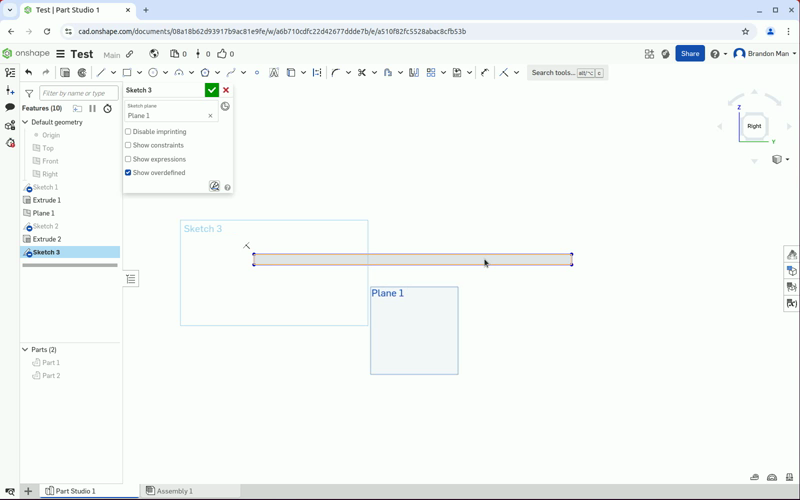
scroll(6)
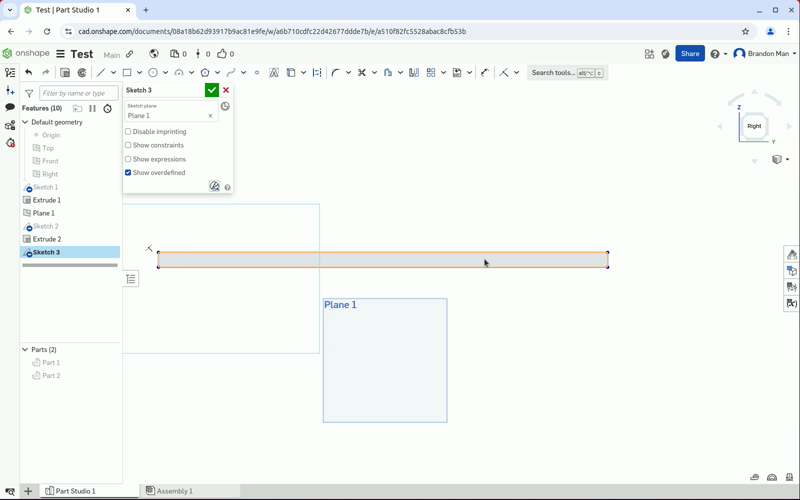
scroll(6)
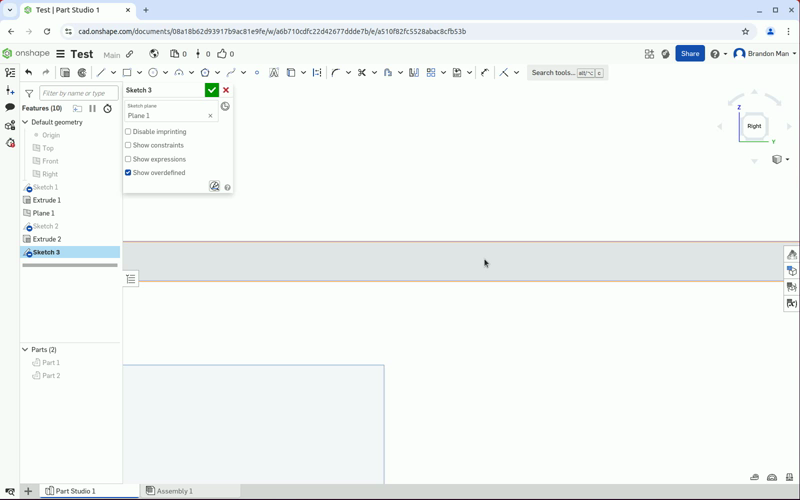
click(484, 258)
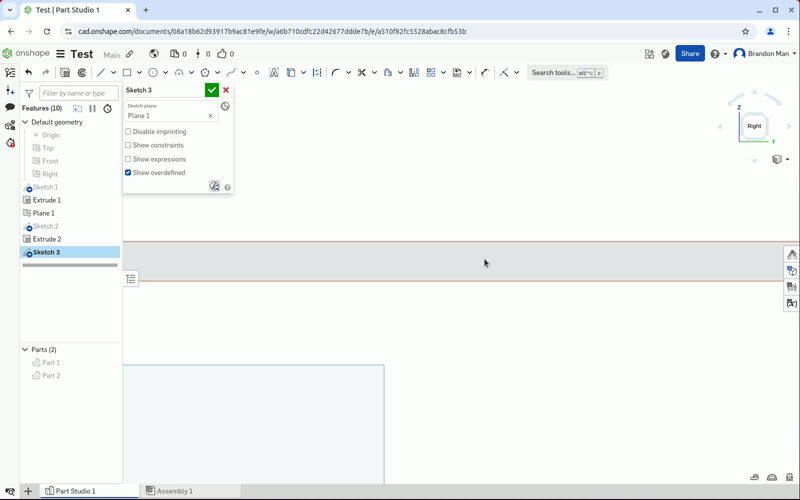
scroll(-6)
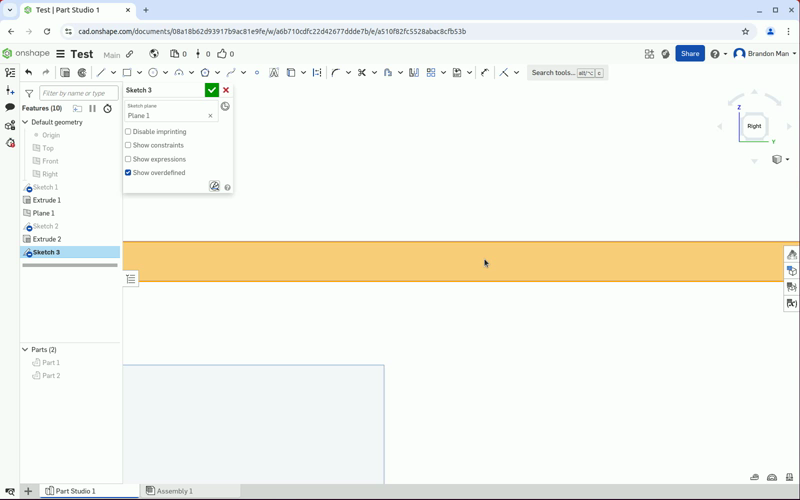
scroll(-6)
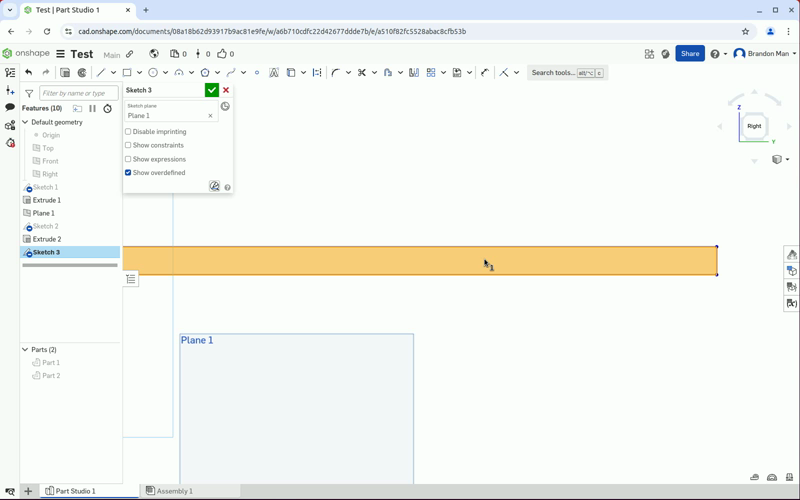
scroll(-6)
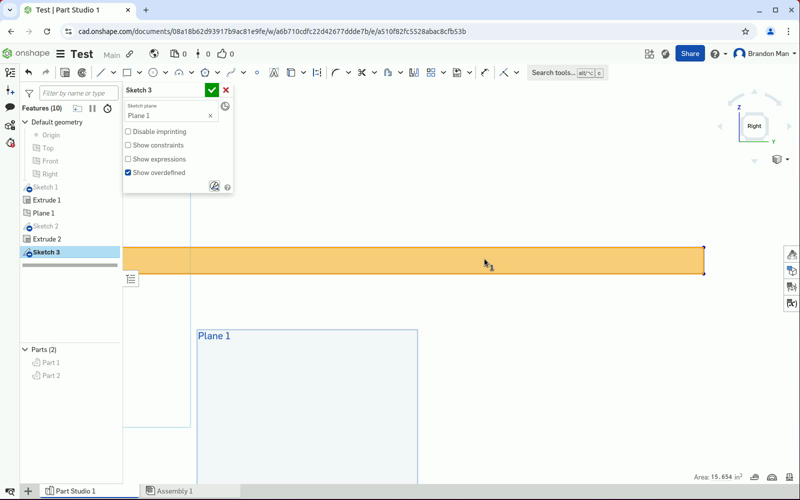
scroll(-6)
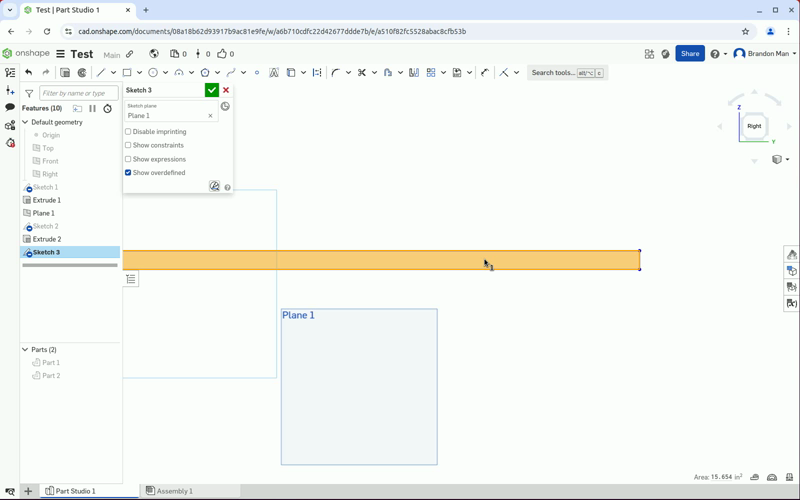
scroll(-6)
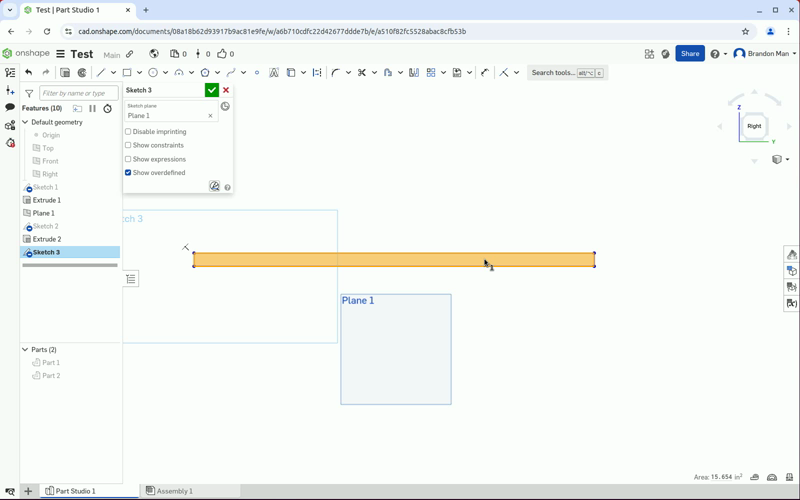
scroll(-6)
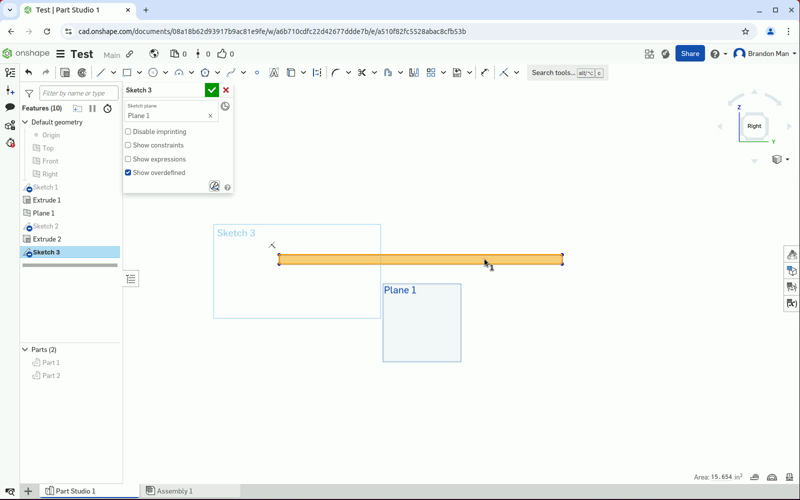
scroll(-6)
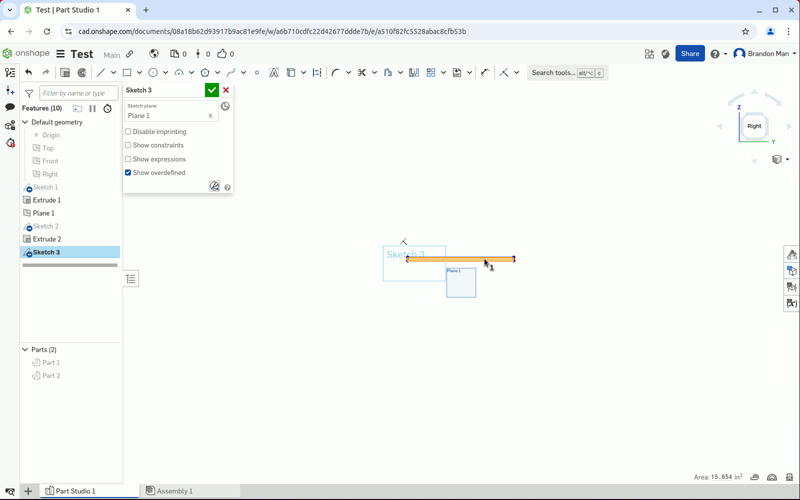
mouse_move(73, 352)
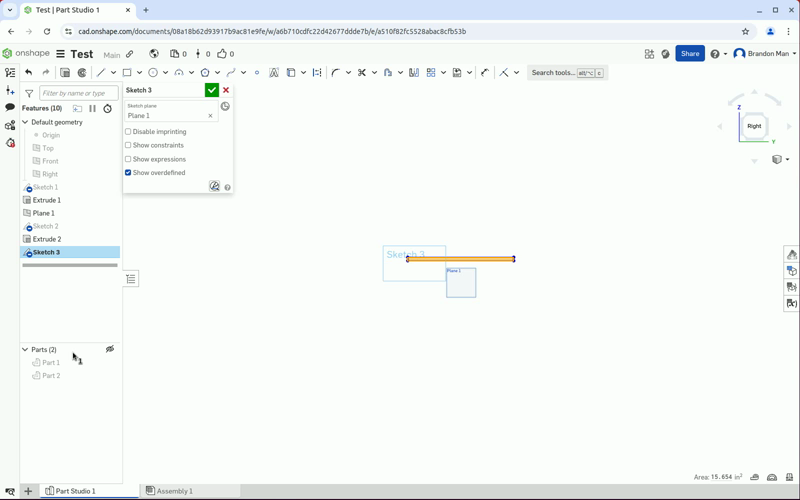
key(shift+y)
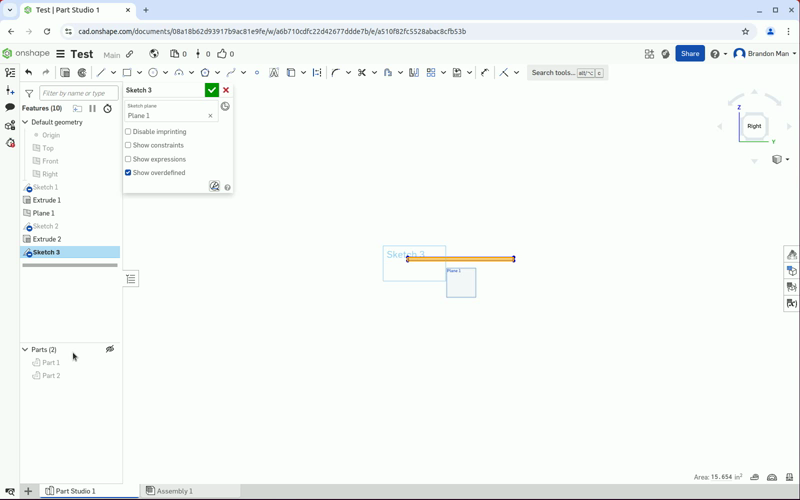
key(shift+e)
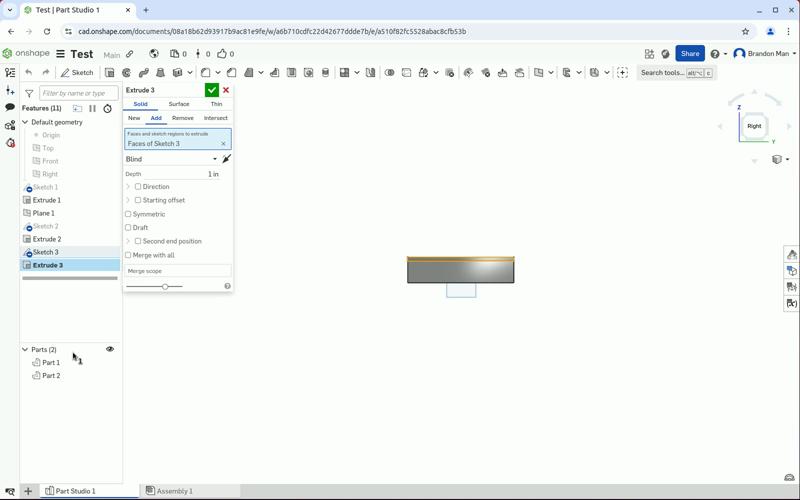
mouse_move(143, 106)
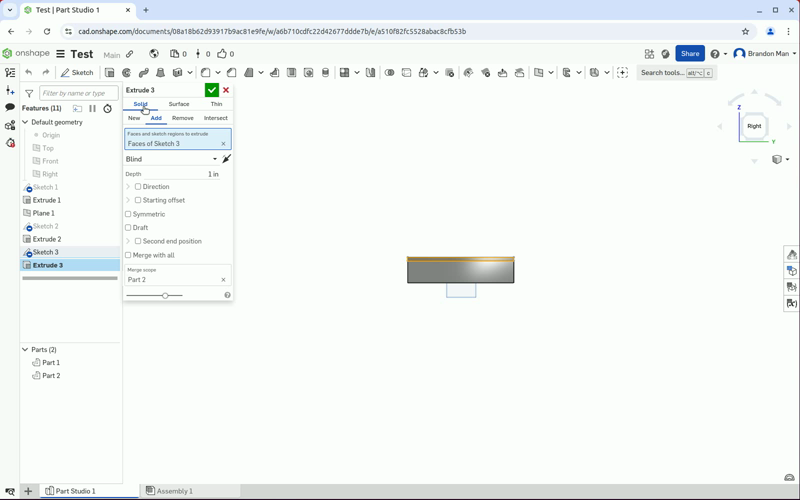
click(143, 106)
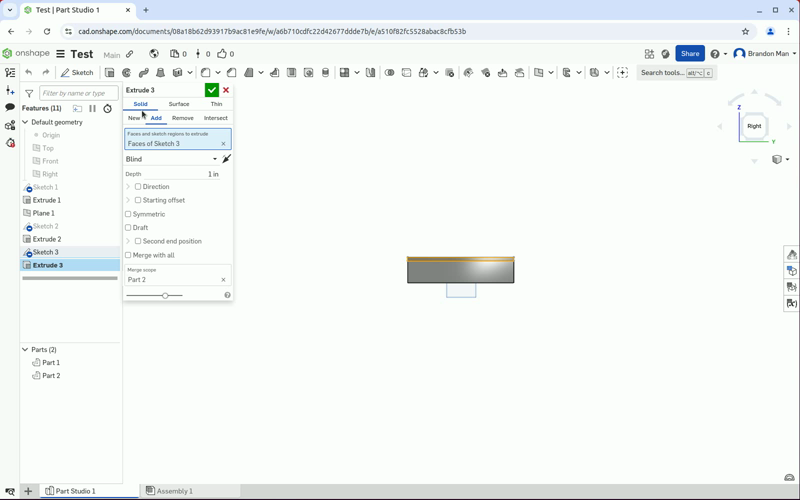
mouse_move(137, 120)
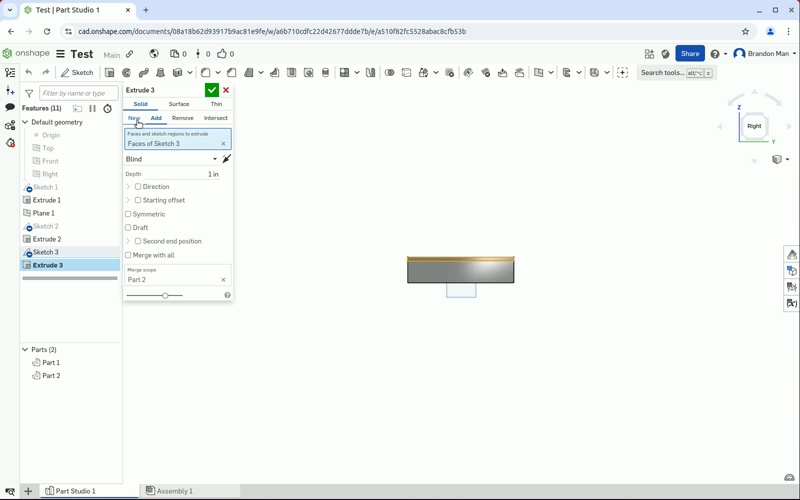
click(137, 120)
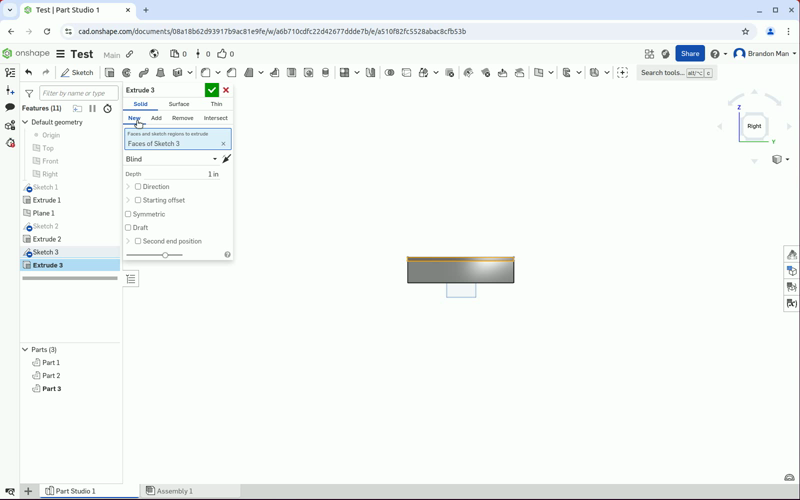
key(tab, 4)
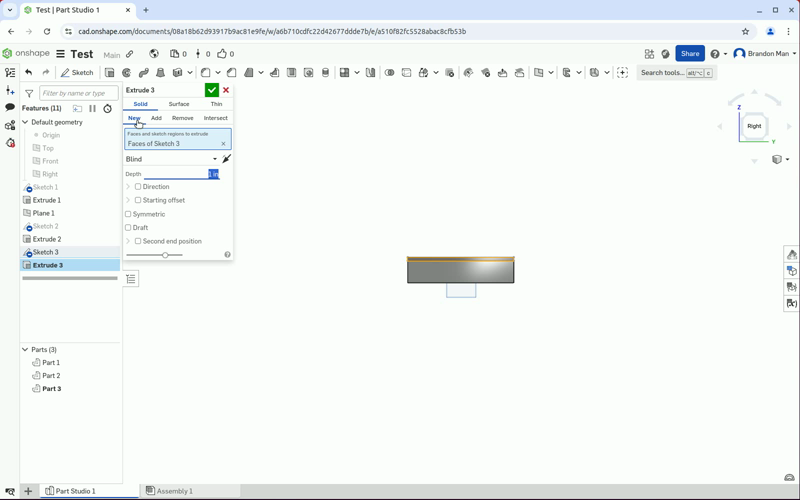
text(0.722)
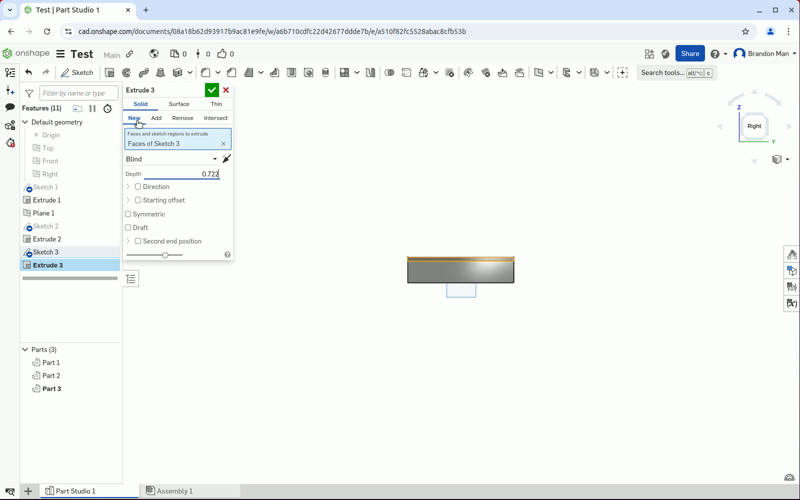
key(enter)
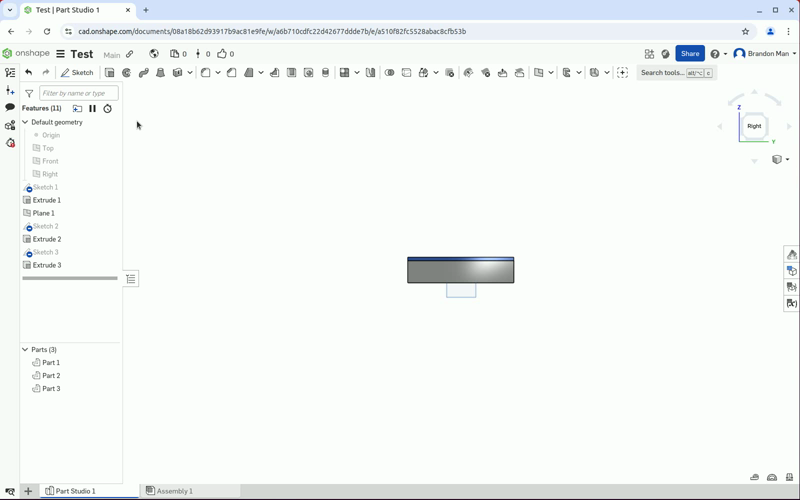
key(shift+h)
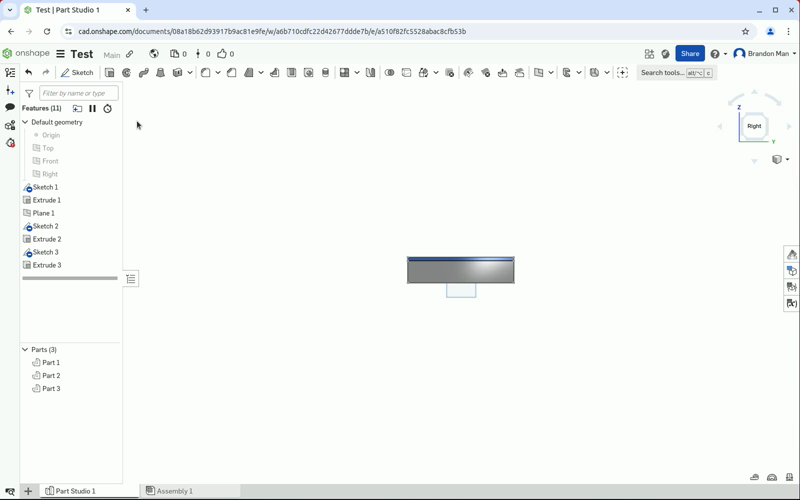
key(shift+h)
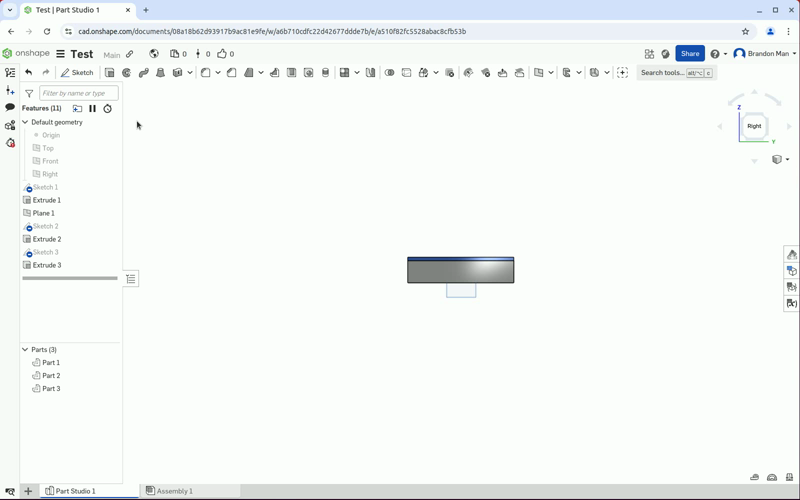
mouse_move(73, 189)
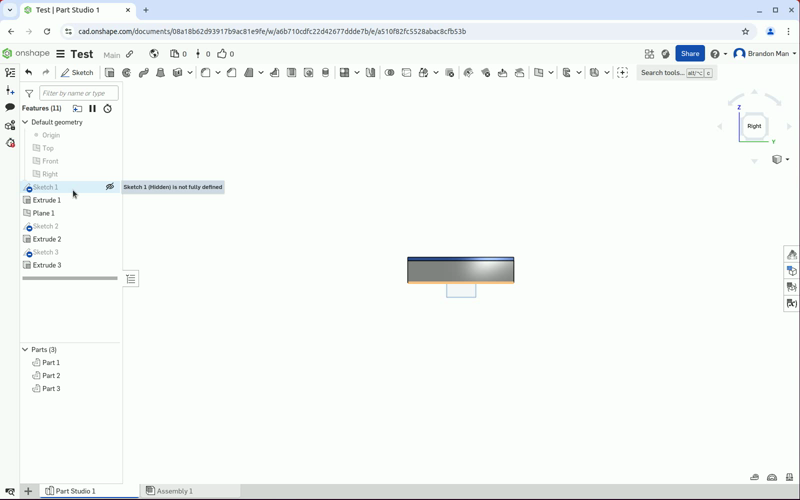
click(73, 189)
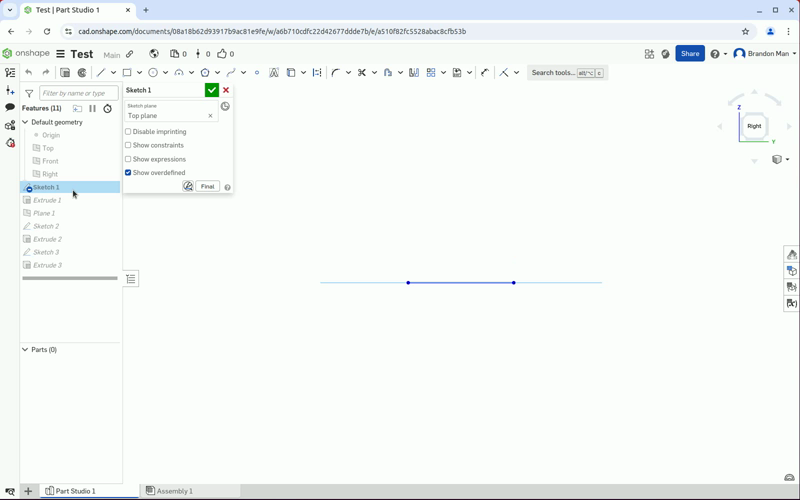
mouse_move(229, 92)
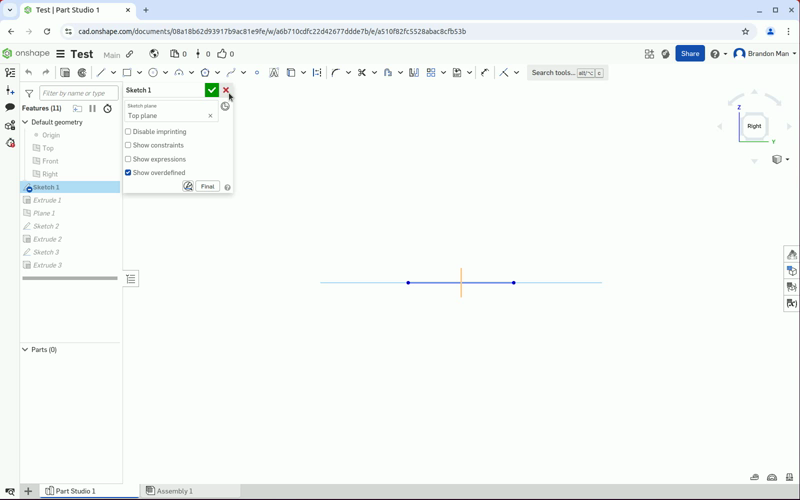
click(229, 92)
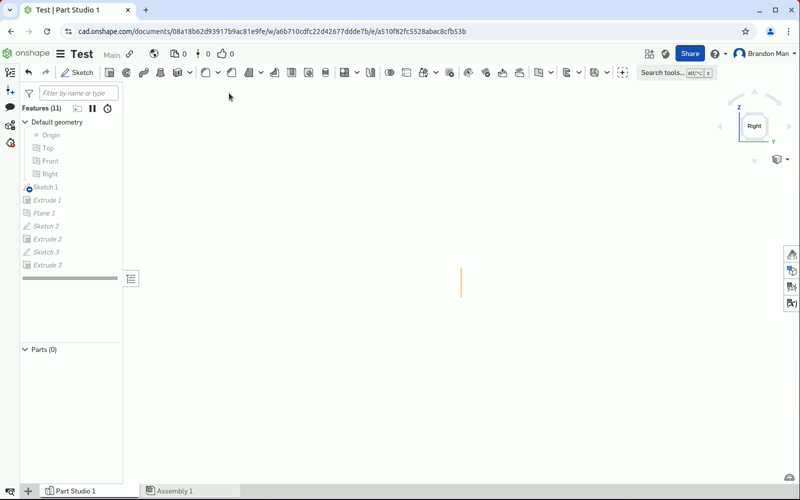
mouse_move(73, 352)
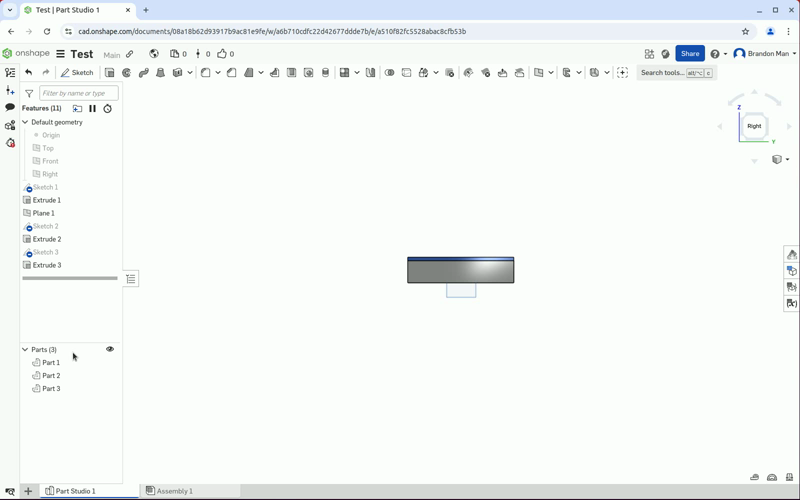
key(y)
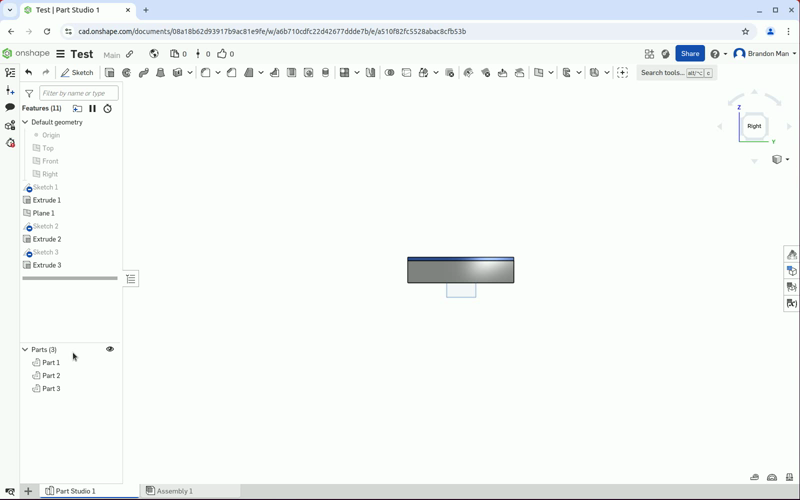
key(shift+p)
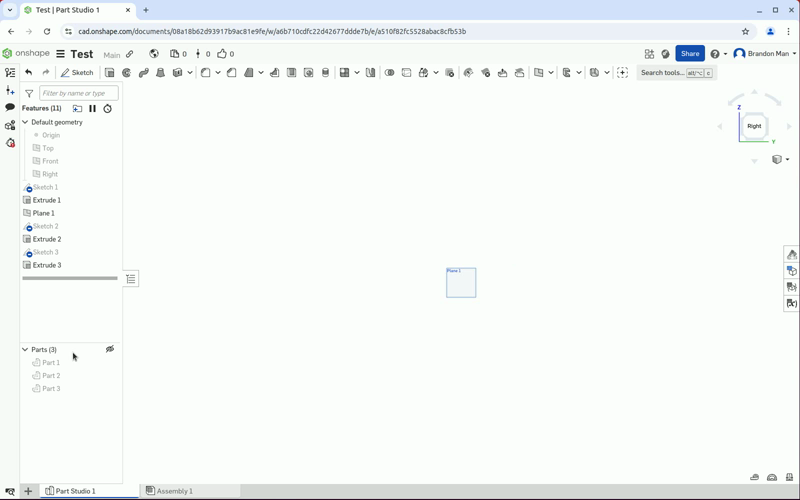
key(space)
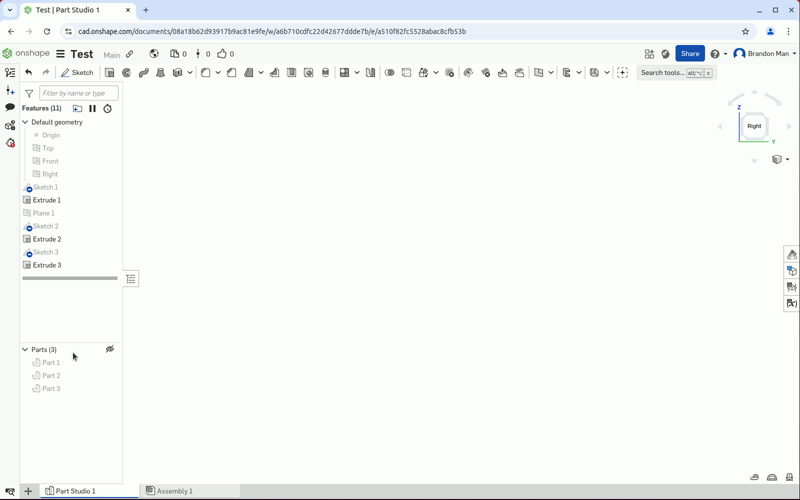
key_down(shift)
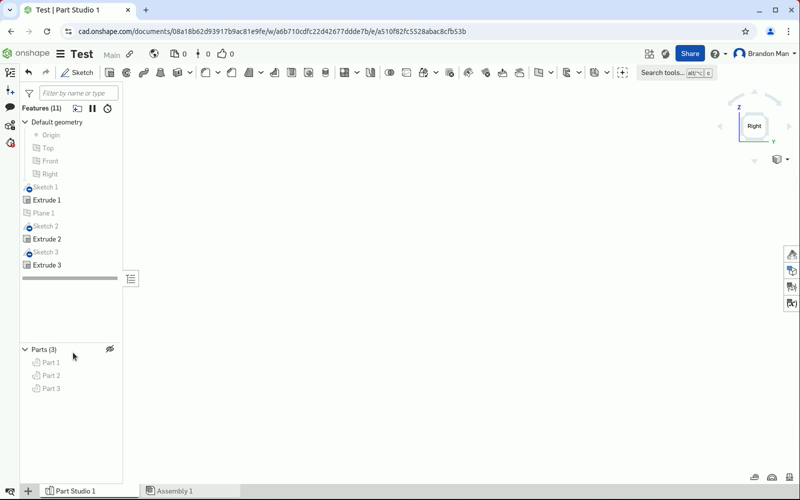
key(right)
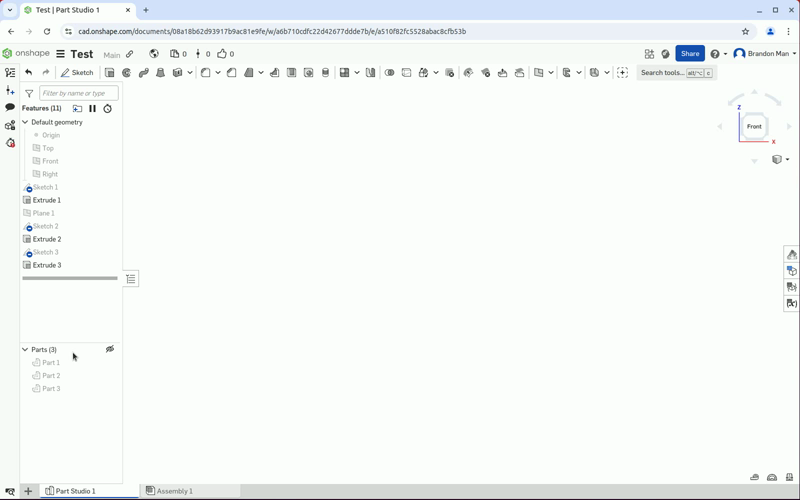
key_up(shift)
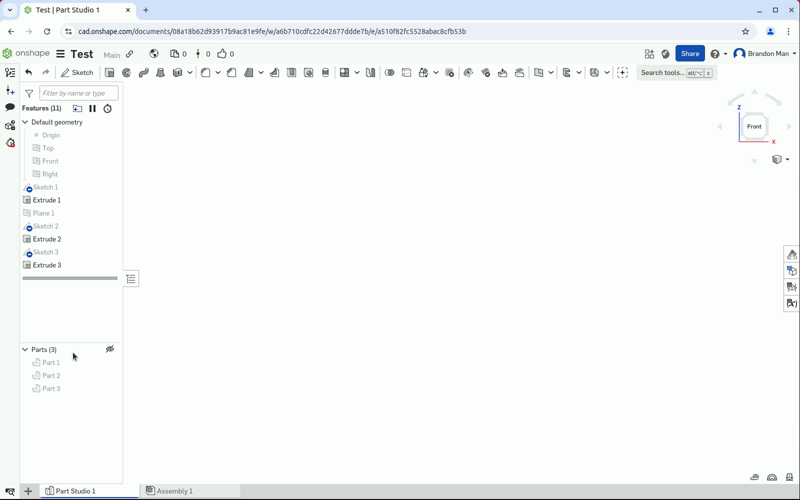
mouse_move(73, 352)
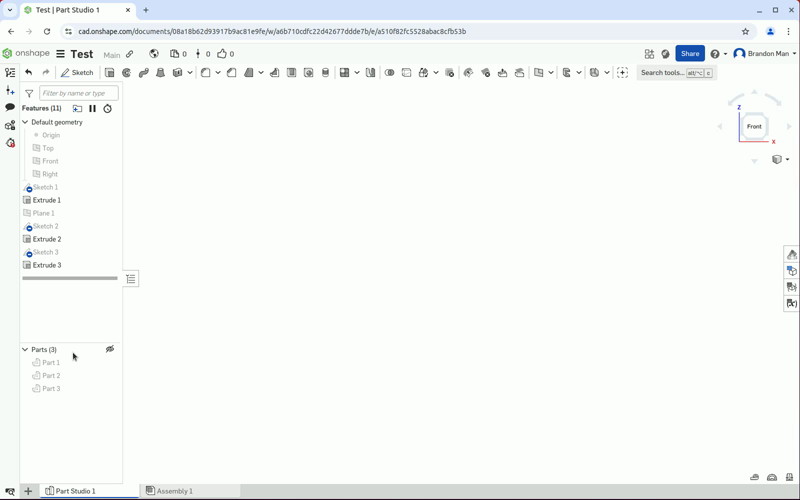
key(shift+y)
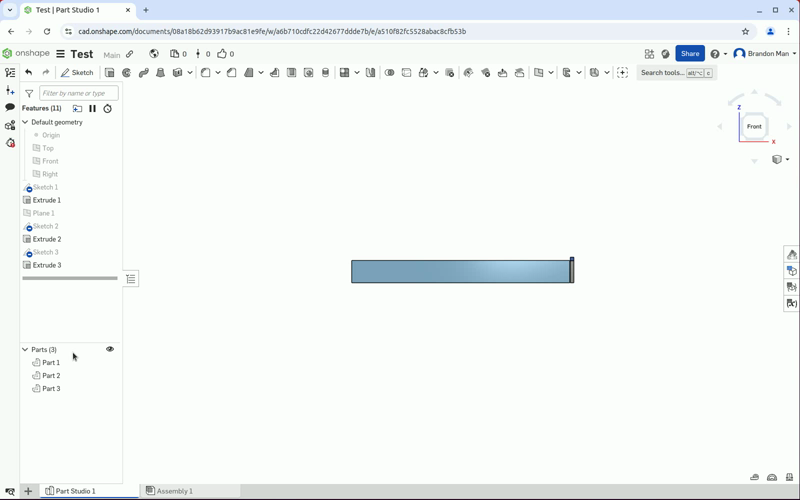
mouse_move(541, 75)
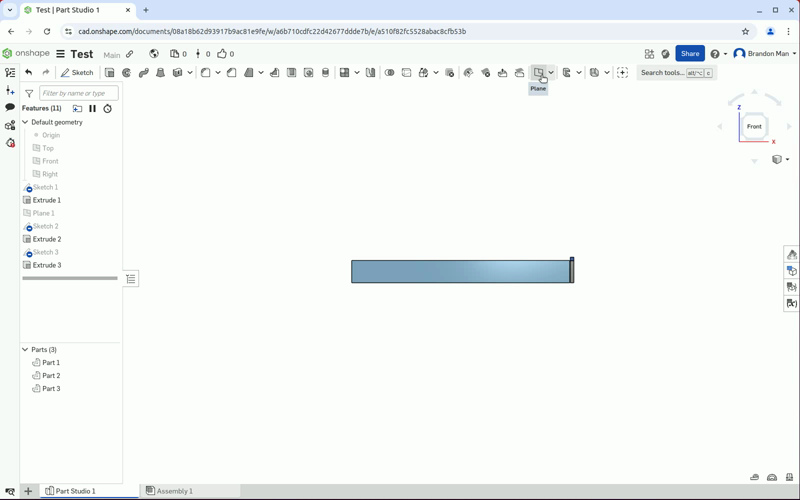
click(541, 75)
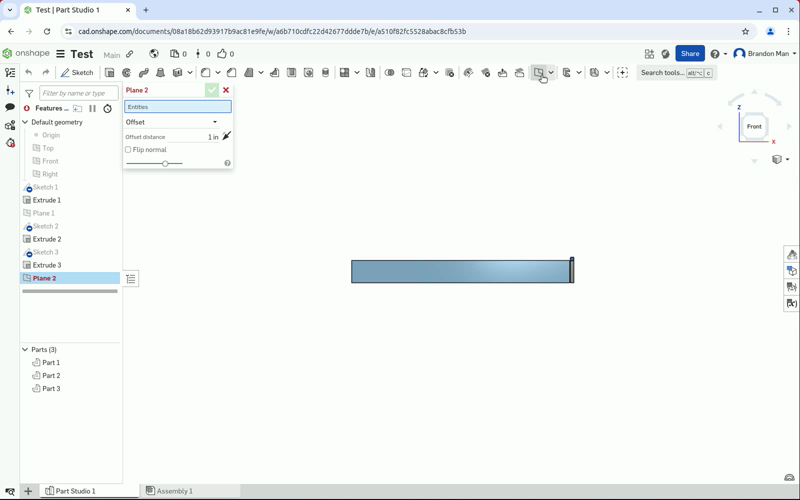
mouse_move(73, 163)
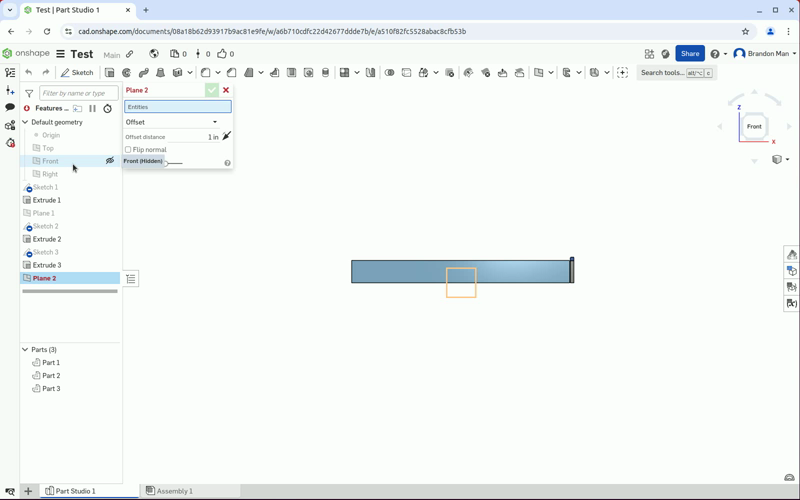
click(73, 163)
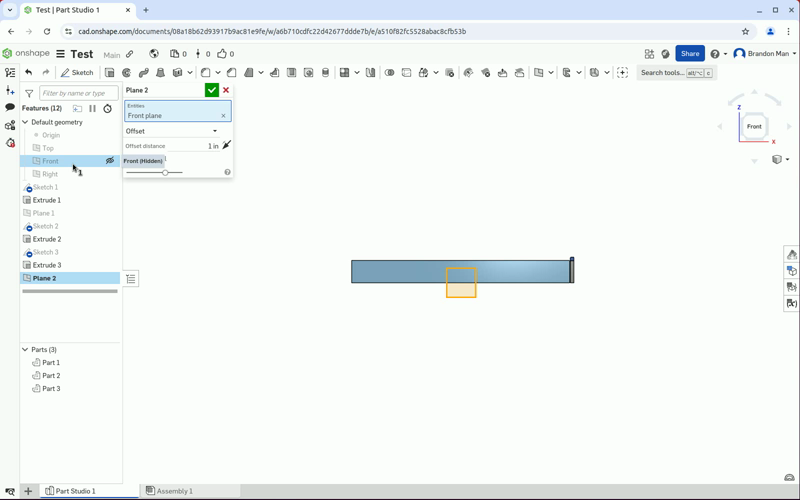
key(tab, 2)
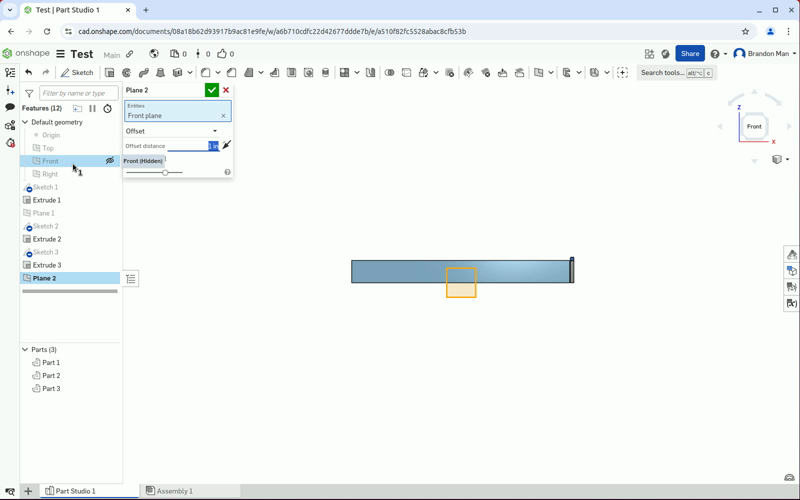
text(10.845)
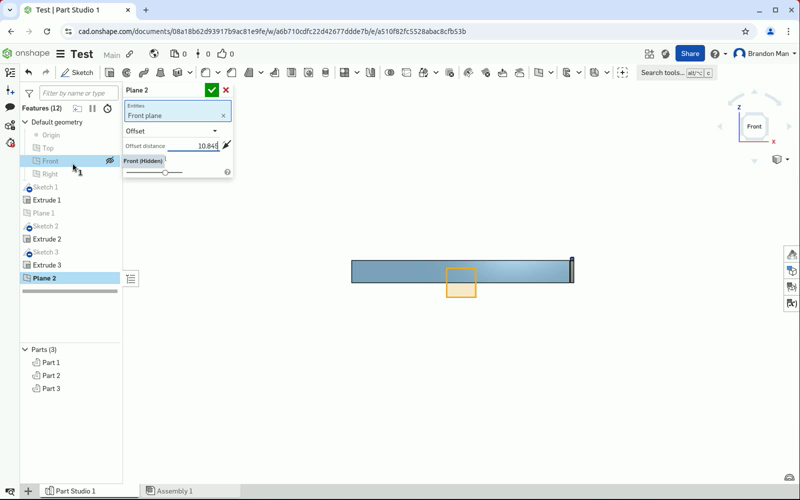
key(enter, 2)
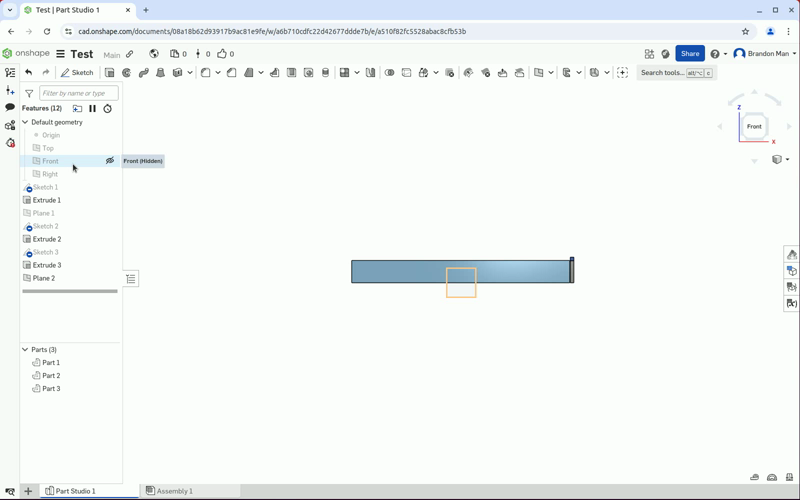
key(shift+s)
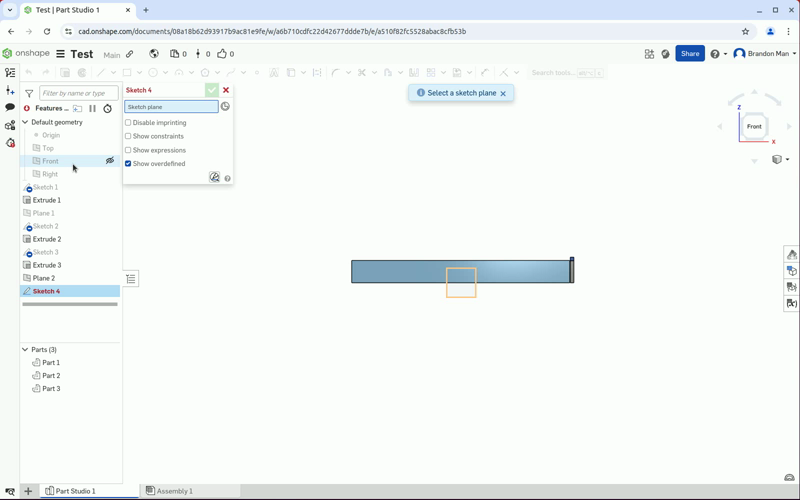
mouse_move(73, 280)
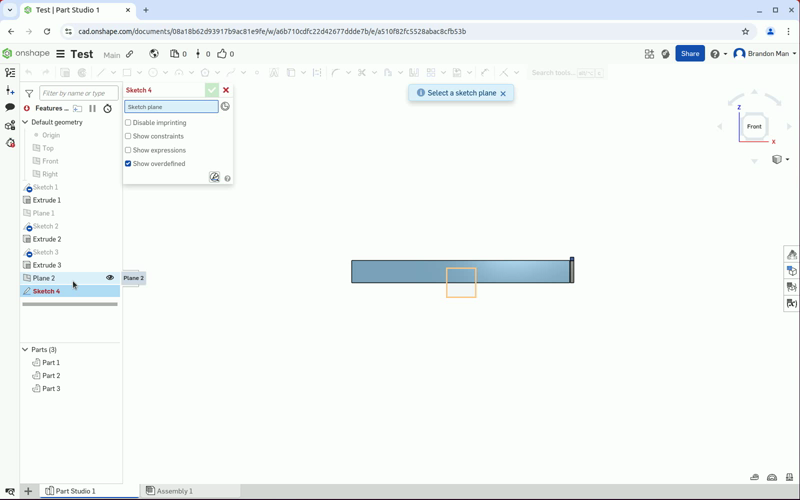
click(73, 280)
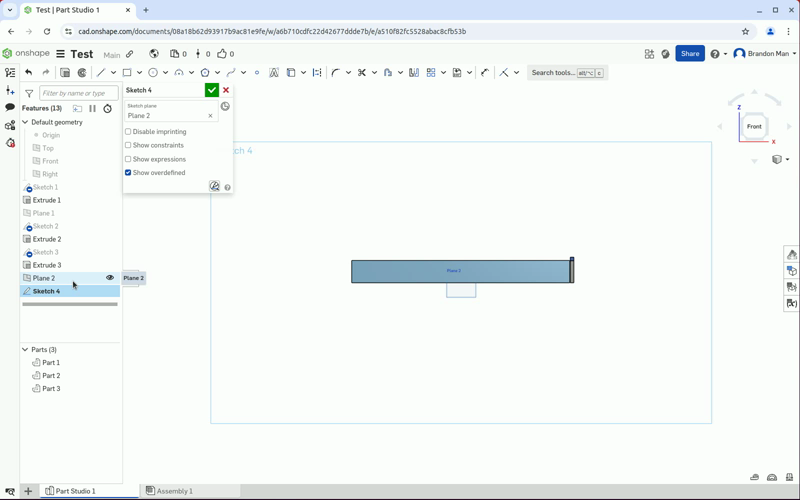
mouse_move(73, 352)
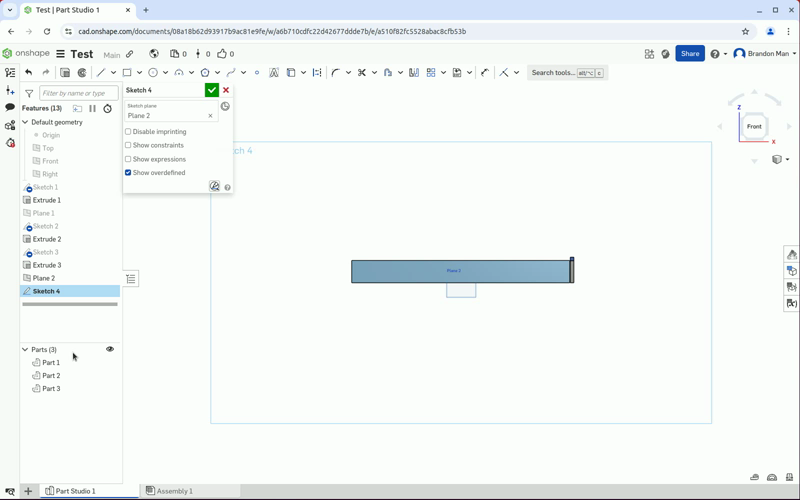
key(y)
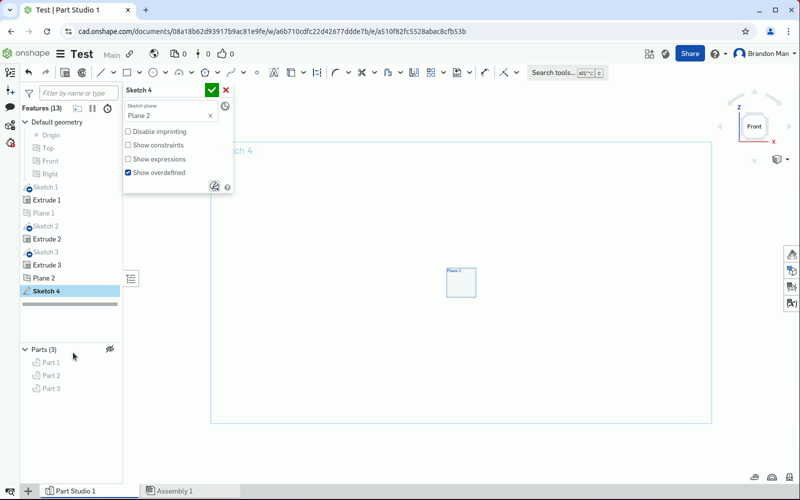
key(l)
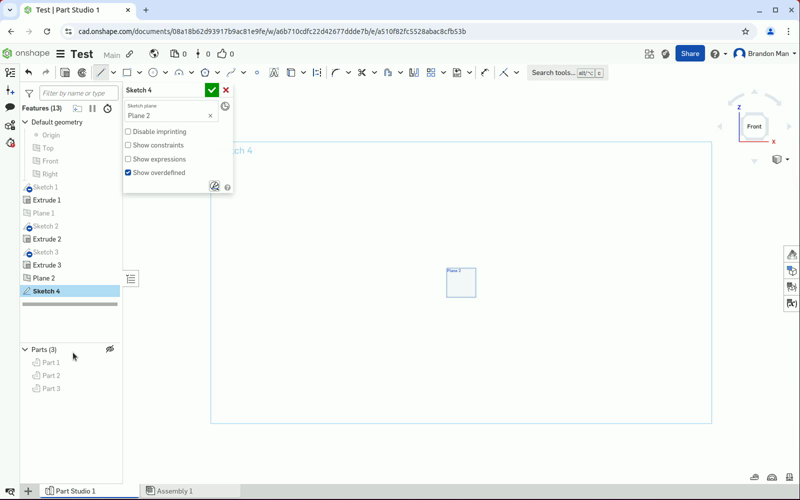
key_down(shift)
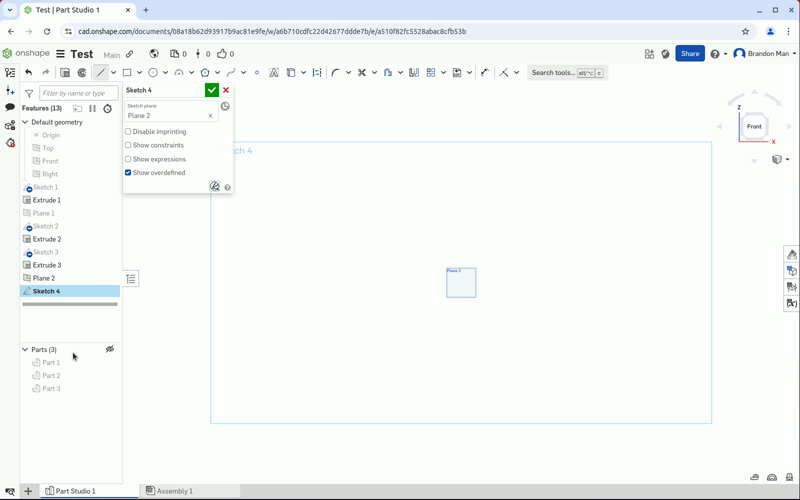
mouse_move(348, 282)
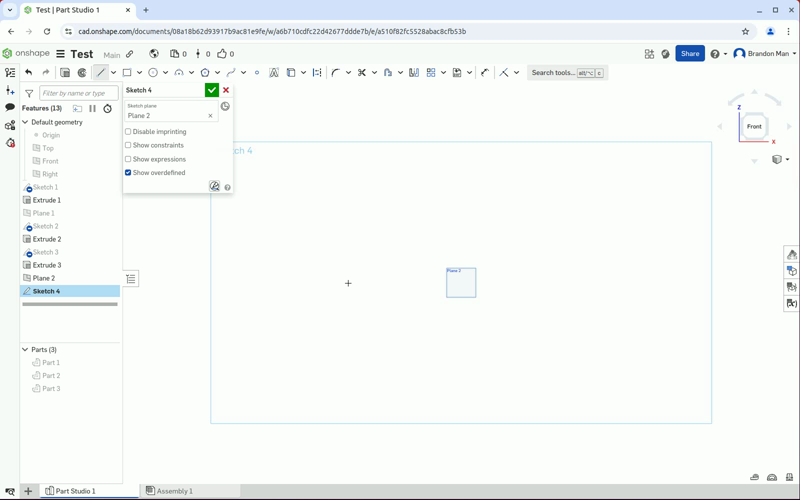
click(348, 282)
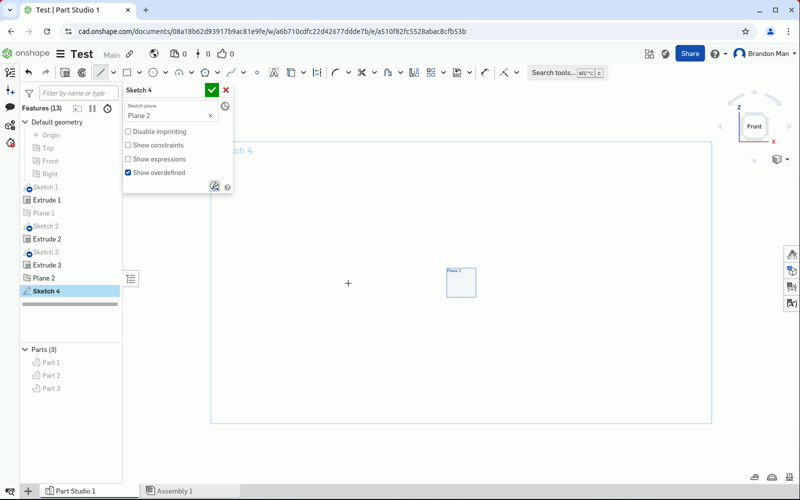
key_up(shift)
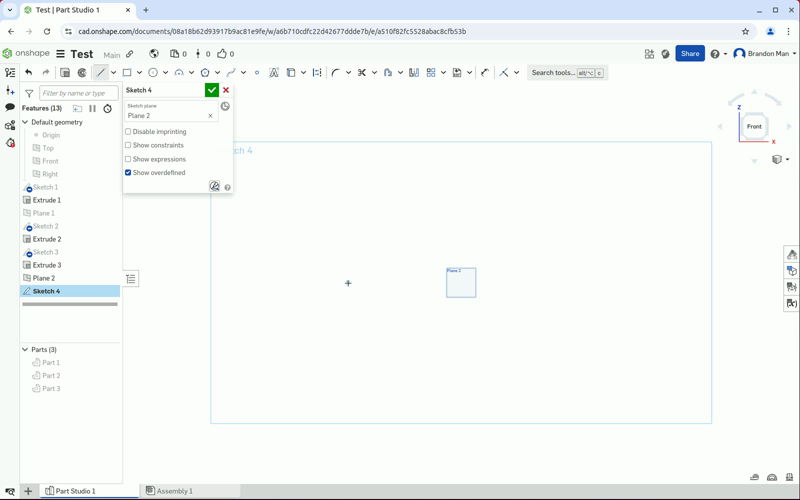
key_down(shift)
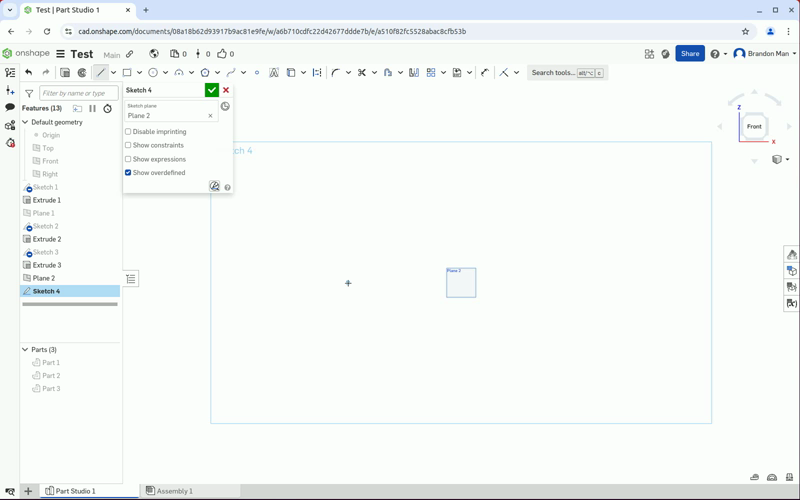
mouse_move(378, 282)
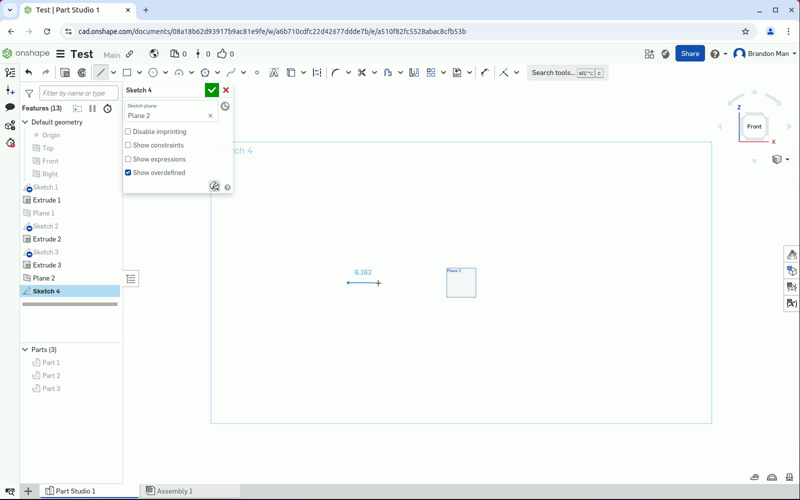
mouse_move(350, 282)
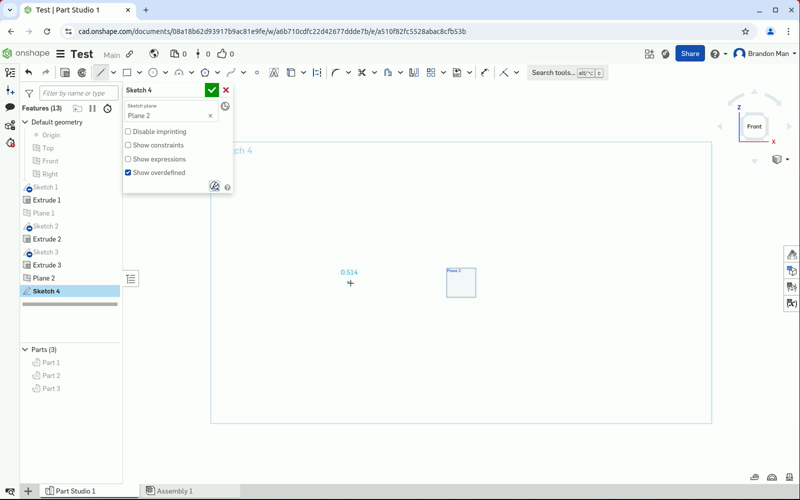
scroll(6)
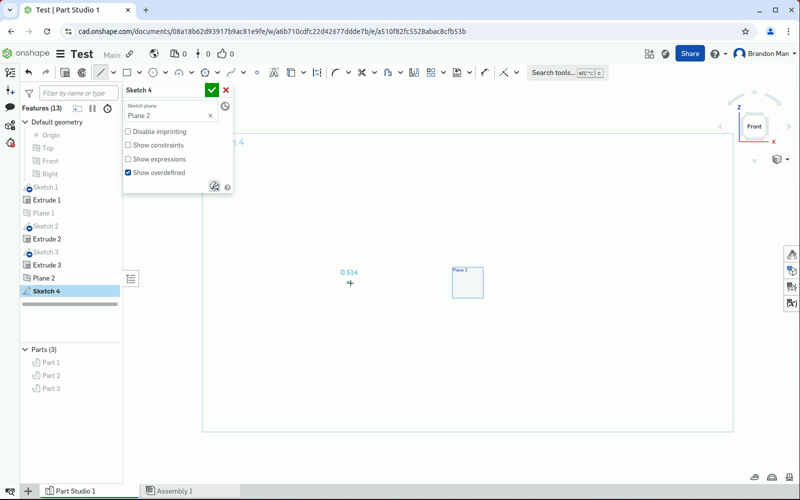
scroll(6)
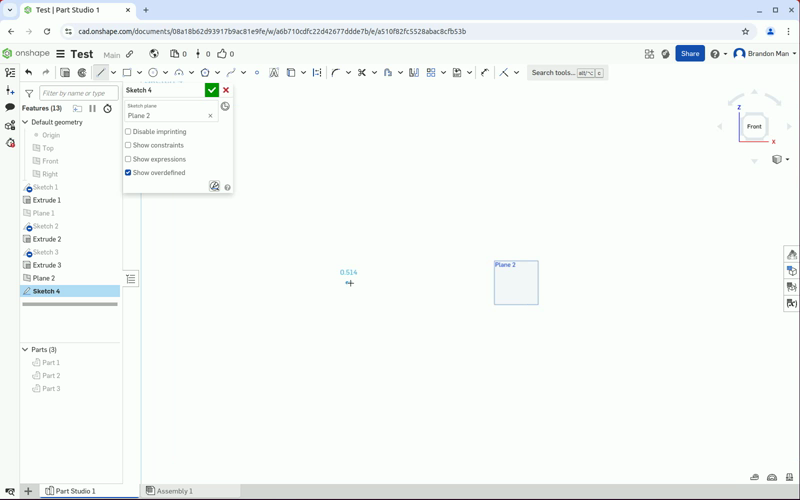
scroll(6)
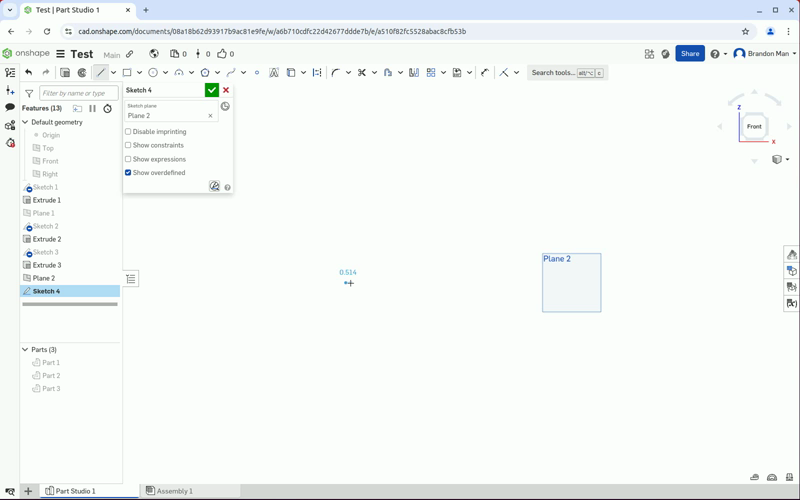
scroll(6)
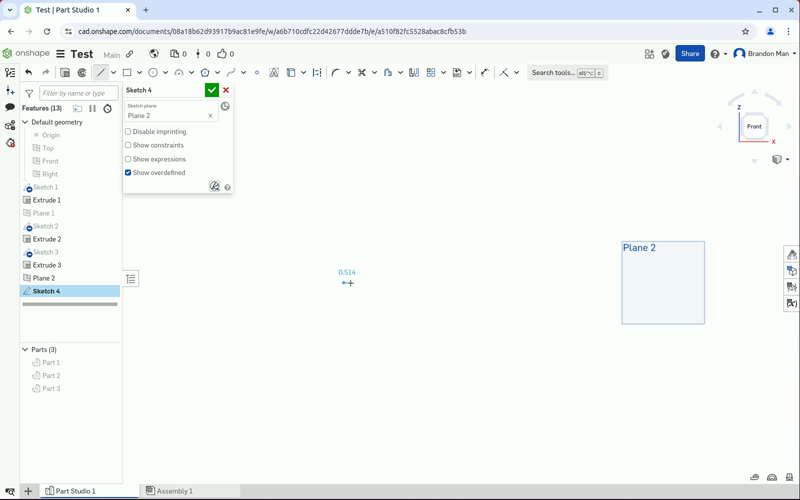
scroll(6)
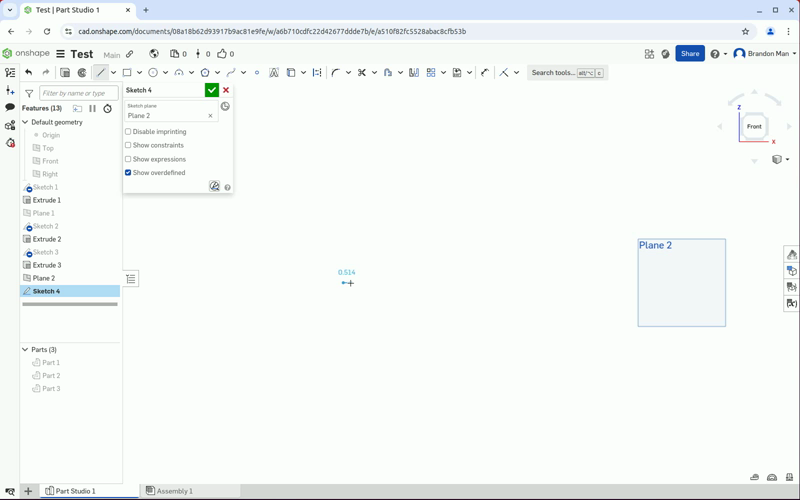
scroll(6)
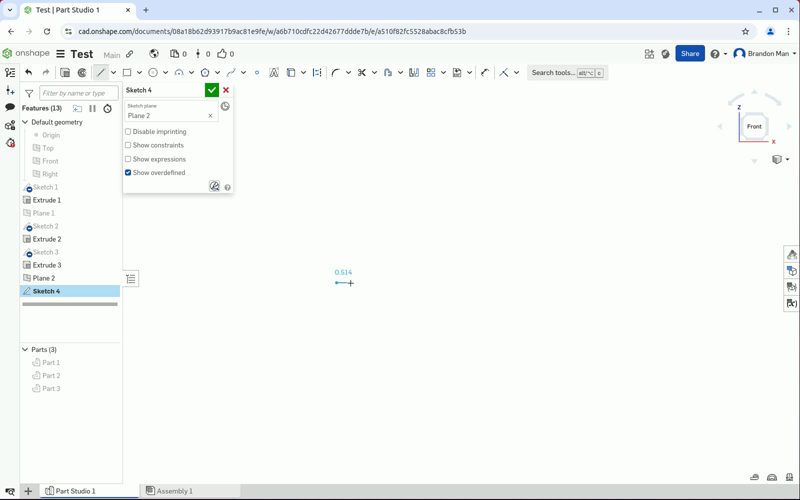
scroll(6)
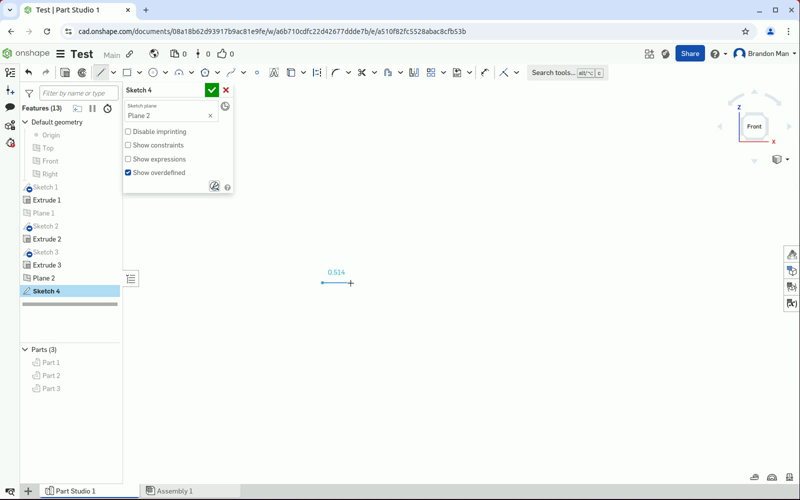
click(350, 282)
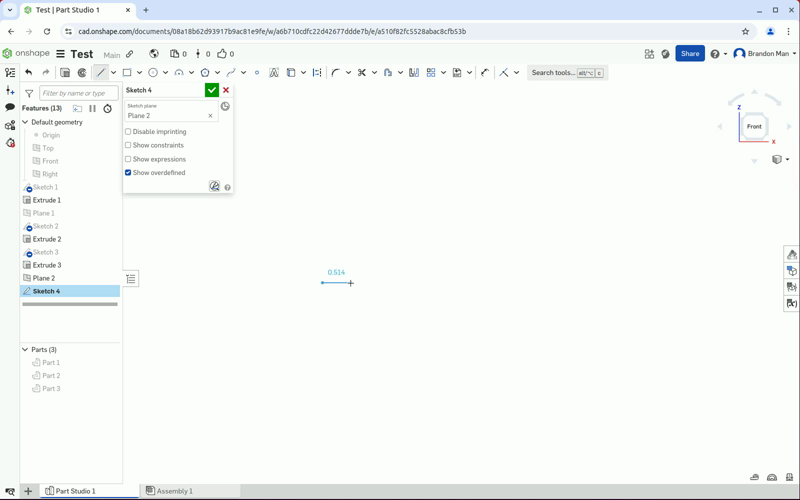
scroll(-6)
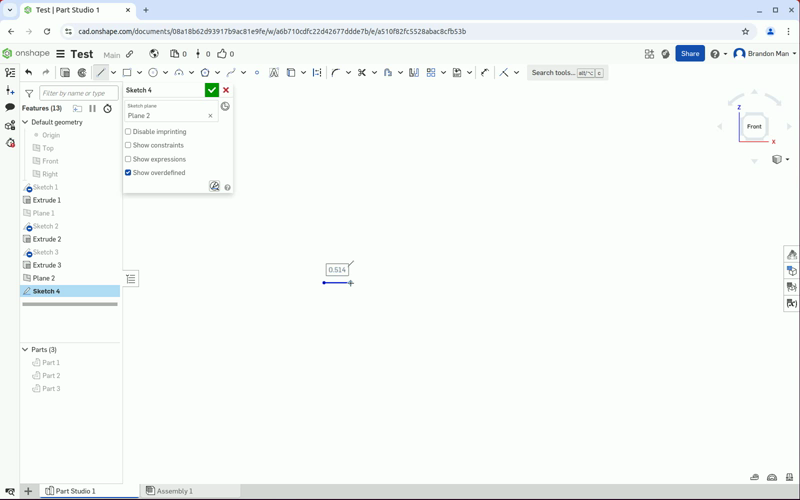
scroll(-6)
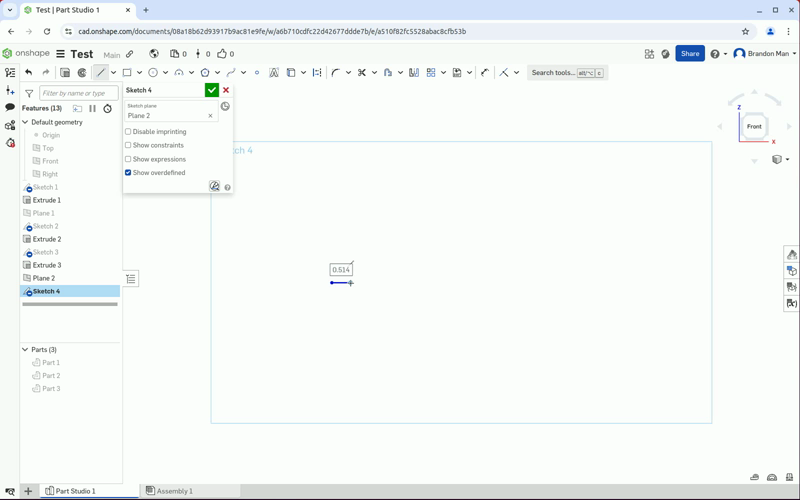
scroll(-6)
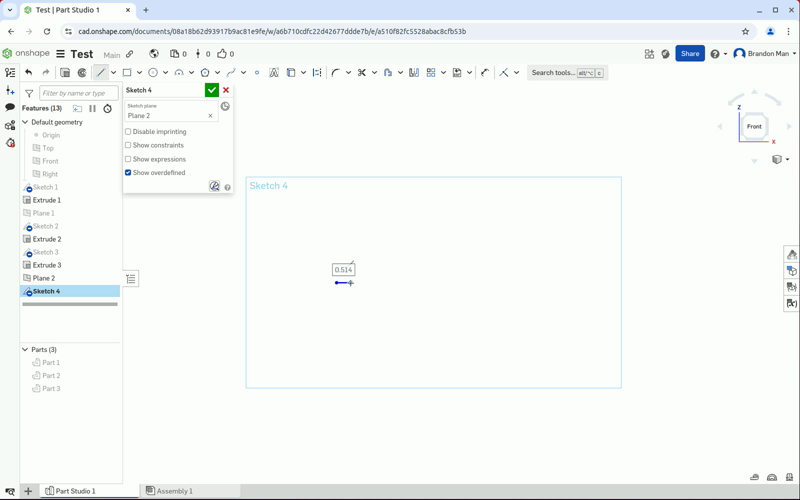
scroll(-6)
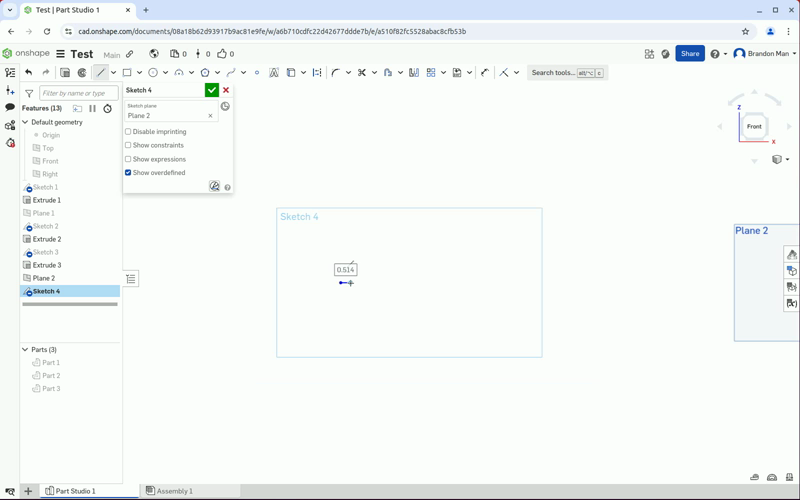
scroll(-6)
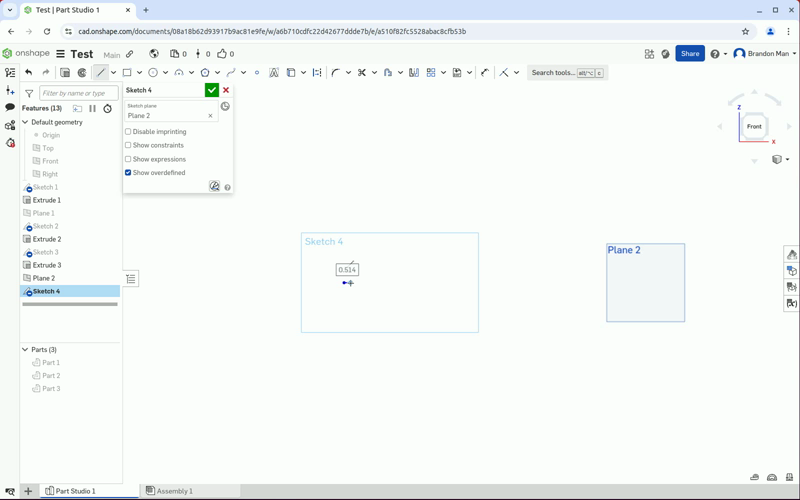
scroll(-6)
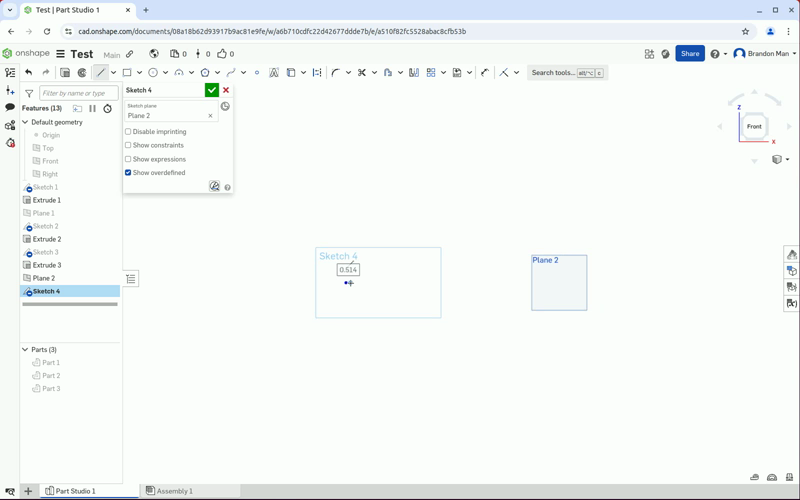
scroll(-6)
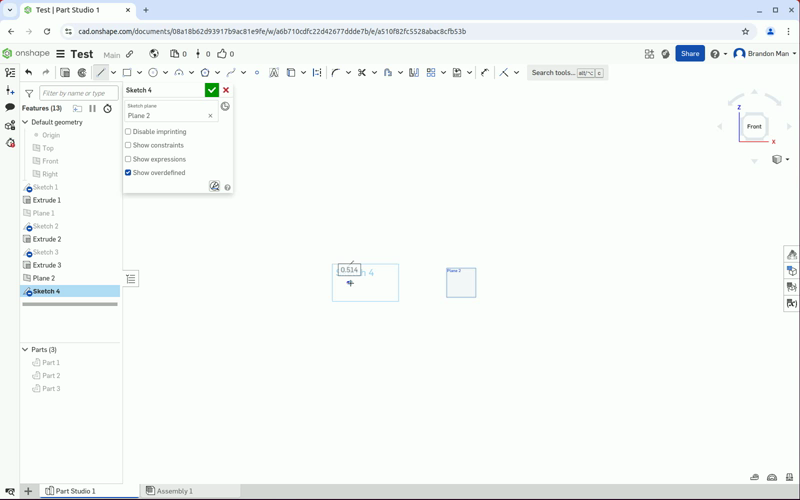
key_up(shift)
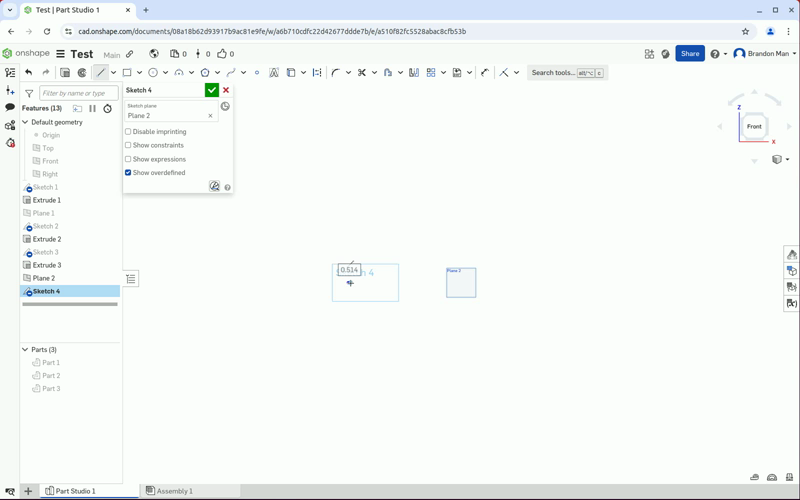
key_down(shift)
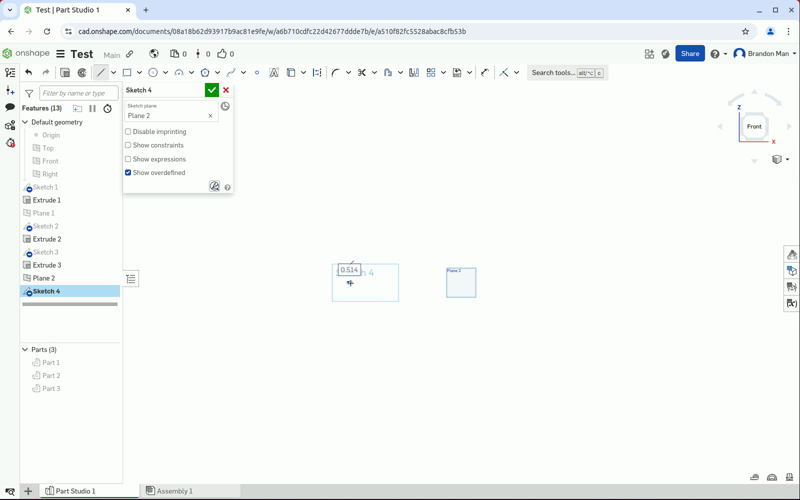
mouse_move(380, 282)
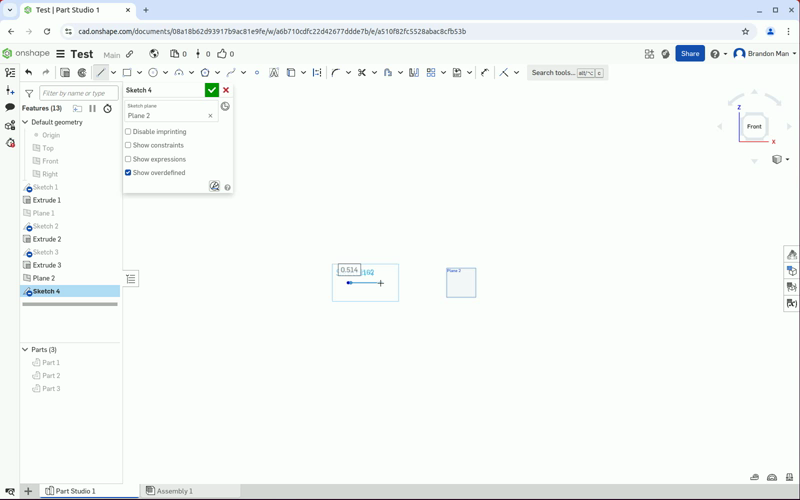
mouse_move(350, 259)
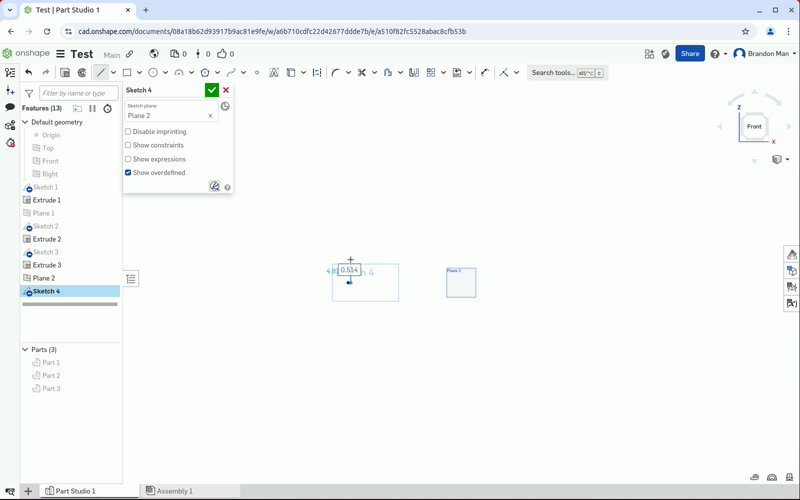
click(350, 259)
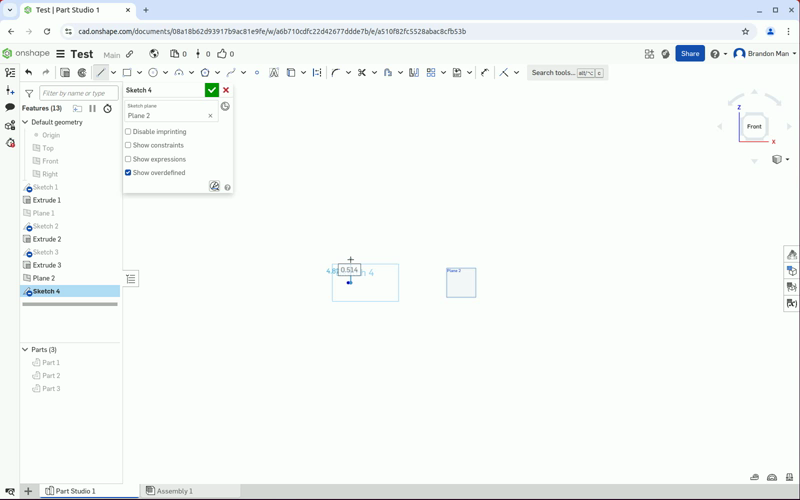
key_up(shift)
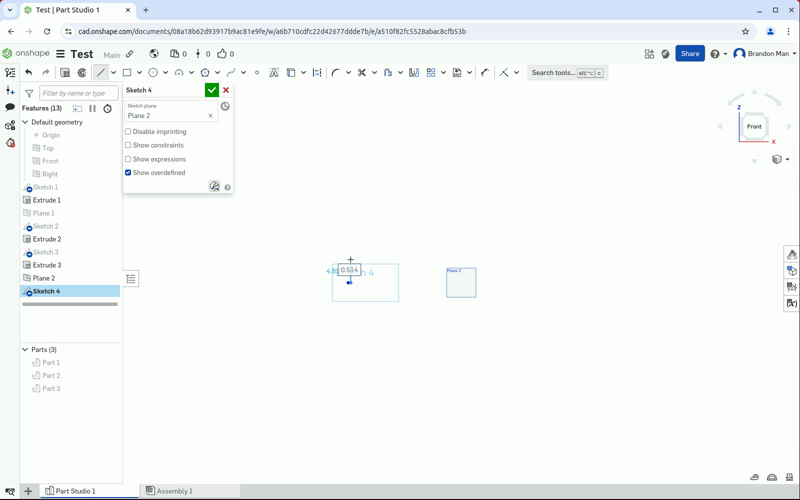
key_down(shift)
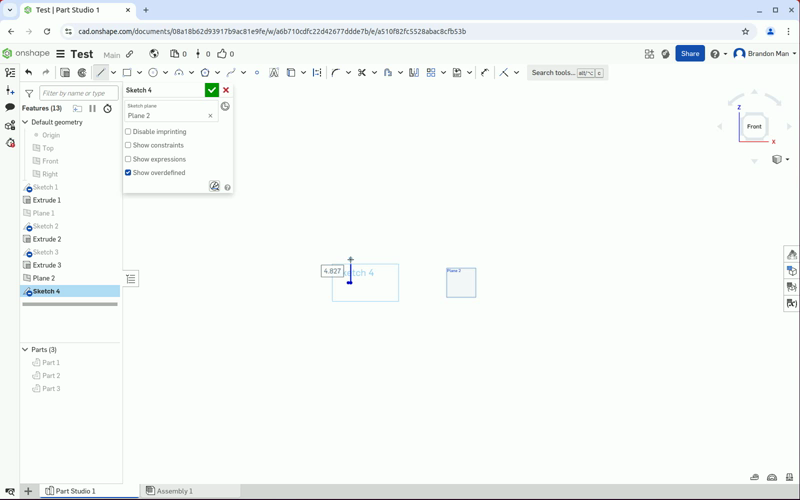
mouse_move(569, 259)
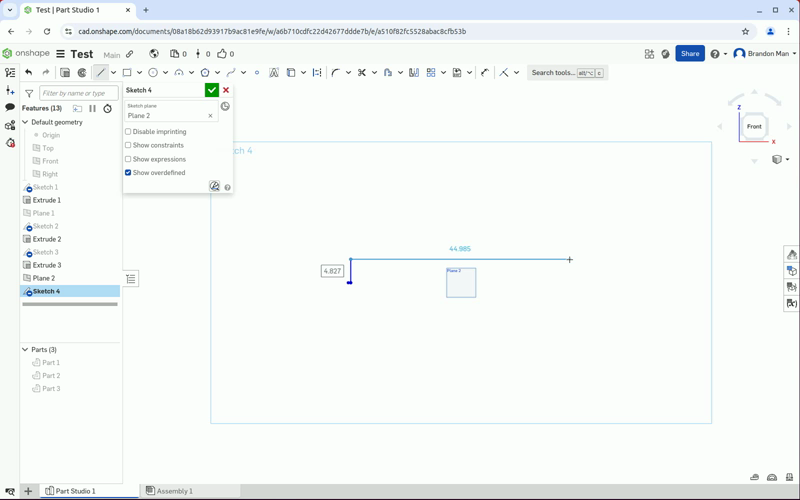
click(569, 259)
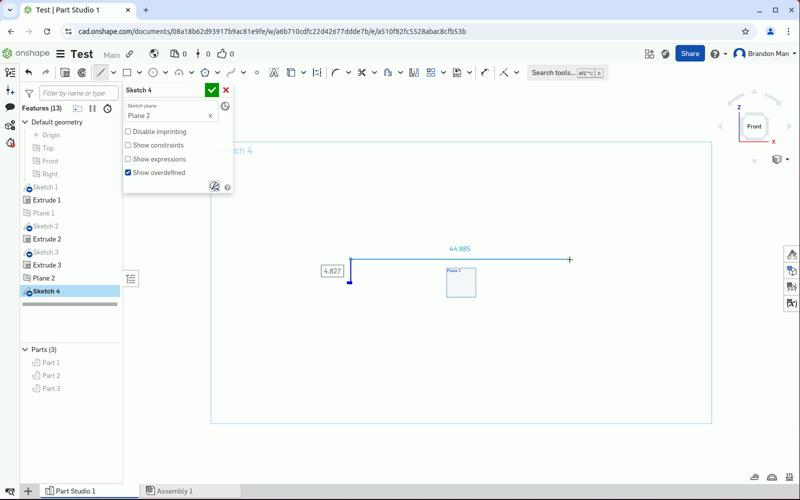
key_up(shift)
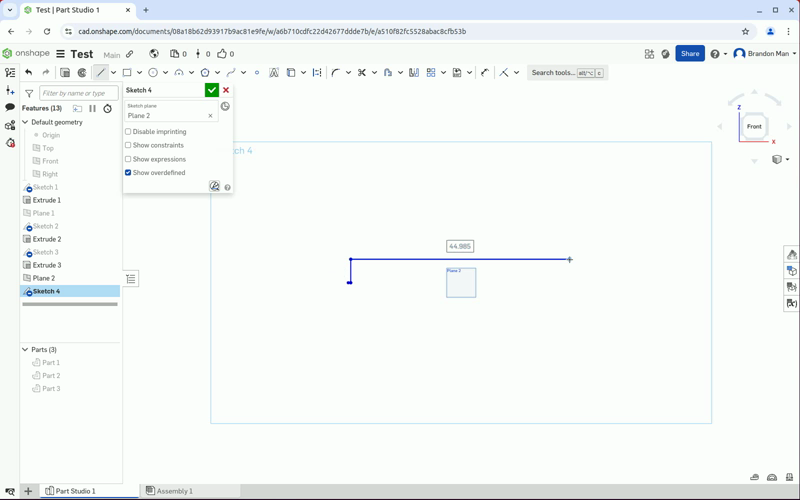
key_down(shift)
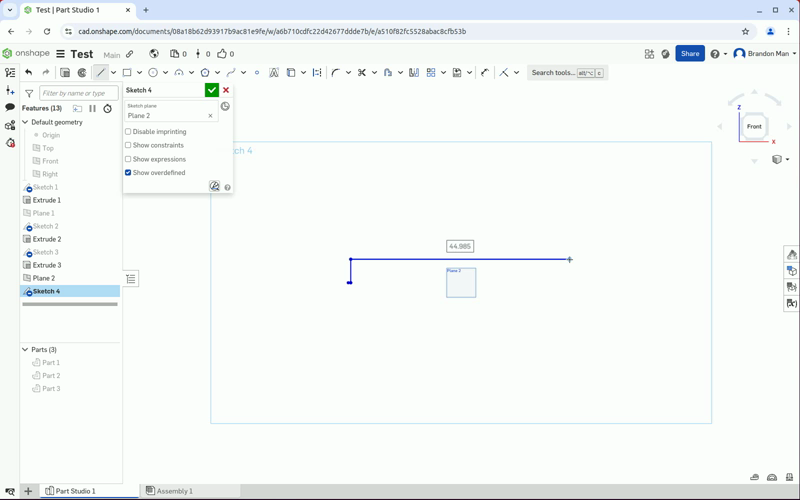
mouse_move(589, 259)
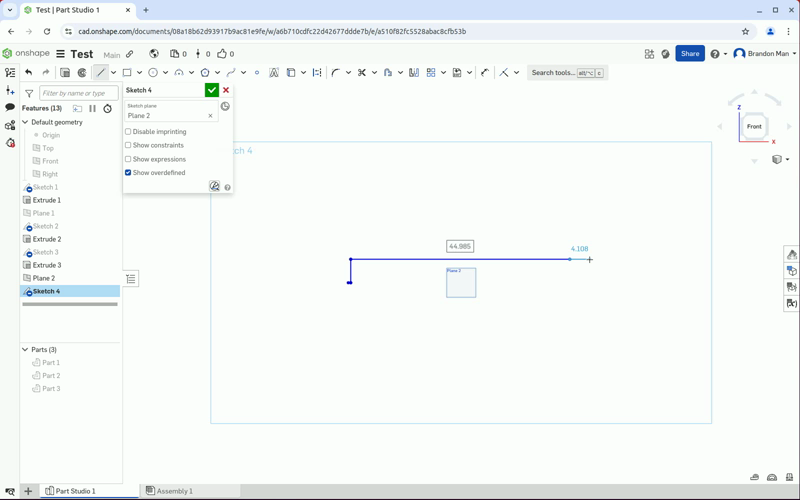
mouse_move(569, 282)
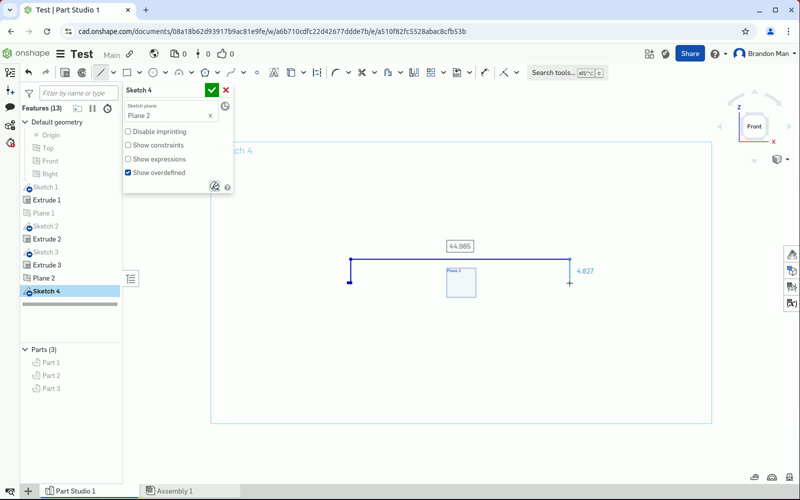
click(569, 282)
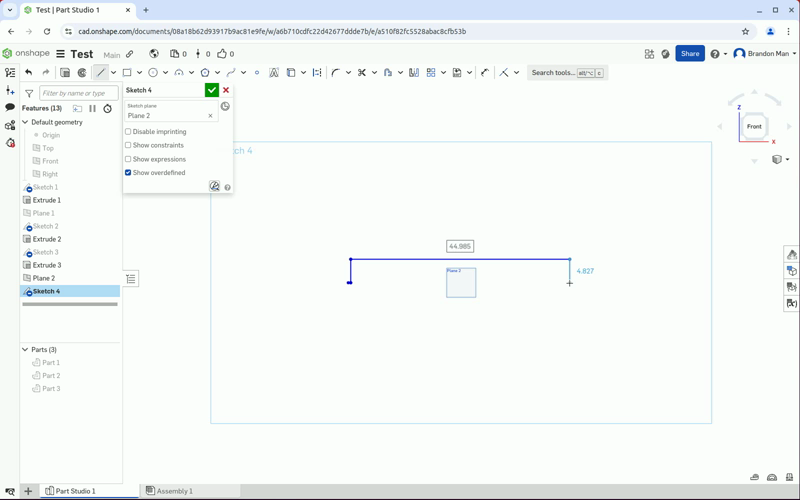
key_up(shift)
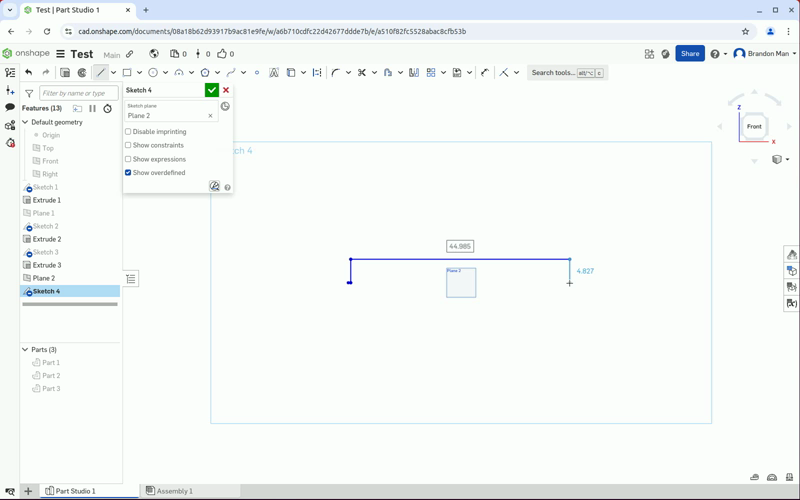
key_down(shift)
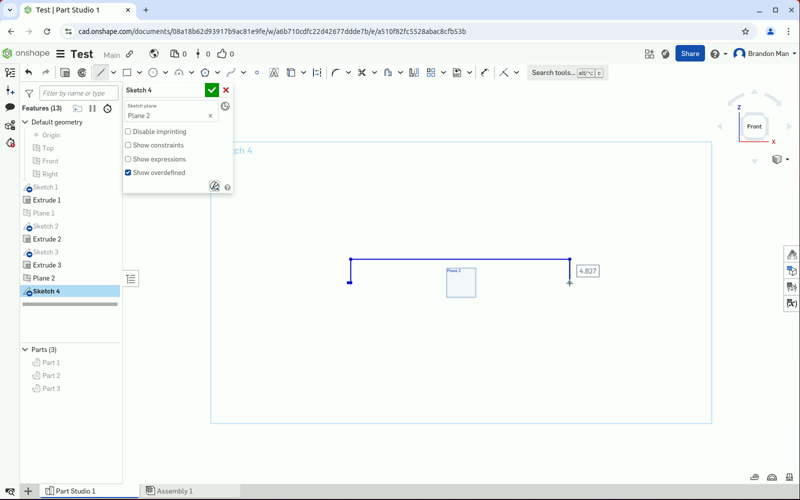
mouse_move(589, 282)
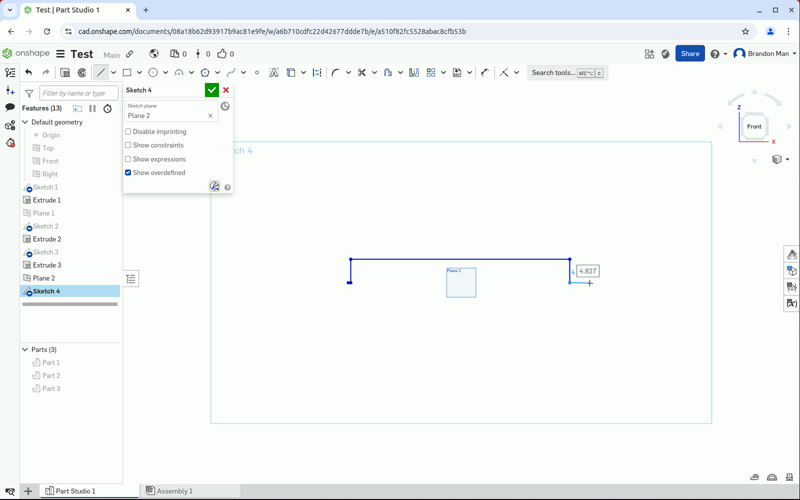
mouse_move(572, 282)
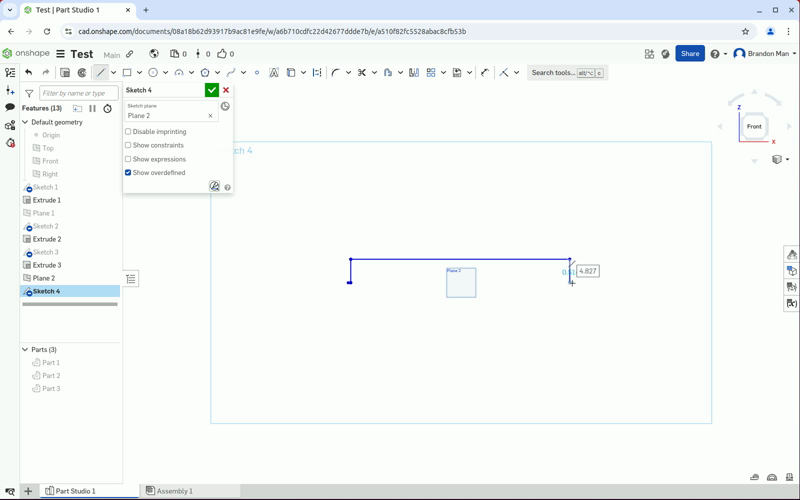
scroll(6)
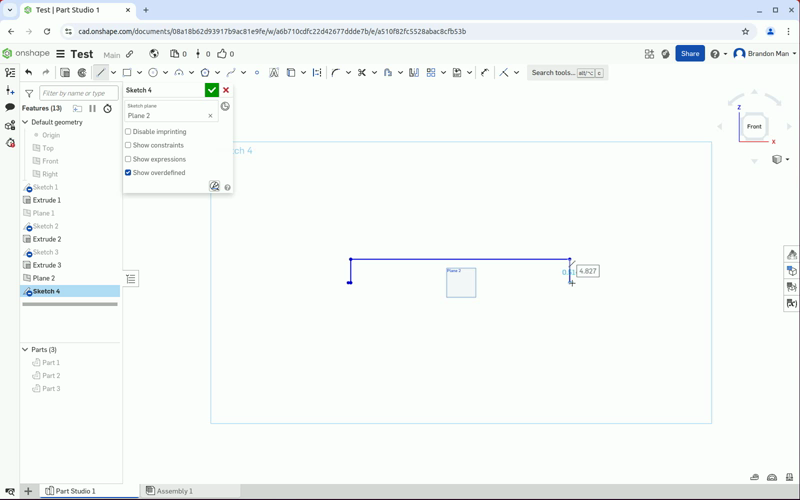
scroll(6)
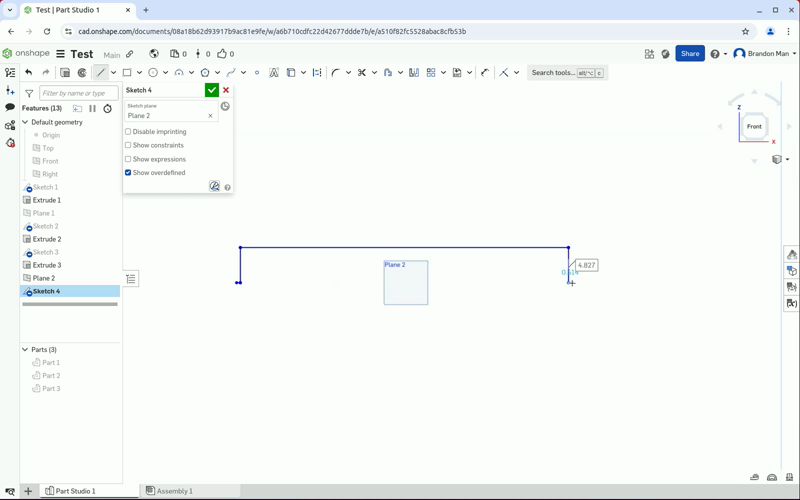
scroll(6)
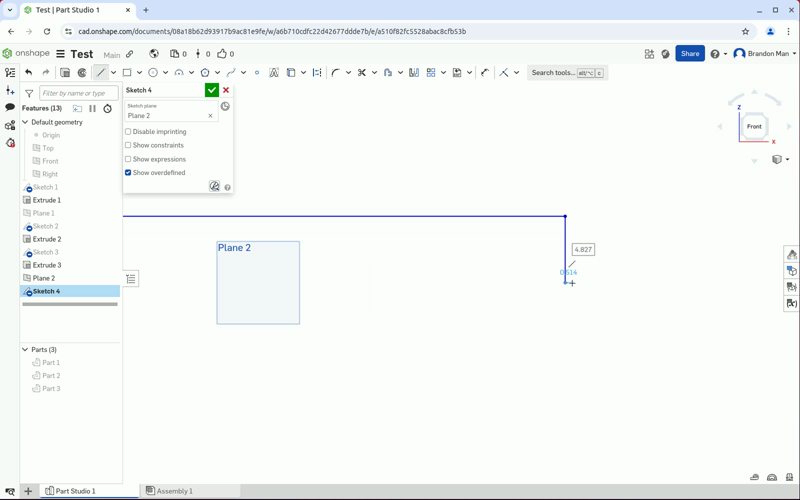
scroll(6)
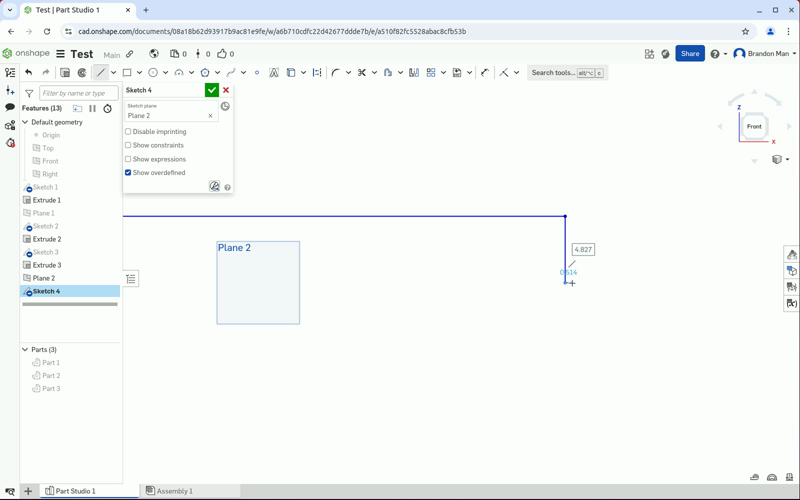
scroll(6)
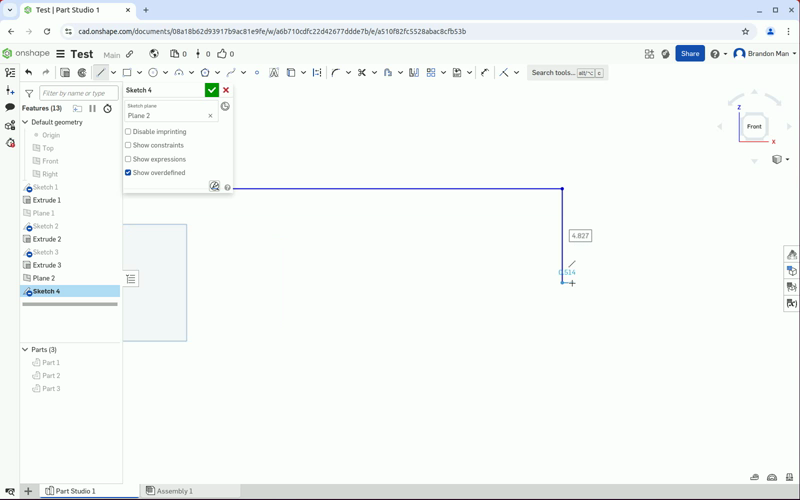
scroll(6)
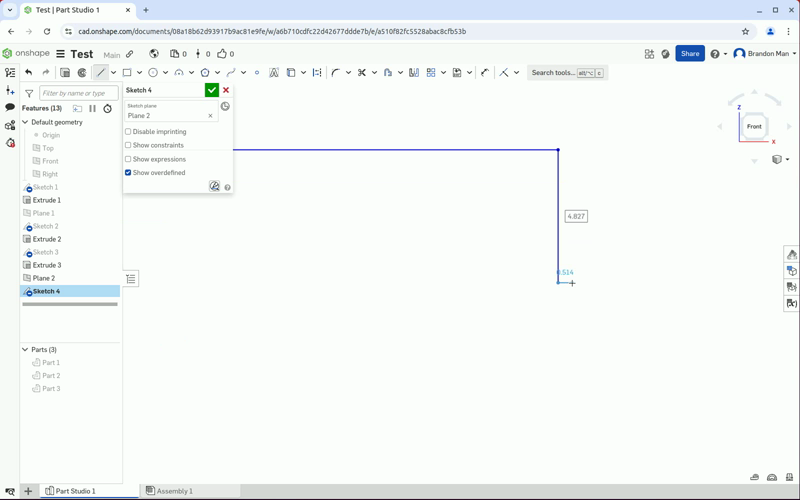
scroll(6)
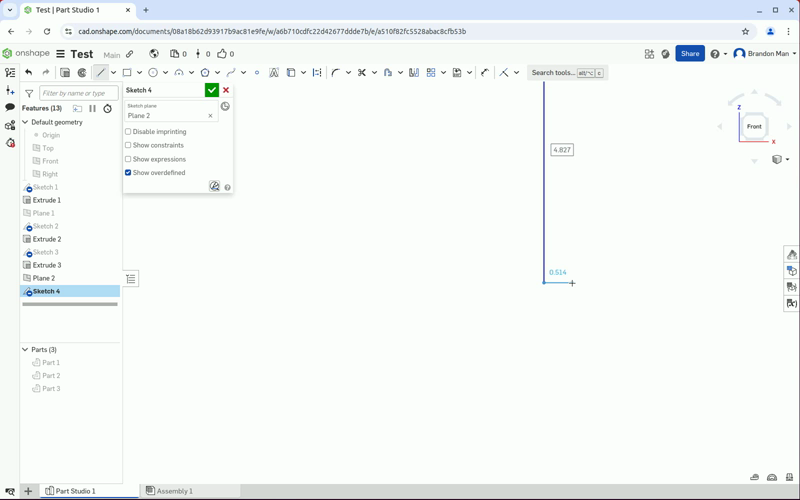
click(572, 282)
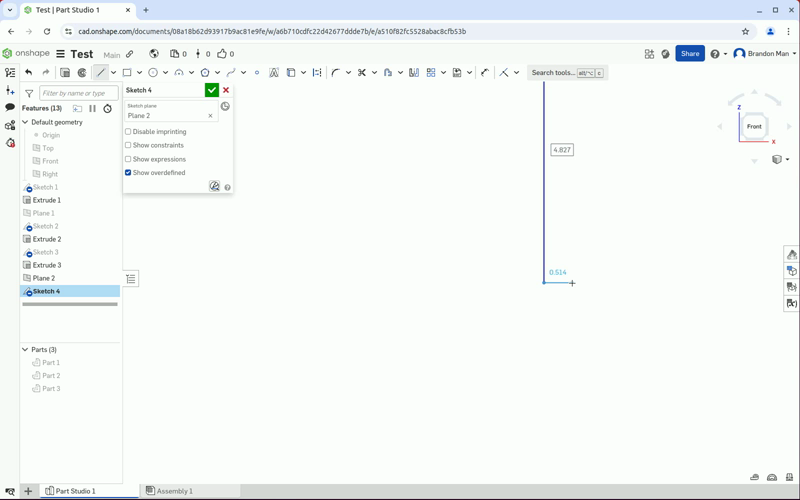
scroll(-6)
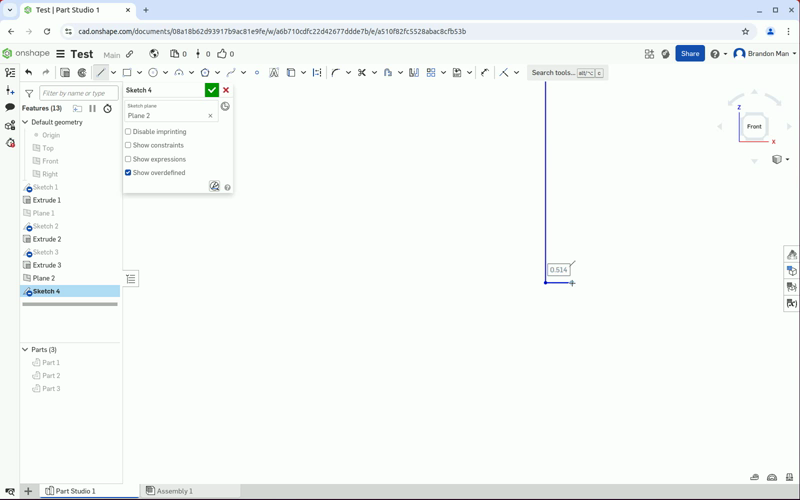
scroll(-6)
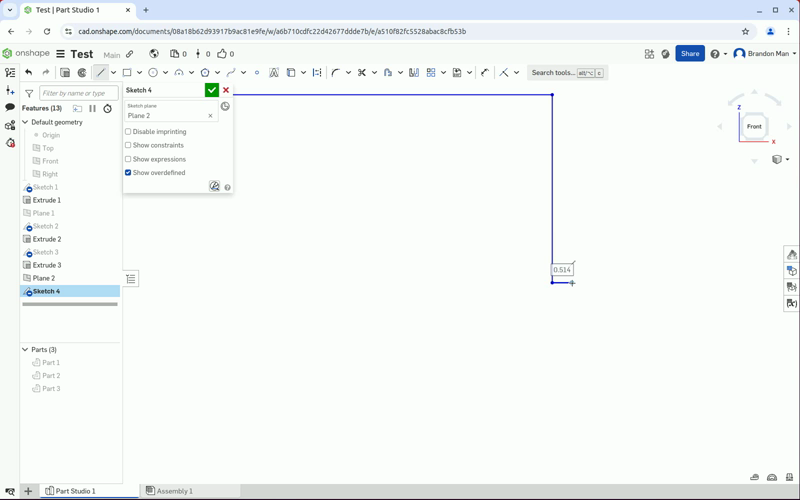
scroll(-6)
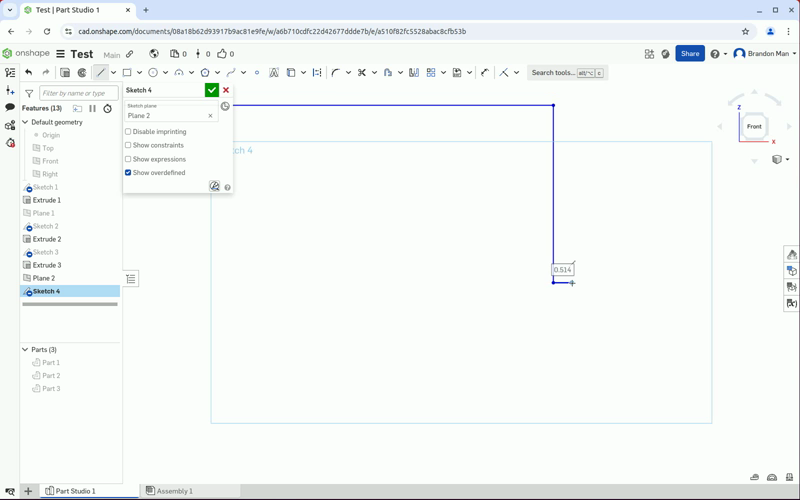
scroll(-6)
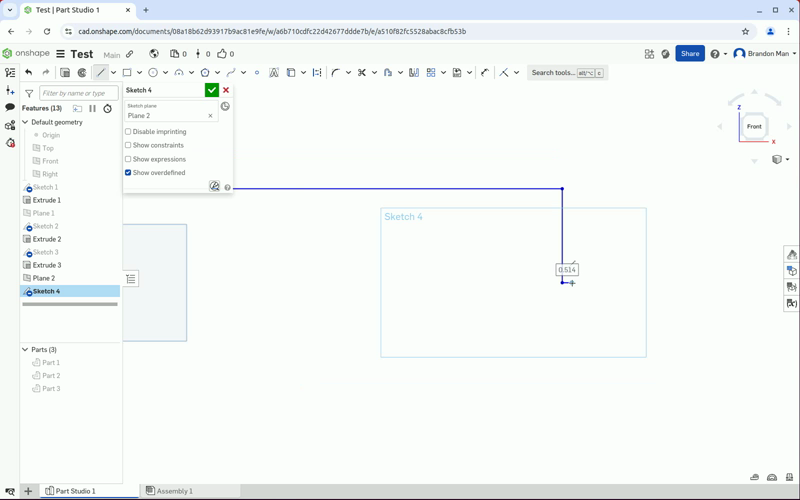
scroll(-6)
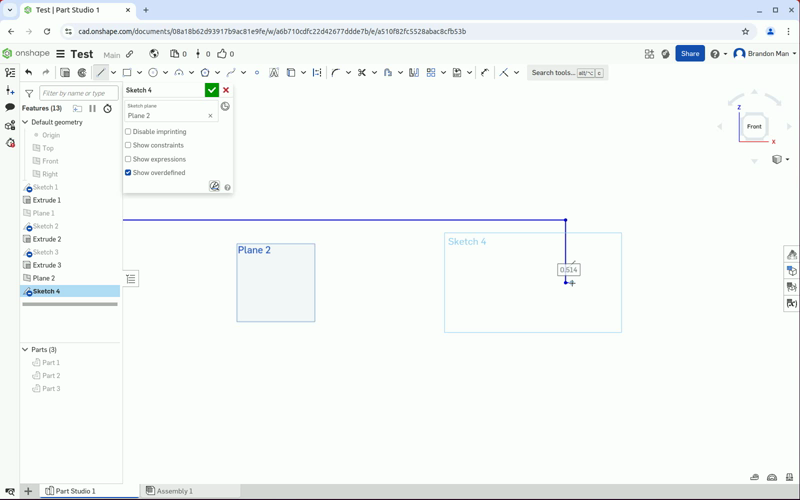
scroll(-6)
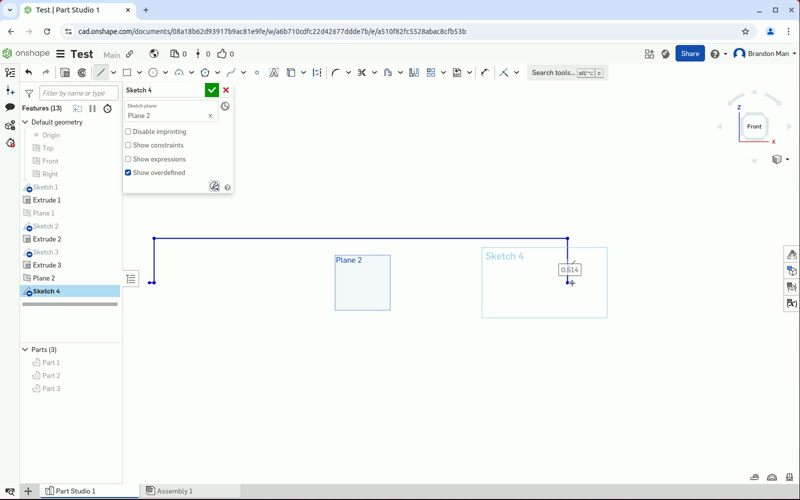
scroll(-6)
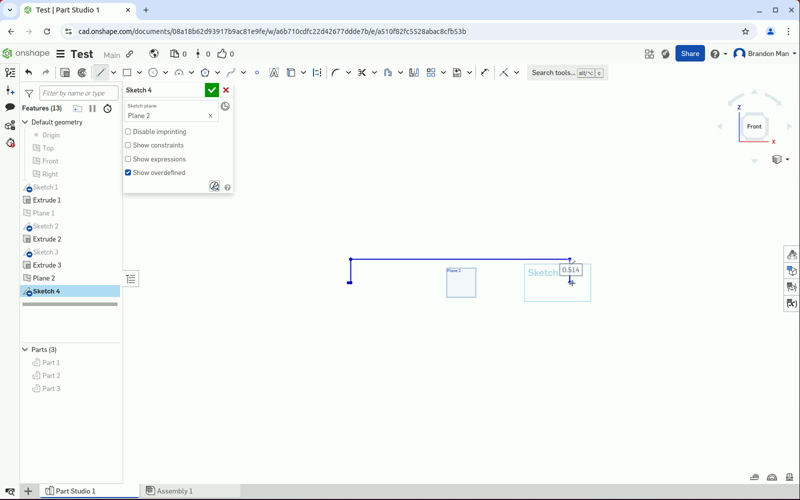
key_up(shift)
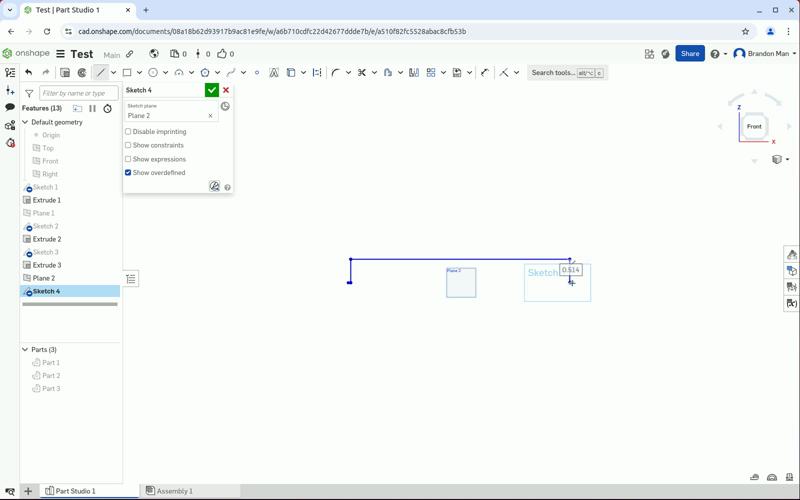
key_down(shift)
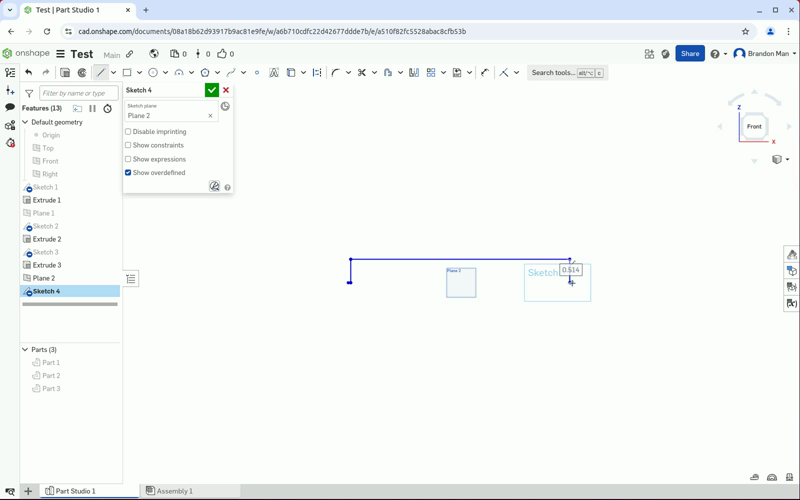
mouse_move(589, 282)
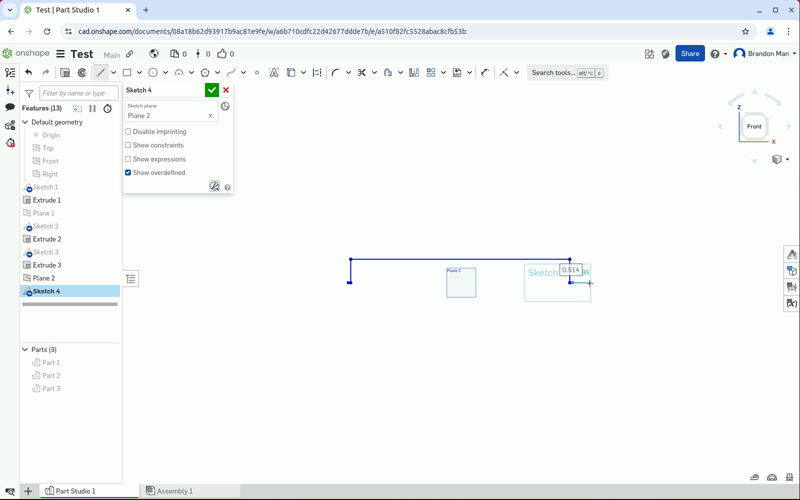
mouse_move(572, 257)
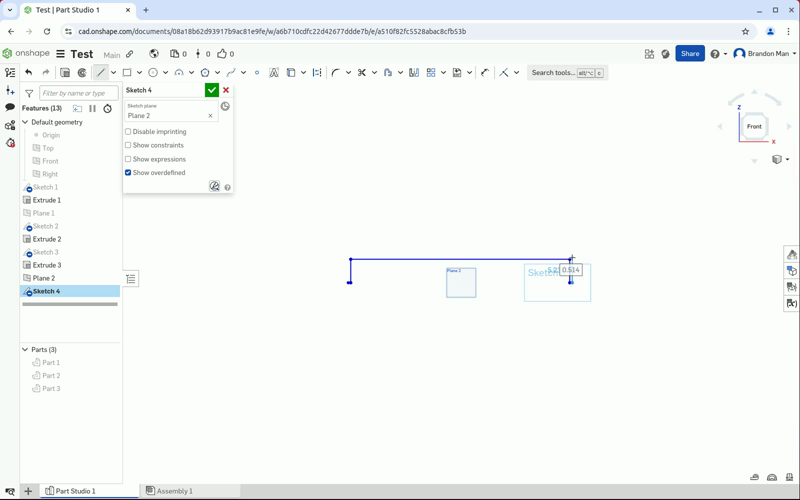
scroll(6)
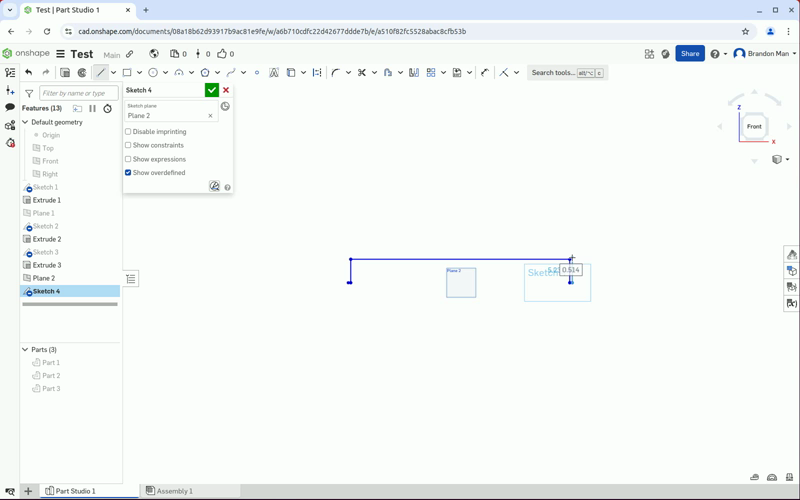
scroll(6)
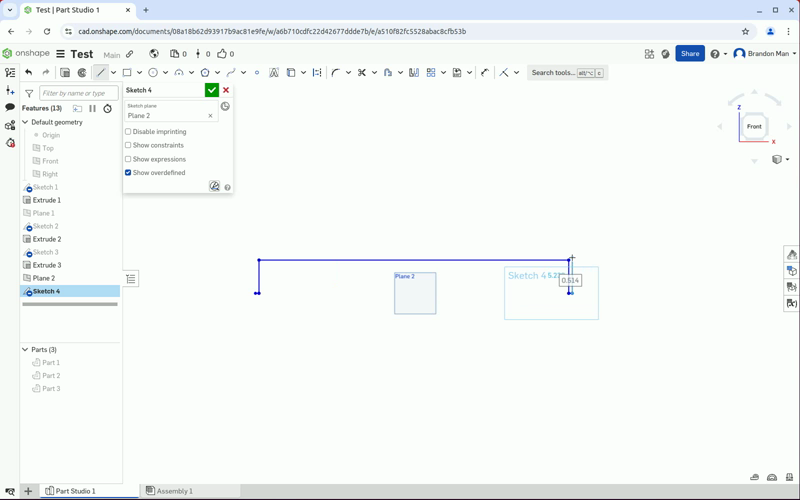
scroll(6)
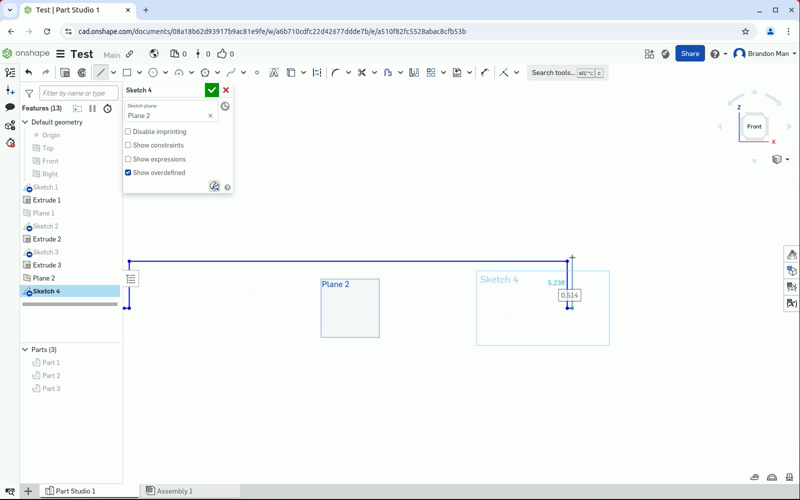
scroll(6)
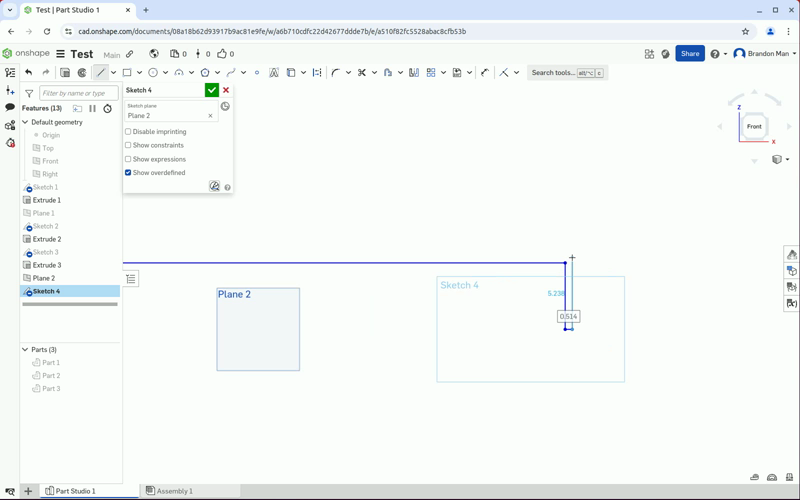
scroll(6)
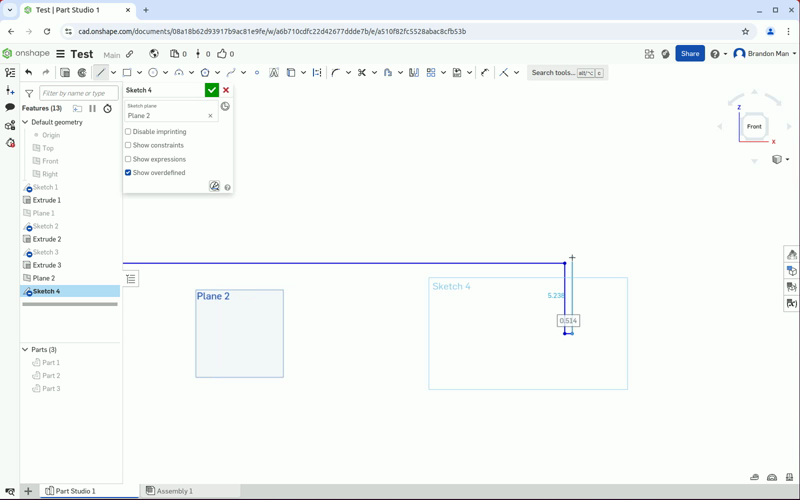
scroll(6)
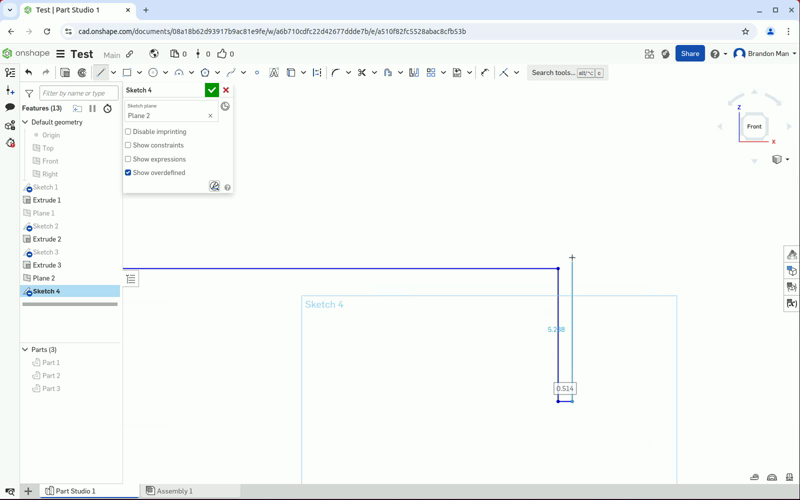
scroll(6)
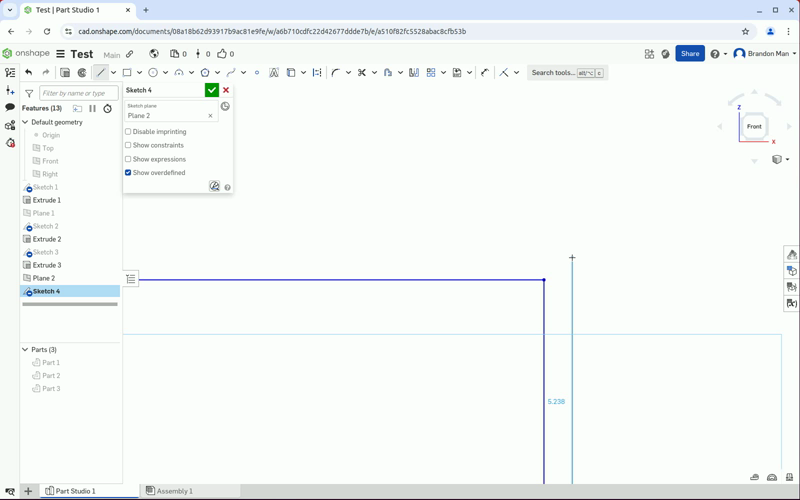
click(572, 257)
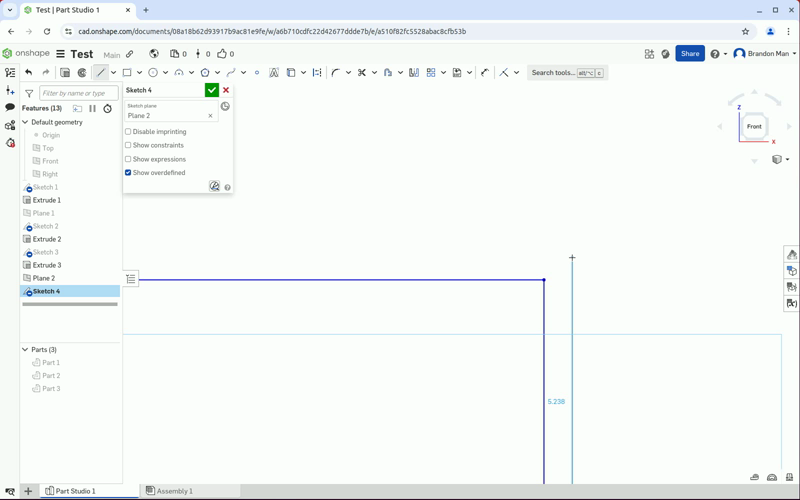
scroll(-6)
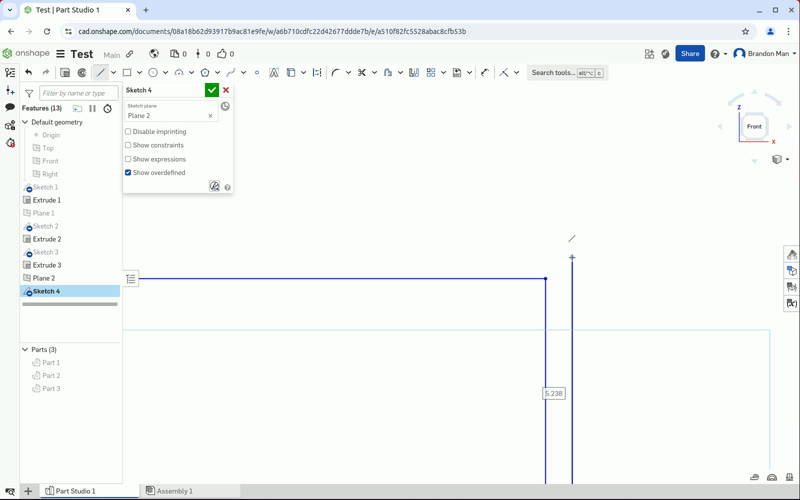
scroll(-6)
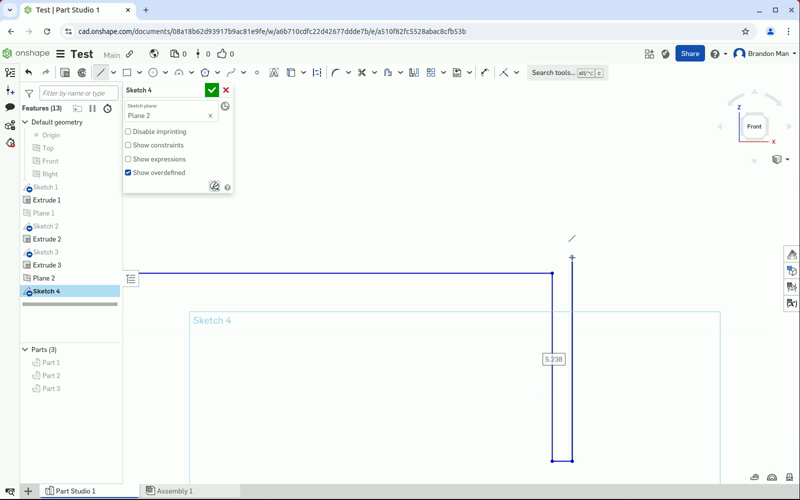
scroll(-6)
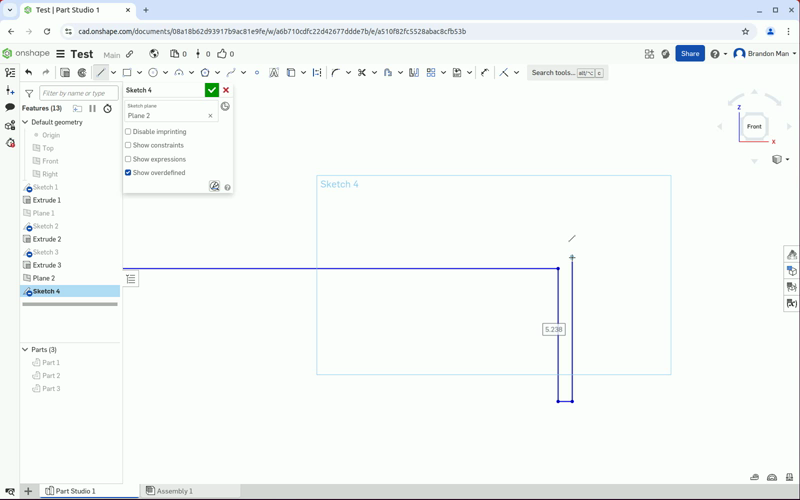
scroll(-6)
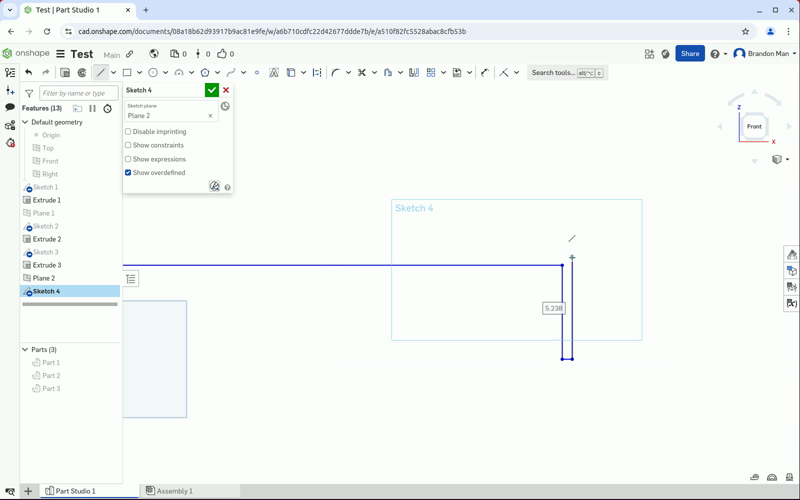
scroll(-6)
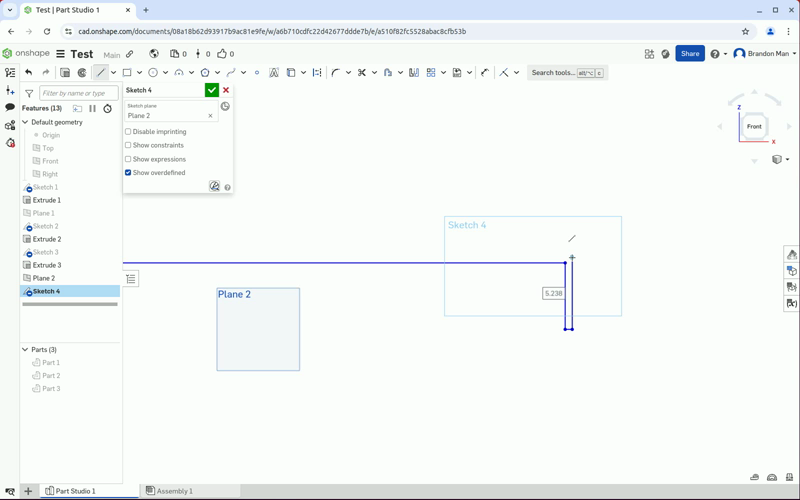
scroll(-6)
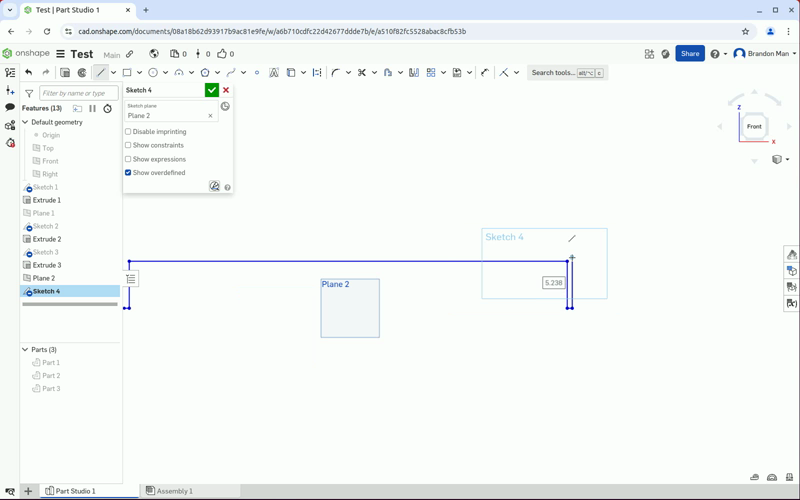
scroll(-6)
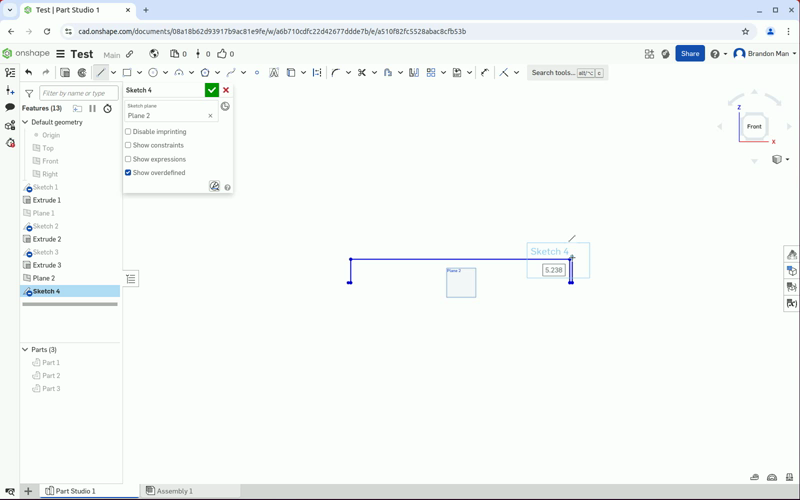
key_up(shift)
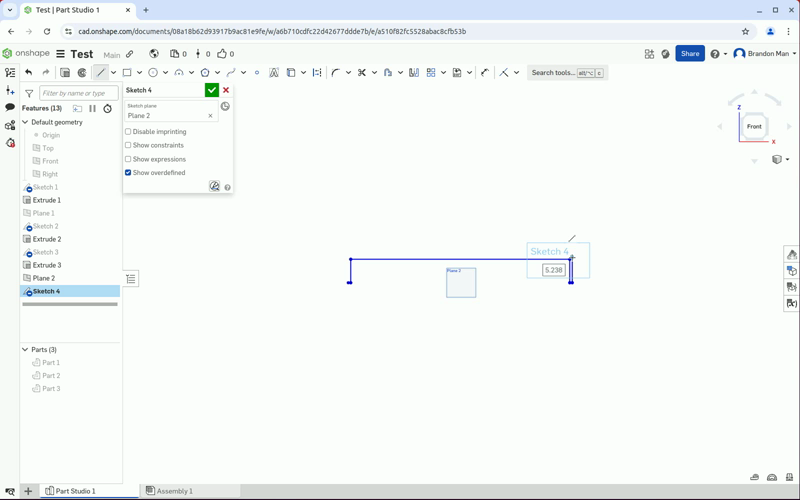
key_down(shift)
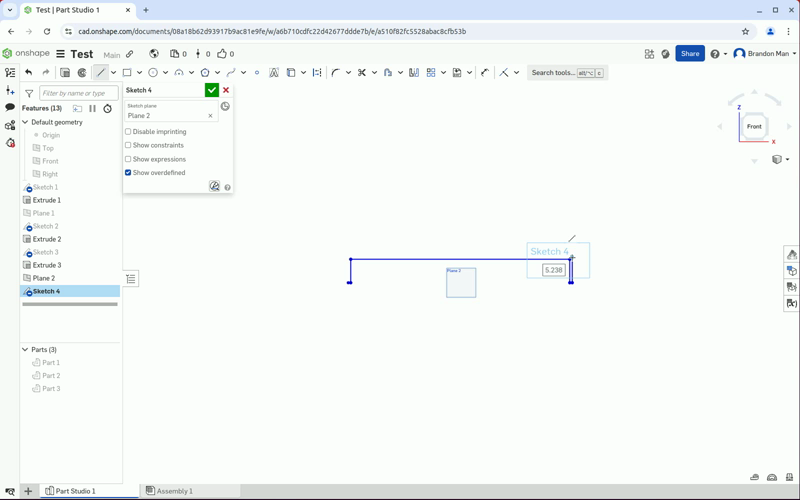
mouse_move(348, 257)
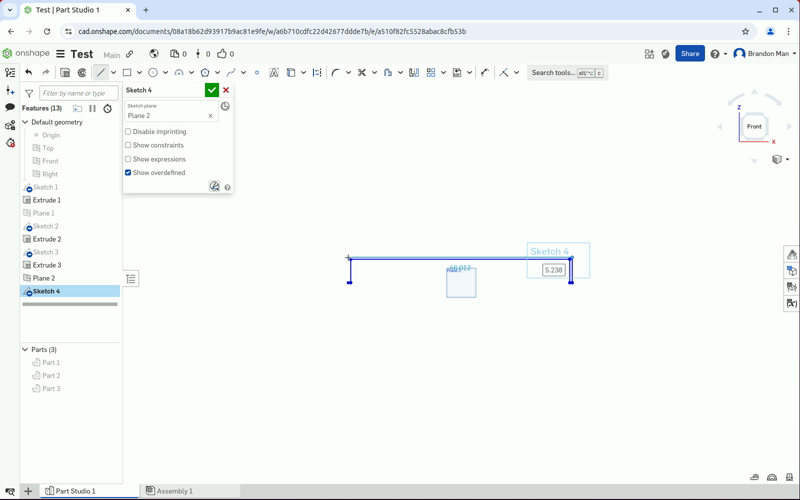
scroll(6)
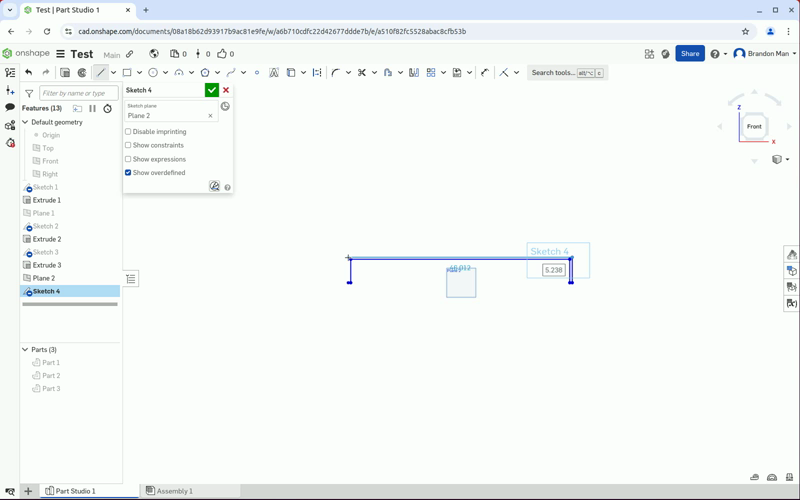
scroll(6)
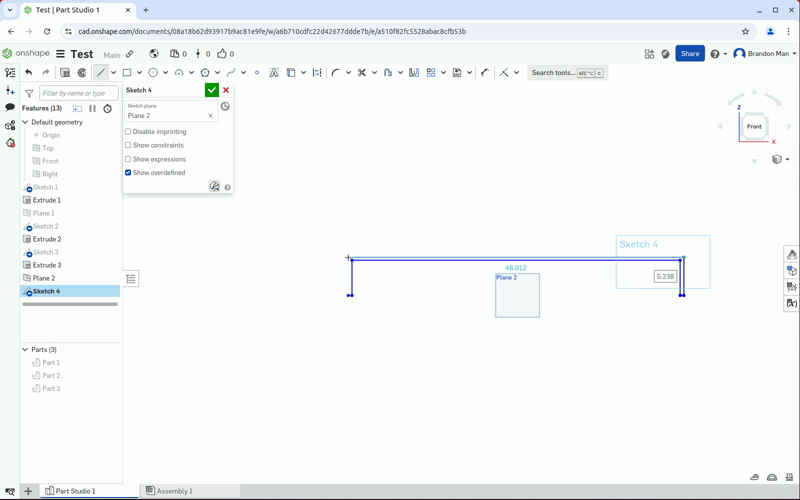
scroll(6)
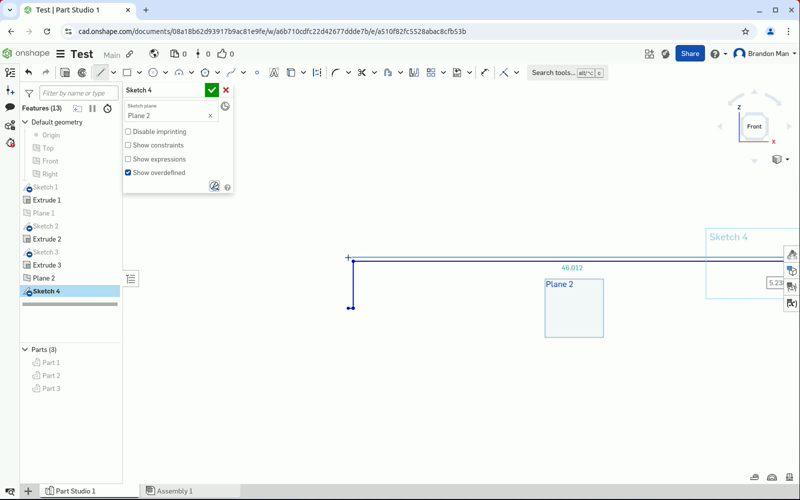
scroll(6)
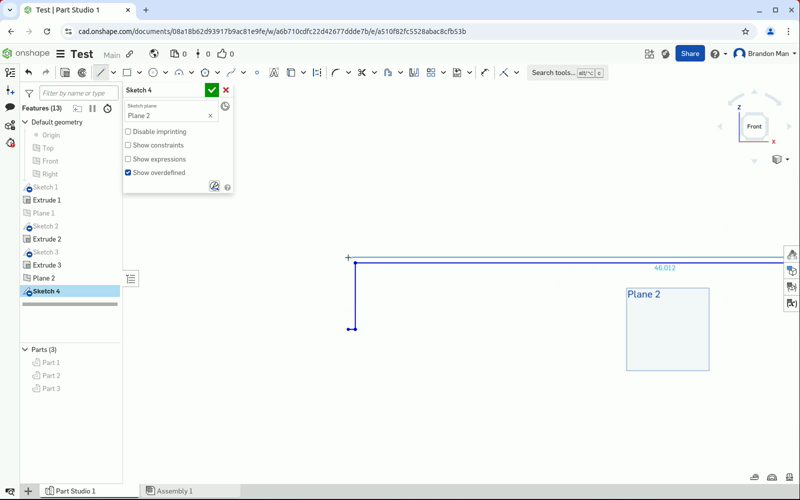
scroll(6)
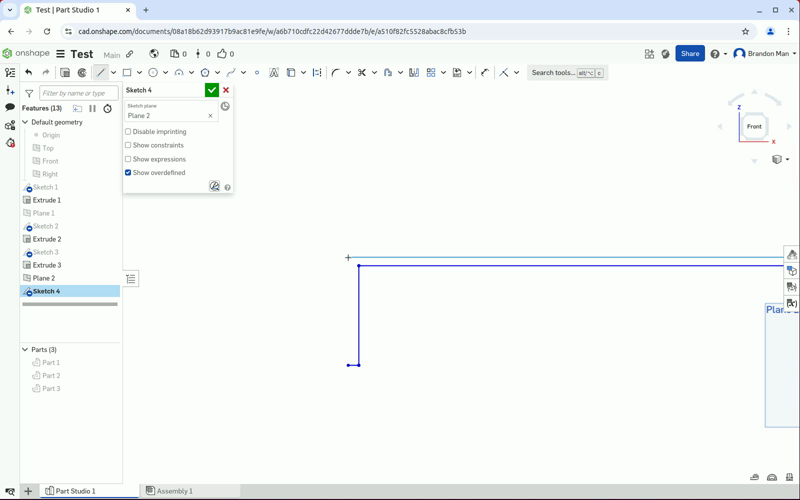
scroll(6)
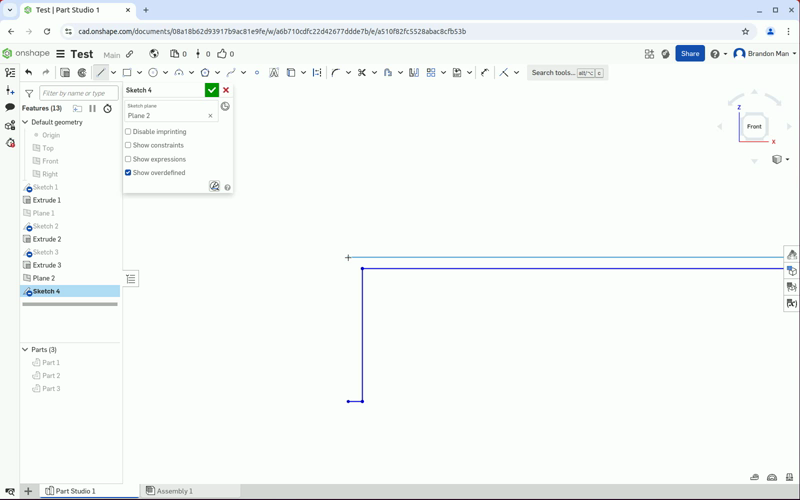
scroll(6)
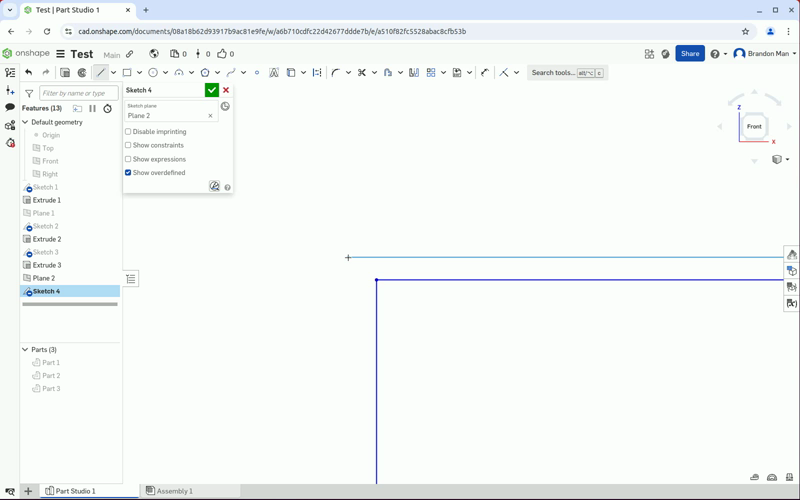
click(348, 257)
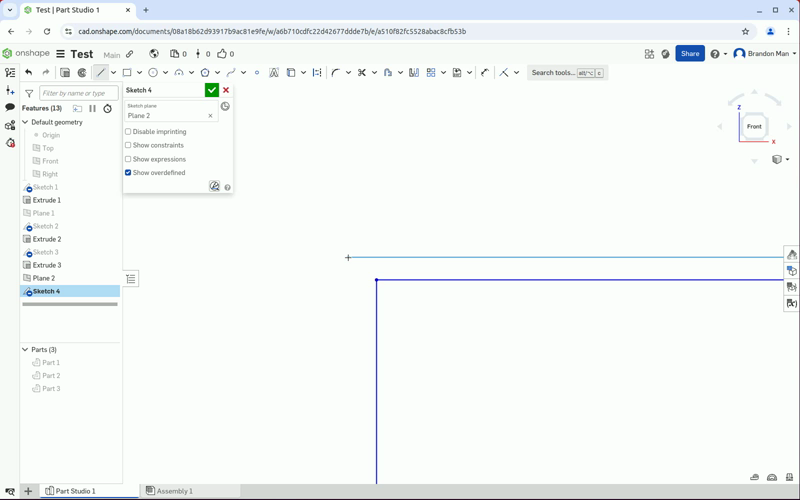
scroll(-6)
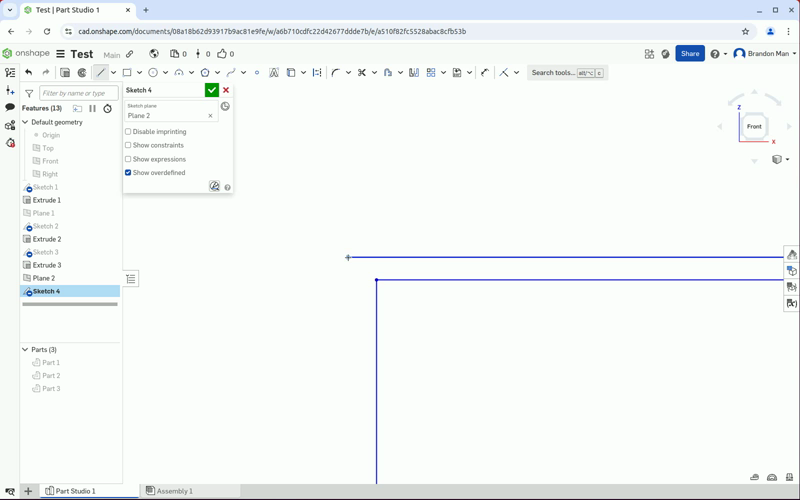
scroll(-6)
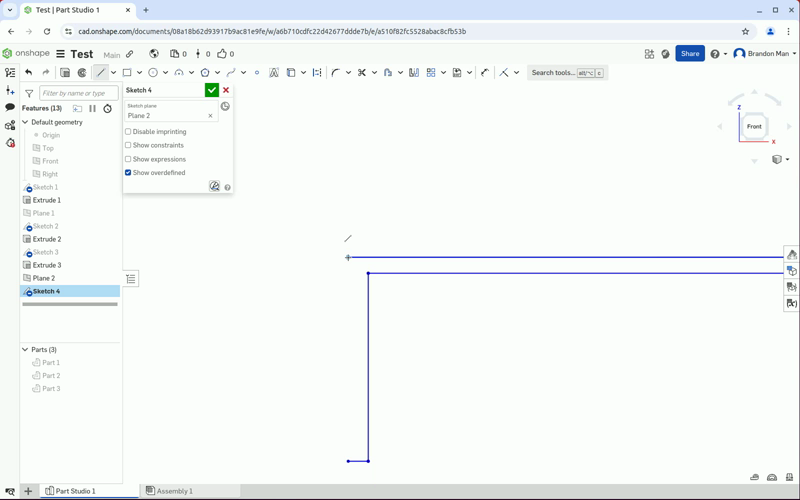
scroll(-6)
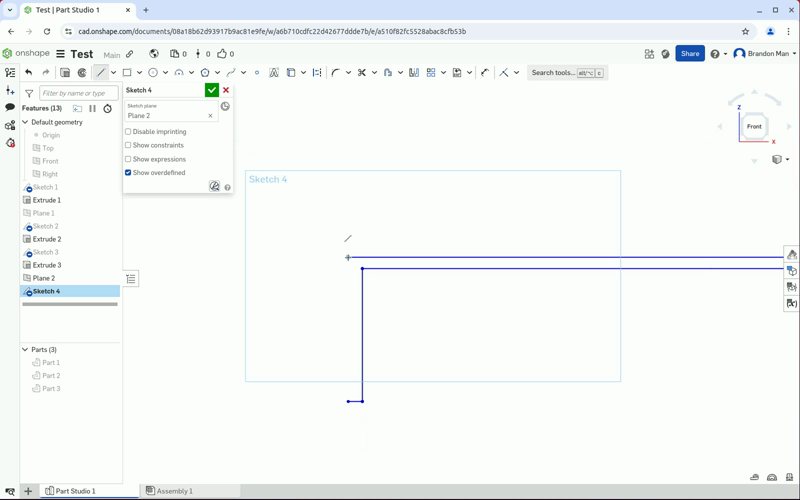
scroll(-6)
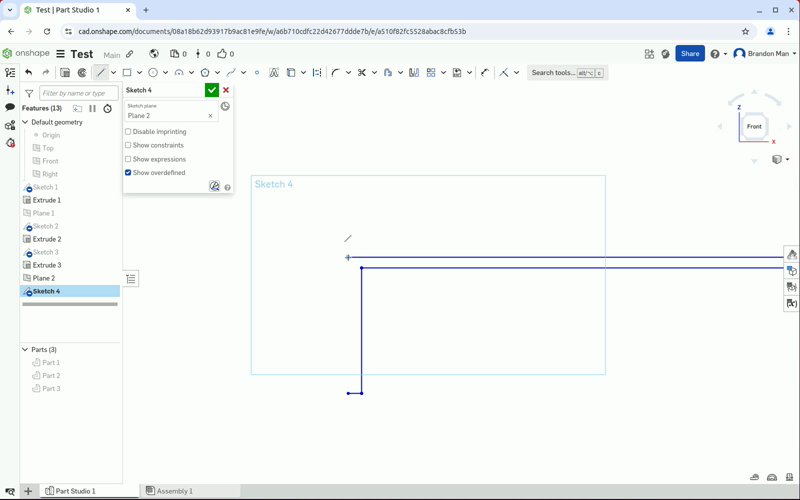
scroll(-6)
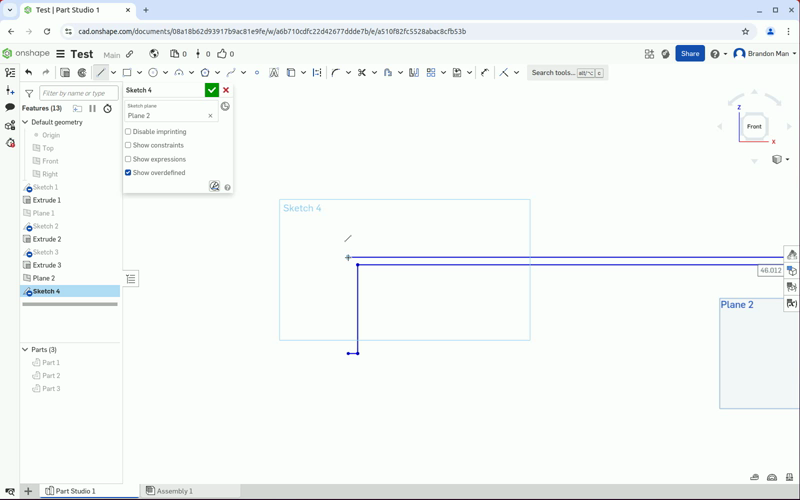
scroll(-6)
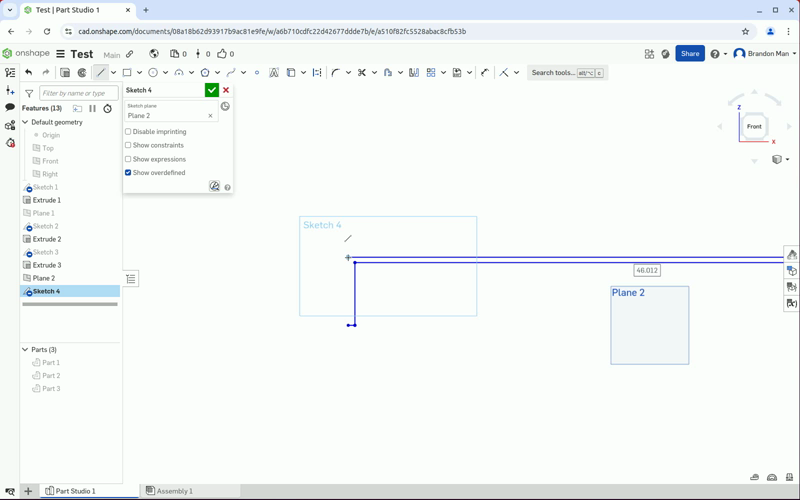
scroll(-6)
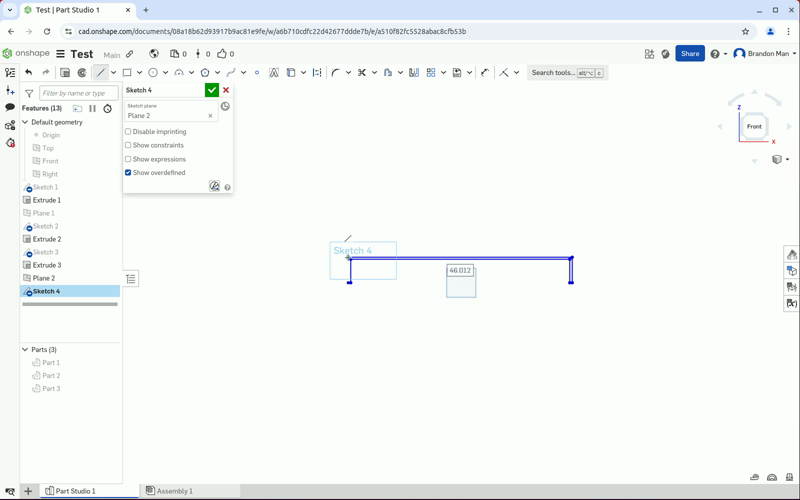
key_up(shift)
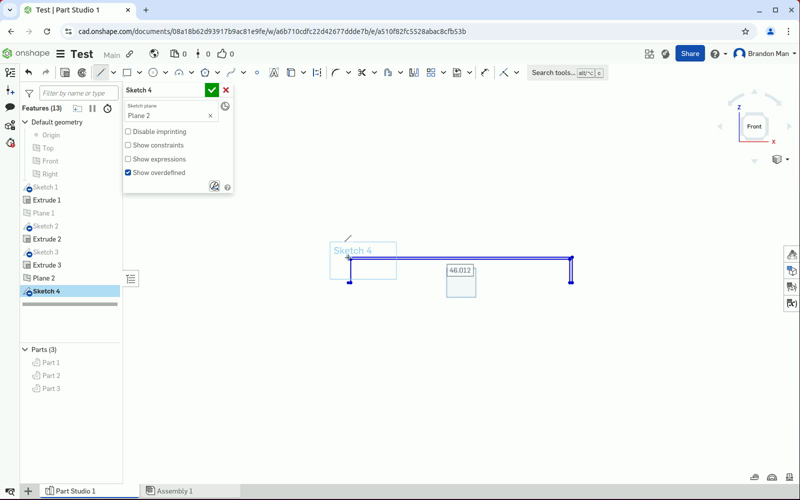
mouse_move(378, 257)
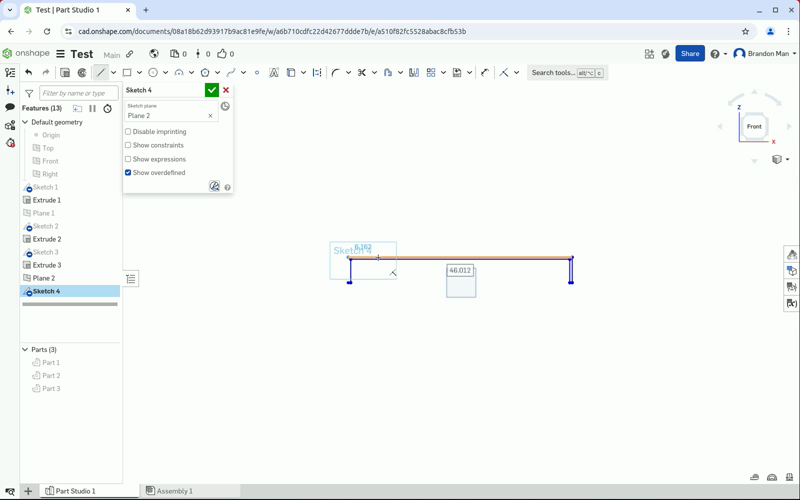
key_down(shift)
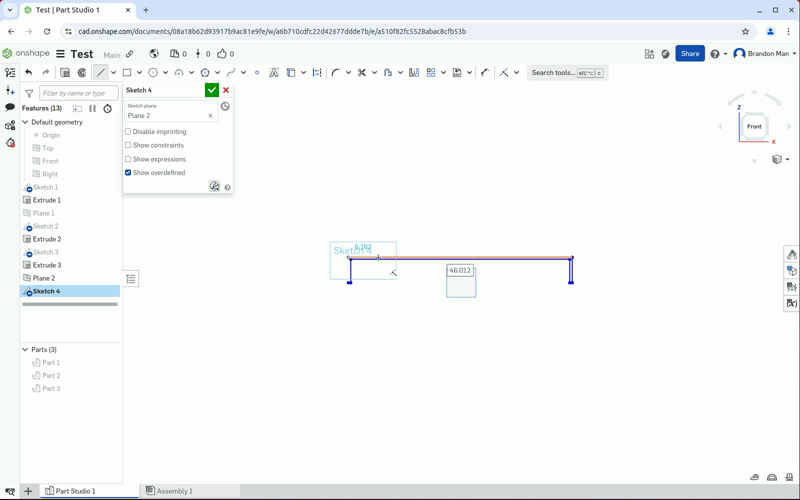
mouse_move(348, 282)
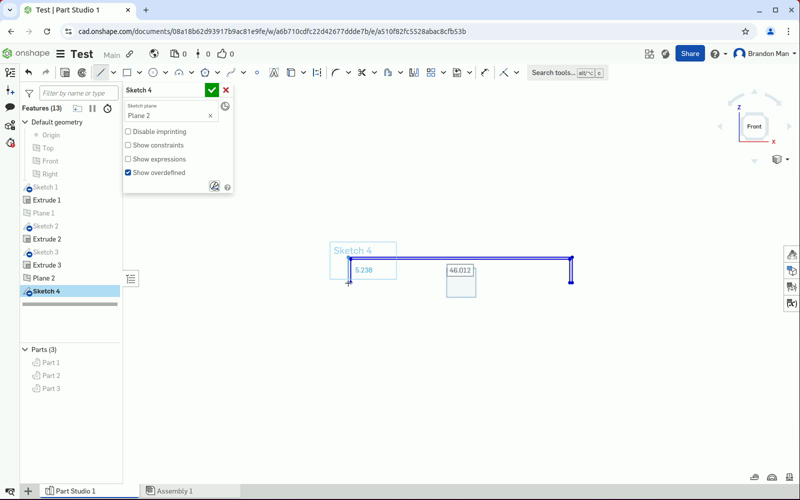
scroll(6)
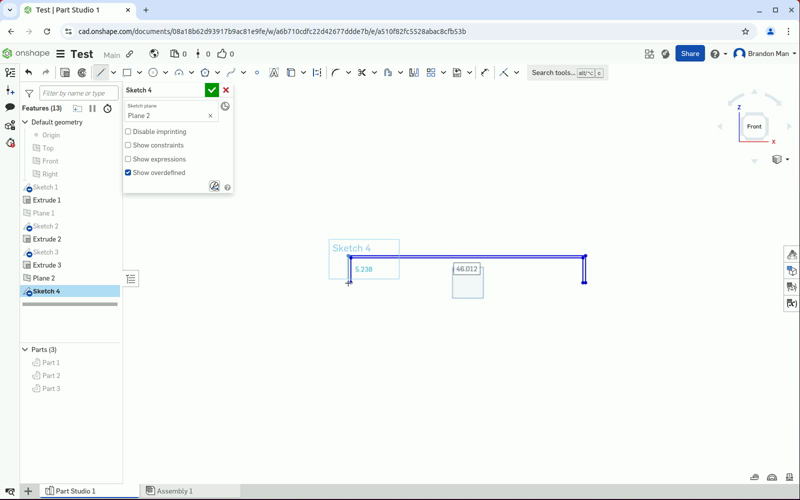
scroll(6)
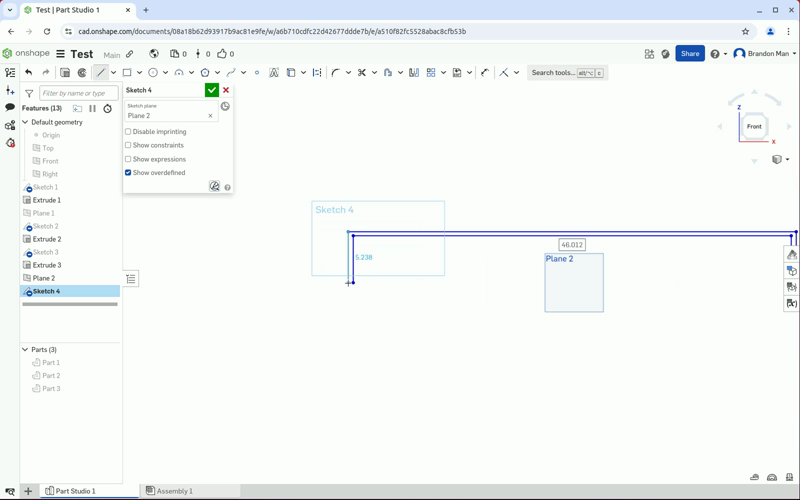
scroll(6)
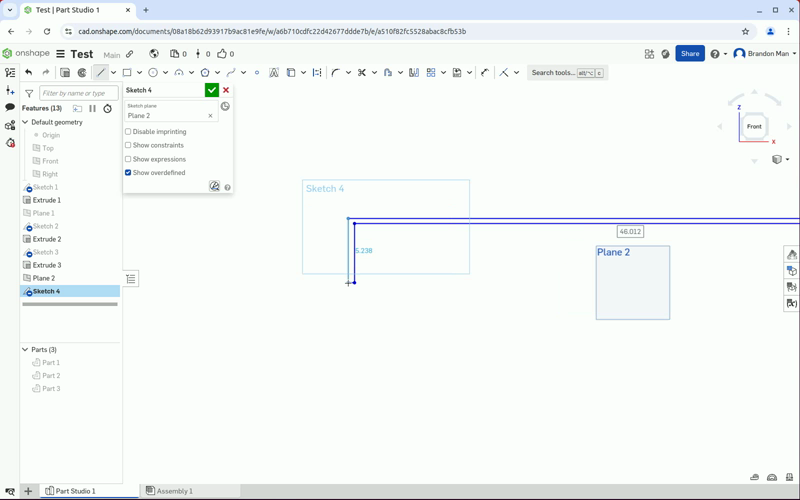
scroll(6)
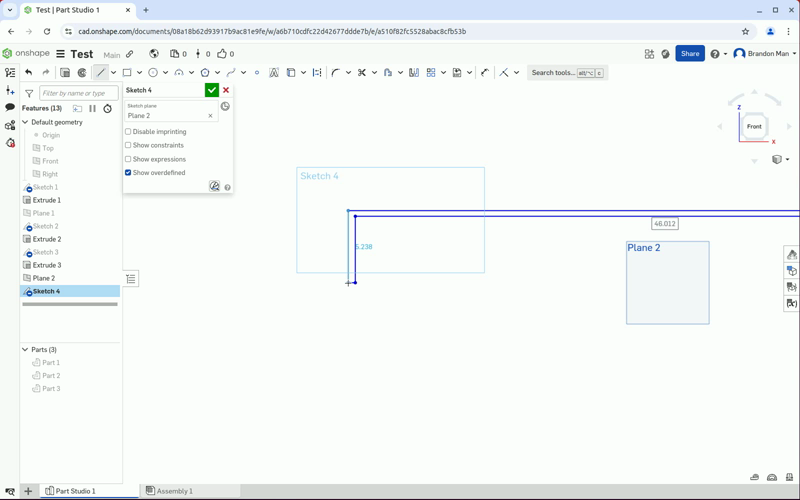
scroll(6)
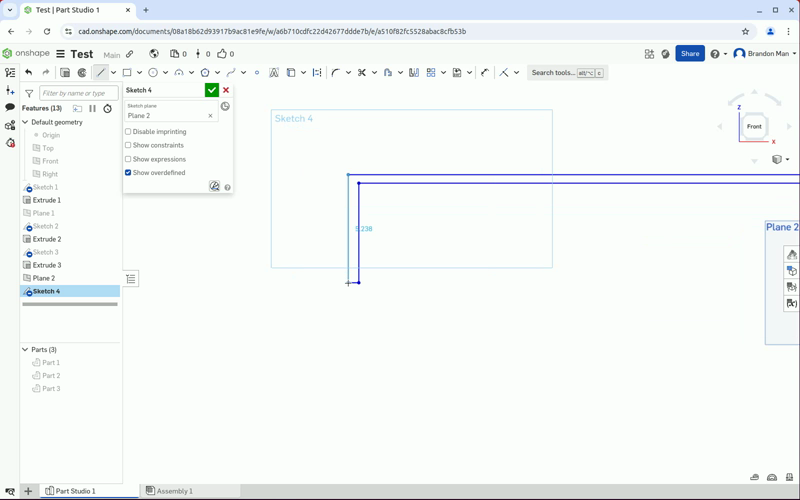
scroll(6)
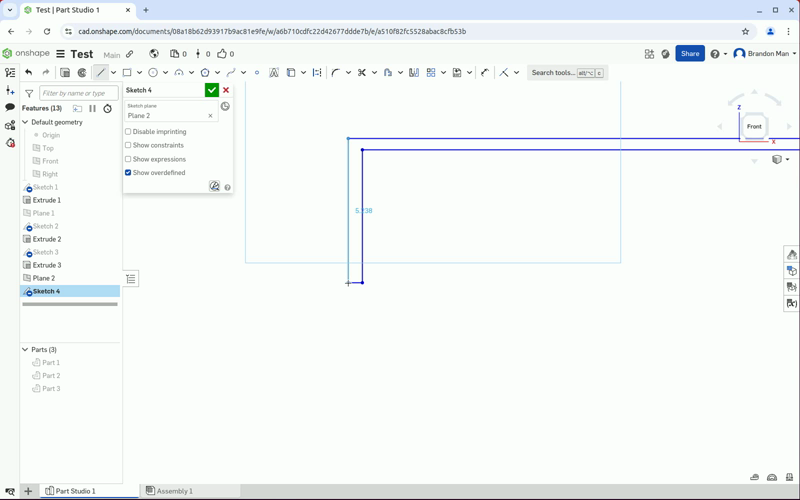
scroll(6)
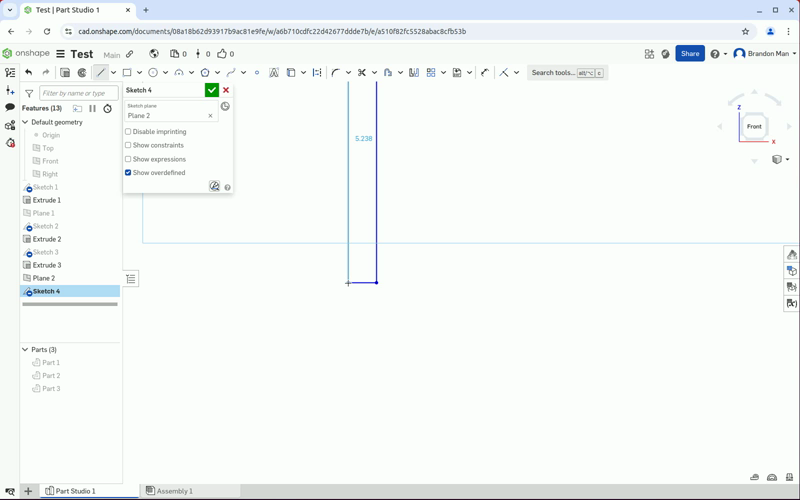
key_up(shift)
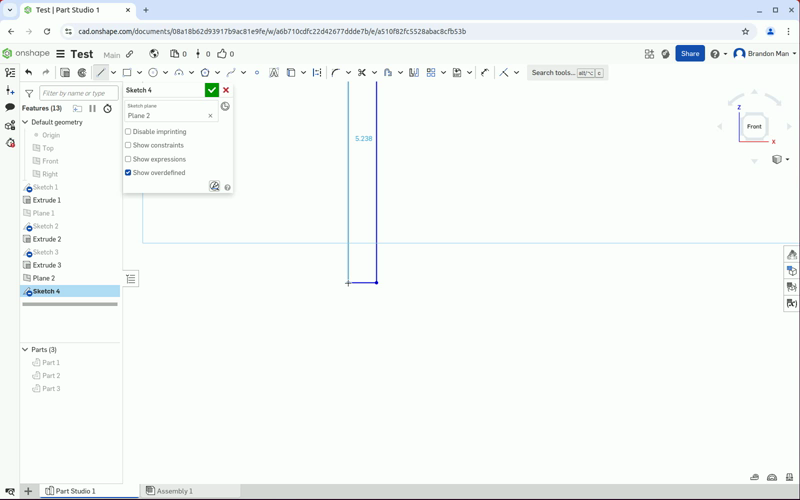
click(348, 282)
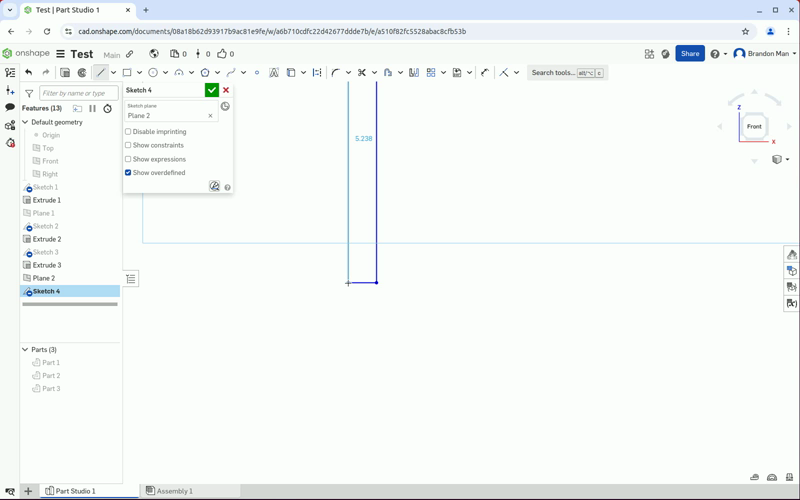
scroll(-6)
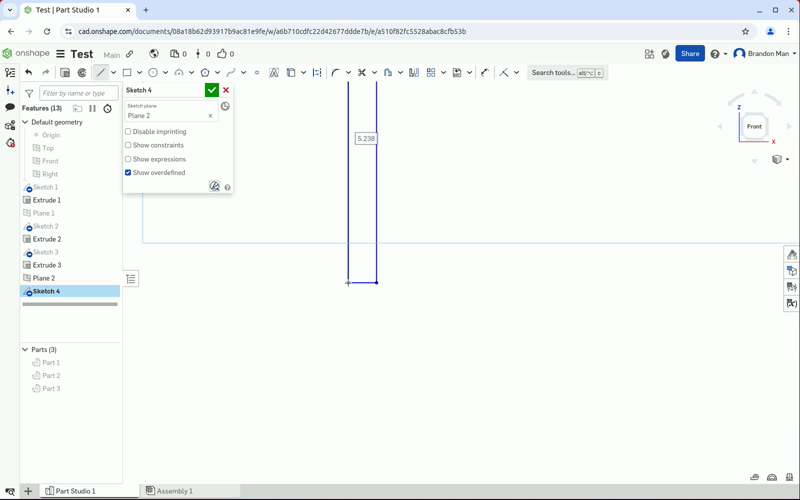
scroll(-6)
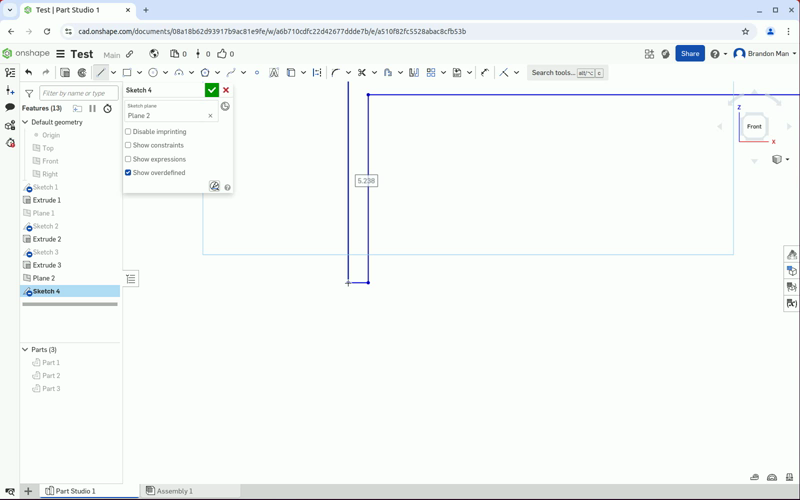
scroll(-6)
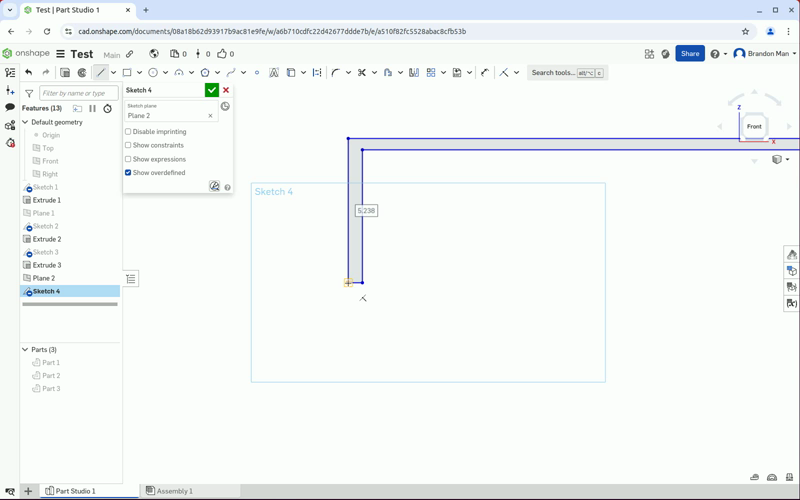
scroll(-6)
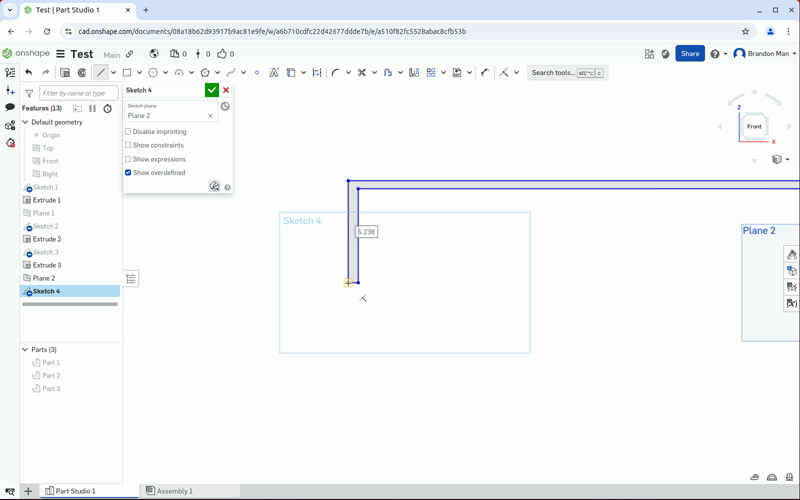
scroll(-6)
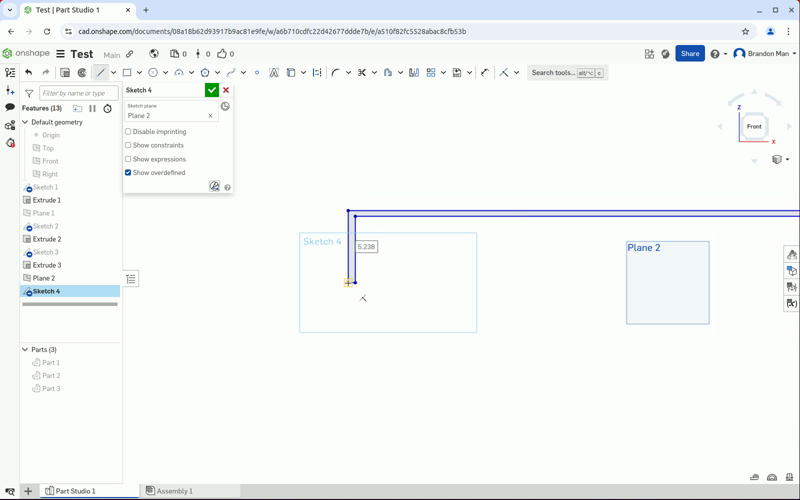
scroll(-6)
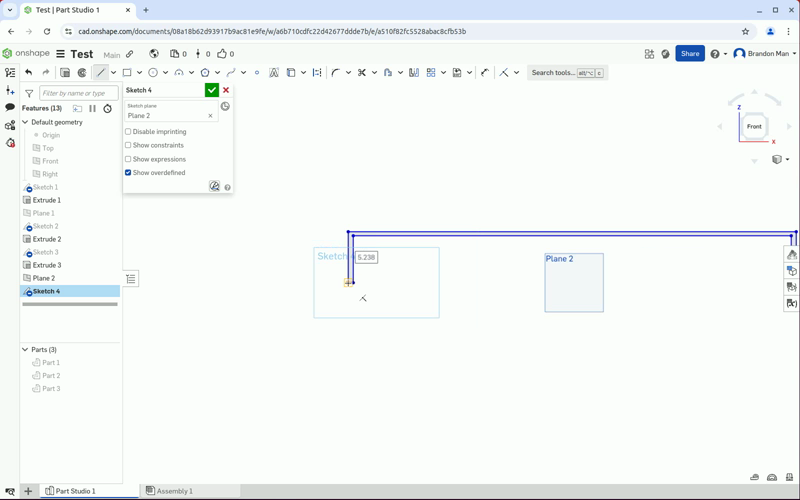
scroll(-6)
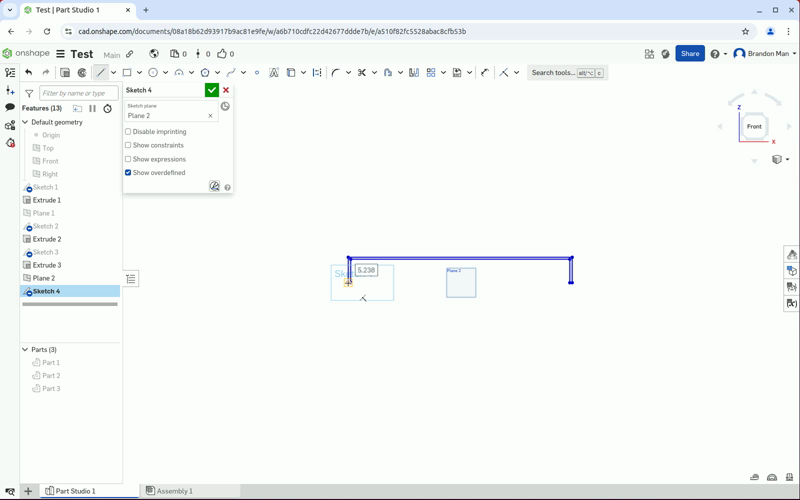
key(esc)
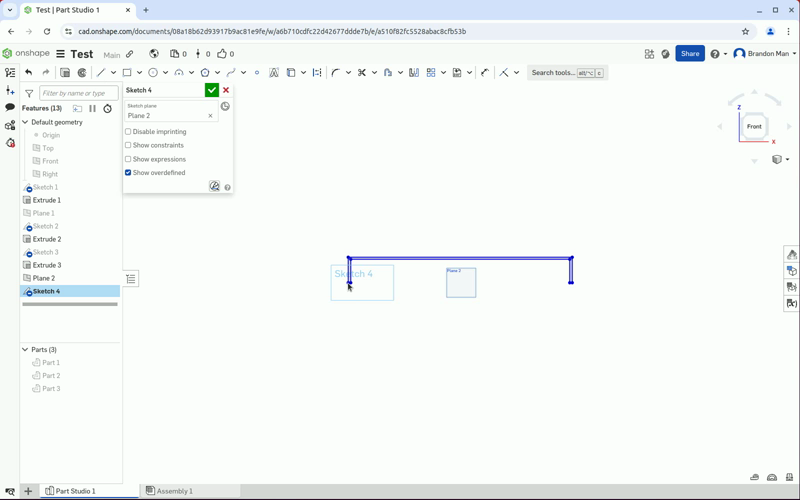
mouse_move(461, 258)
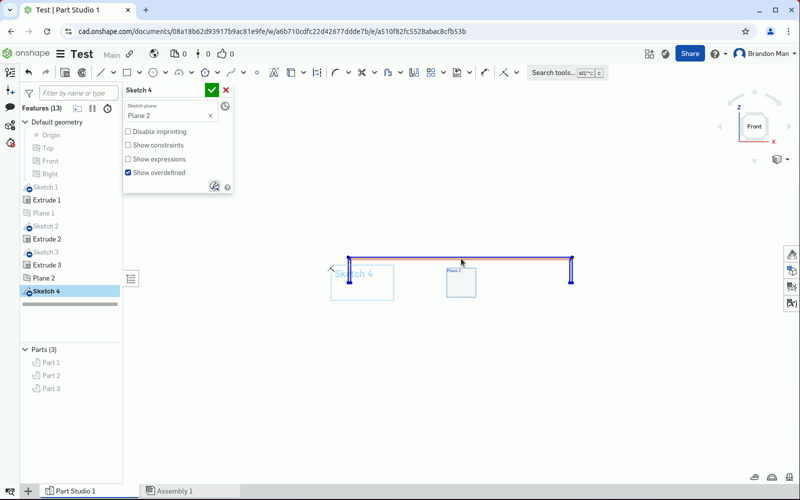
scroll(6)
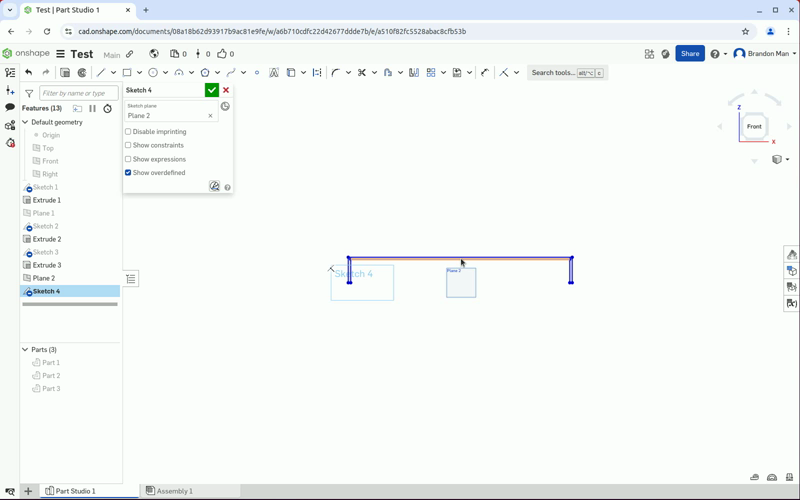
scroll(6)
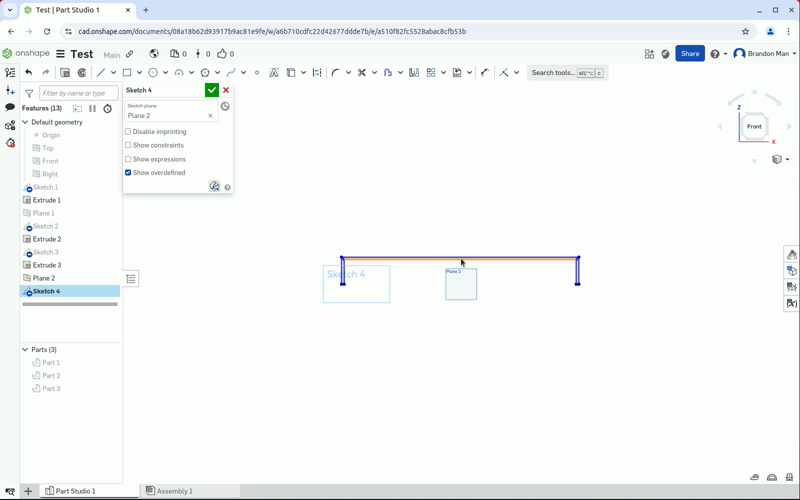
scroll(6)
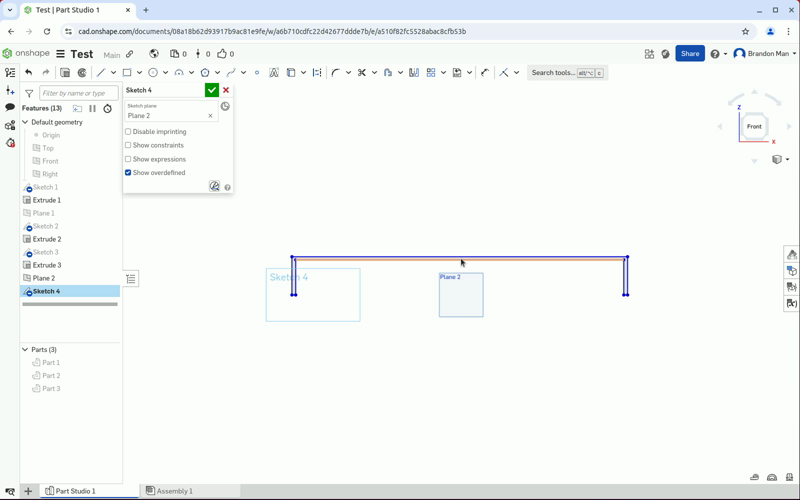
scroll(6)
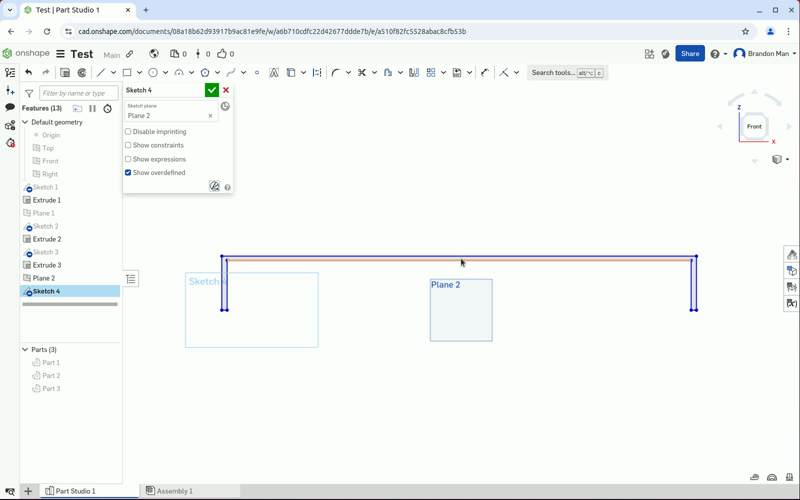
scroll(6)
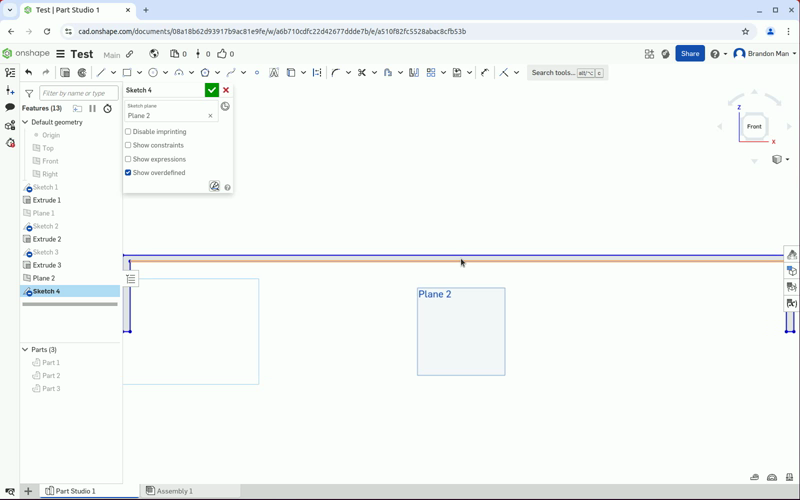
scroll(6)
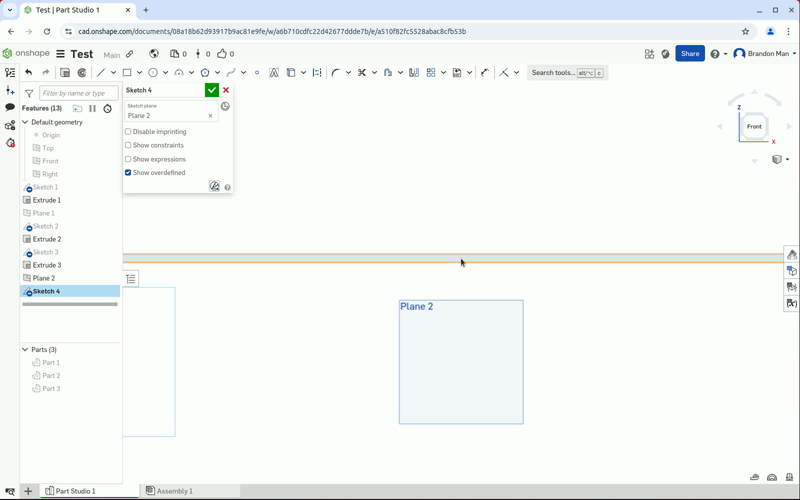
scroll(6)
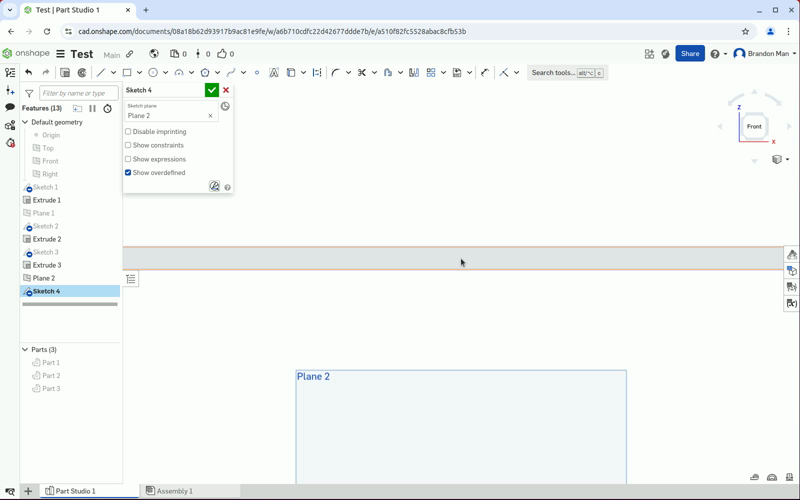
click(461, 258)
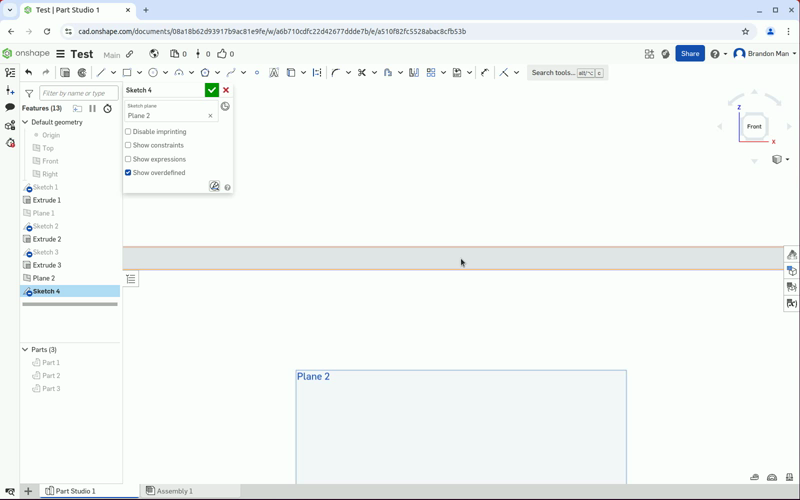
scroll(-6)
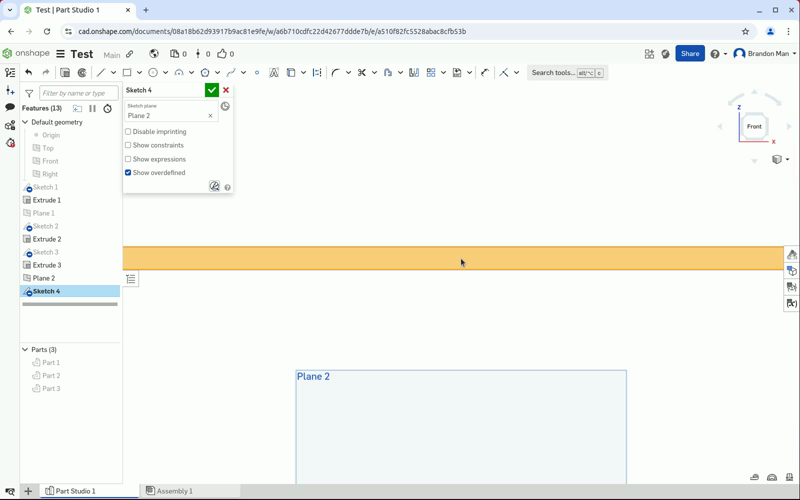
scroll(-6)
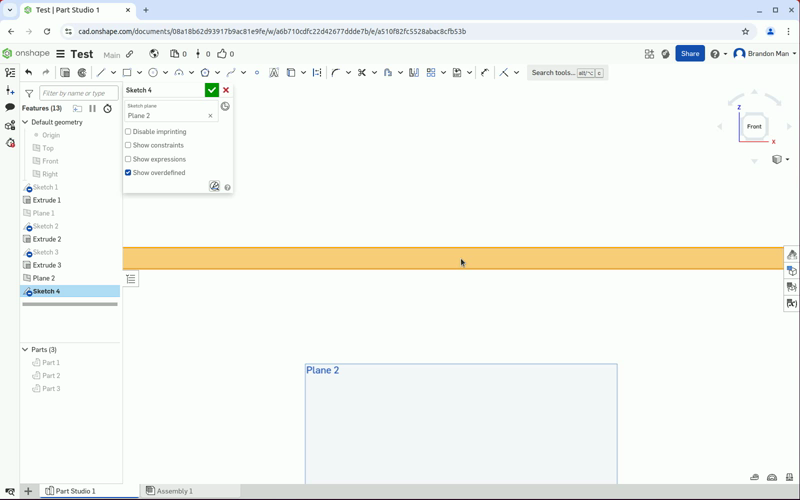
scroll(-6)
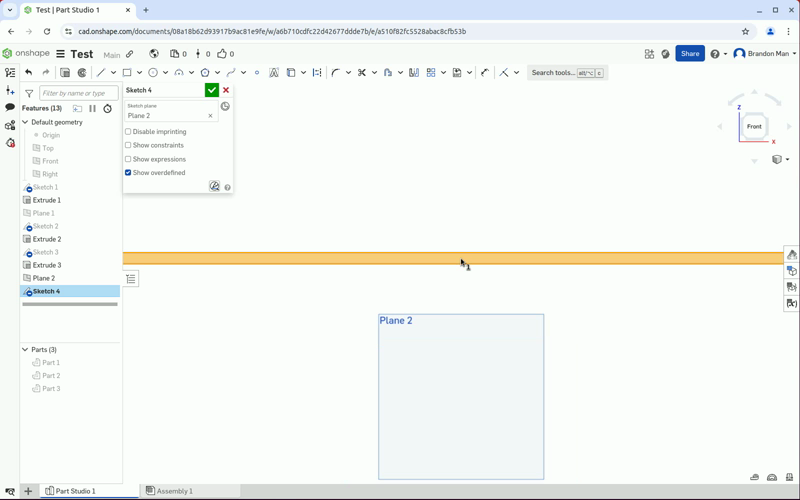
scroll(-6)
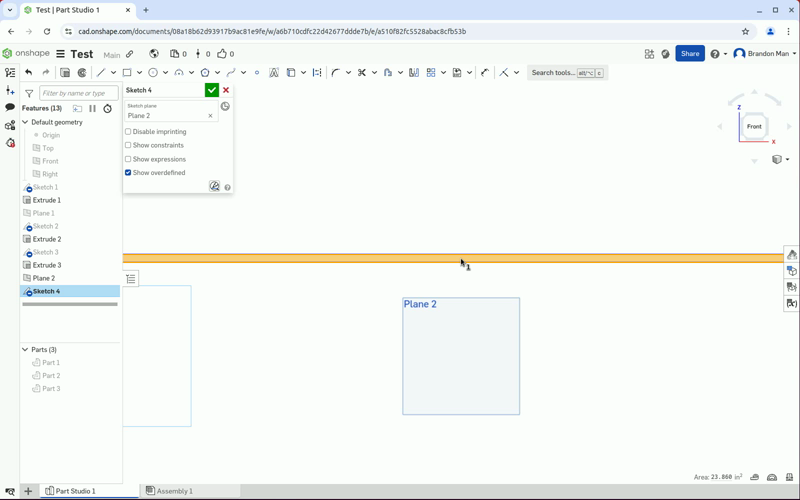
scroll(-6)
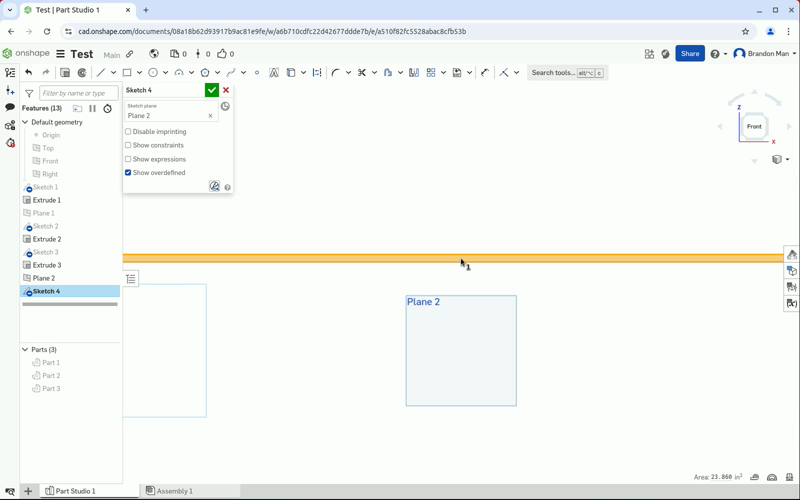
scroll(-6)
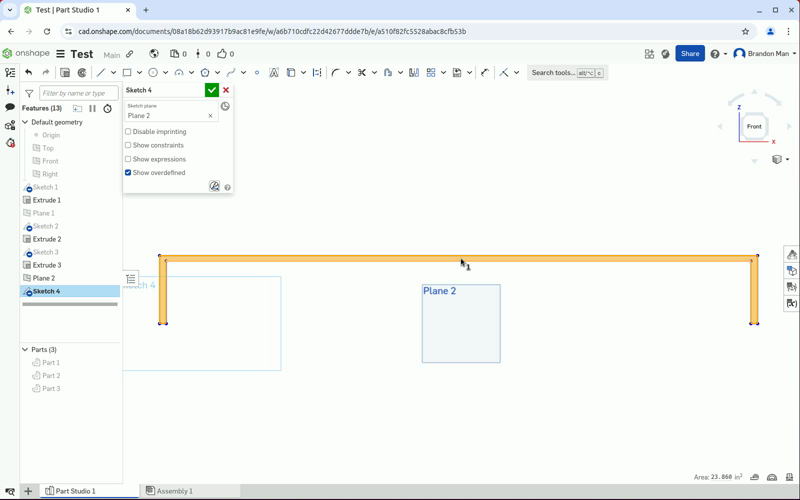
scroll(-6)
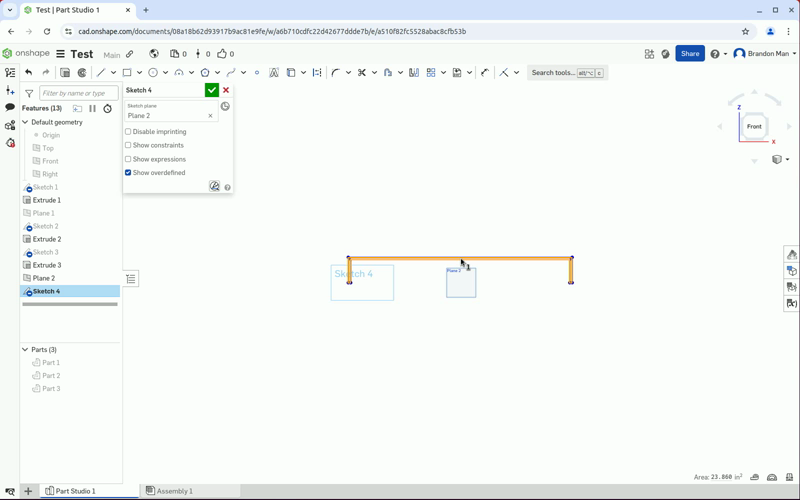
mouse_move(73, 352)
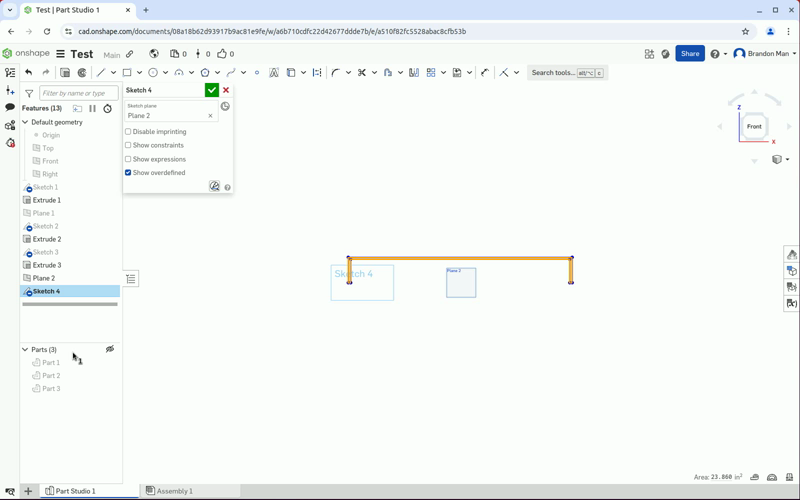
key(shift+y)
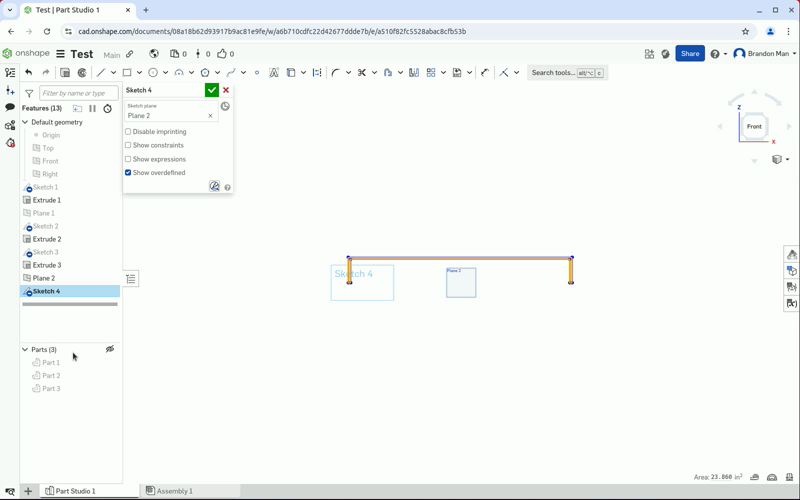
key(shift+e)
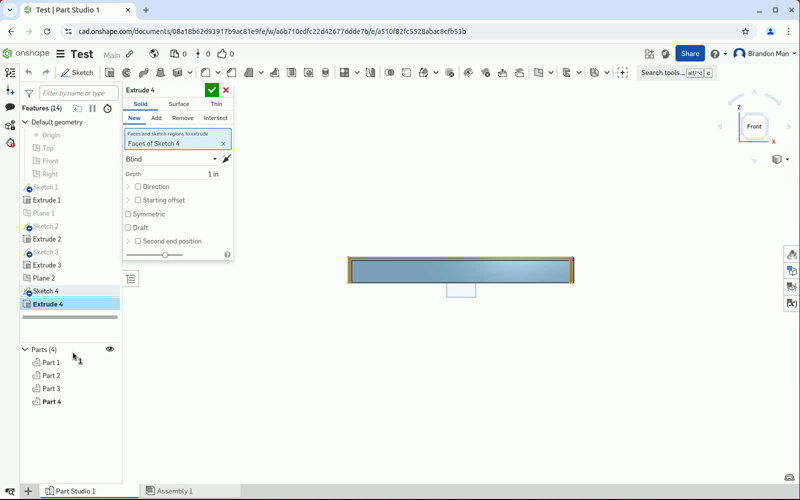
mouse_move(143, 106)
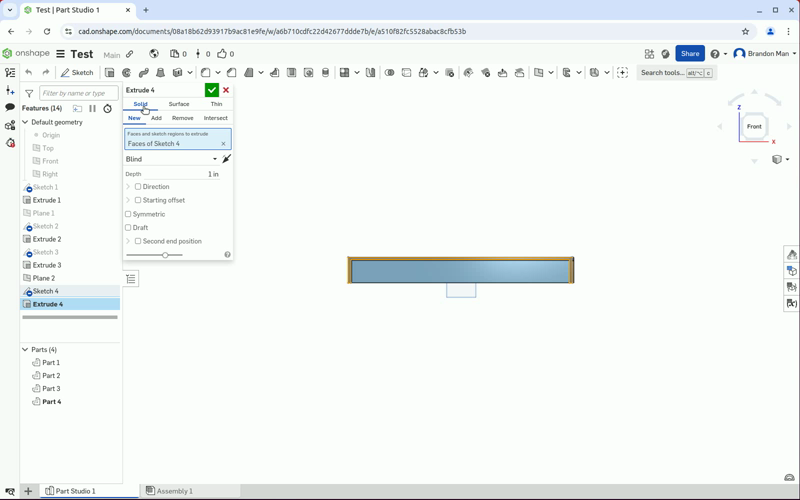
click(143, 106)
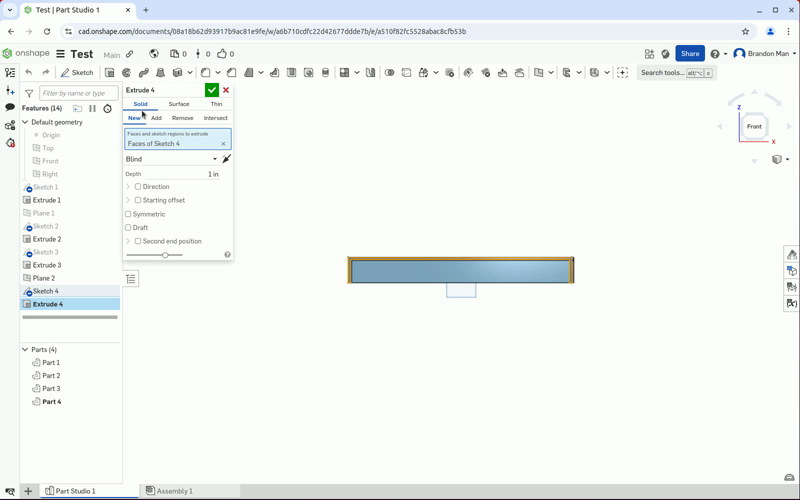
mouse_move(137, 120)
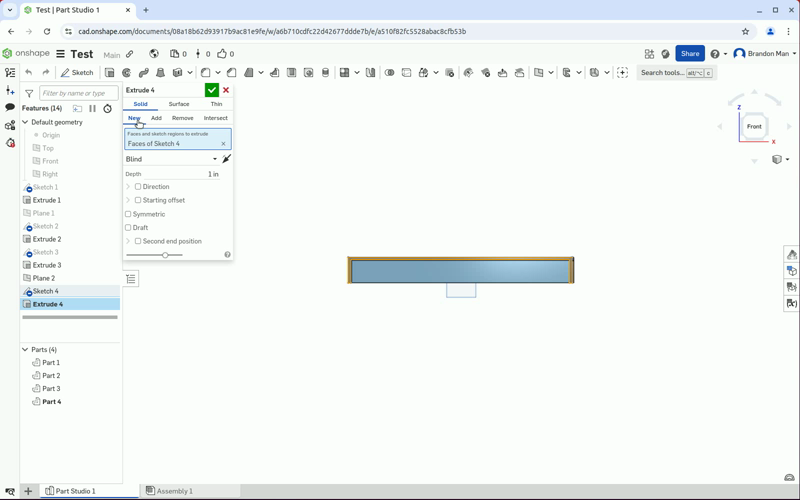
click(137, 120)
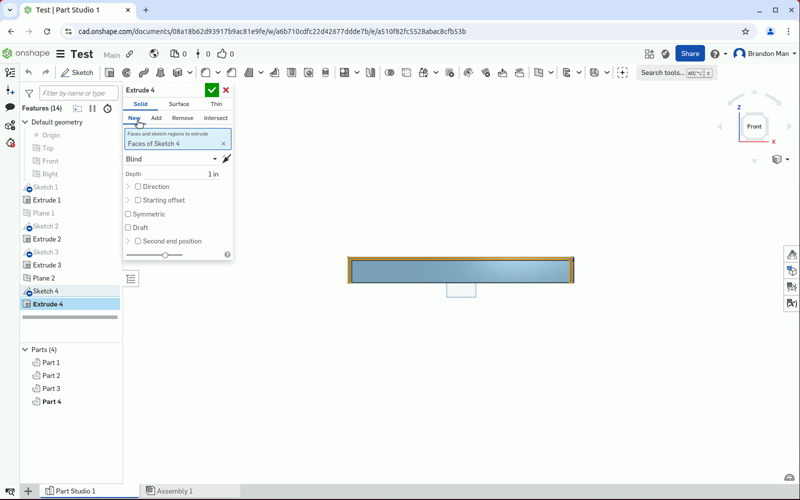
key(tab, 4)
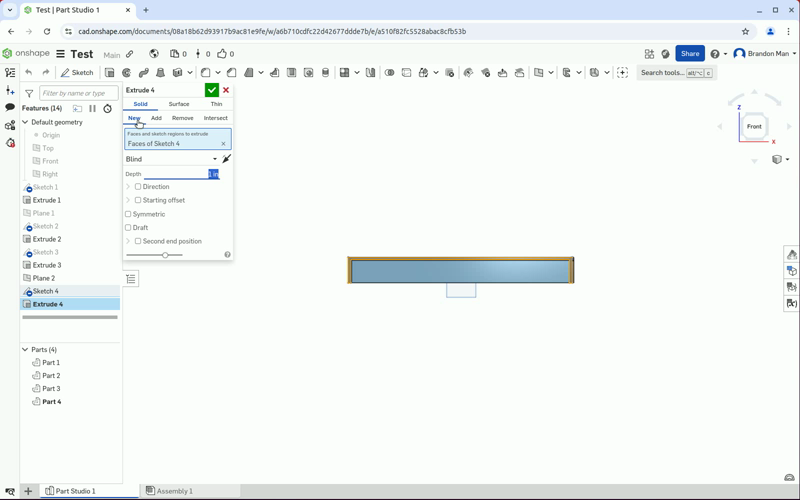
text(0.722)
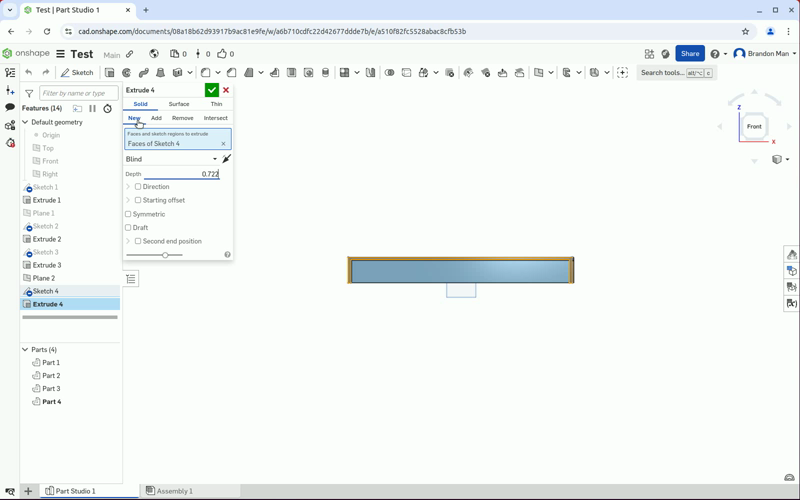
key(enter)
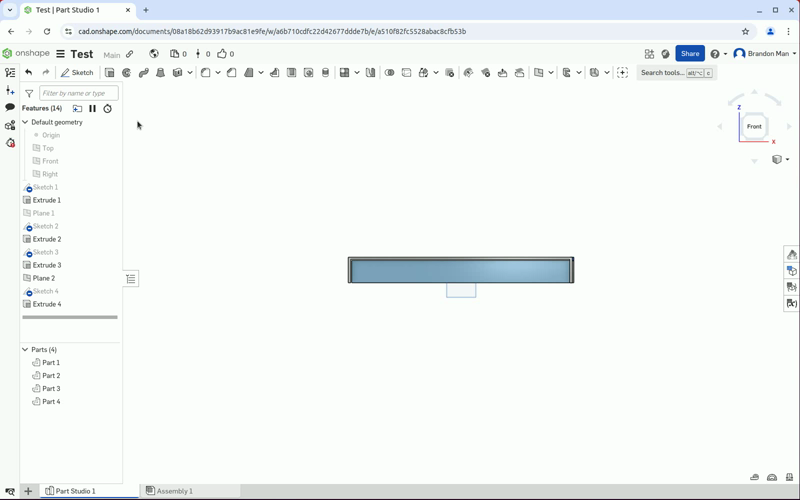
key(shift+h)
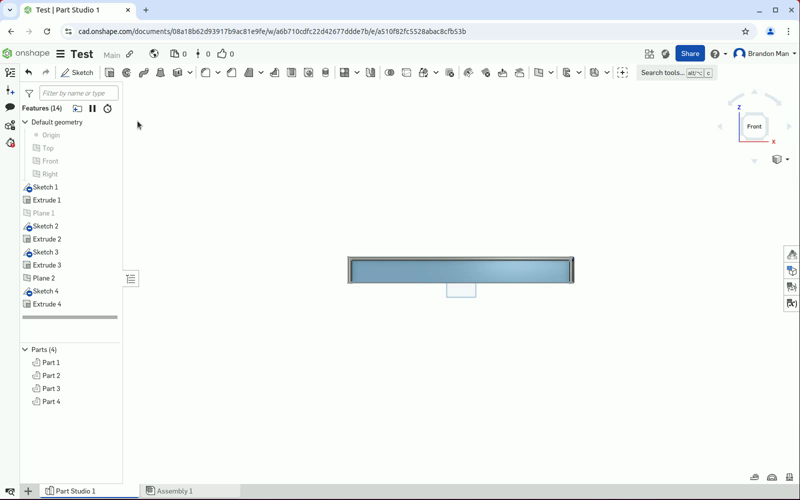
key(shift+h)
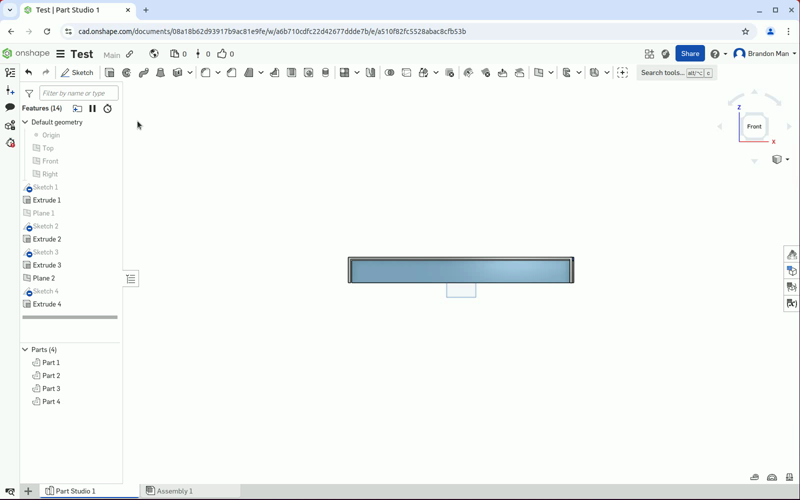
mouse_move(73, 189)
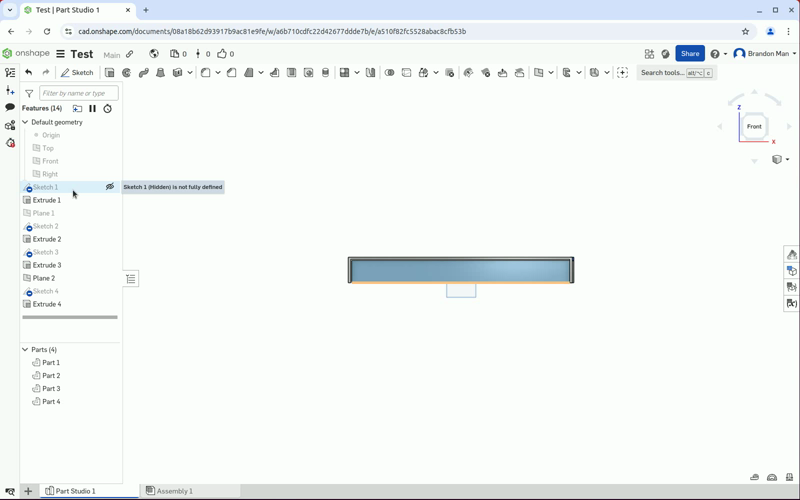
click(73, 189)
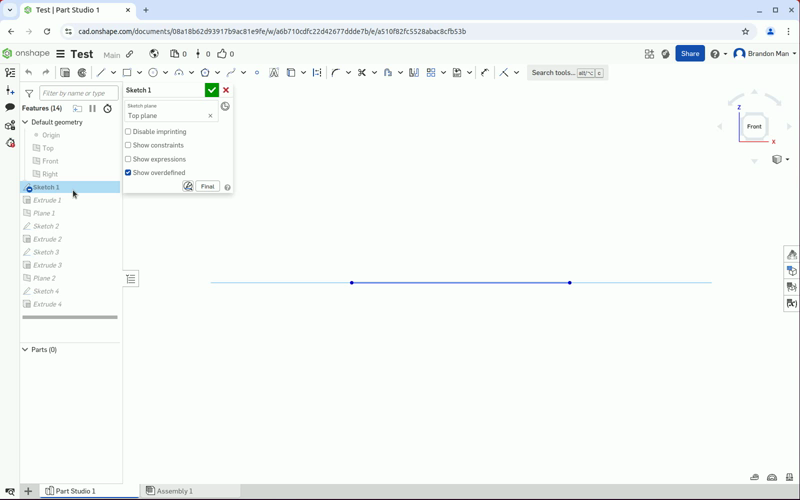
mouse_move(229, 92)
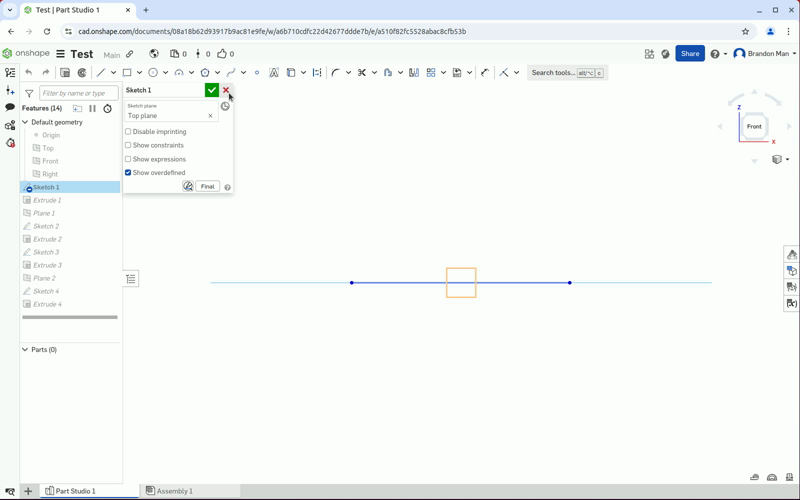
click(229, 92)
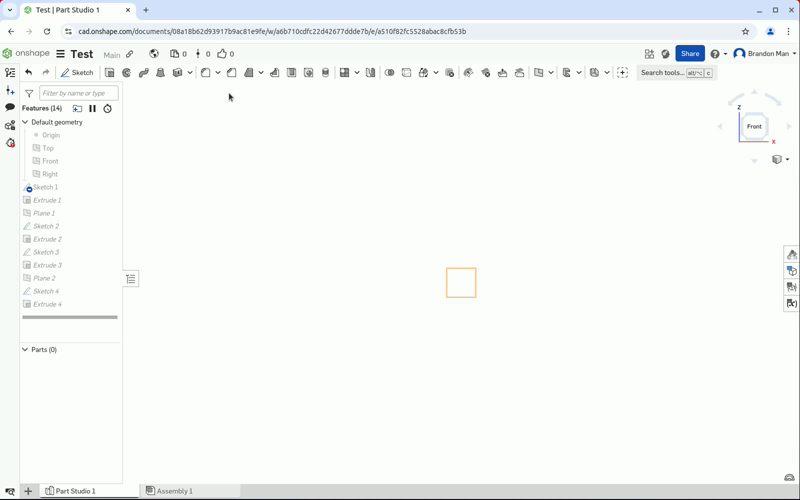
key(shift+s)
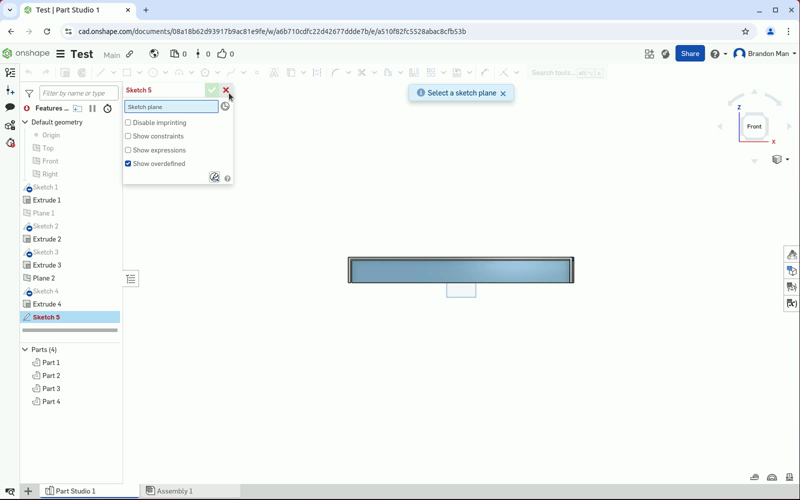
mouse_move(73, 280)
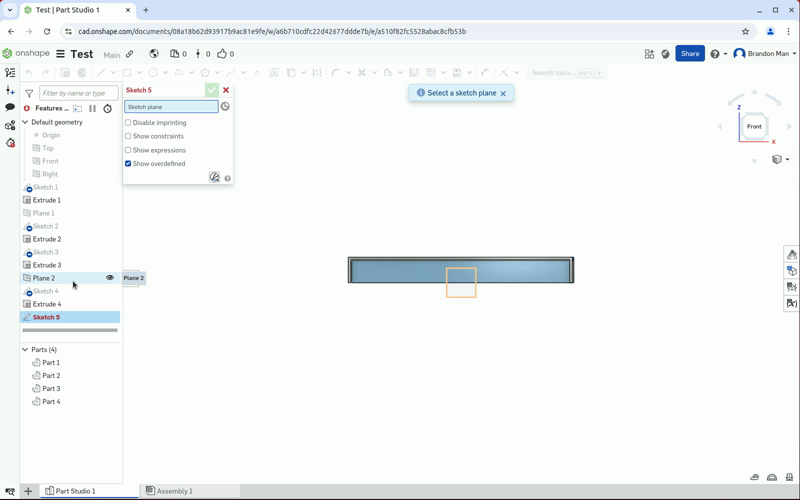
click(73, 280)
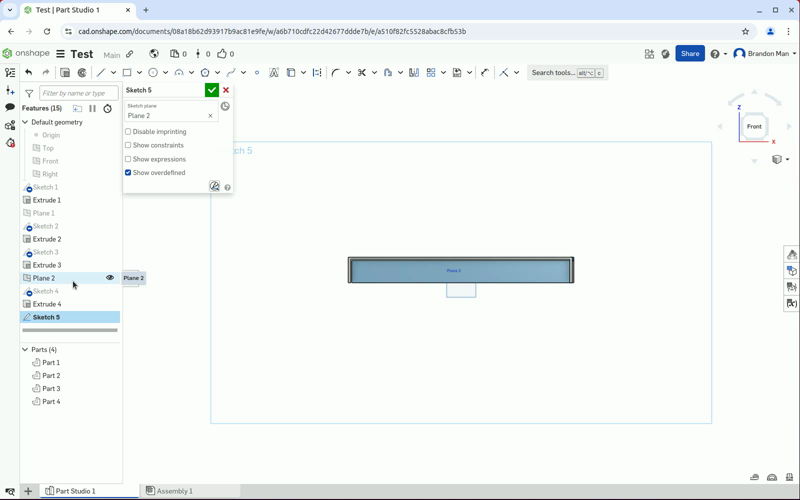
mouse_move(73, 352)
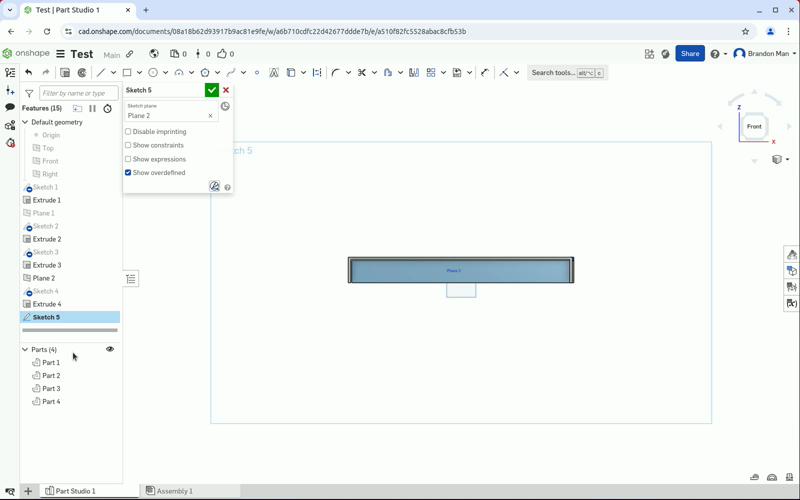
key(y)
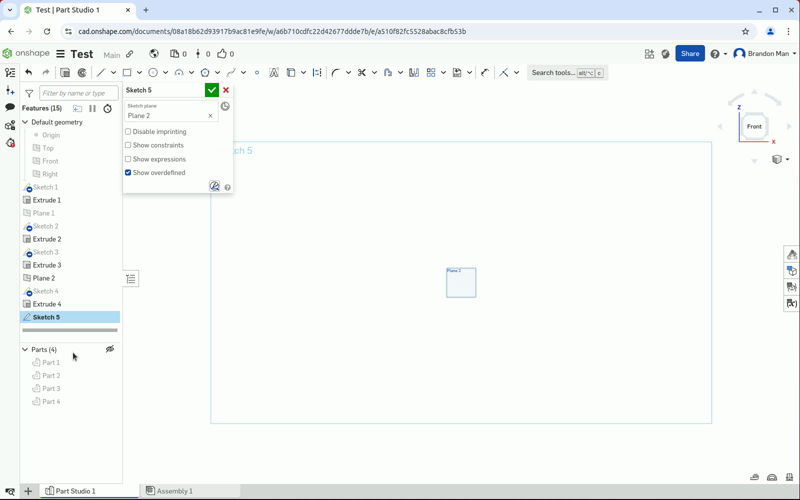
key(l)
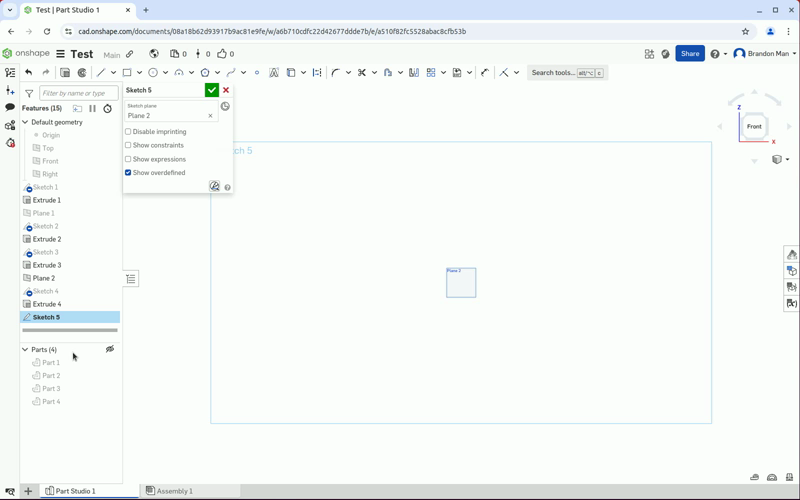
key_down(shift)
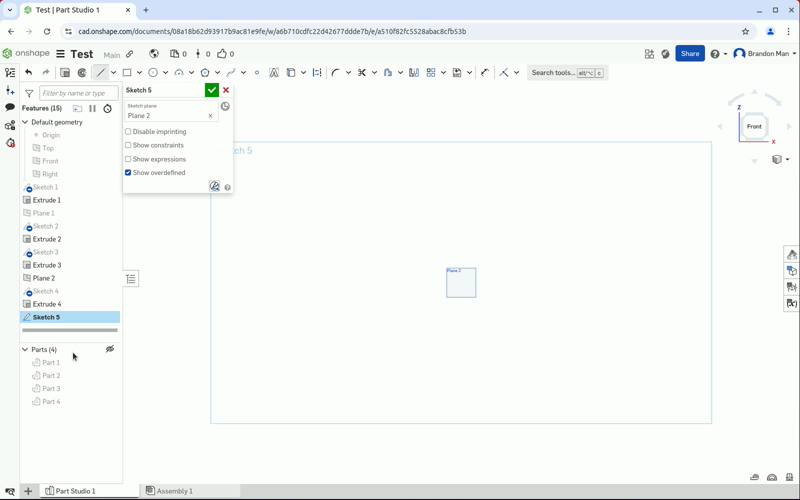
mouse_move(351, 282)
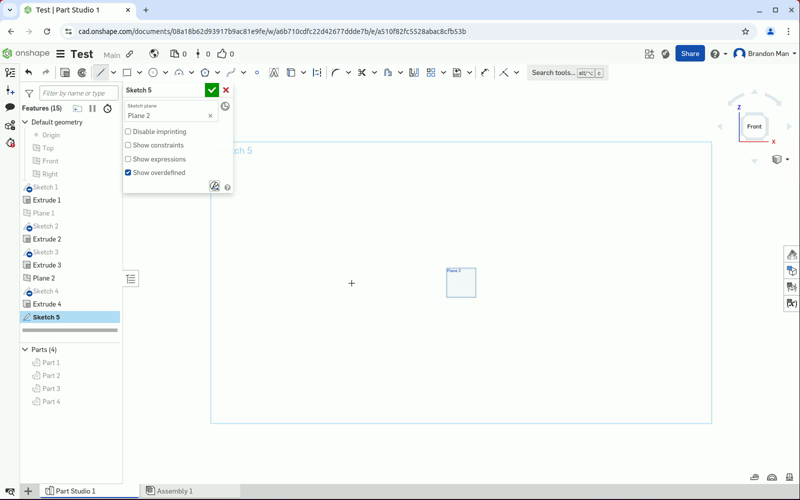
click(351, 282)
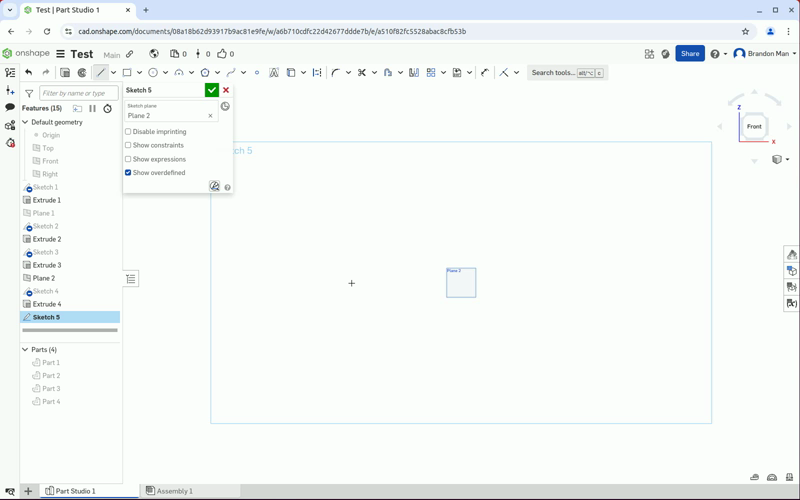
key_up(shift)
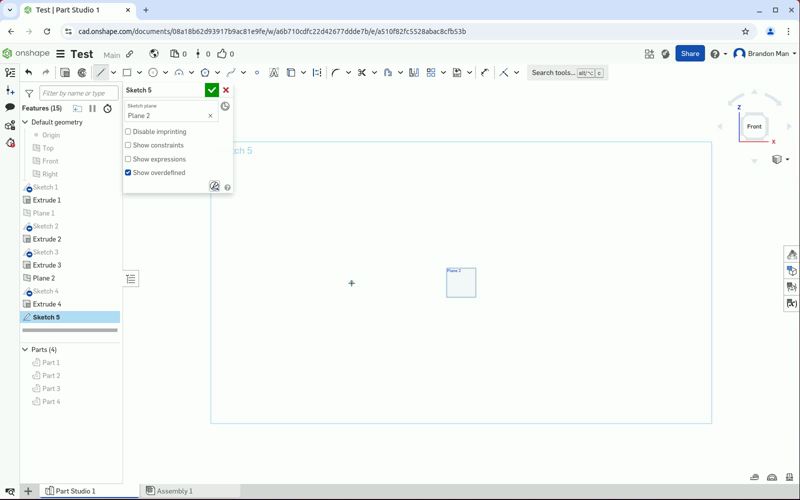
key_down(shift)
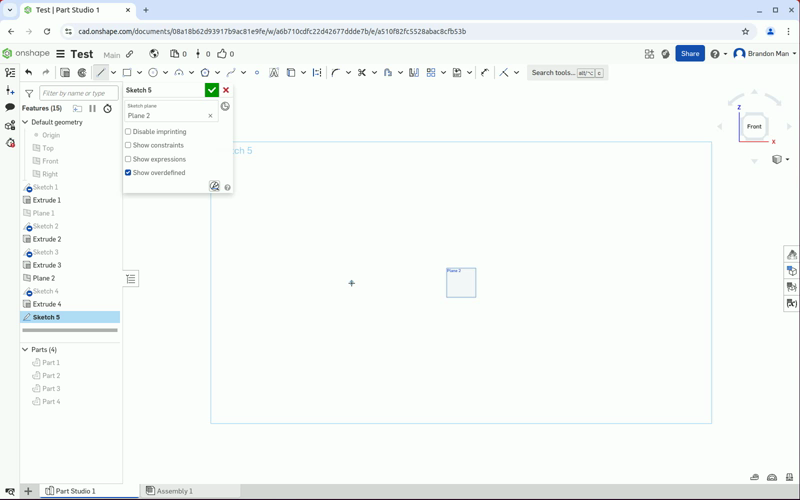
mouse_move(569, 282)
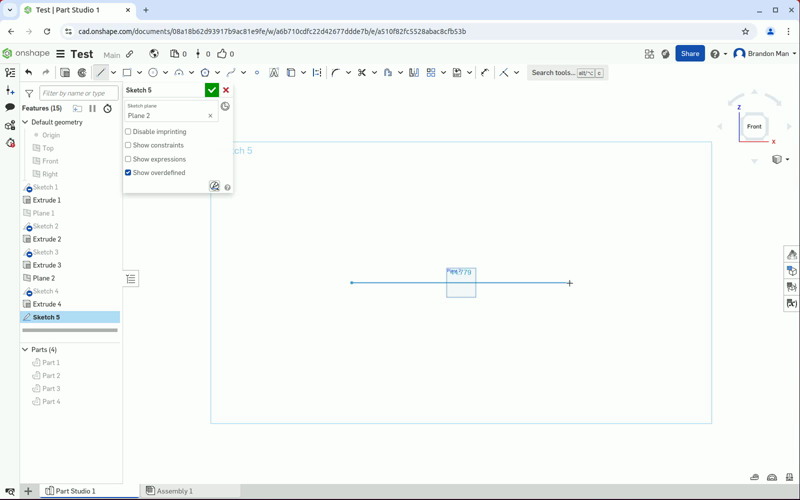
click(569, 282)
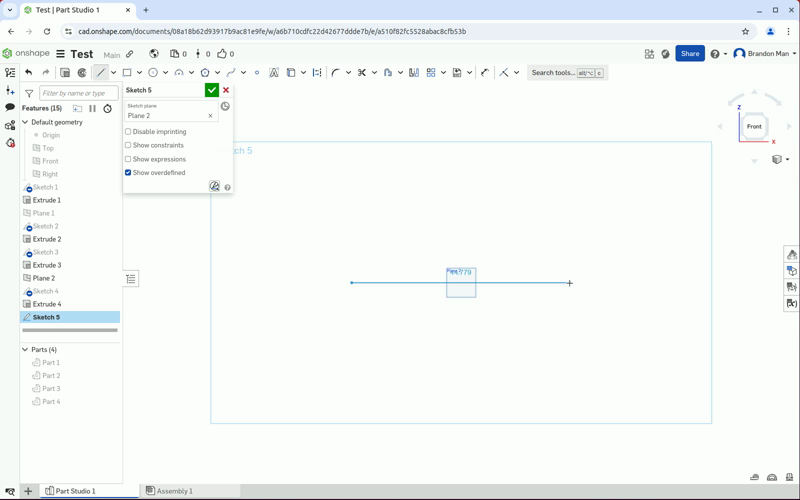
key_up(shift)
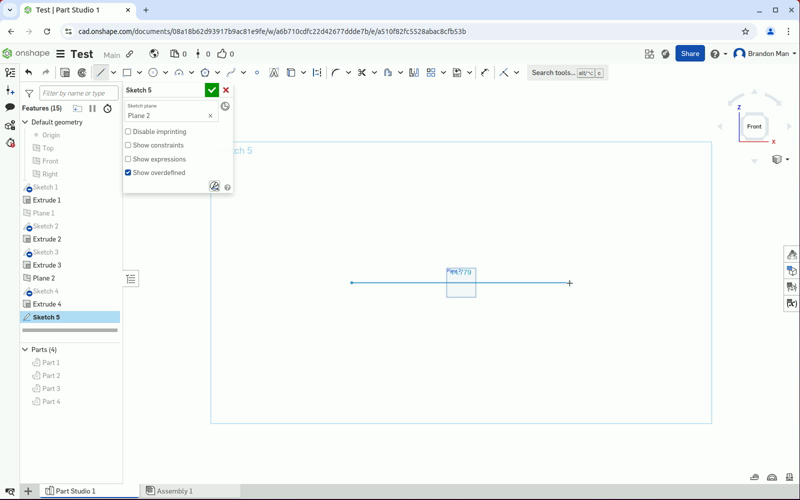
key_down(shift)
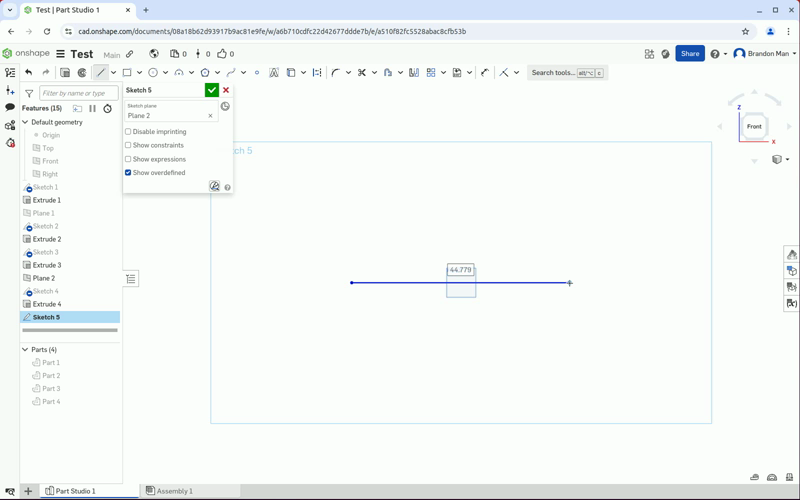
mouse_move(589, 282)
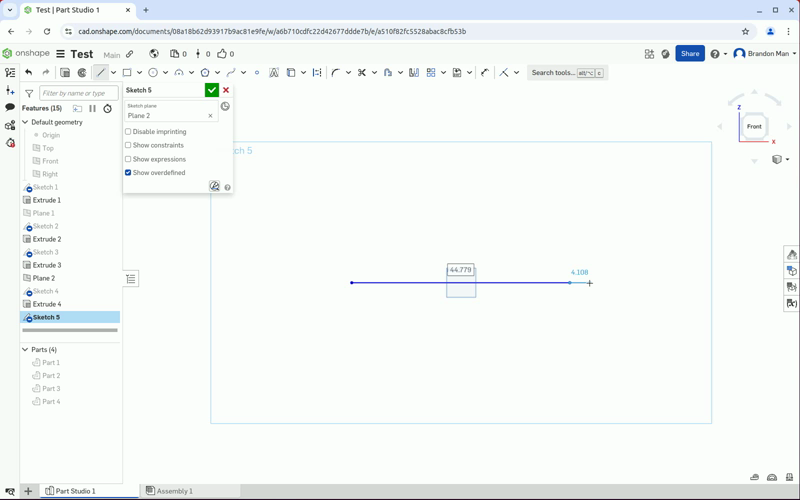
mouse_move(569, 260)
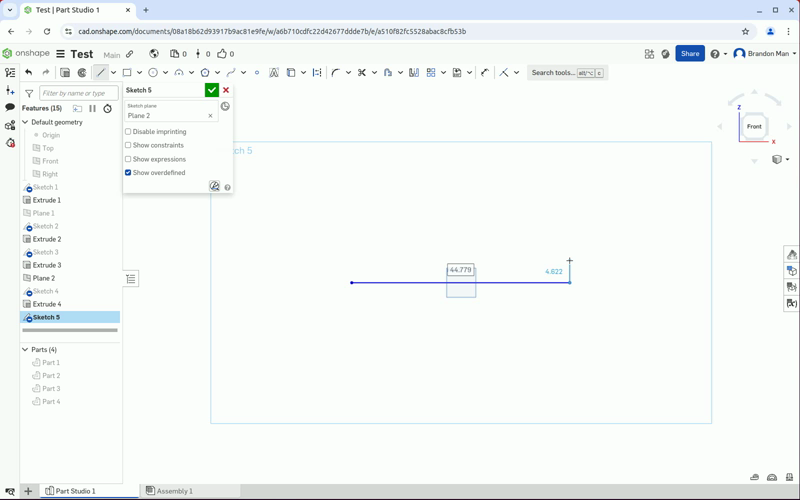
click(569, 260)
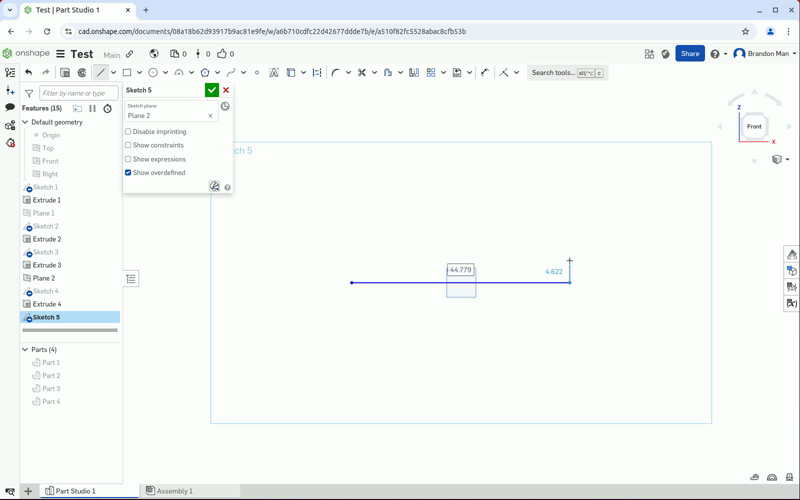
key_up(shift)
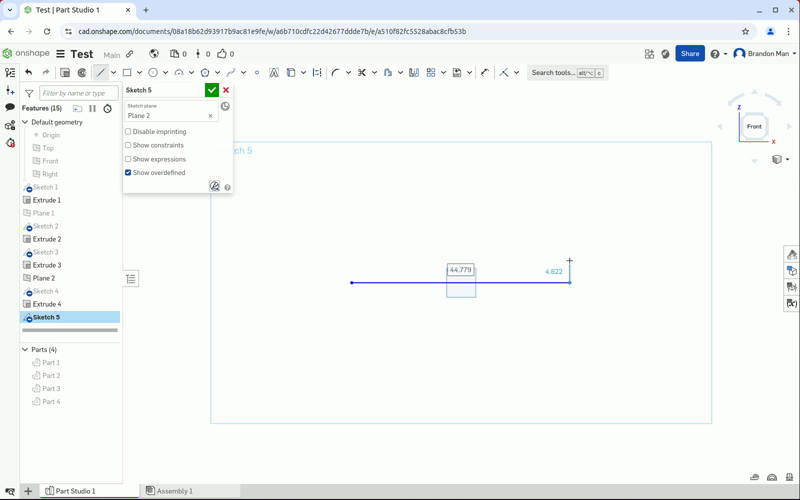
key_down(shift)
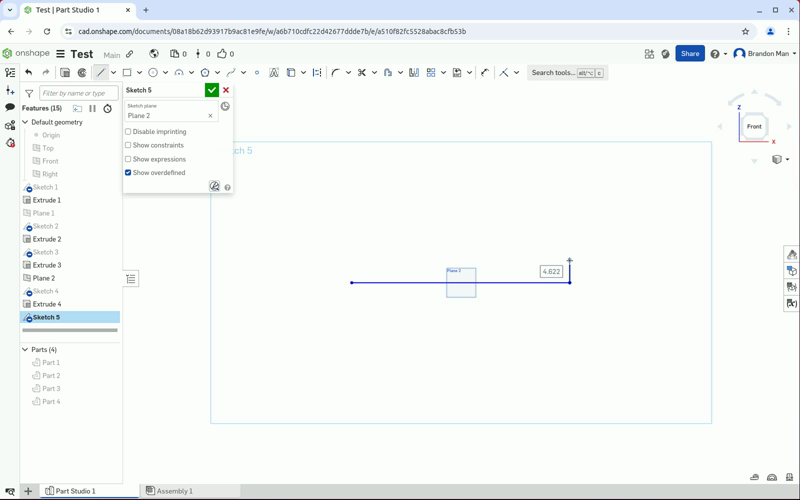
mouse_move(351, 260)
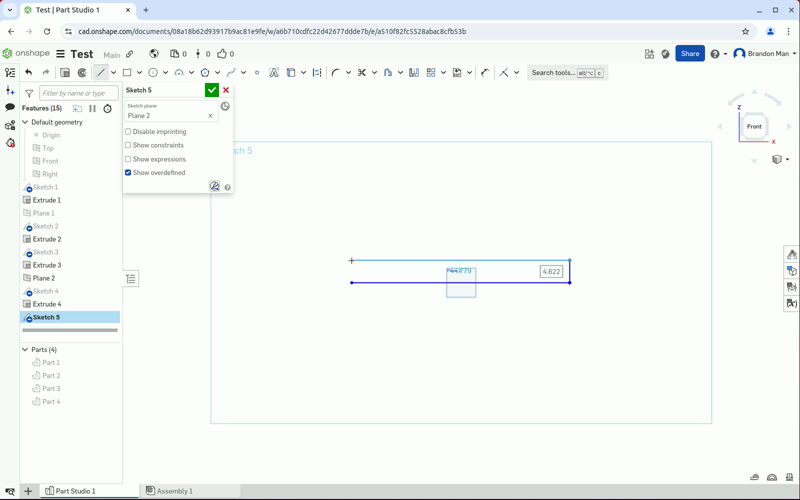
click(351, 260)
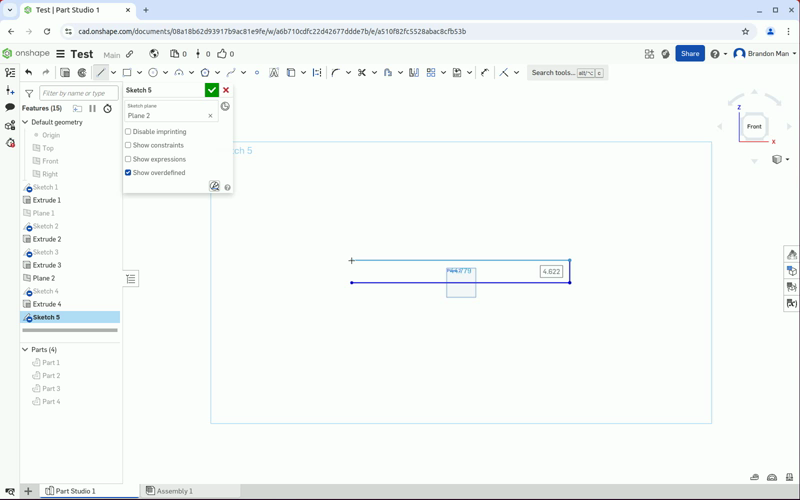
key_up(shift)
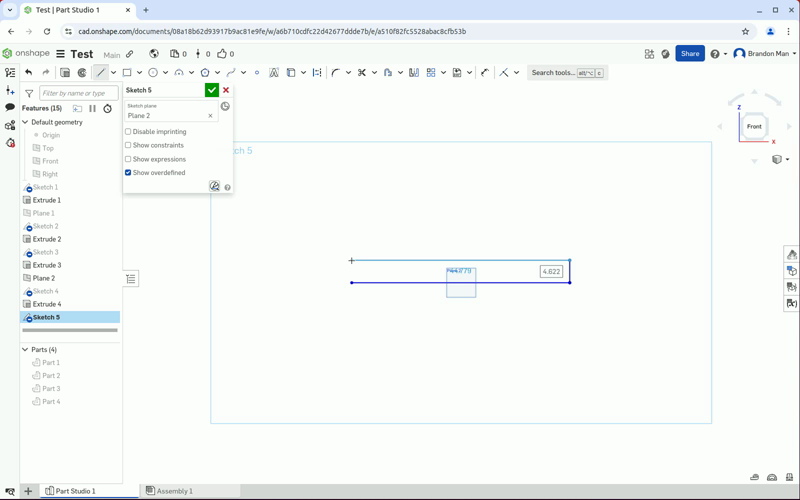
mouse_move(381, 260)
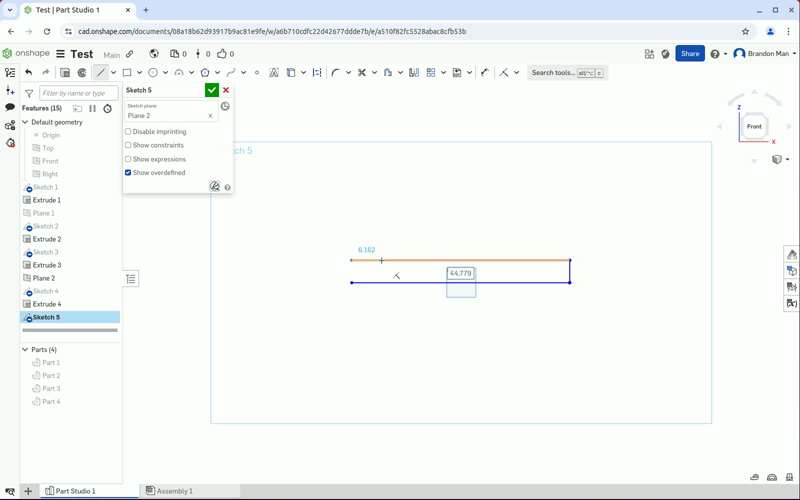
key_down(shift)
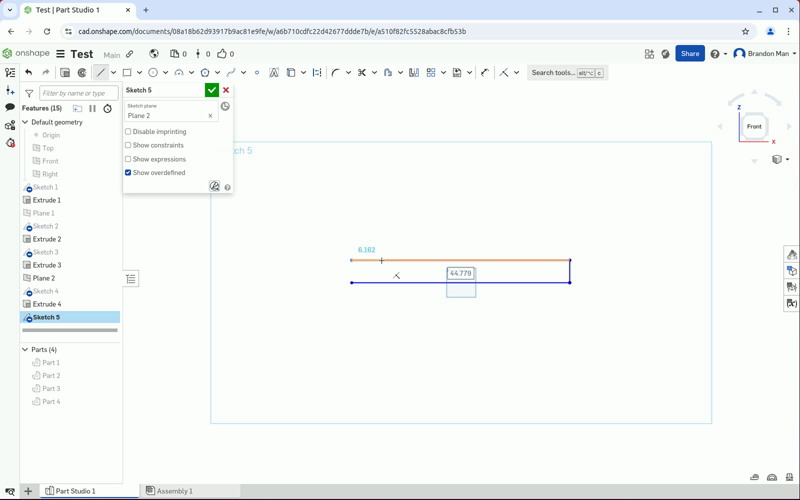
mouse_move(351, 282)
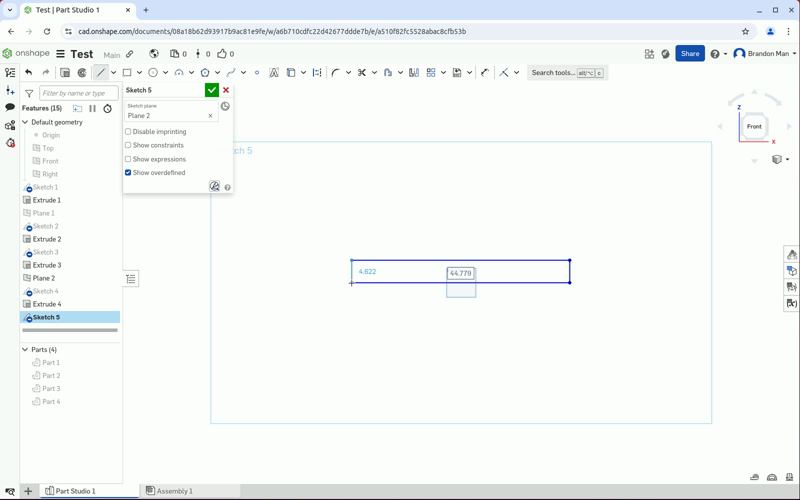
key_up(shift)
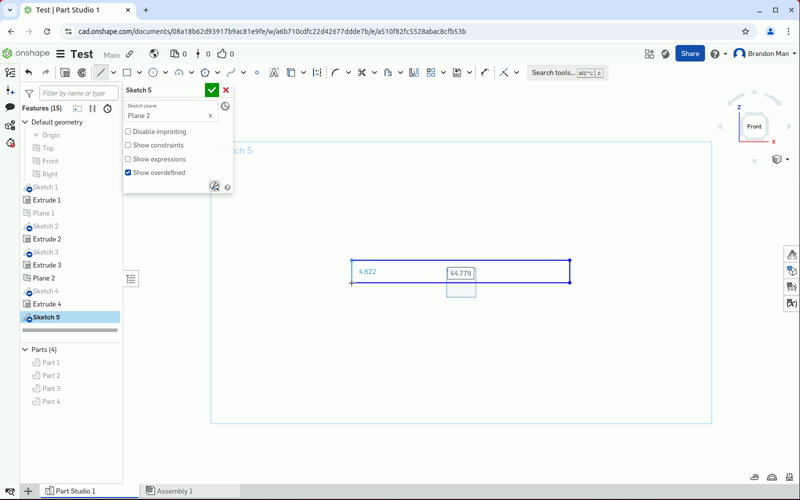
click(351, 282)
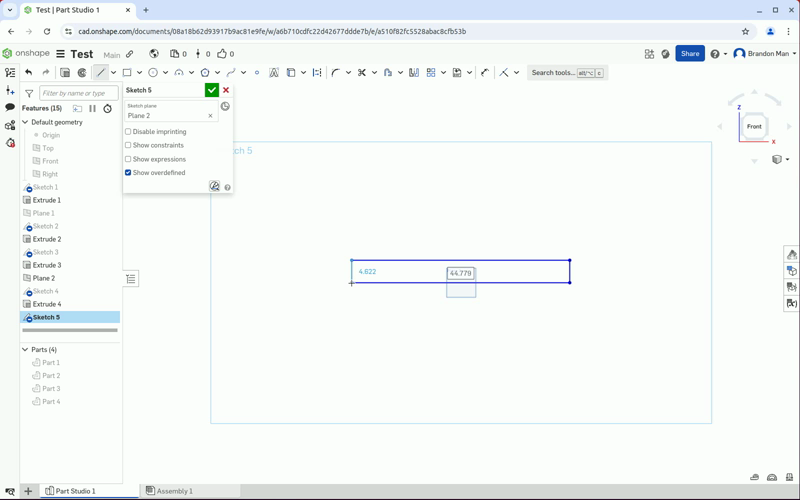
key(esc)
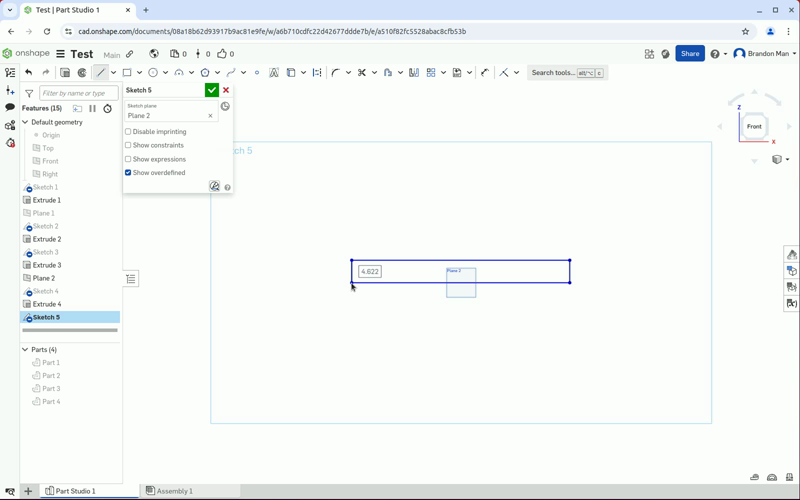
mouse_move(508, 275)
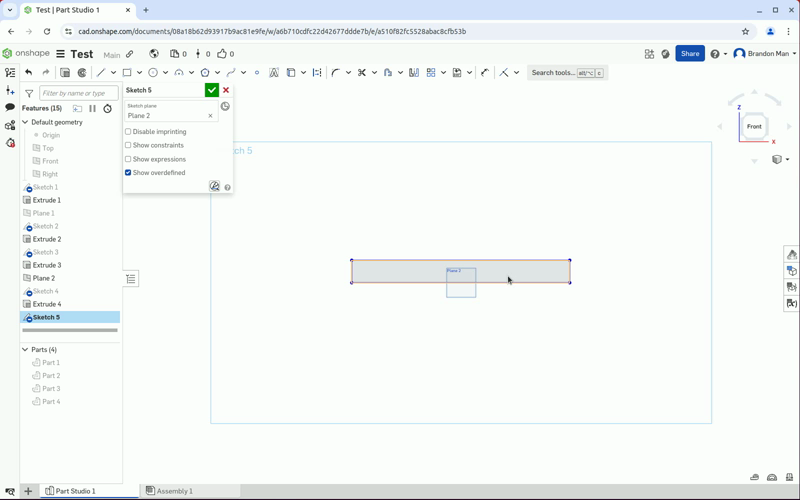
click(508, 275)
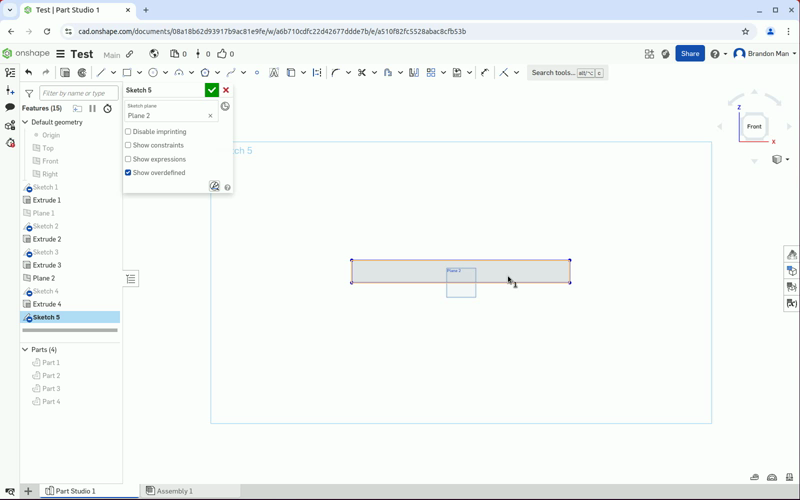
mouse_move(73, 352)
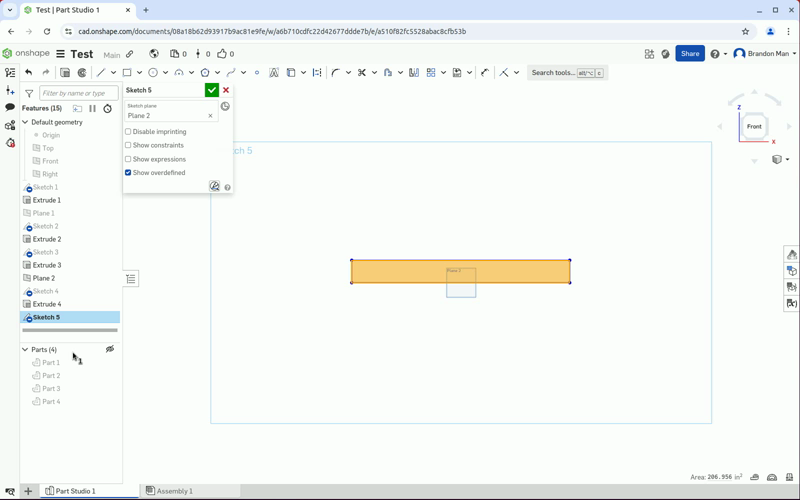
key(shift+y)
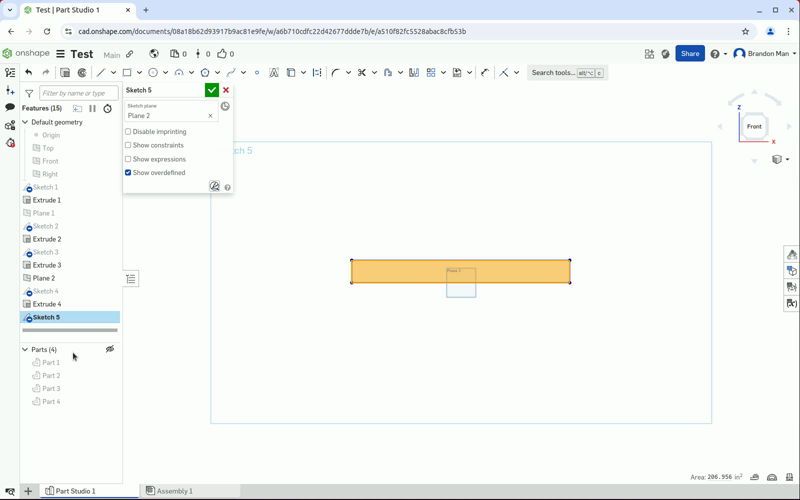
key(shift+e)
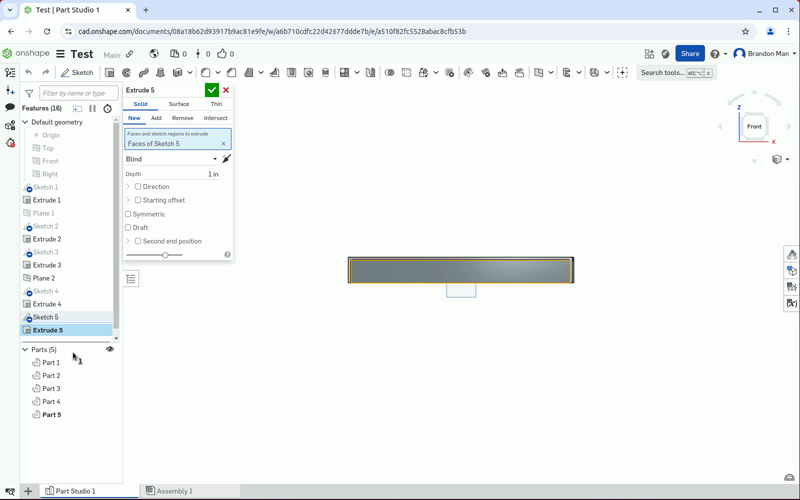
mouse_move(143, 106)
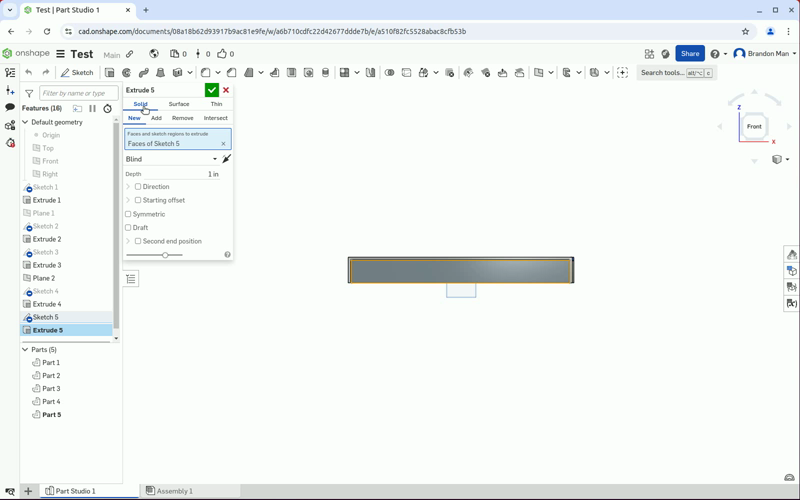
click(143, 106)
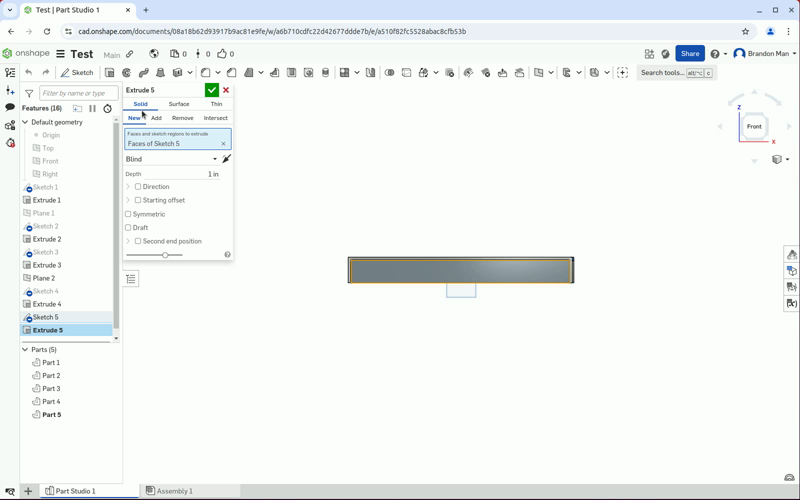
mouse_move(137, 120)
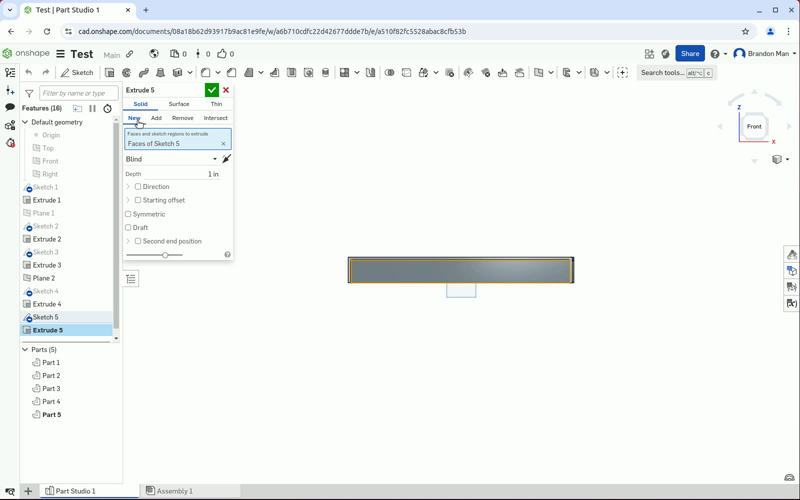
click(137, 120)
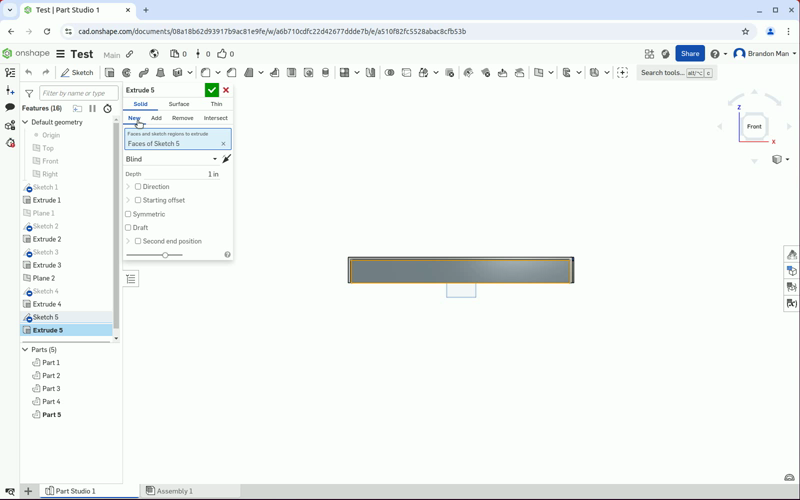
key(tab, 4)
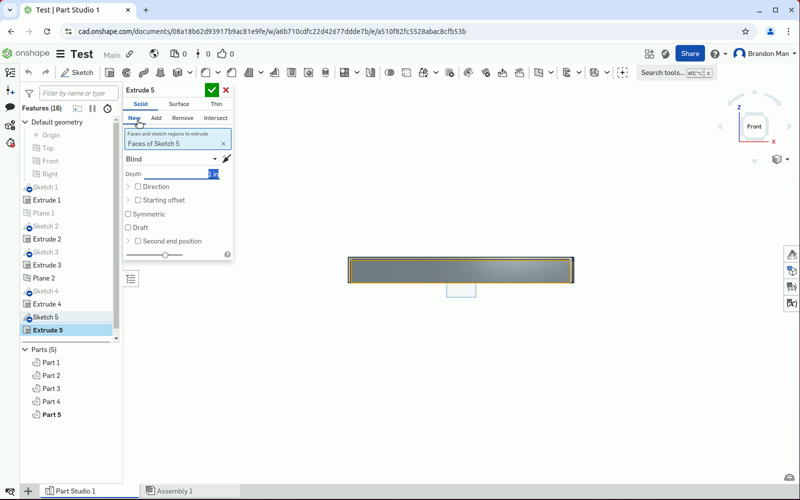
text(0.722)
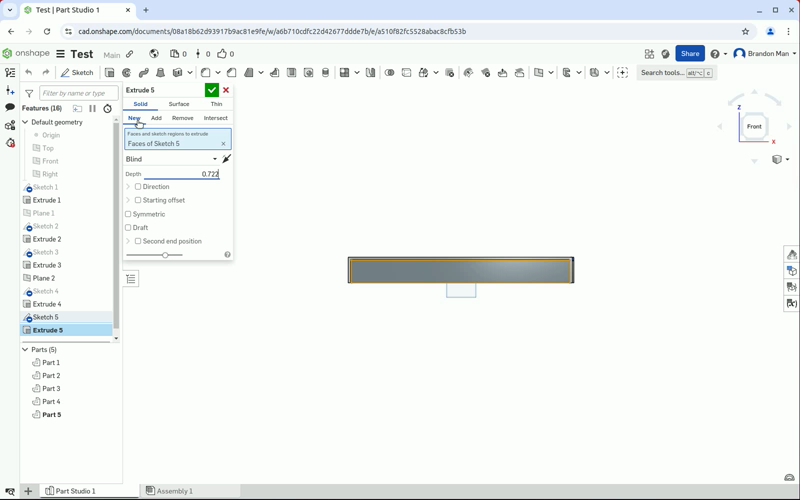
key(enter)
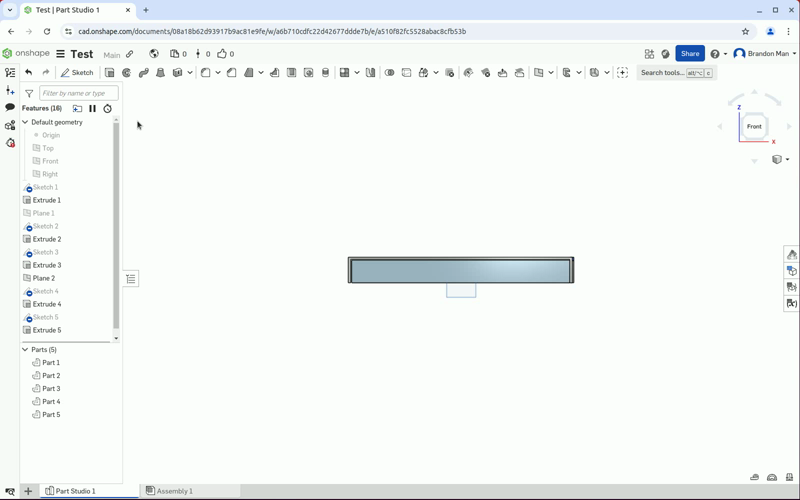
key(shift+h)
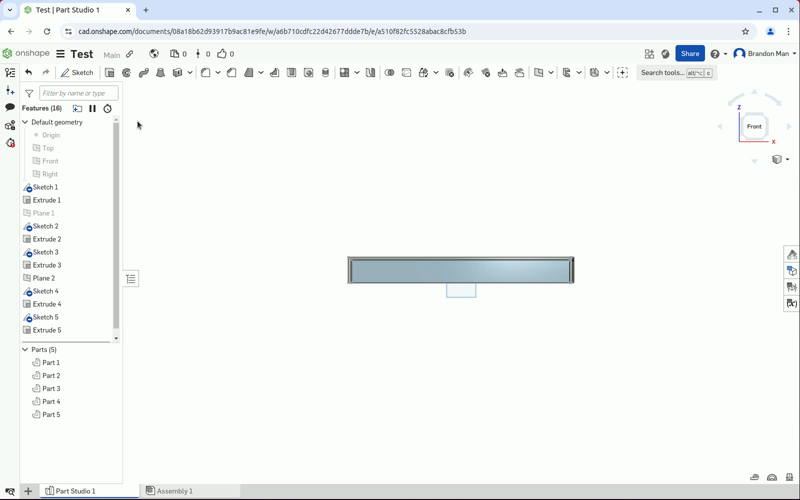
key(shift+h)
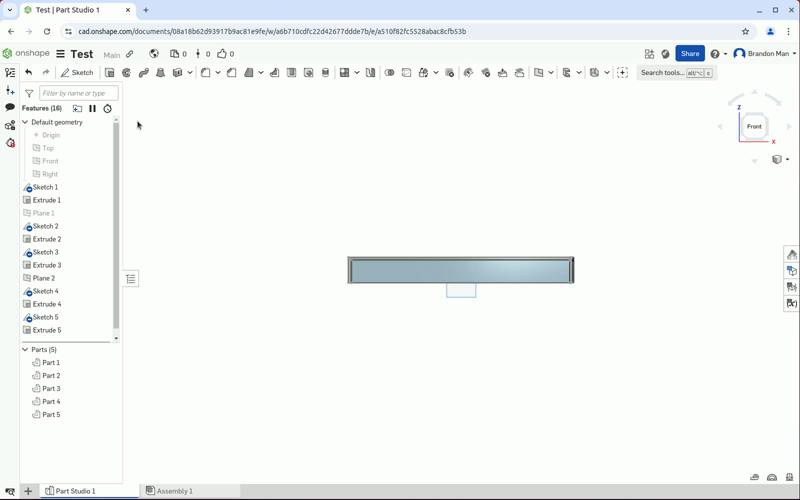
key(shift+7)
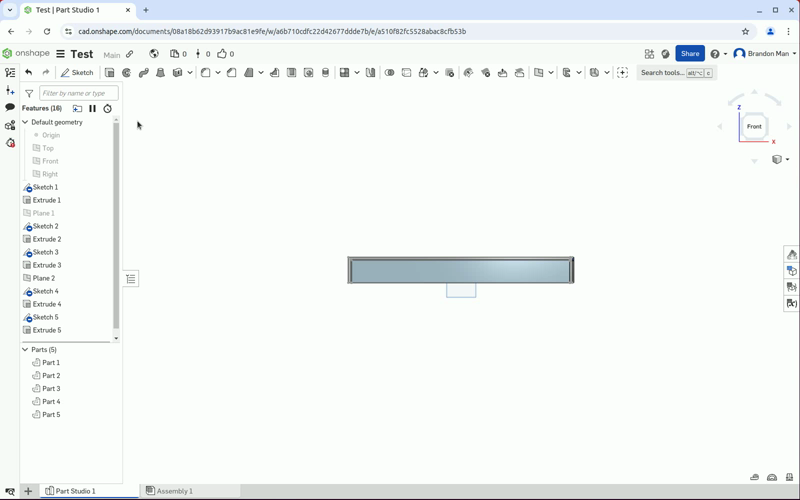
key(left, 2)
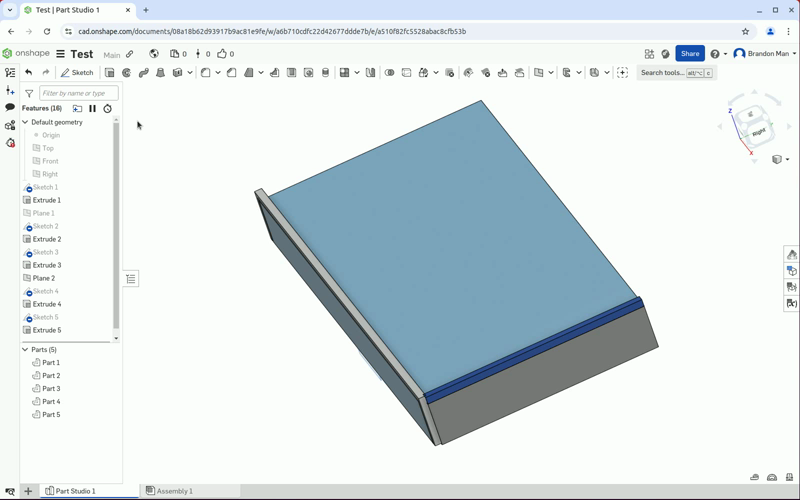
key(down, 2)
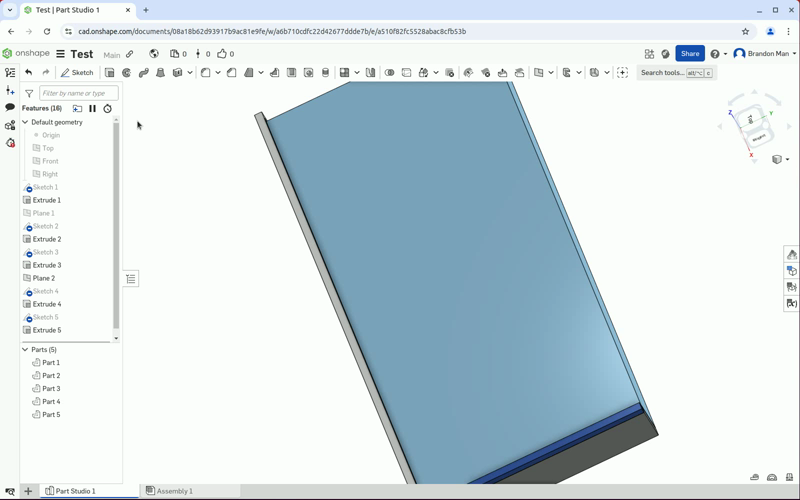
key(up, 2)
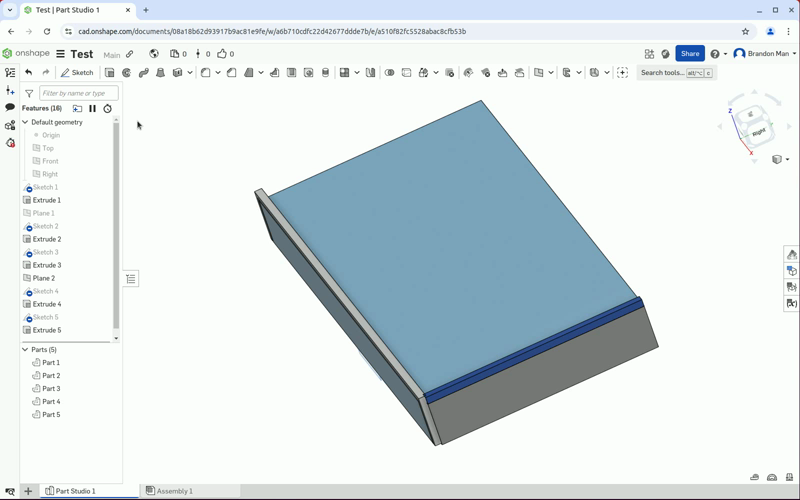
key(right, 2)
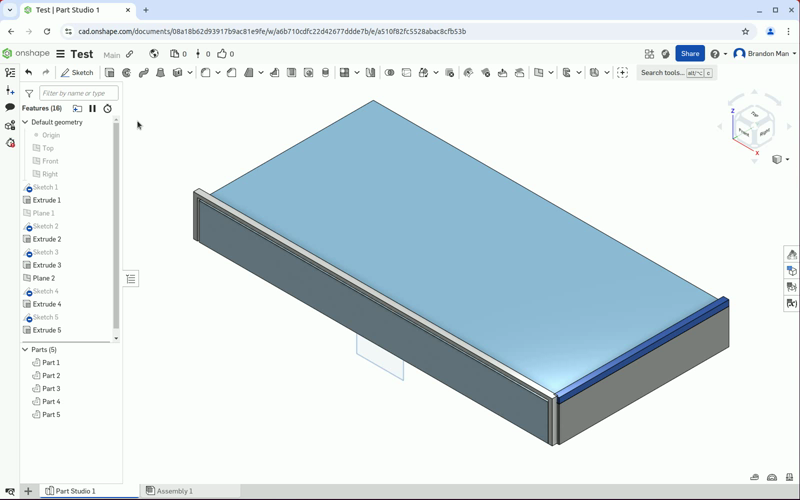
mouse_move(69, 189)
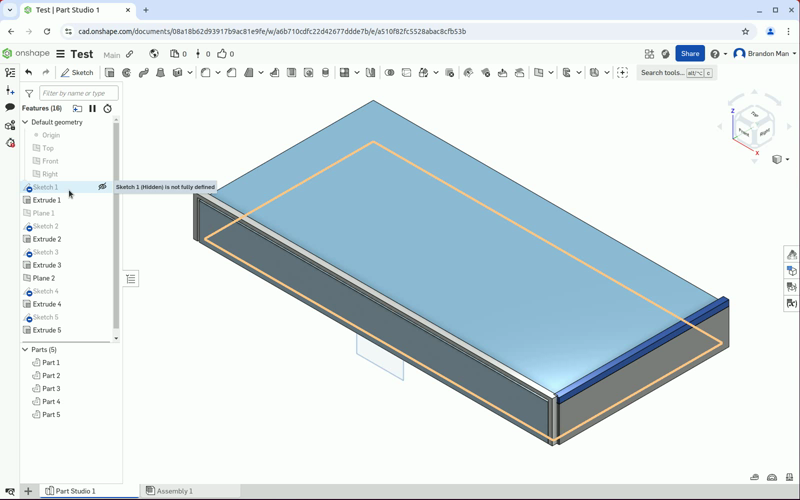
click(69, 189)